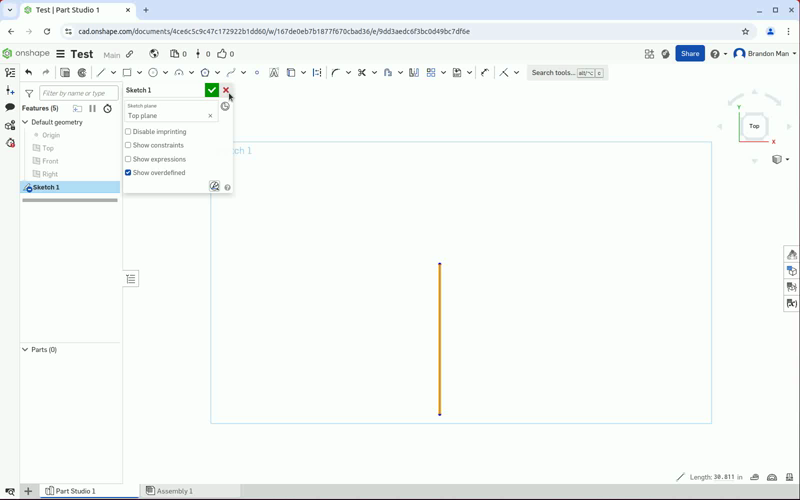
key(shift+h)
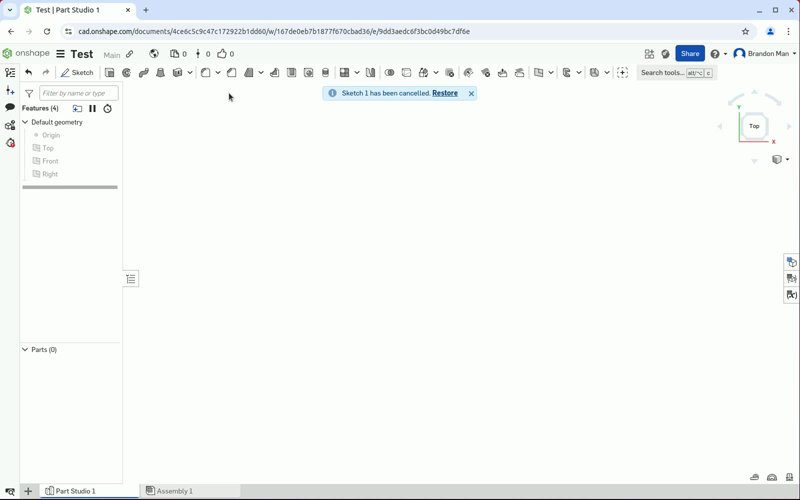
mouse_move(73, 352)
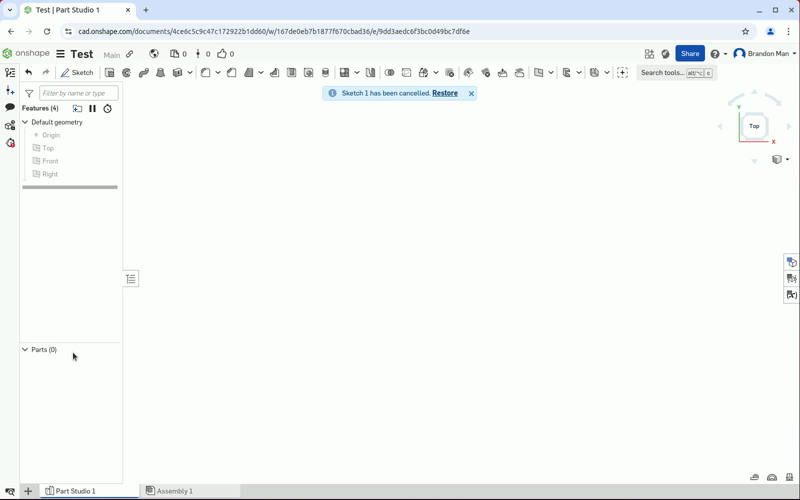
key(y)
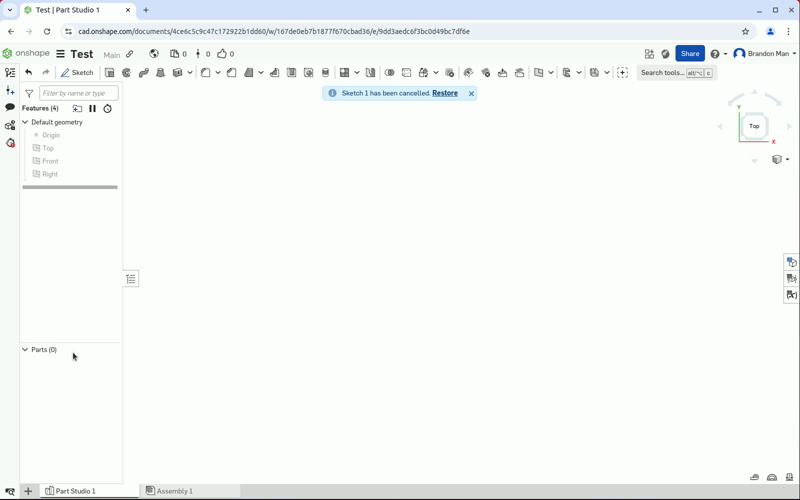
key(shift+p)
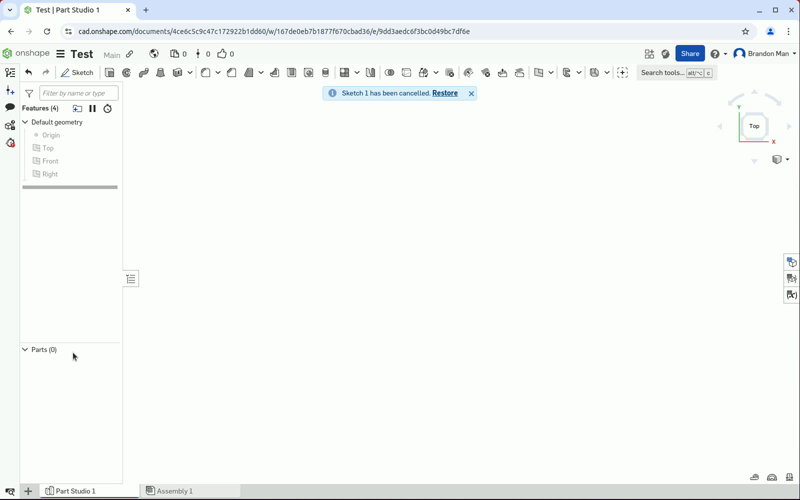
key(space)
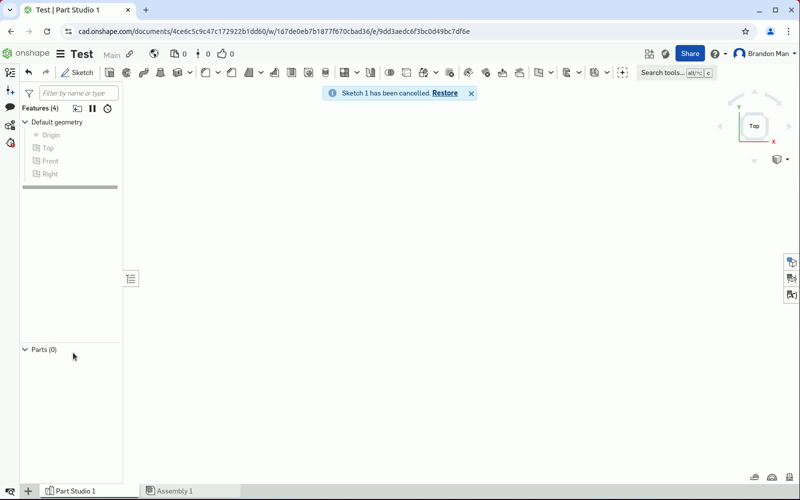
key_down(shift)
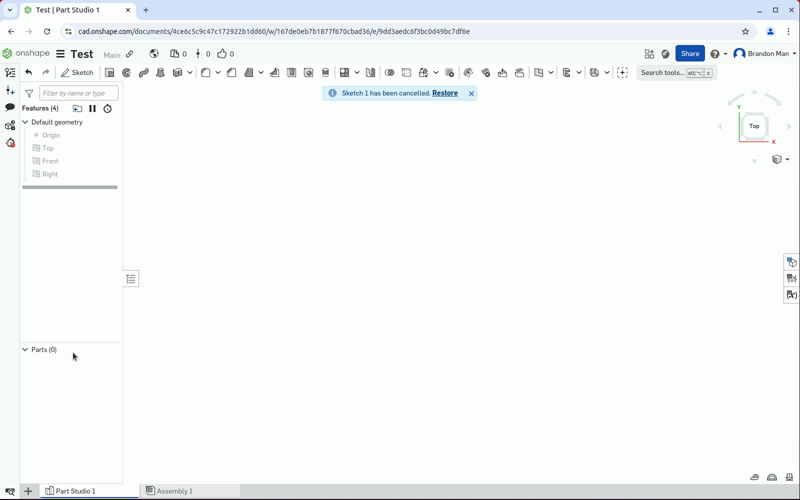
key(up)
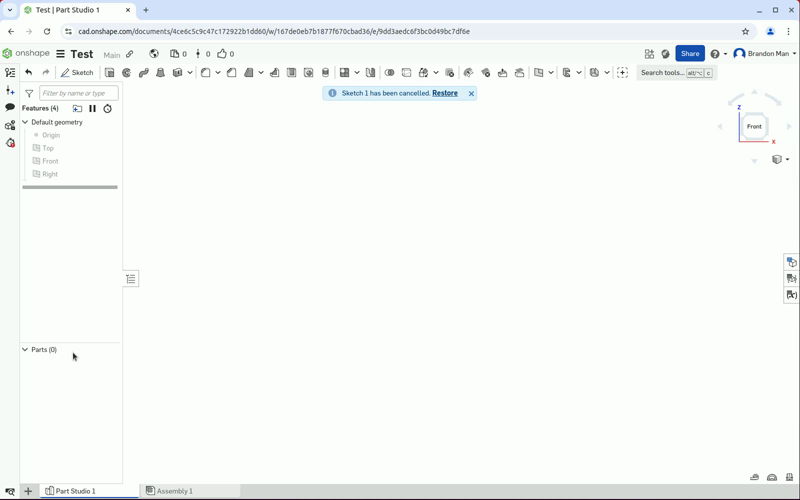
key_up(shift)
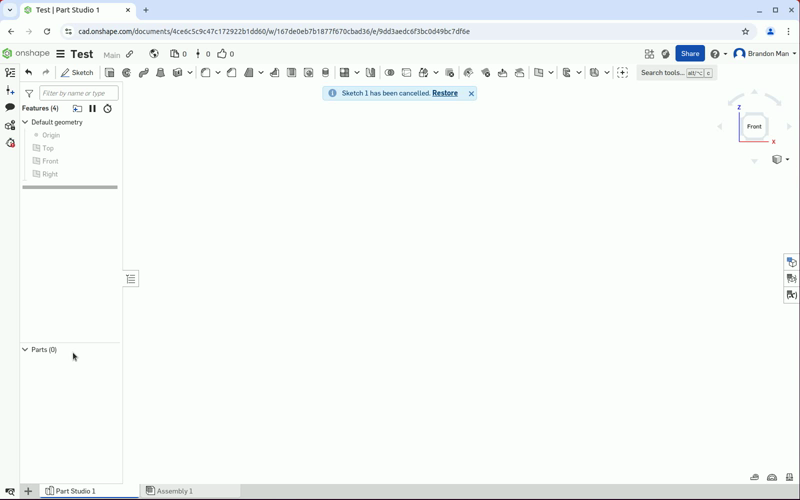
mouse_move(73, 352)
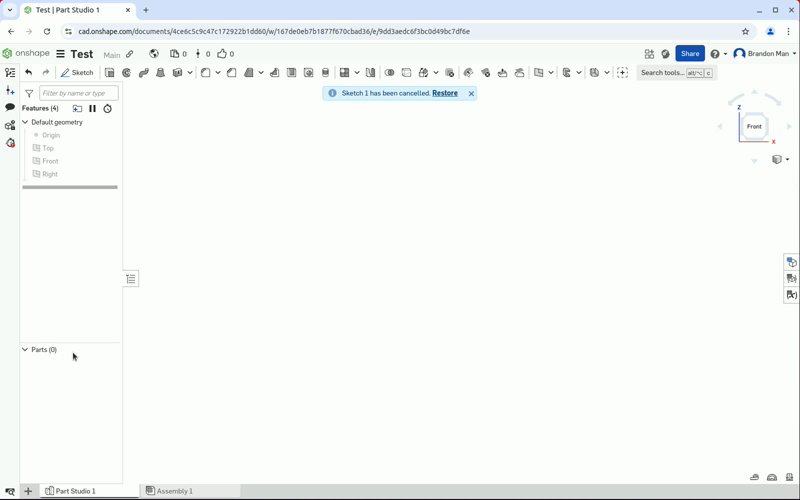
key(shift+y)
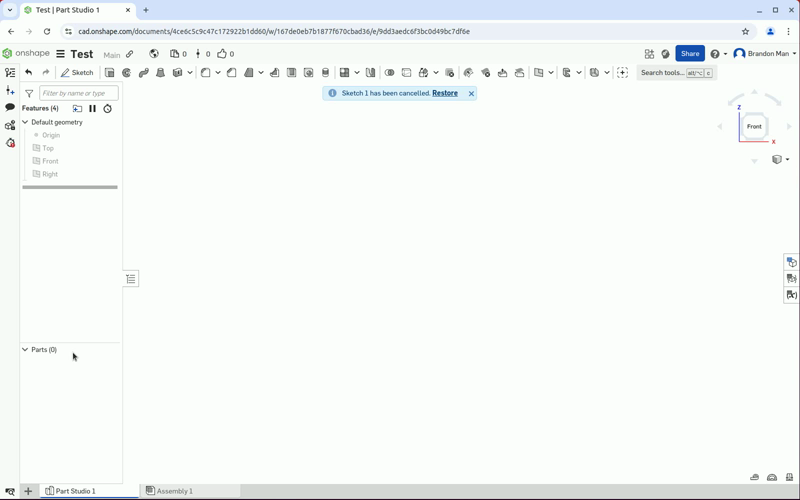
key(shift+s)
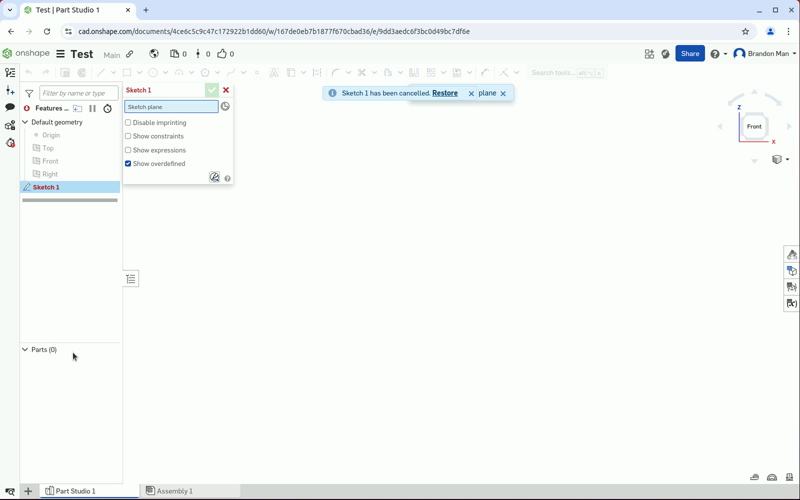
mouse_move(73, 163)
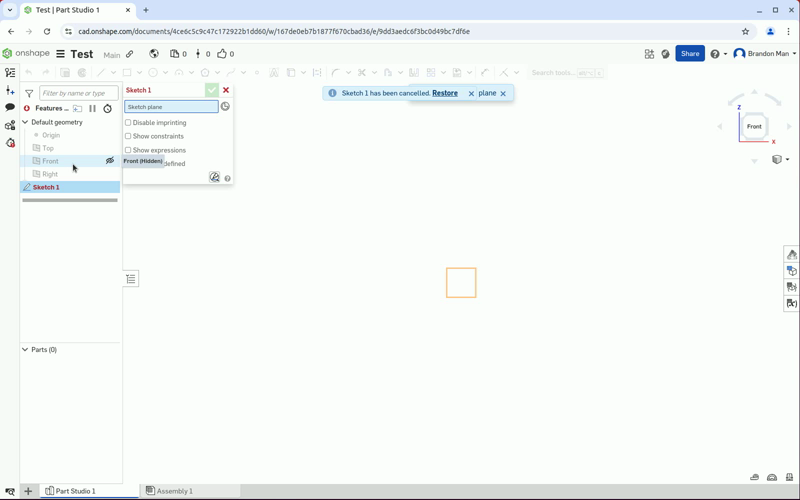
click(73, 163)
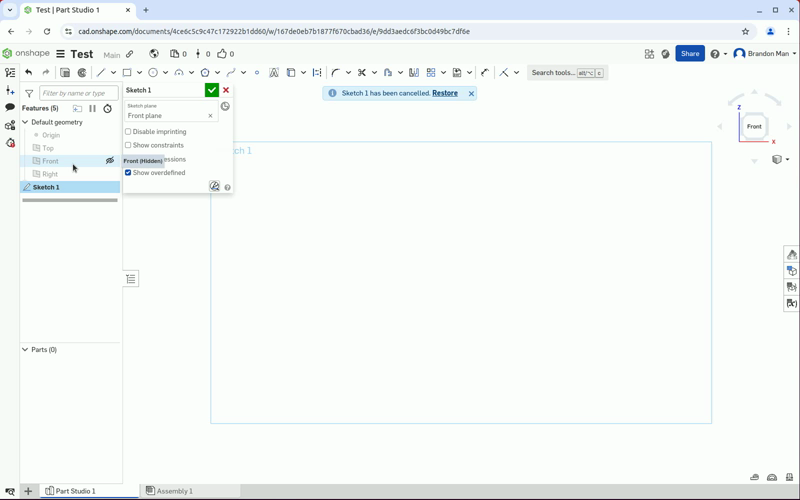
mouse_move(73, 352)
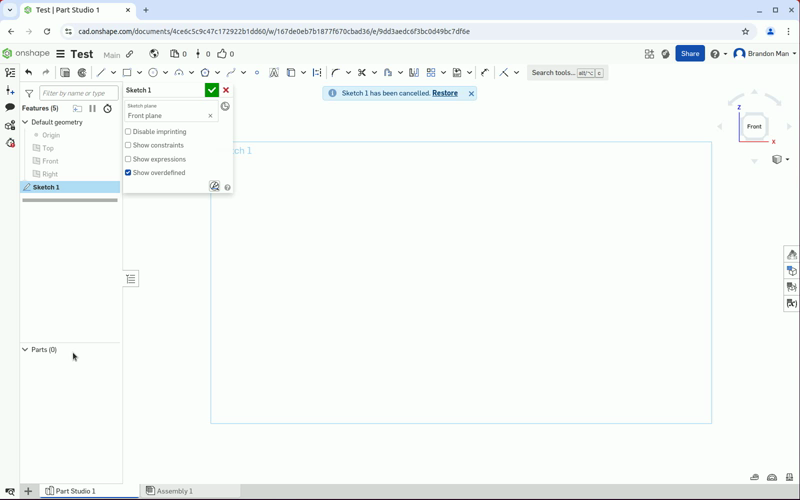
key(y)
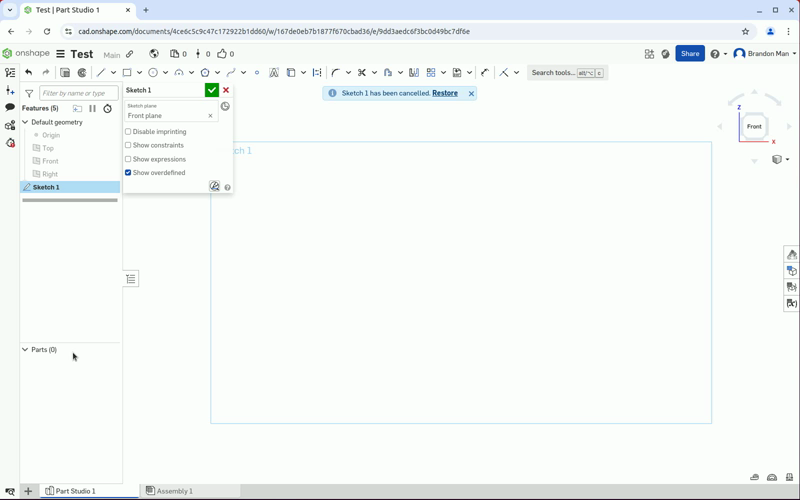
key(l)
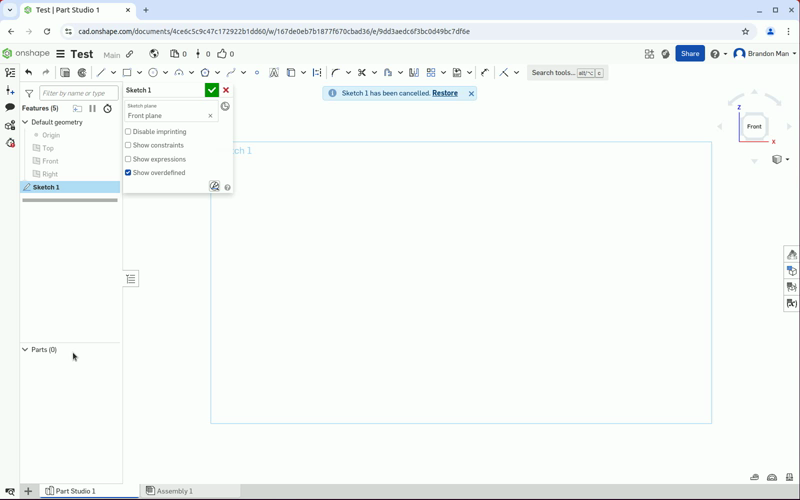
key_down(shift)
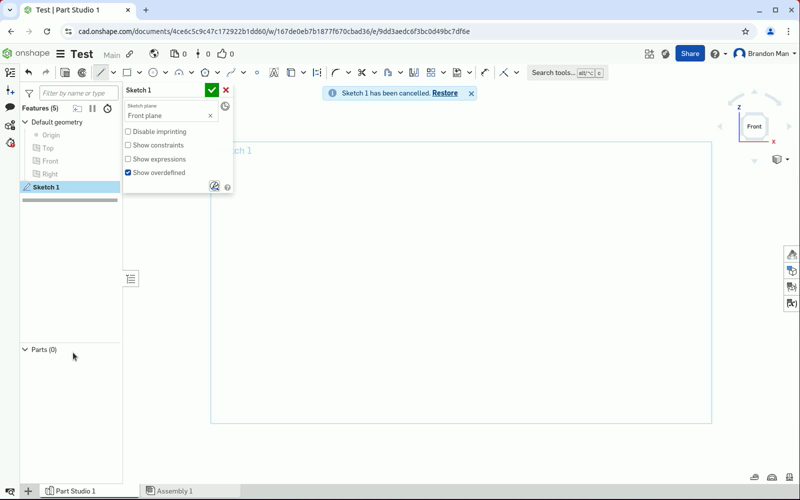
mouse_move(358, 284)
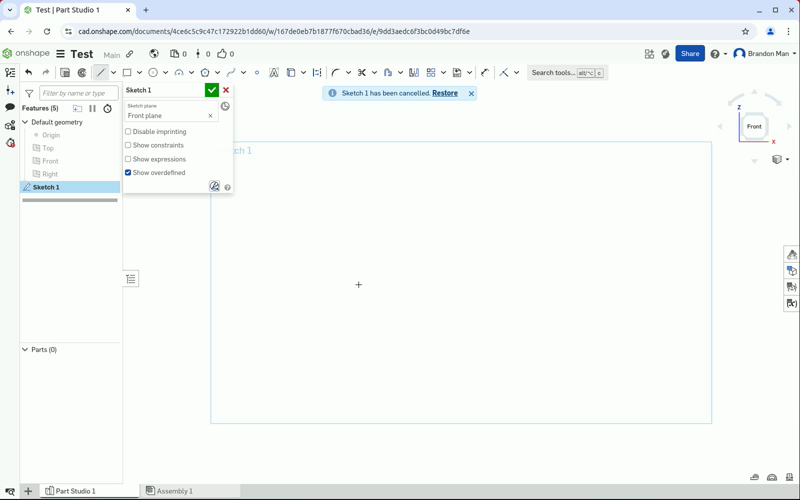
click(358, 284)
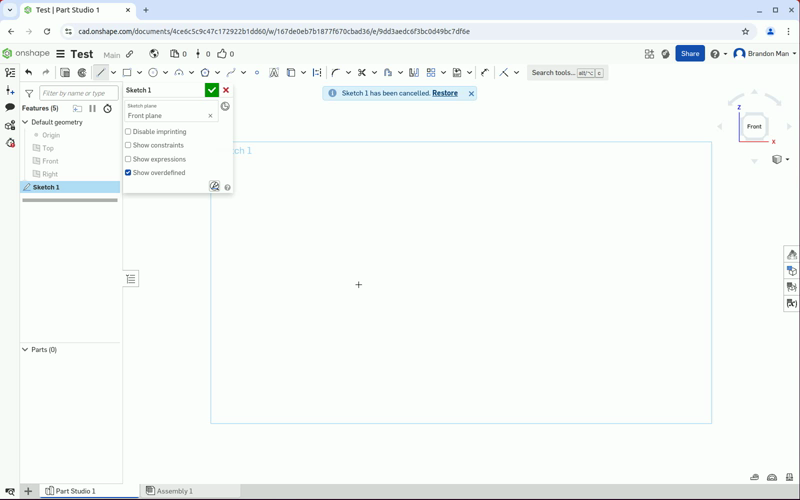
key_up(shift)
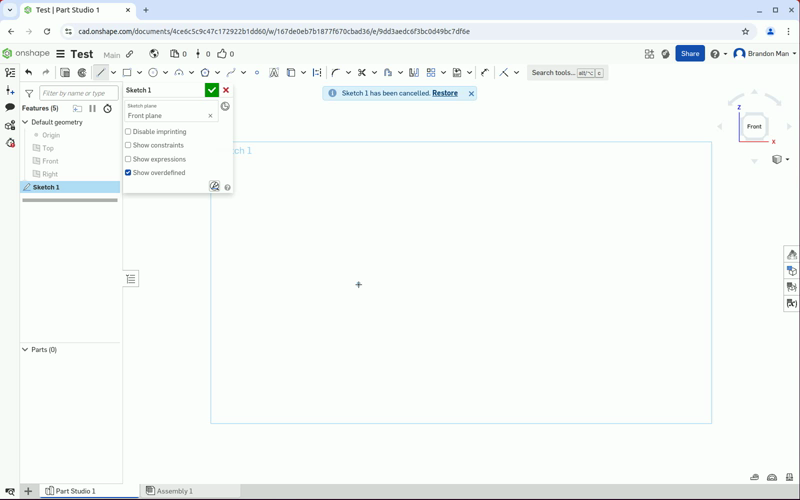
key_down(shift)
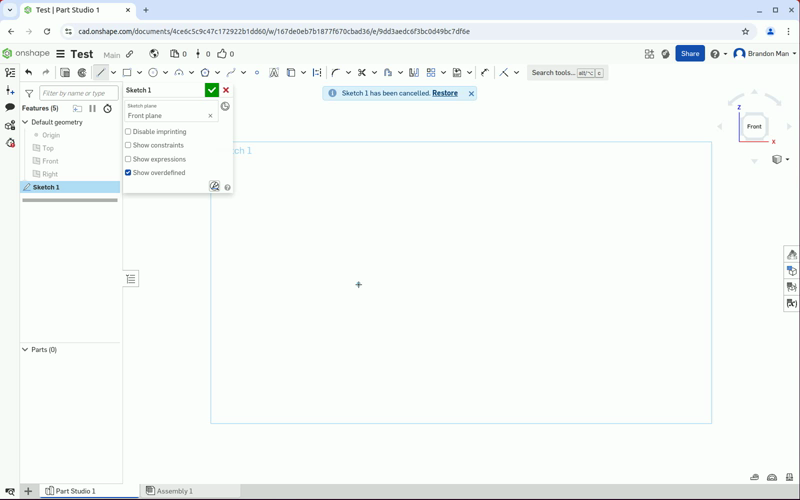
mouse_move(388, 284)
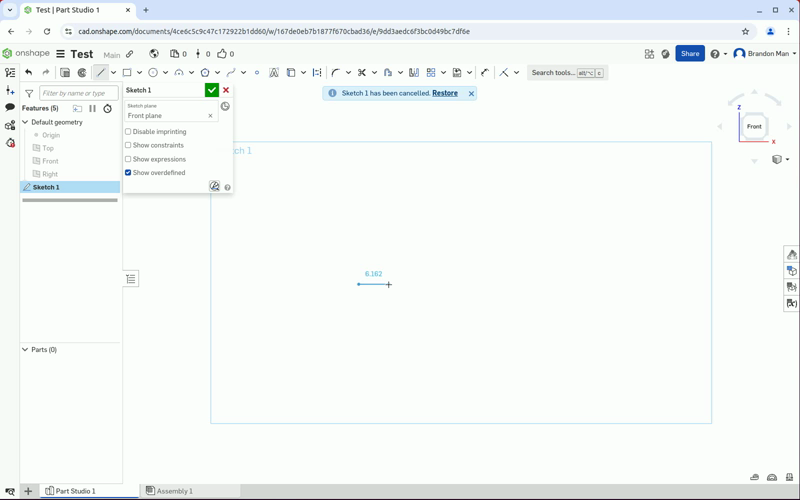
mouse_move(365, 284)
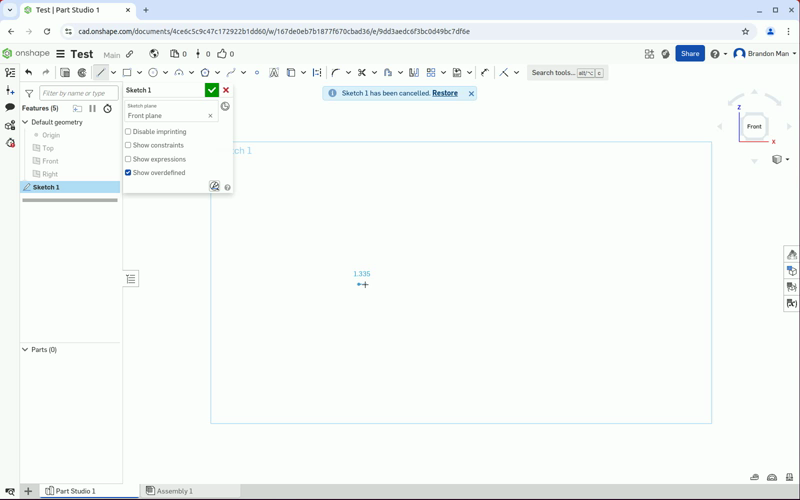
scroll(6)
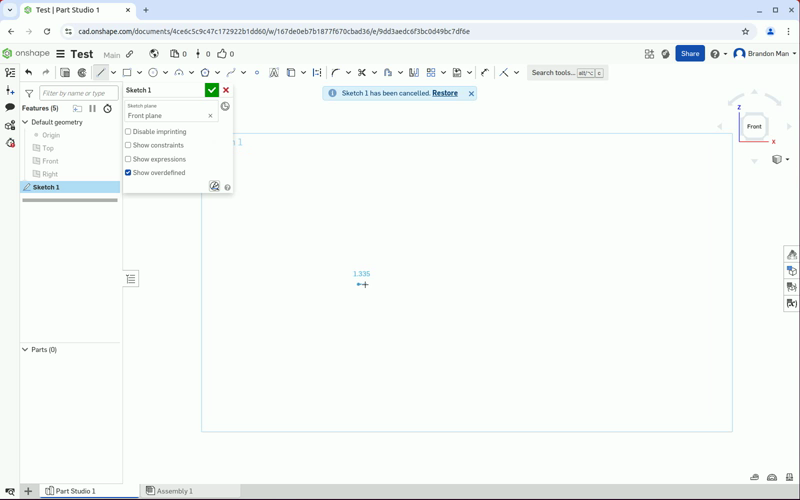
scroll(6)
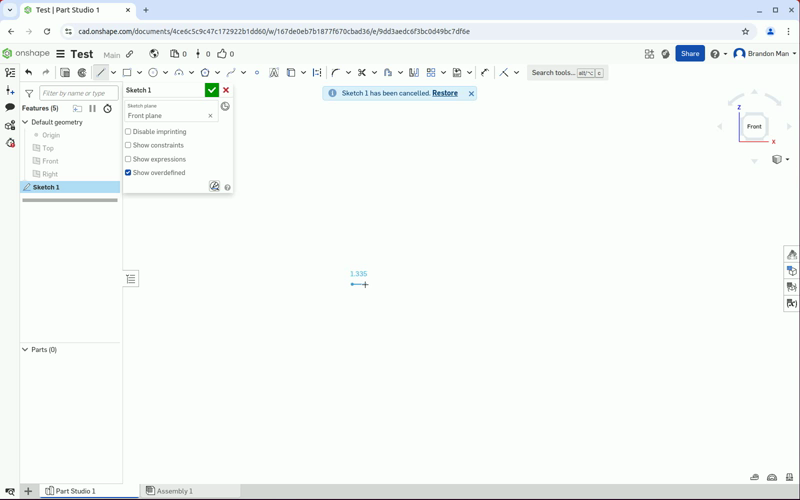
scroll(6)
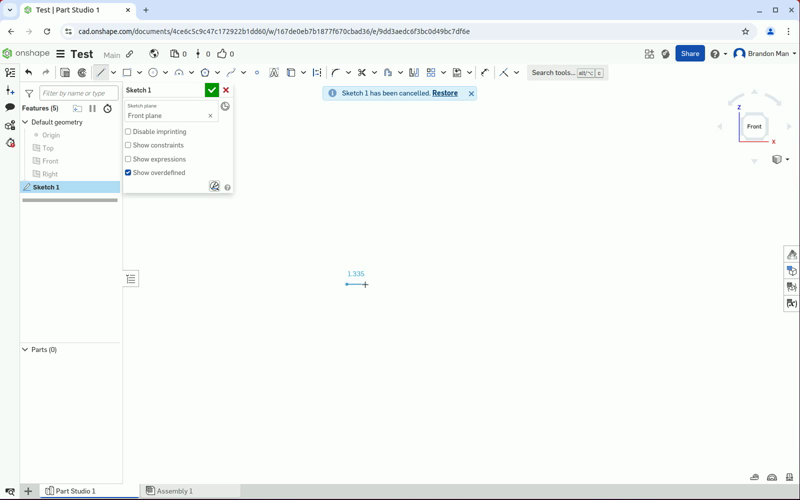
scroll(6)
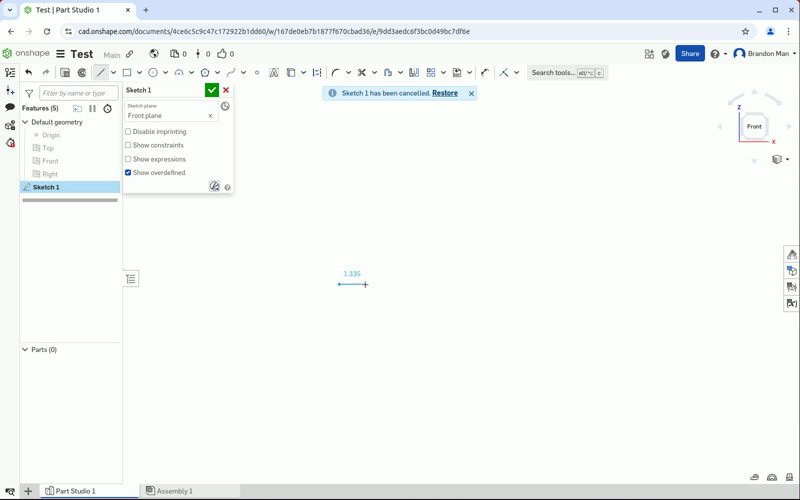
scroll(6)
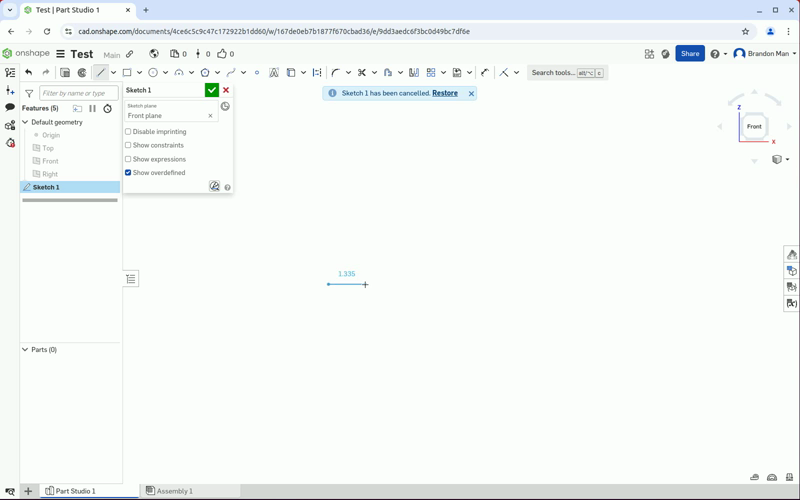
scroll(6)
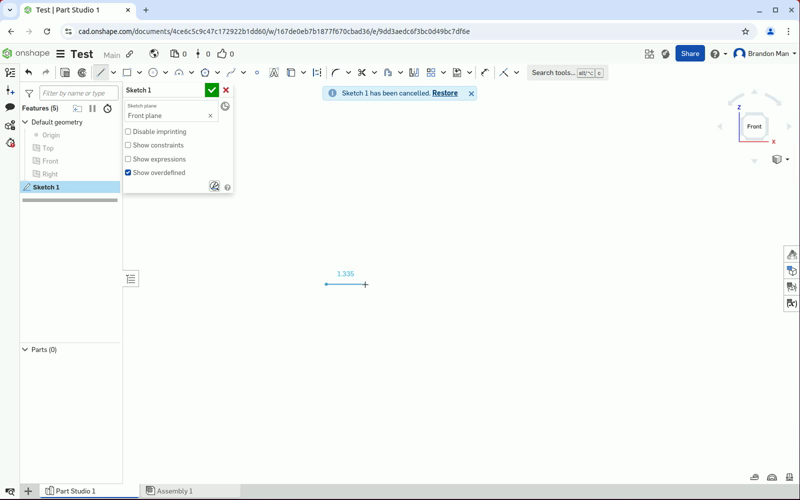
scroll(6)
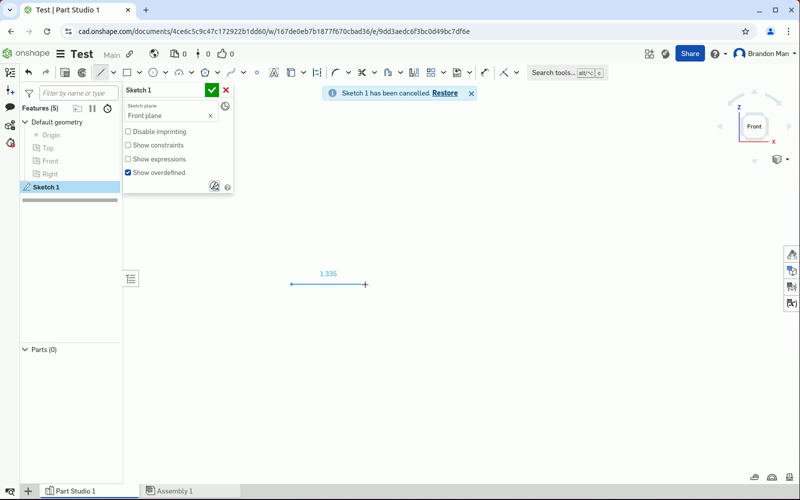
click(365, 284)
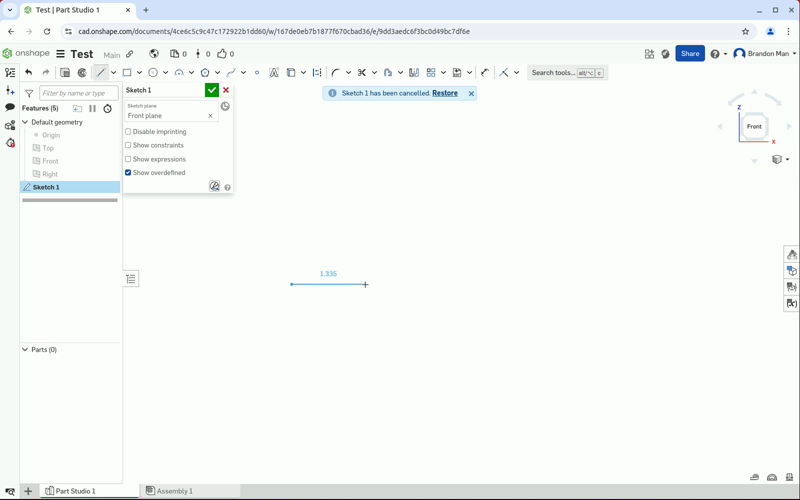
scroll(-6)
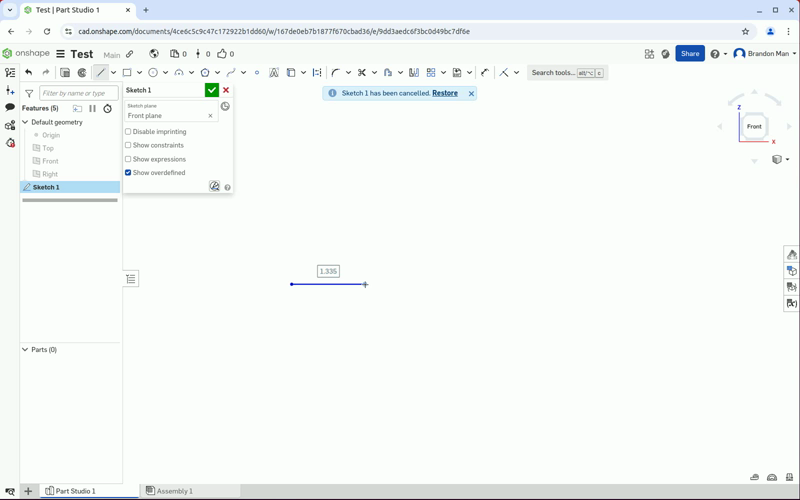
scroll(-6)
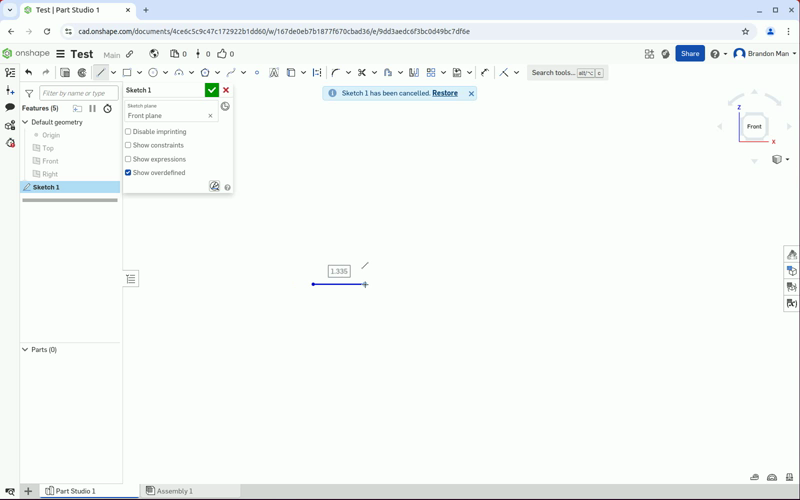
scroll(-6)
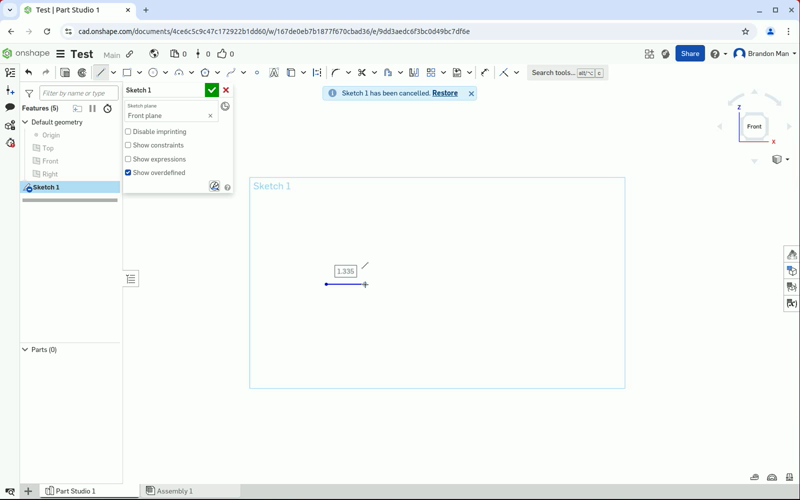
scroll(-6)
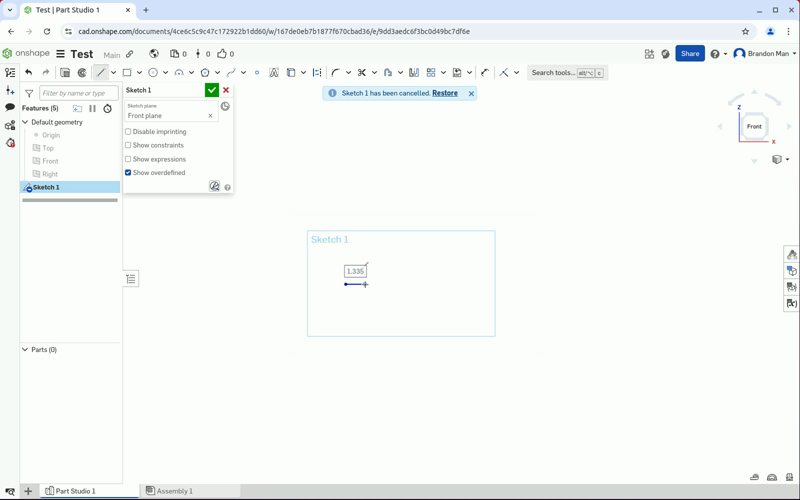
scroll(-6)
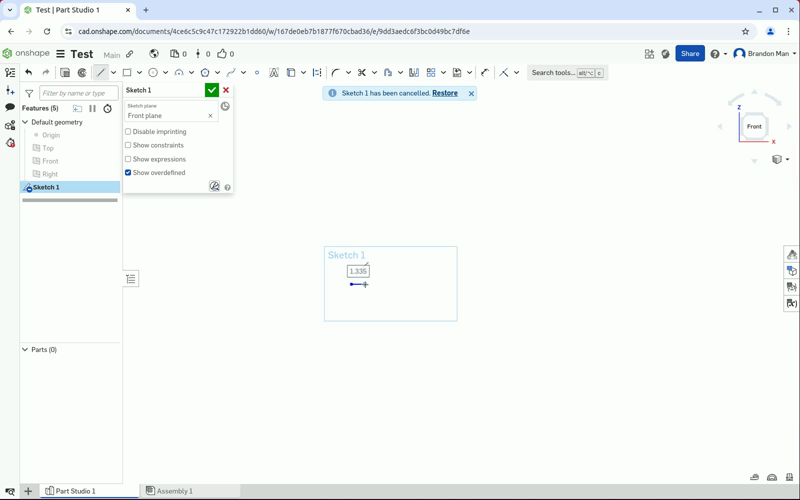
scroll(-6)
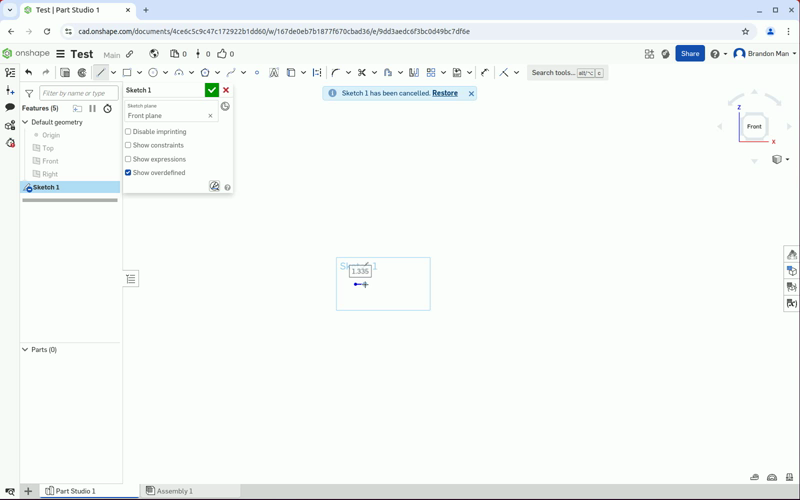
scroll(-6)
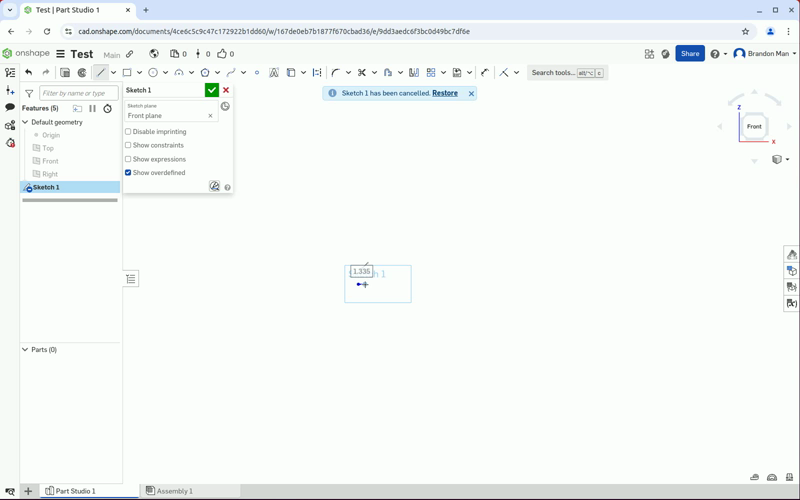
key_up(shift)
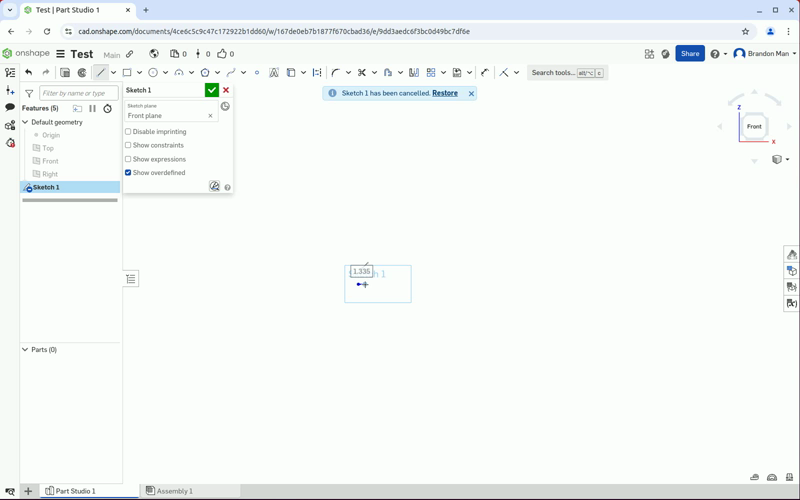
key_down(shift)
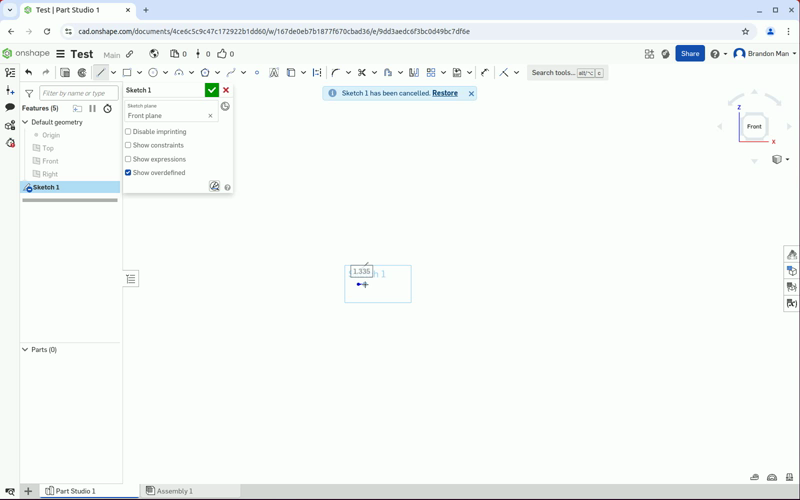
mouse_move(395, 284)
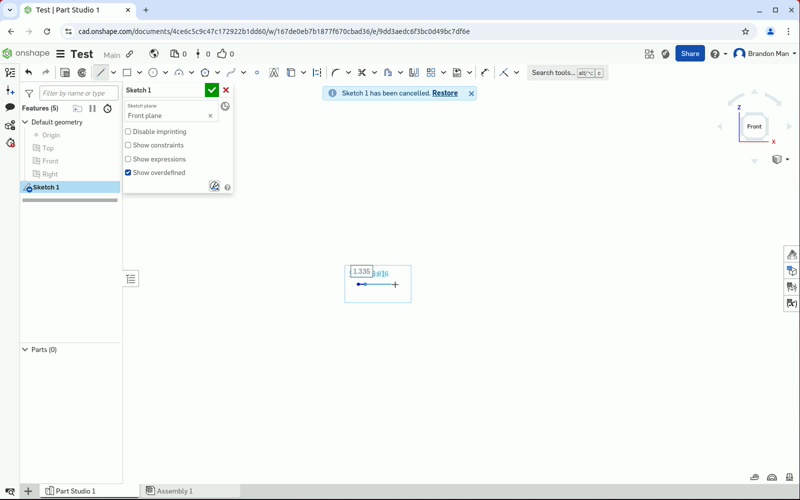
mouse_move(366, 284)
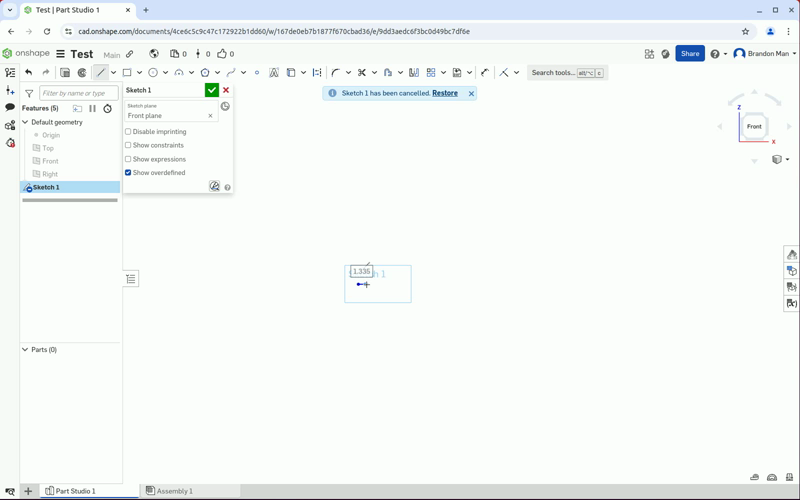
scroll(6)
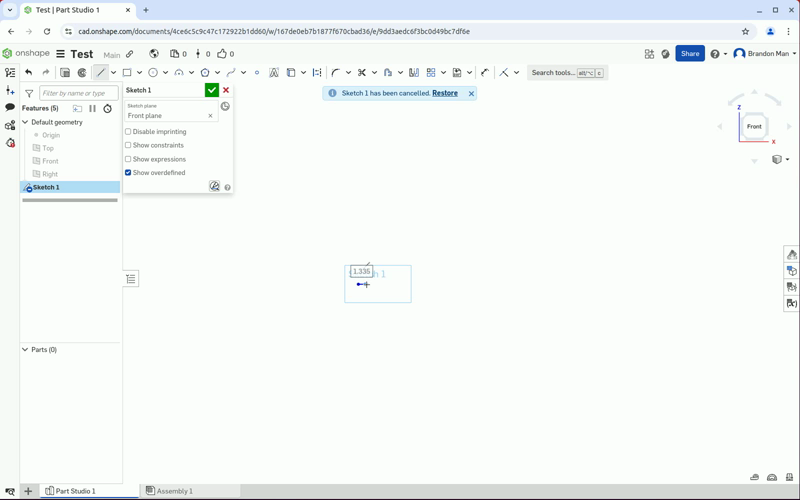
scroll(6)
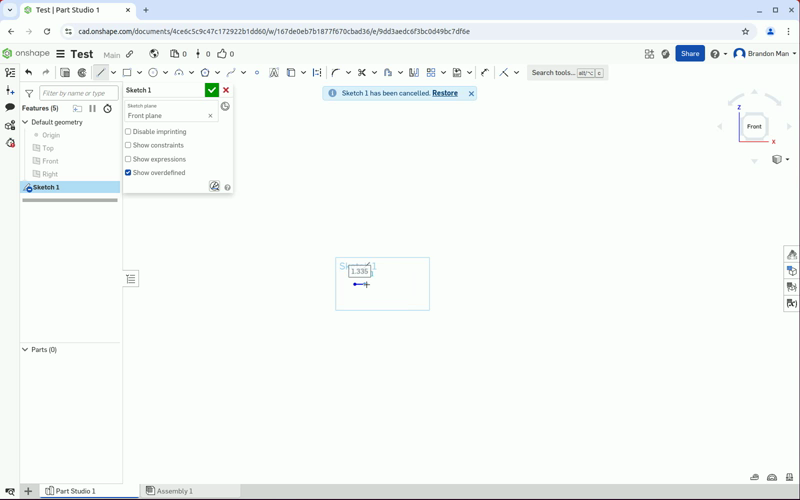
scroll(6)
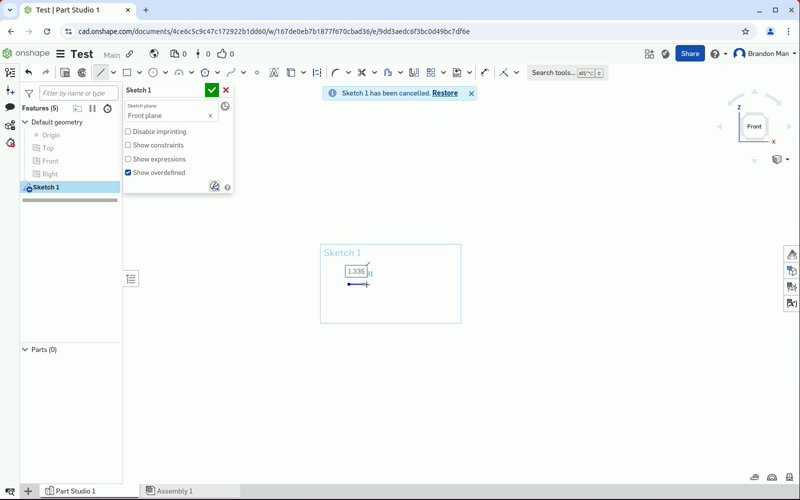
scroll(6)
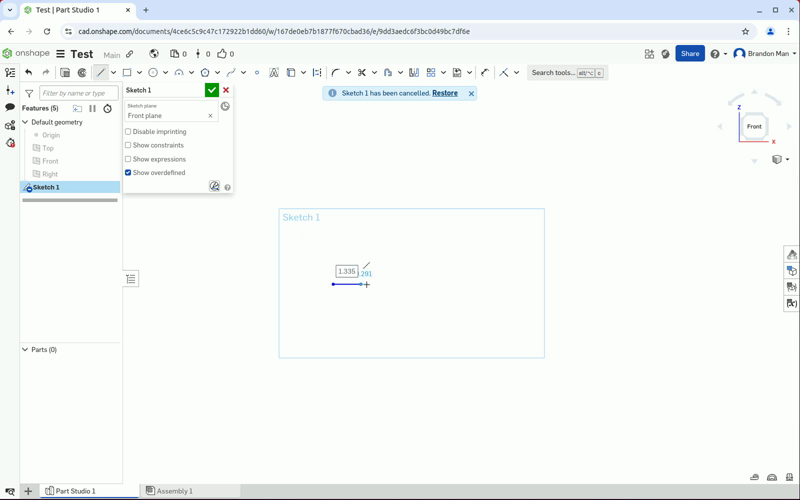
scroll(6)
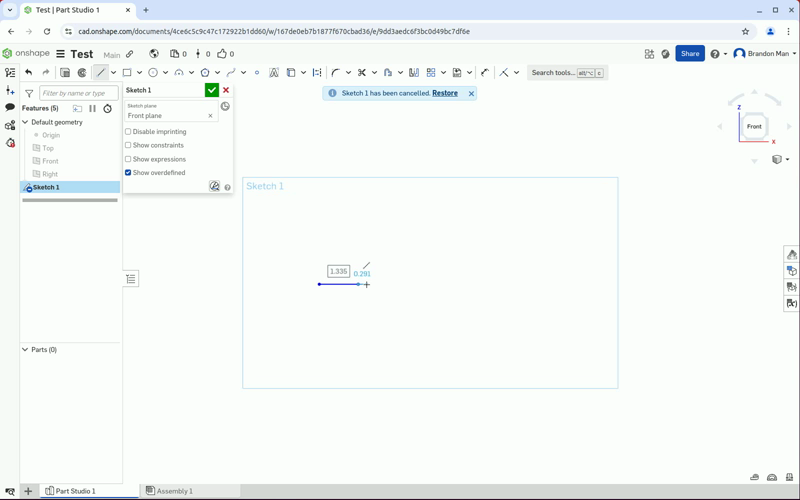
scroll(6)
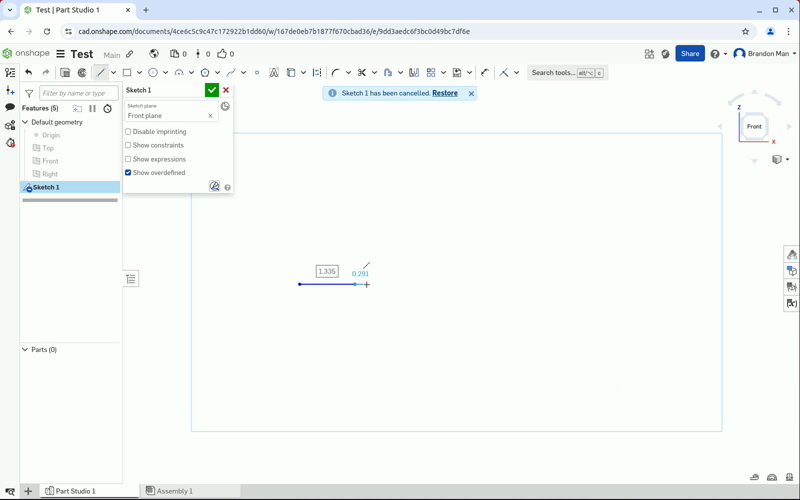
scroll(6)
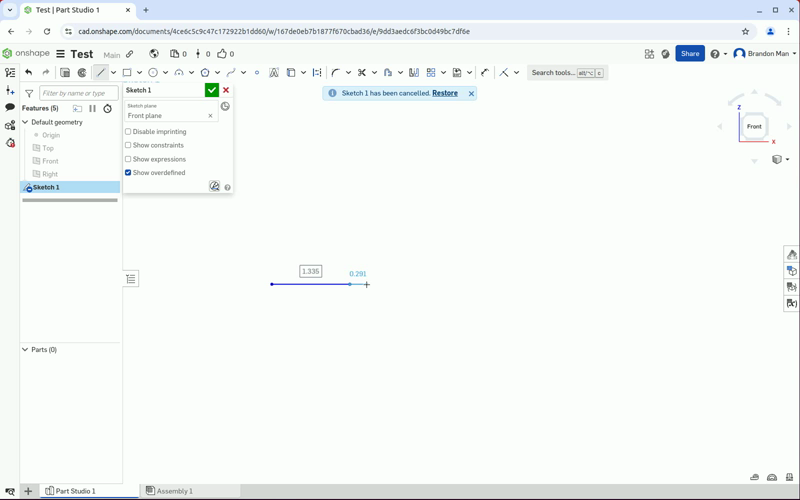
click(366, 284)
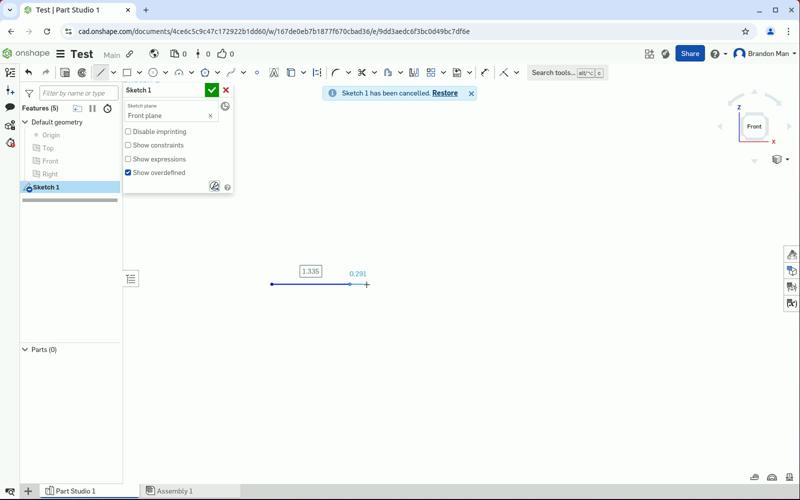
scroll(-6)
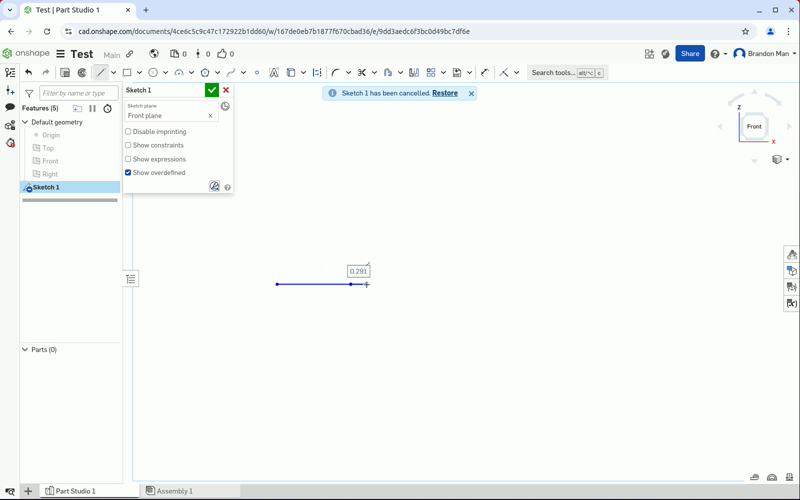
scroll(-6)
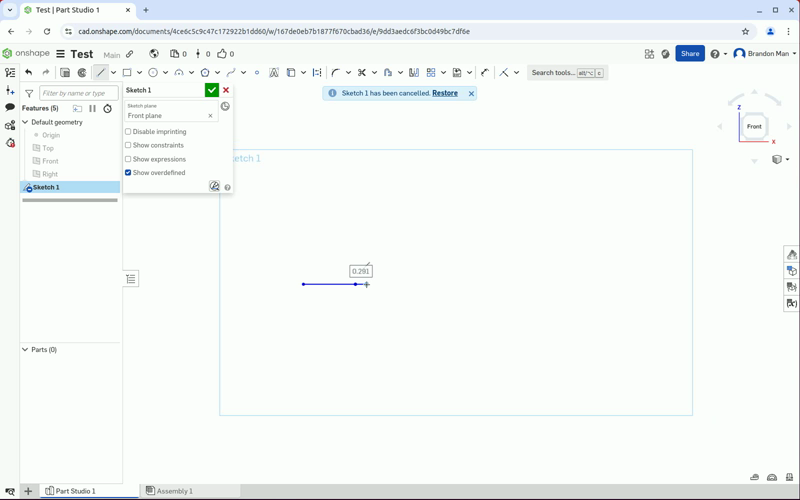
scroll(-6)
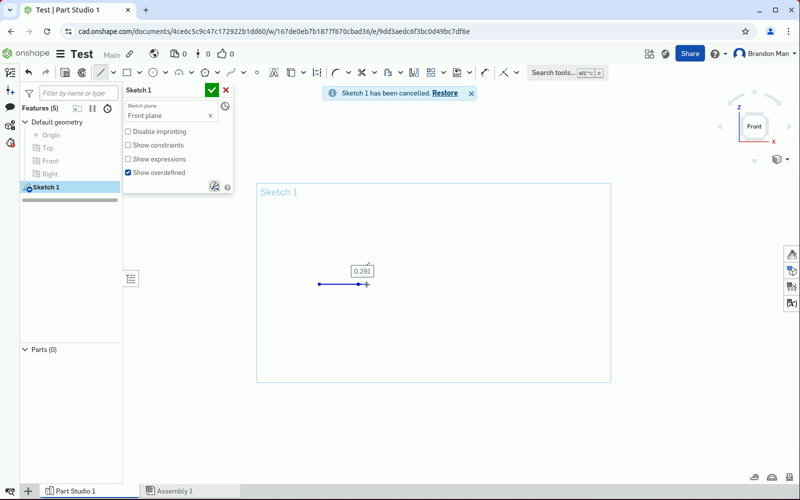
scroll(-6)
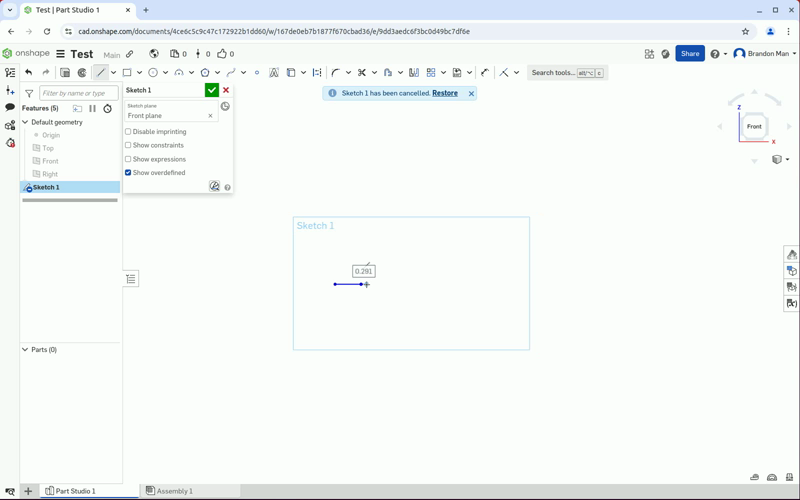
scroll(-6)
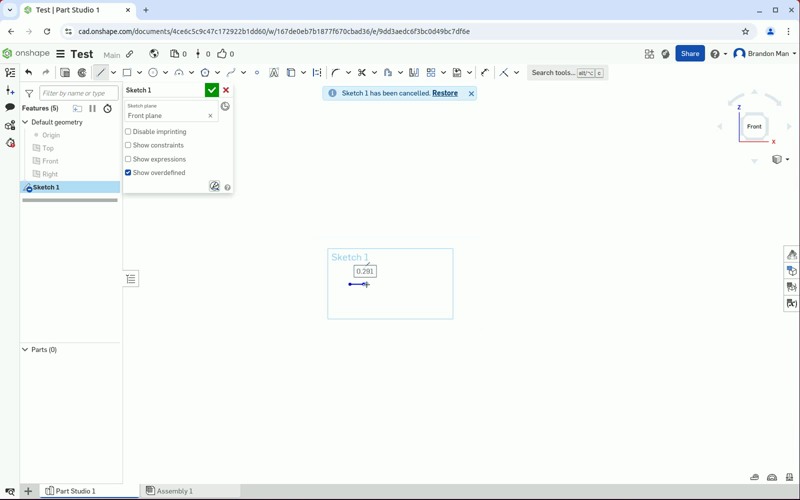
scroll(-6)
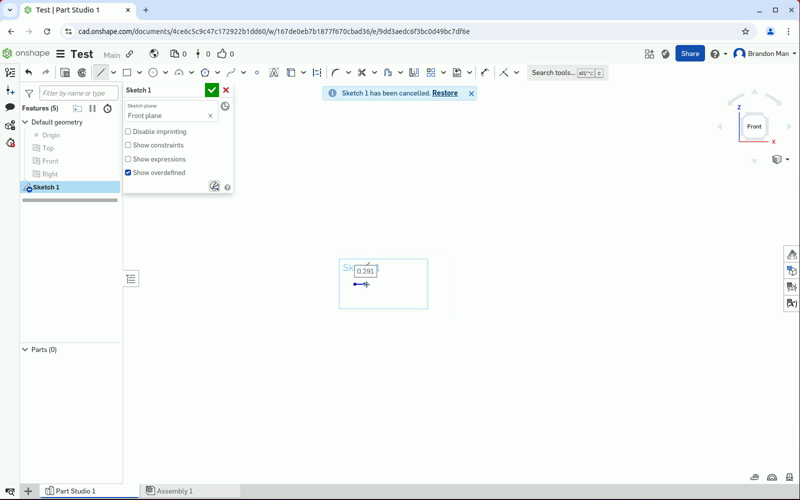
scroll(-6)
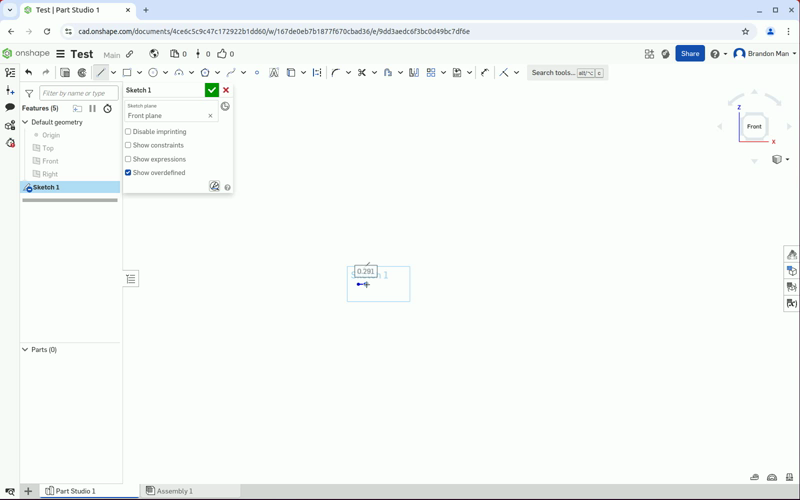
key_up(shift)
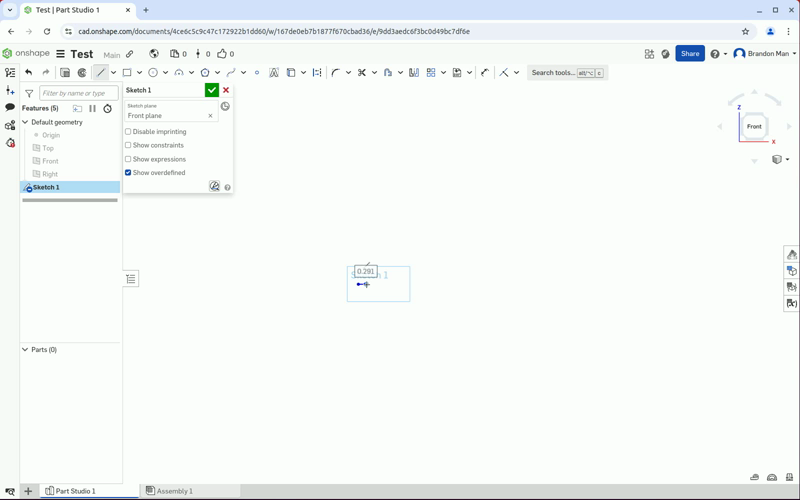
key(esc)
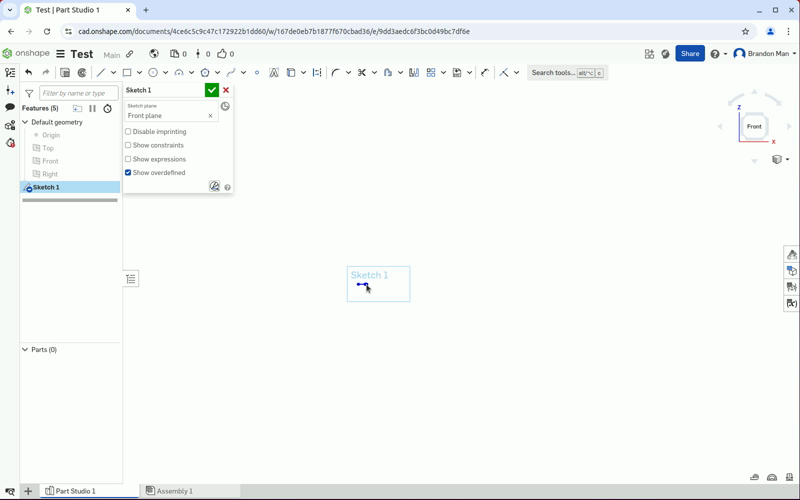
key(a)
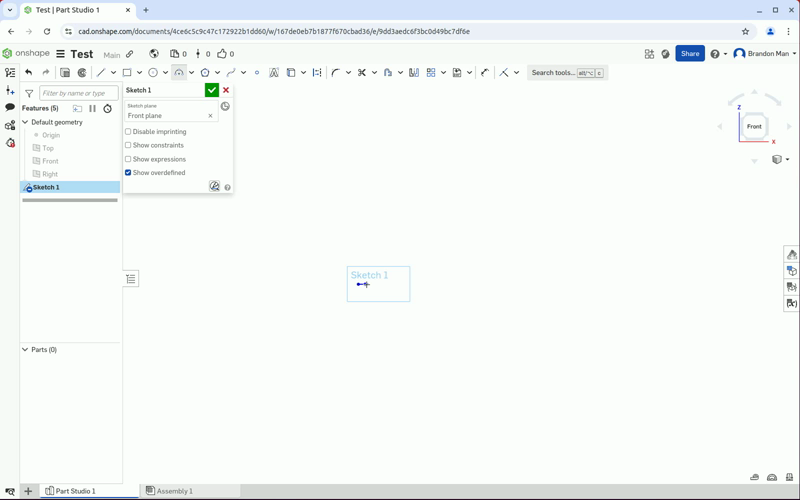
mouse_move(366, 284)
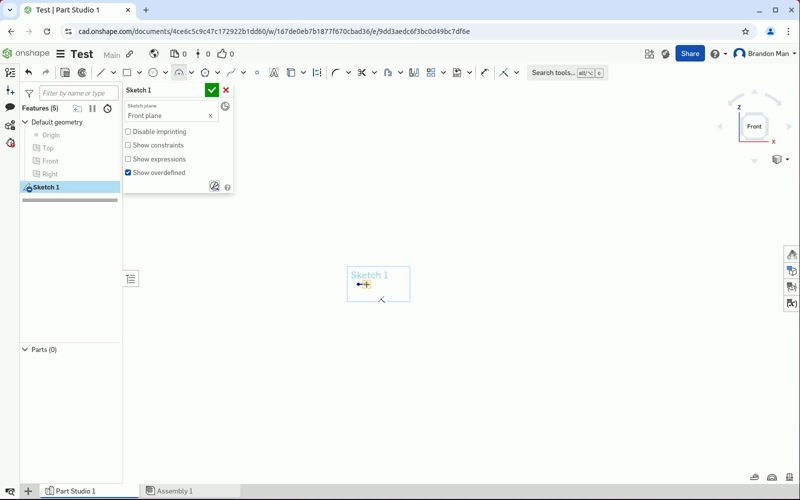
scroll(6)
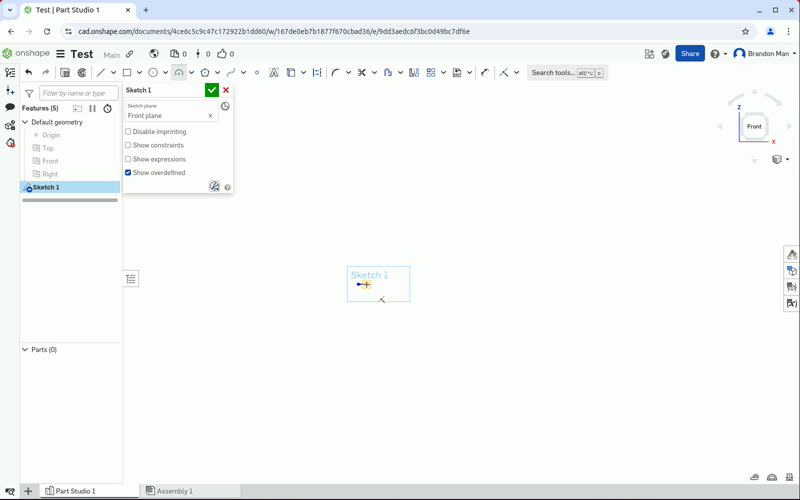
scroll(6)
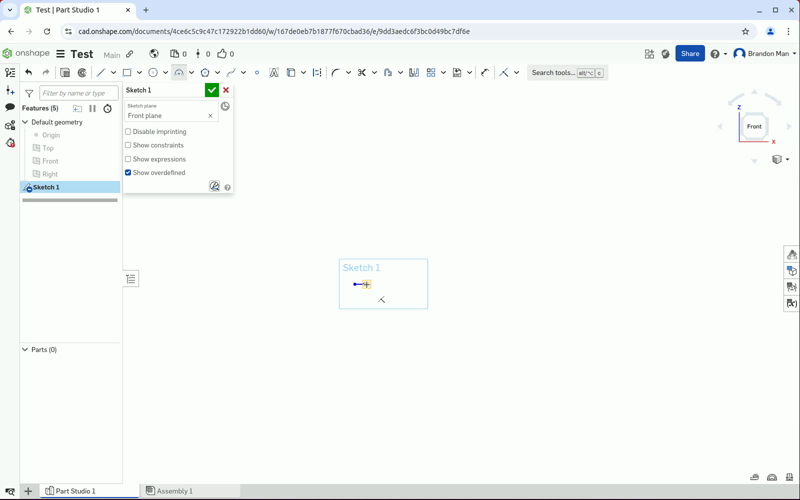
scroll(6)
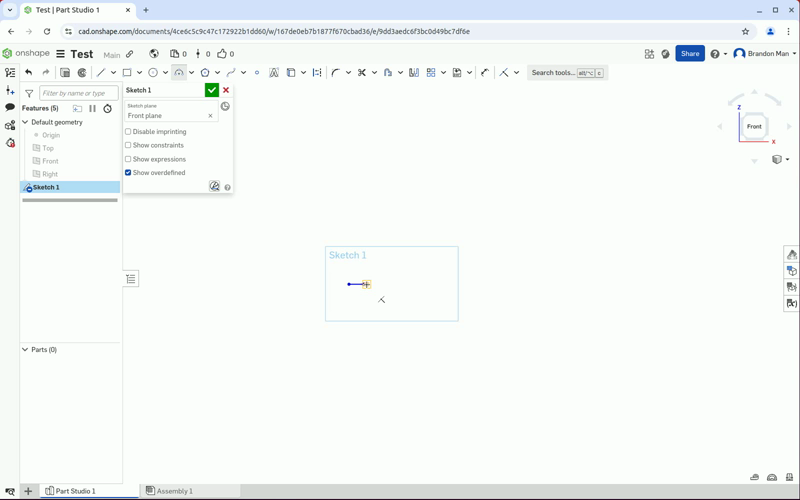
scroll(6)
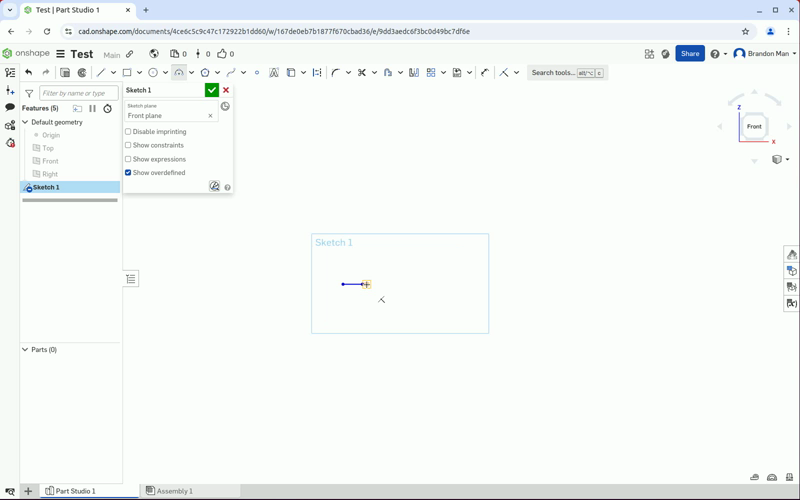
scroll(6)
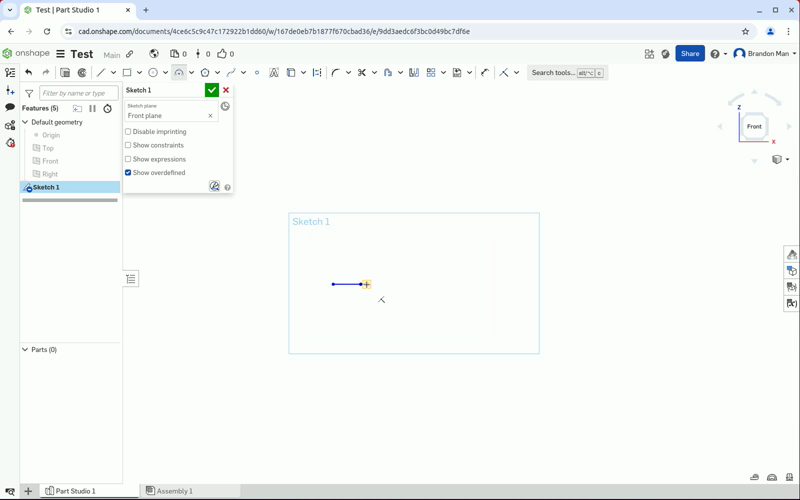
scroll(6)
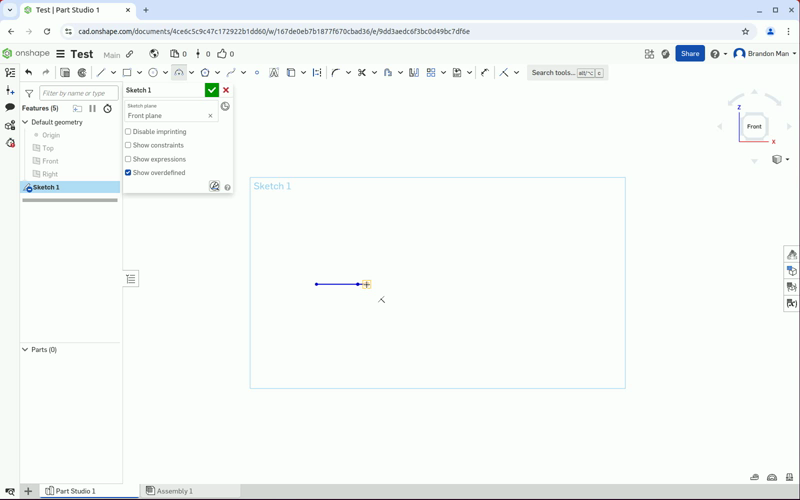
scroll(6)
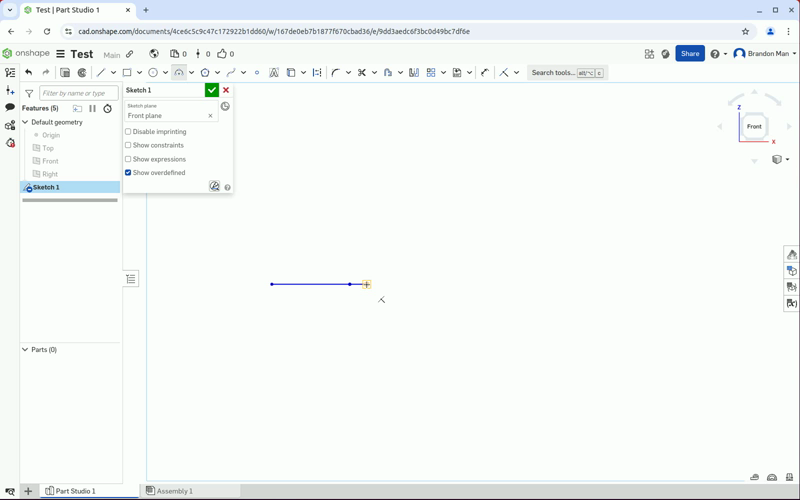
click(366, 284)
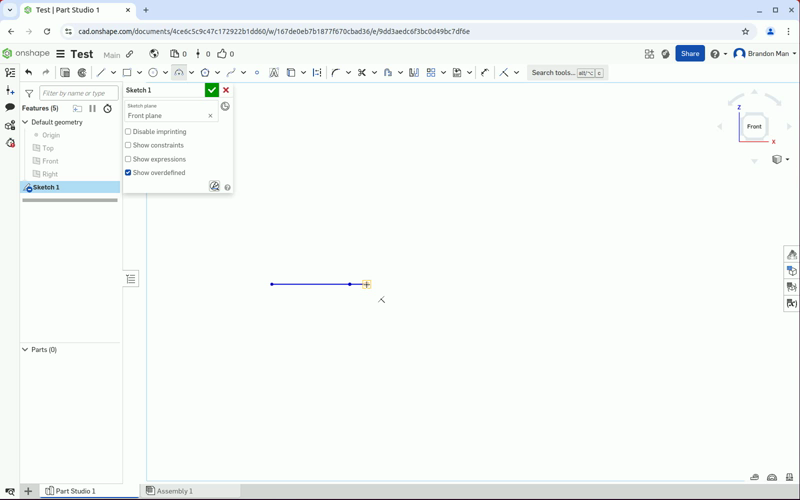
scroll(-6)
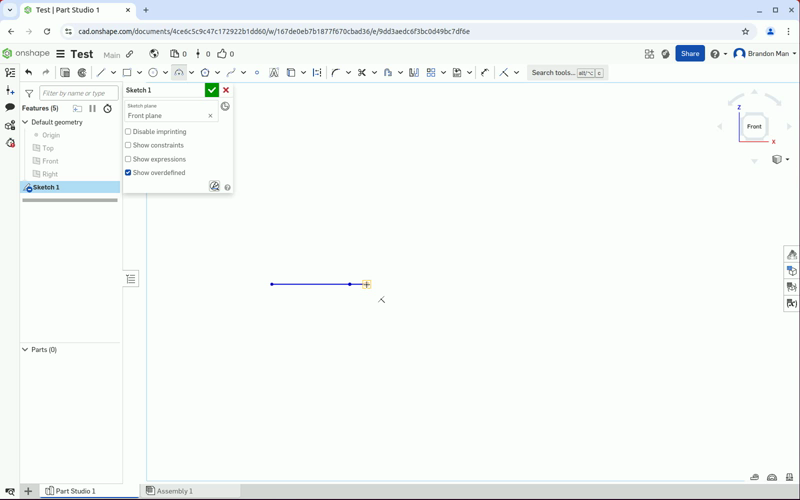
scroll(-6)
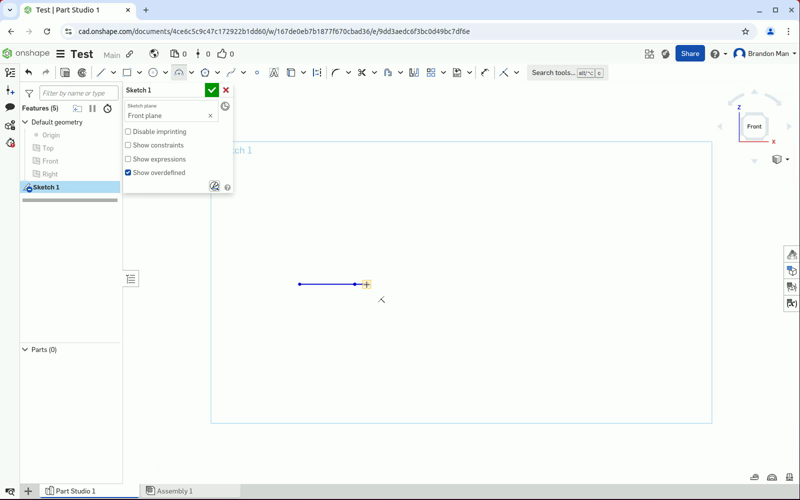
scroll(-6)
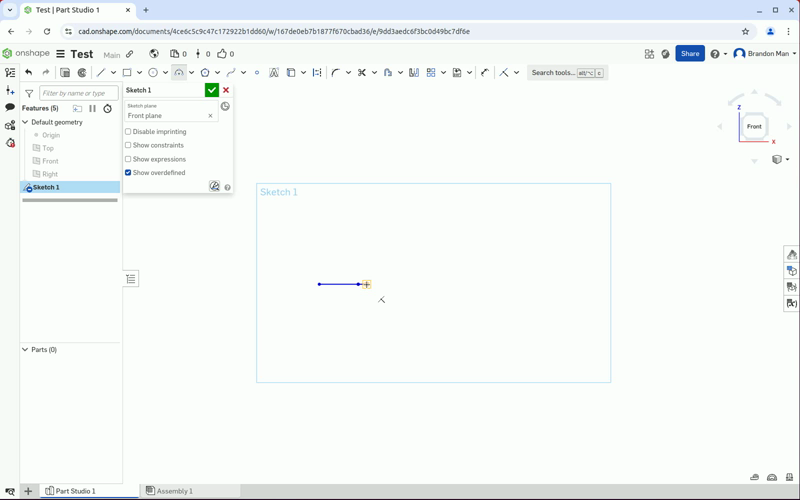
scroll(-6)
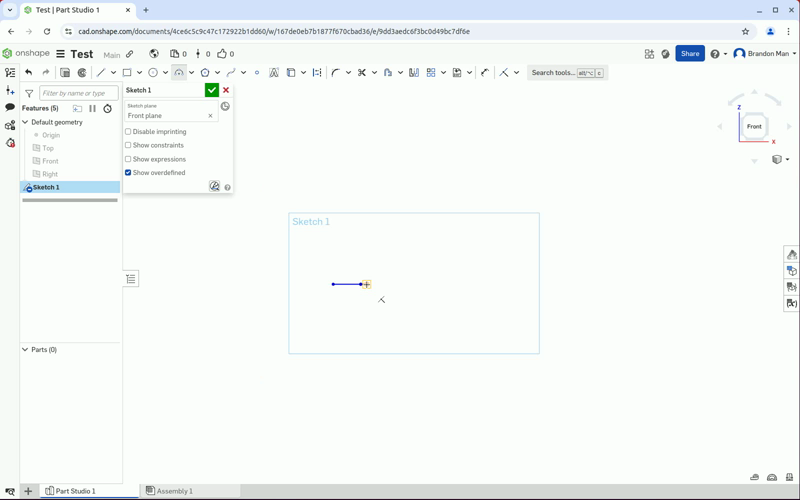
scroll(-6)
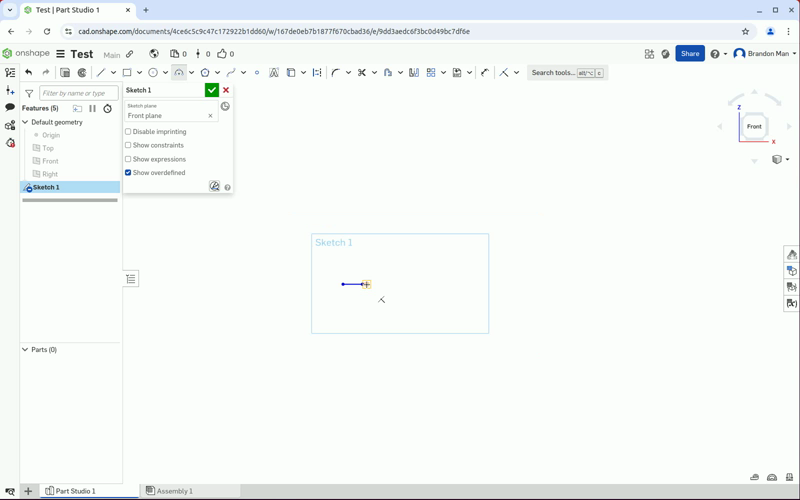
scroll(-6)
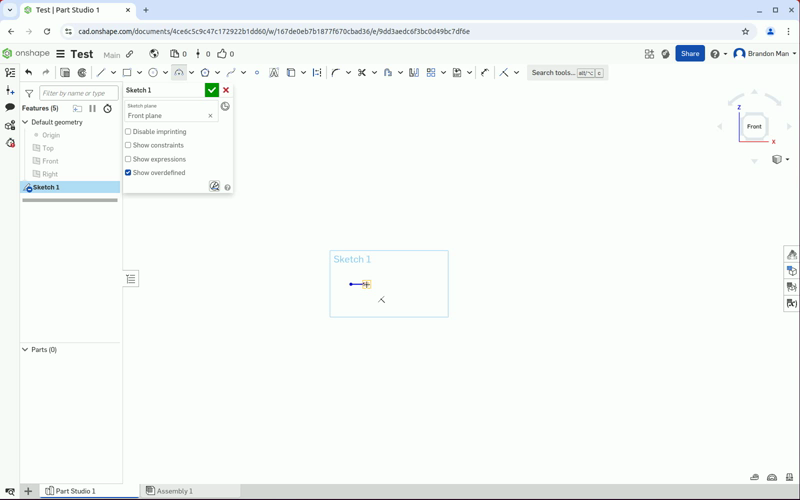
scroll(-6)
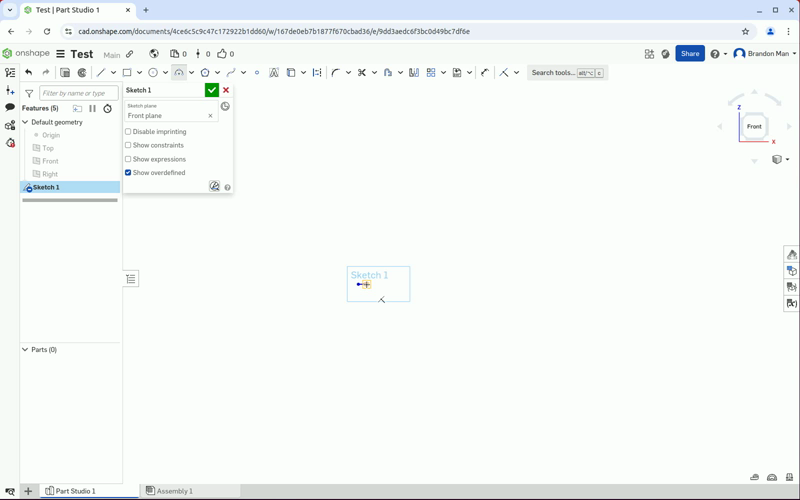
key_down(shift)
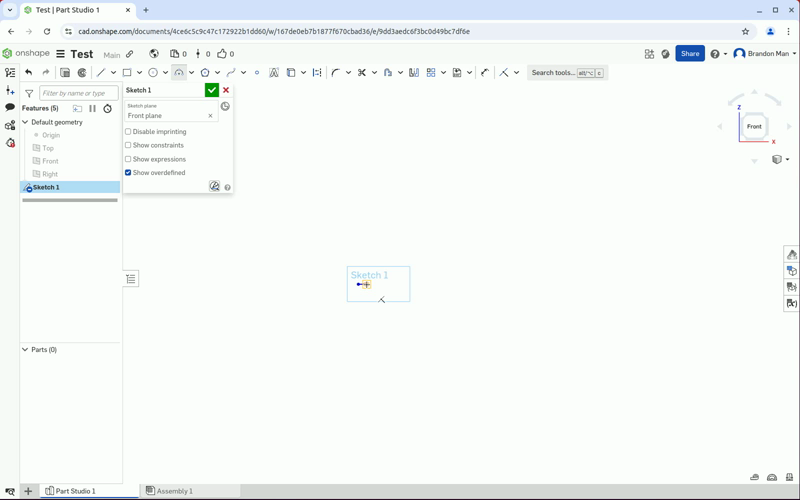
mouse_move(366, 280)
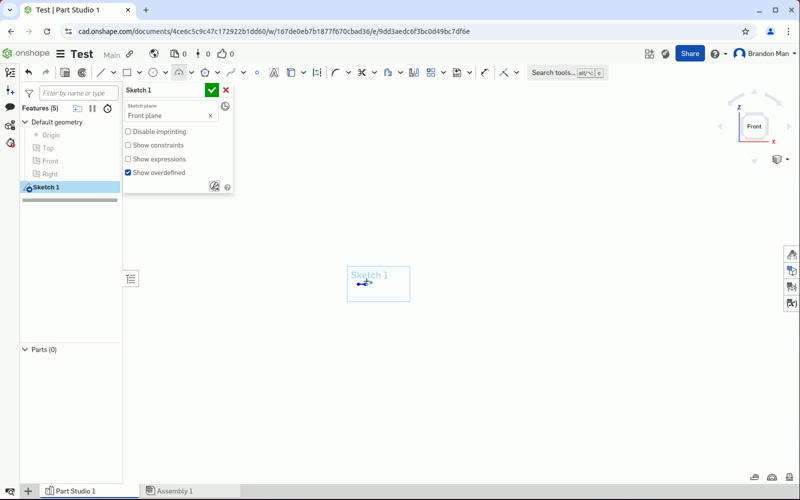
scroll(6)
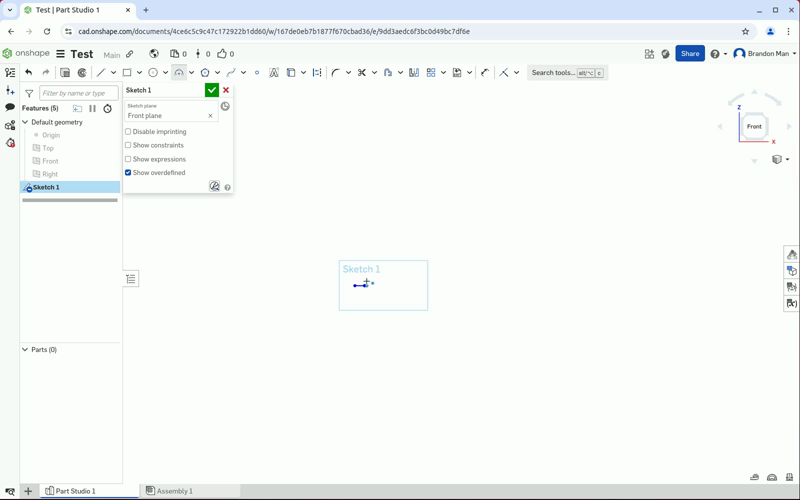
scroll(6)
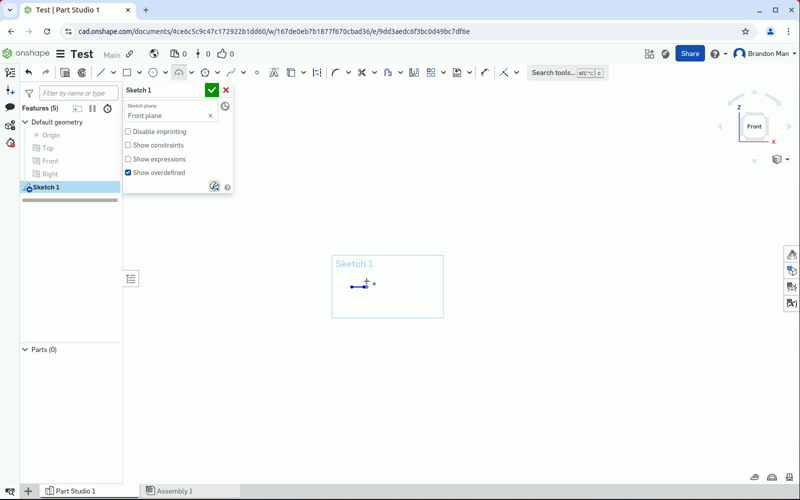
scroll(6)
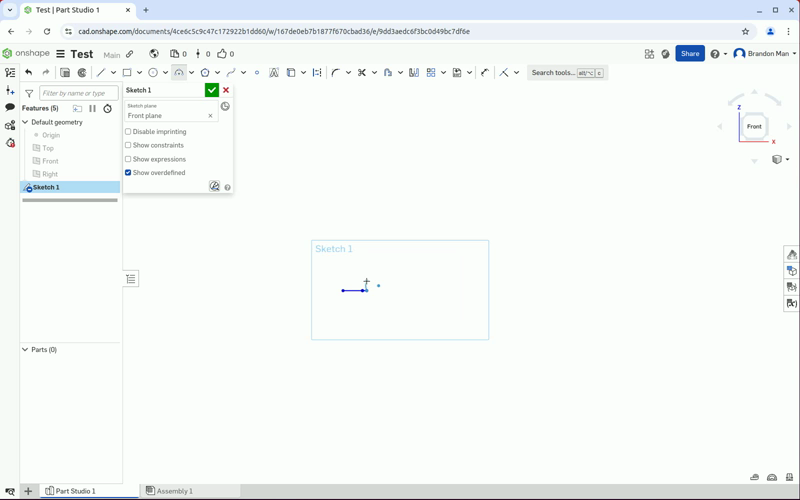
scroll(6)
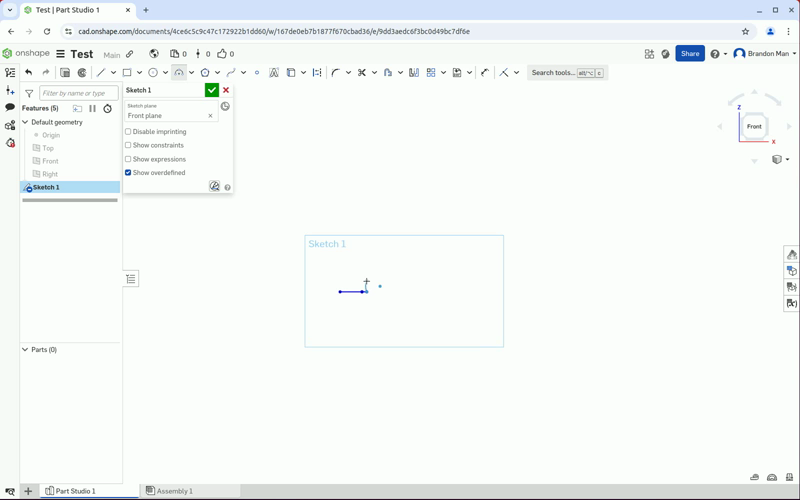
scroll(6)
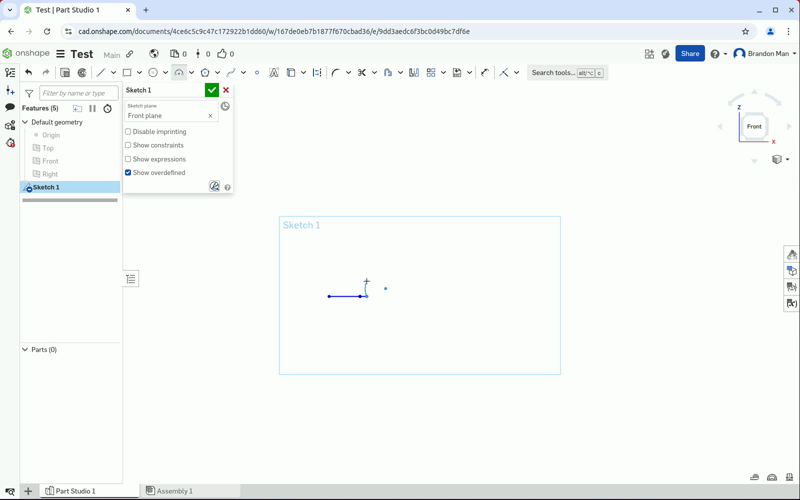
scroll(6)
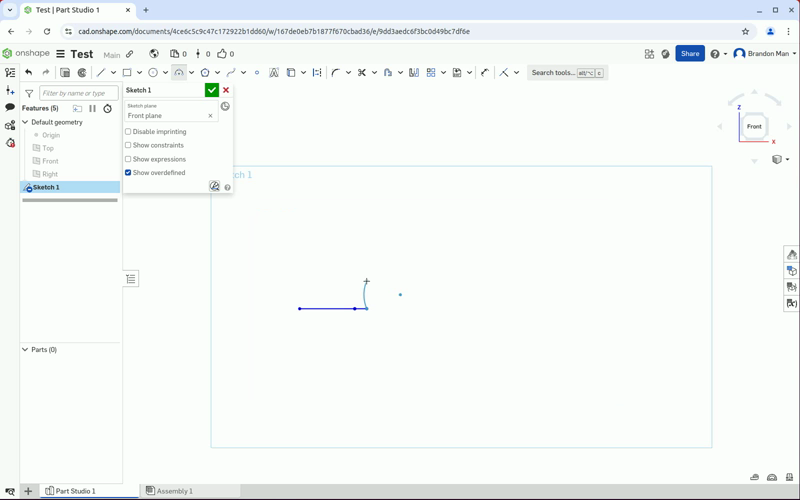
scroll(6)
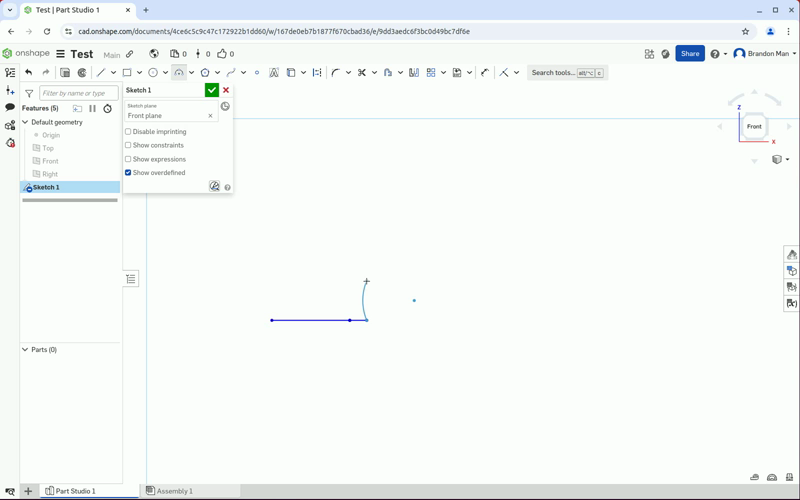
click(366, 280)
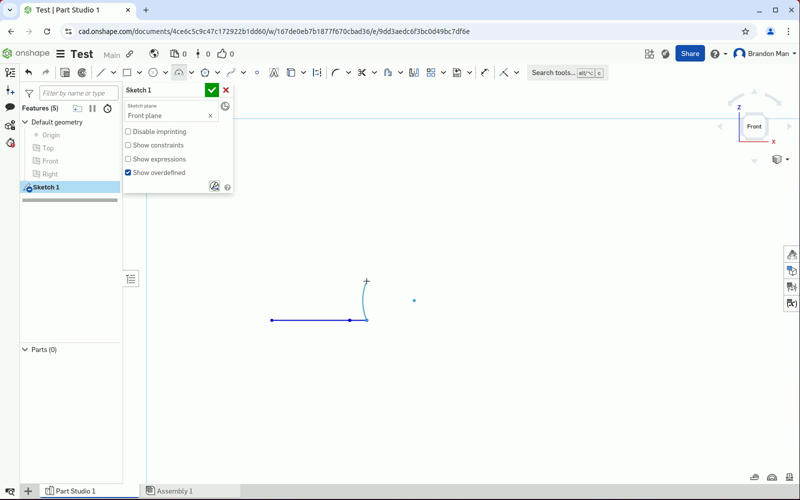
scroll(-6)
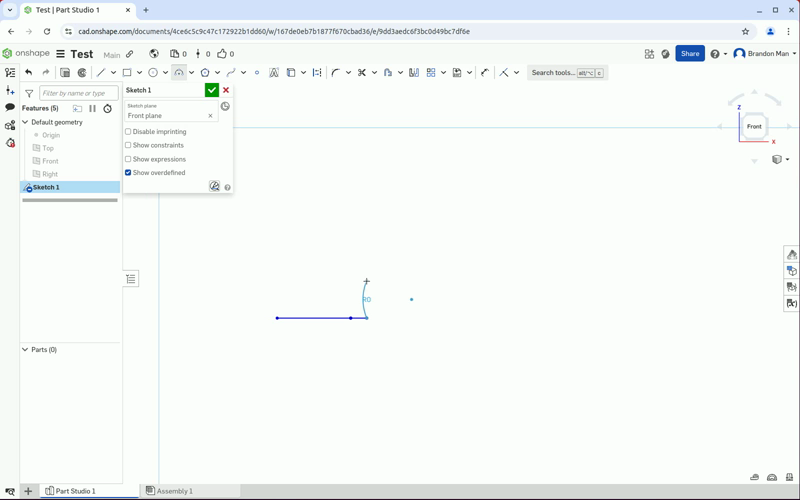
scroll(-6)
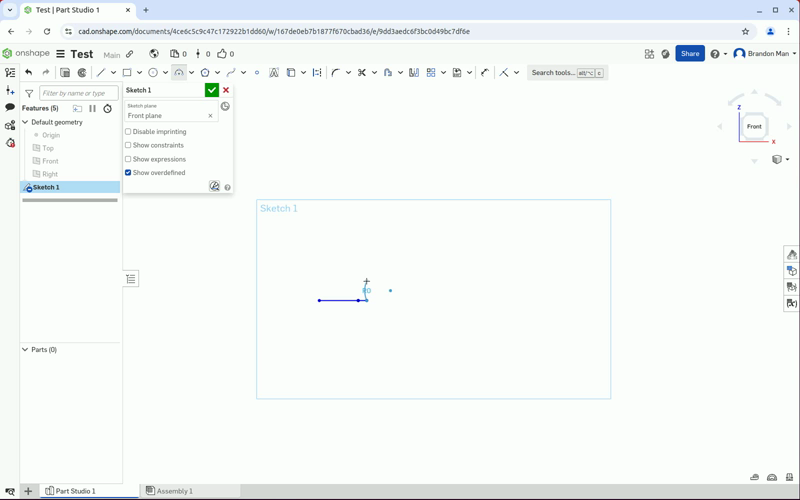
scroll(-6)
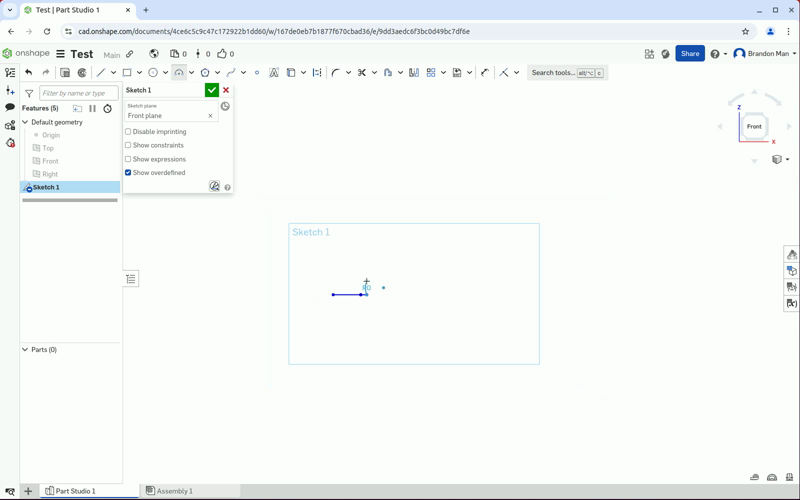
scroll(-6)
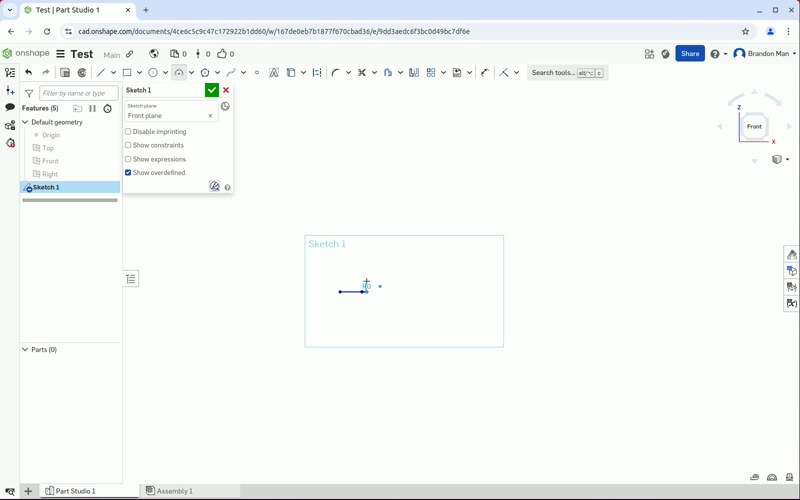
scroll(-6)
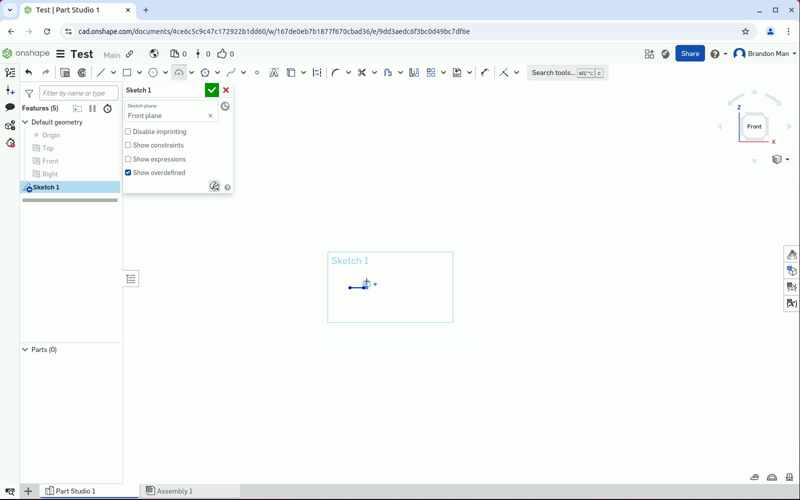
scroll(-6)
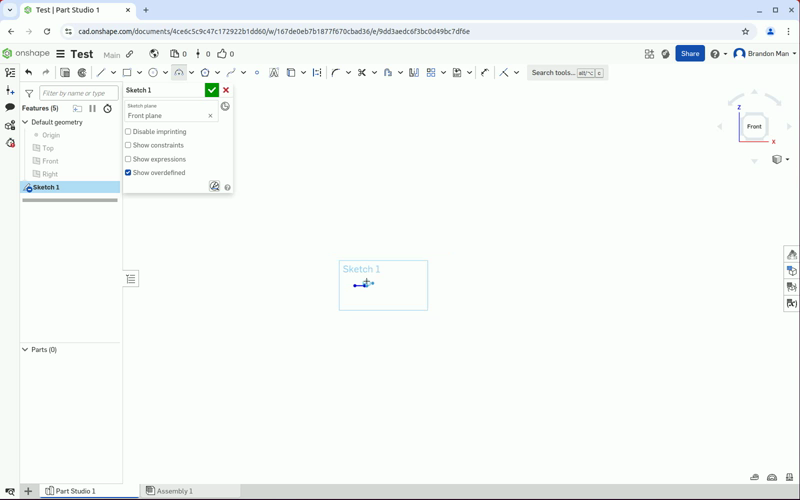
scroll(-6)
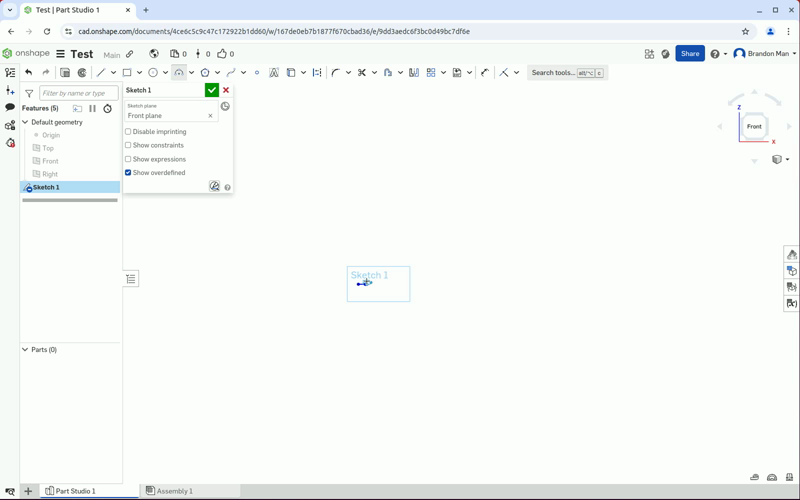
mouse_move(367, 282)
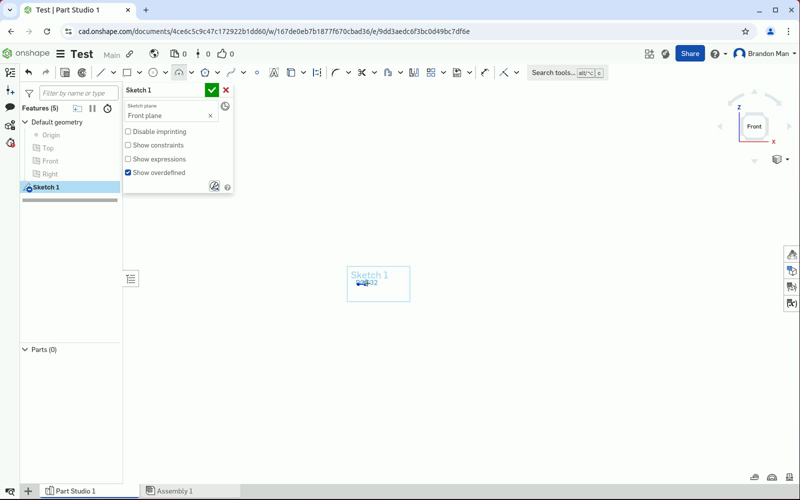
scroll(6)
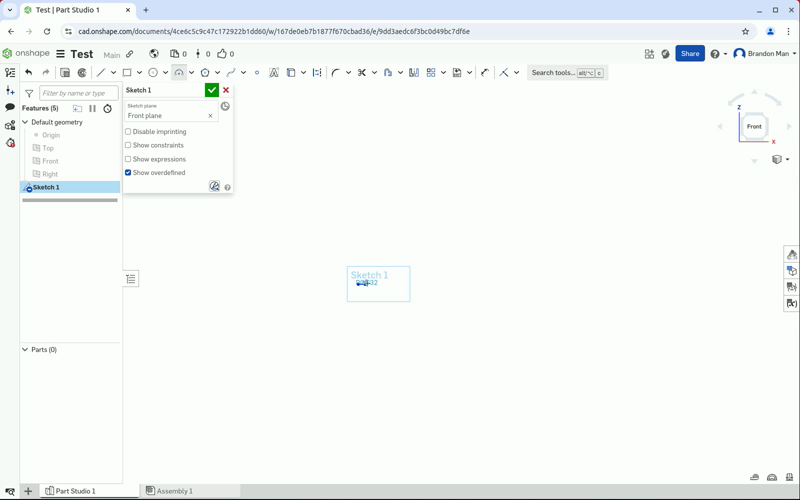
scroll(6)
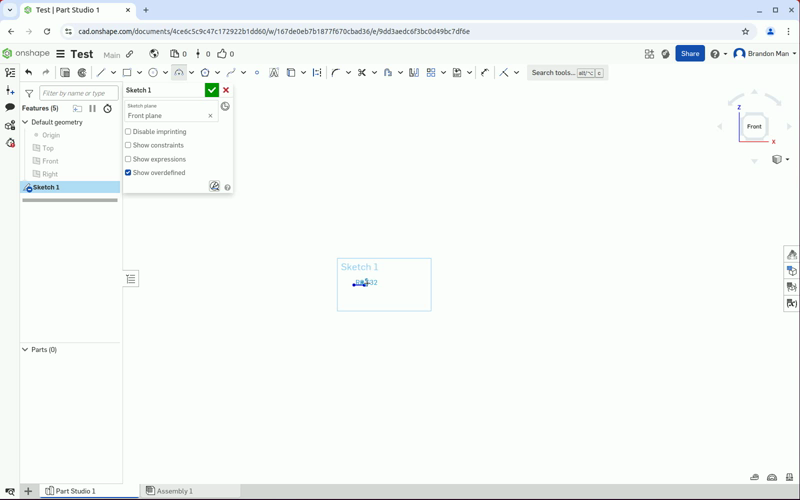
scroll(6)
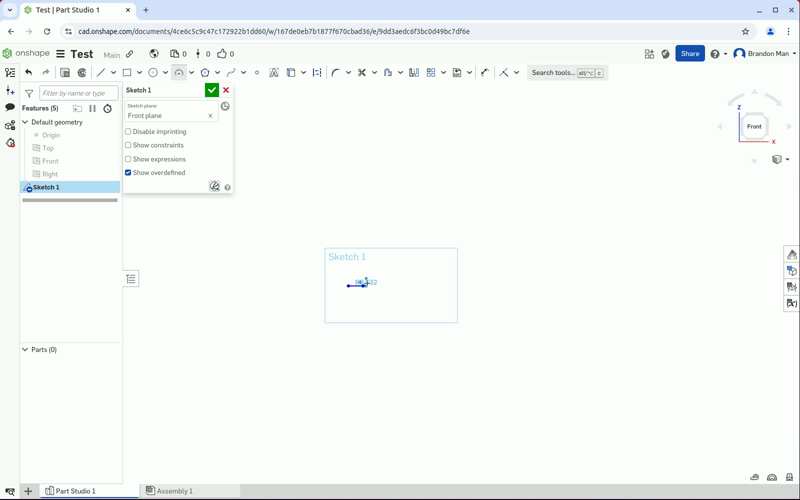
scroll(6)
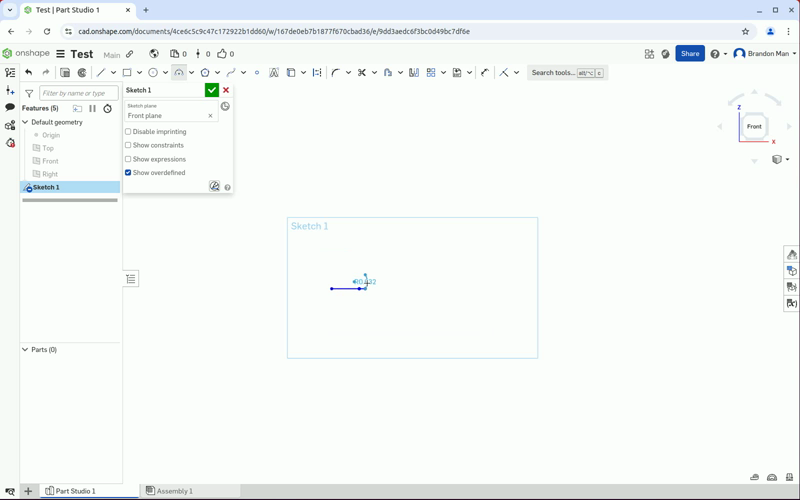
scroll(6)
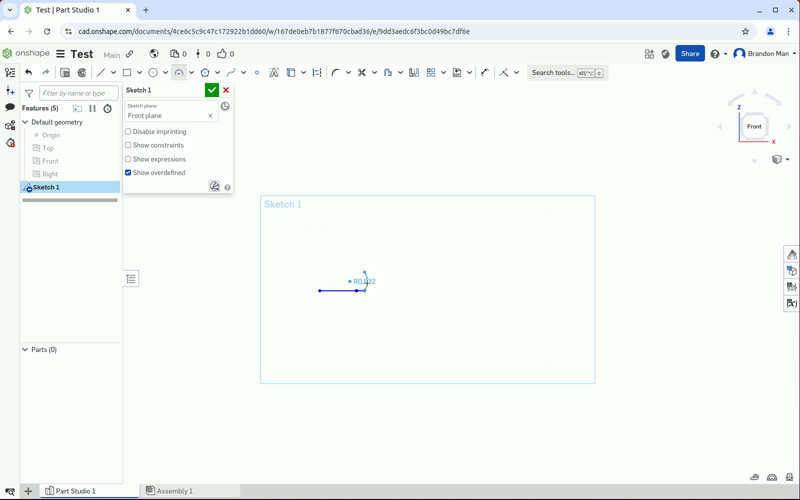
scroll(6)
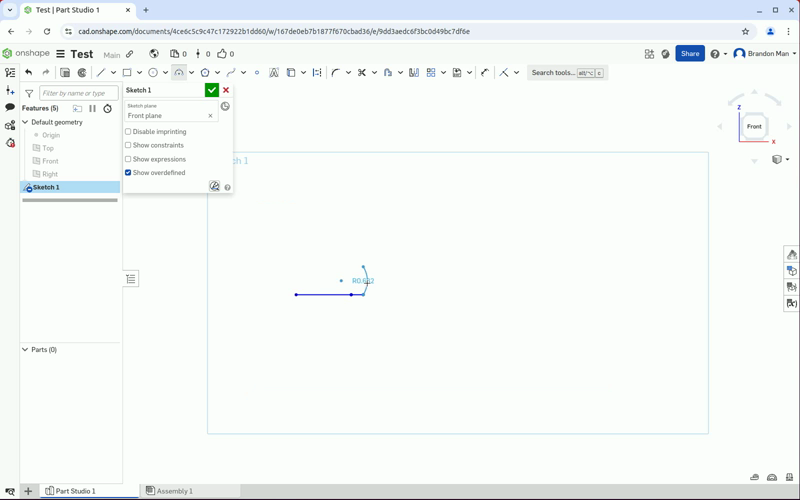
scroll(6)
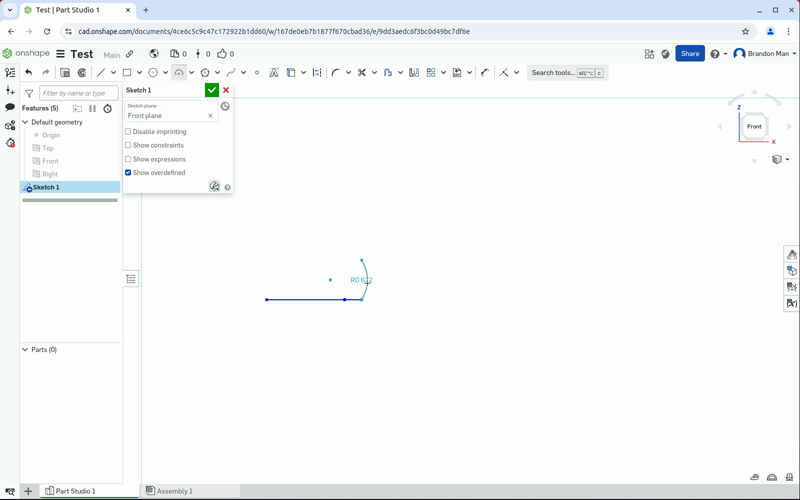
click(367, 282)
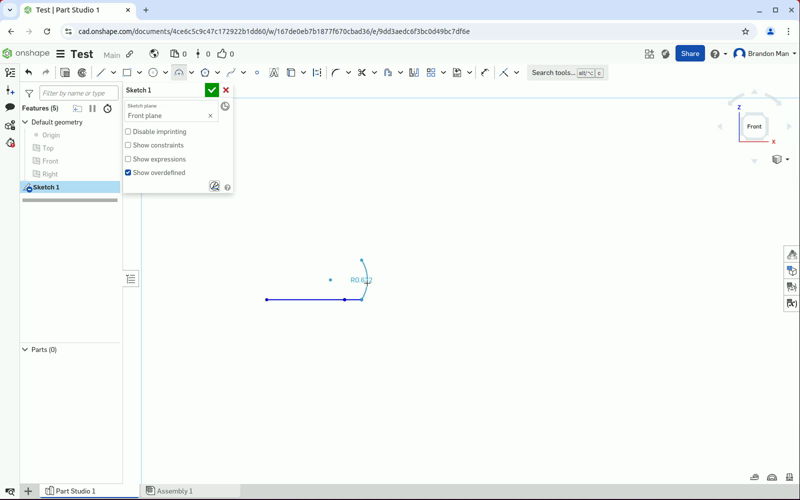
scroll(-6)
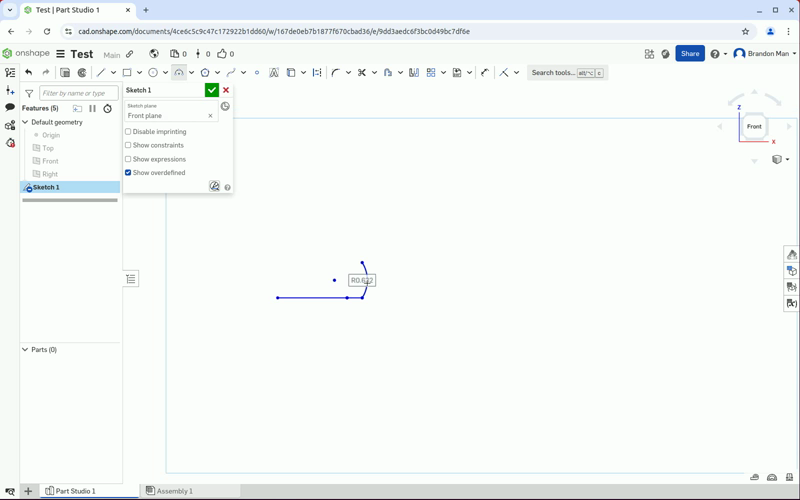
scroll(-6)
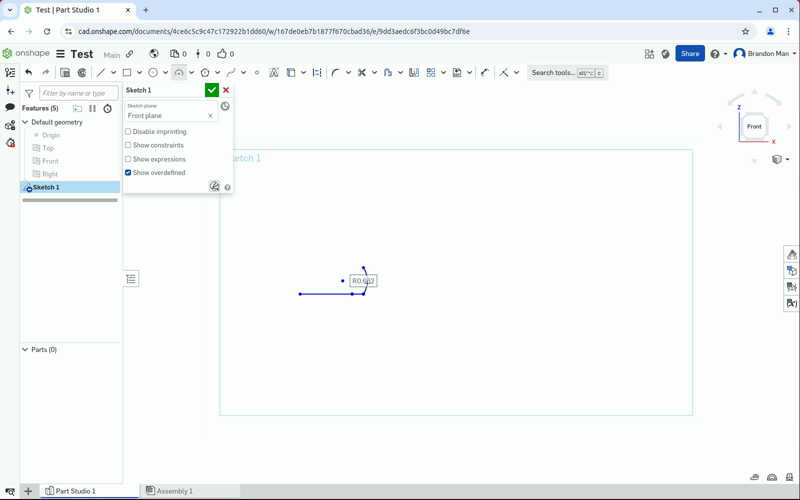
scroll(-6)
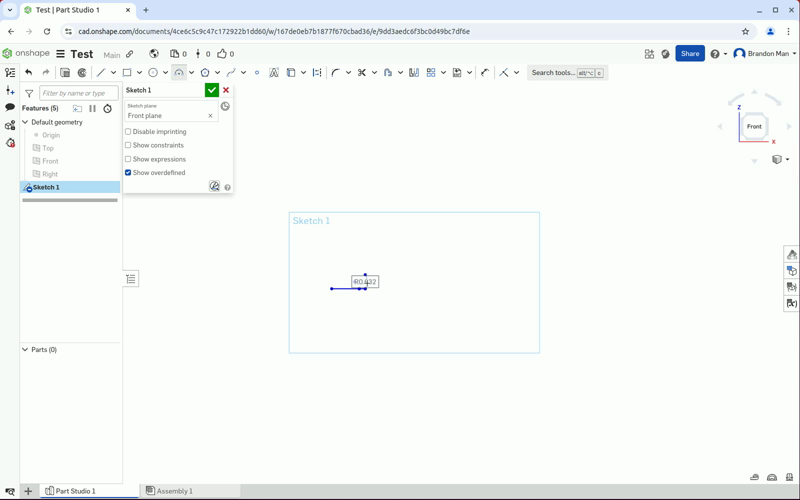
scroll(-6)
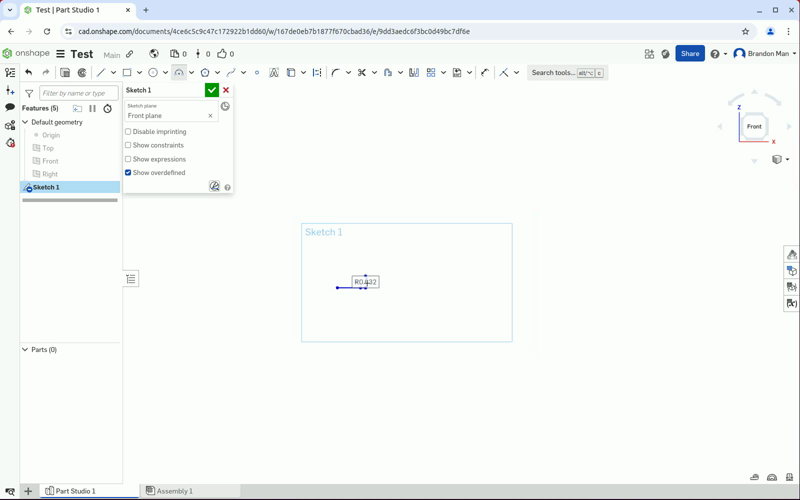
scroll(-6)
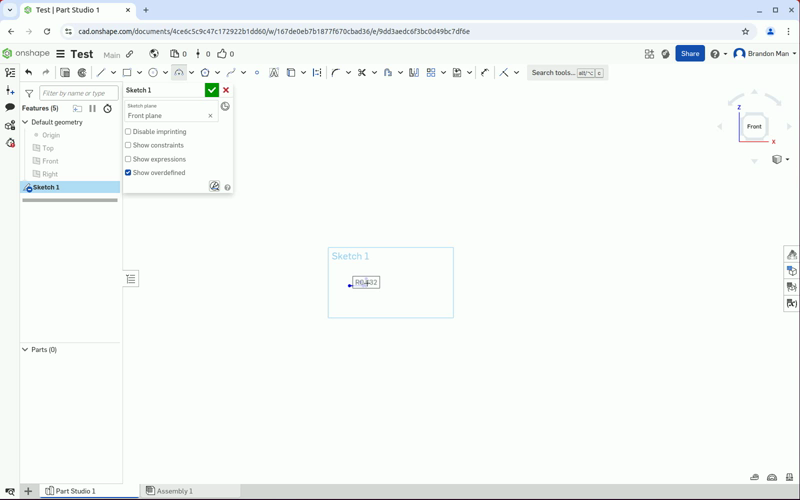
scroll(-6)
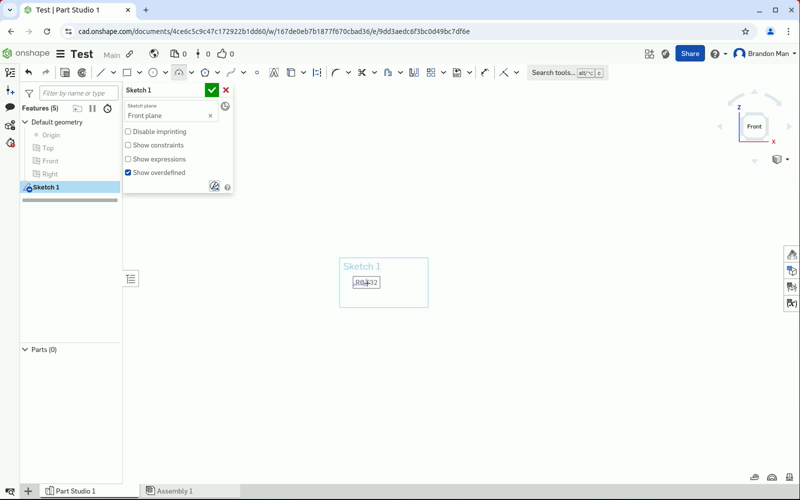
scroll(-6)
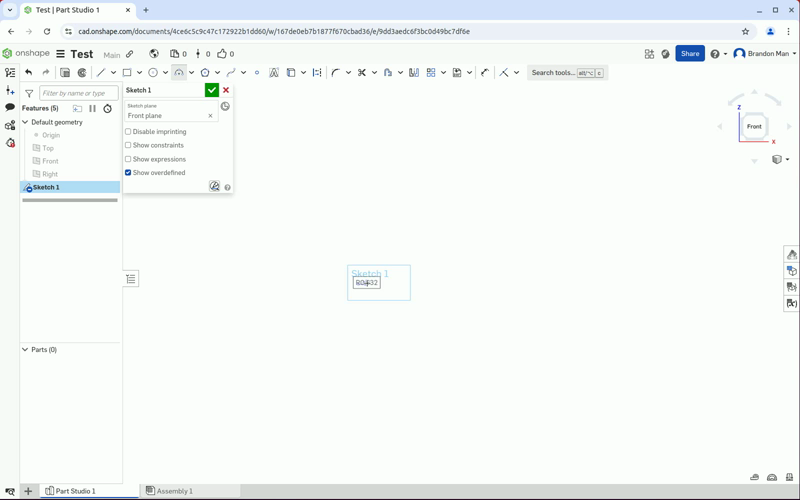
key_up(shift)
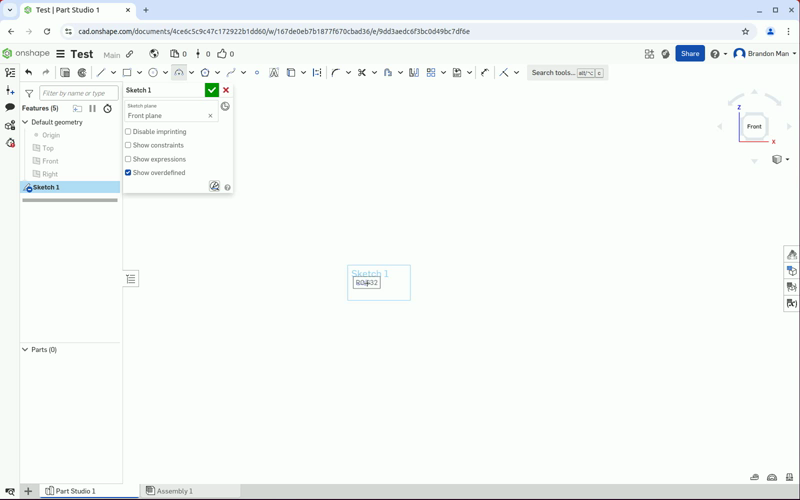
key(esc)
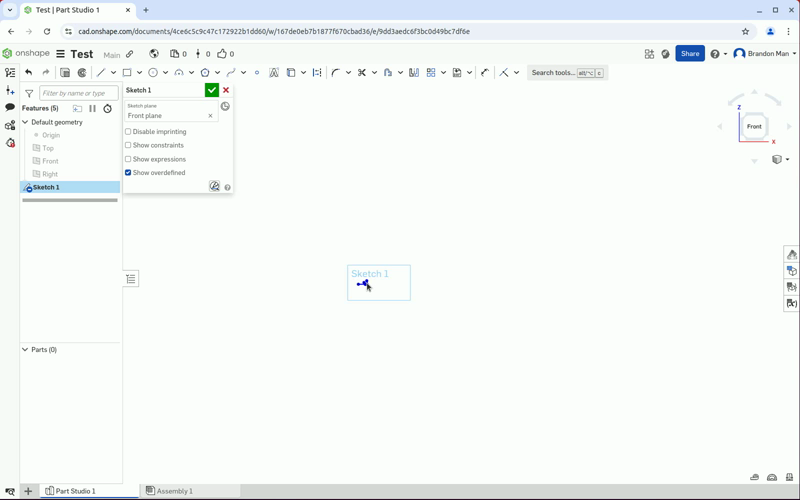
key(l)
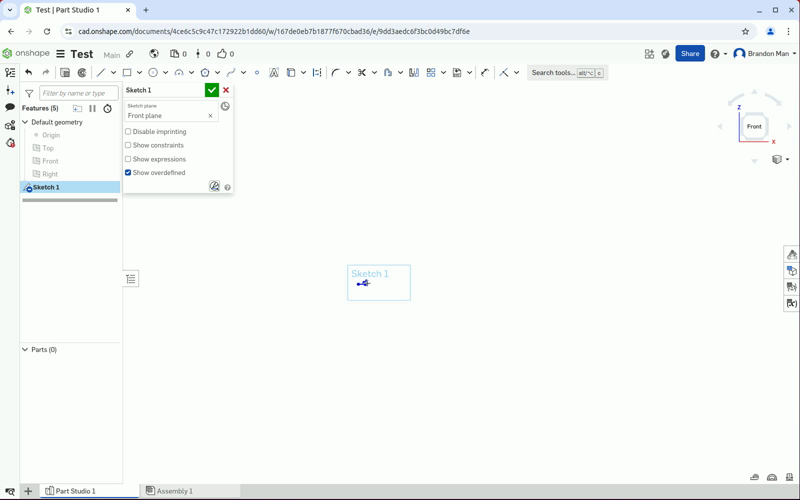
mouse_move(366, 280)
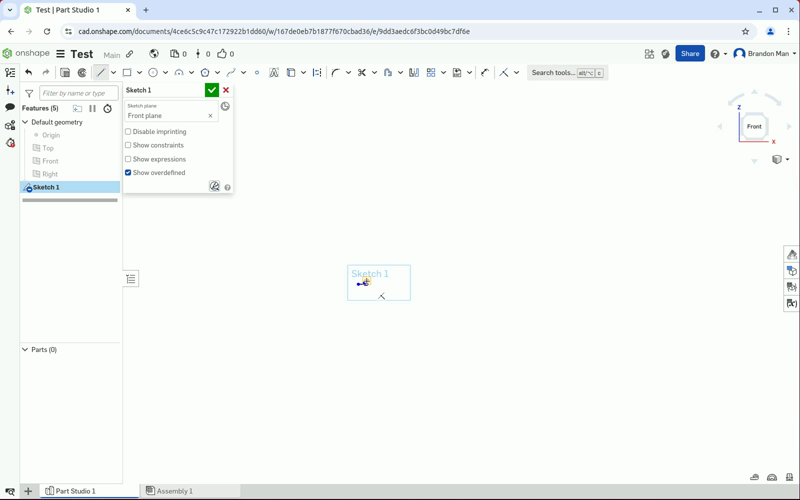
scroll(6)
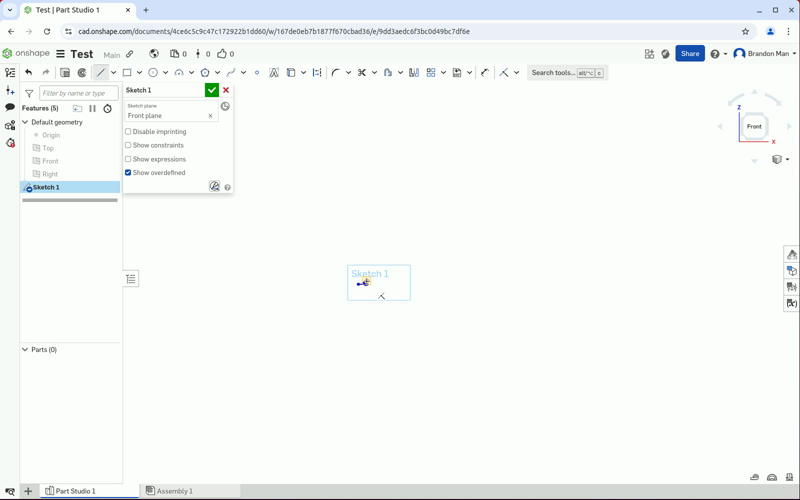
scroll(6)
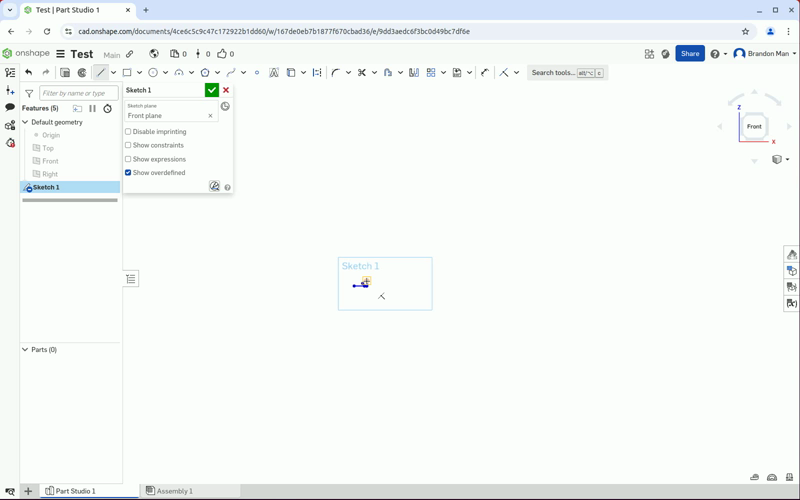
scroll(6)
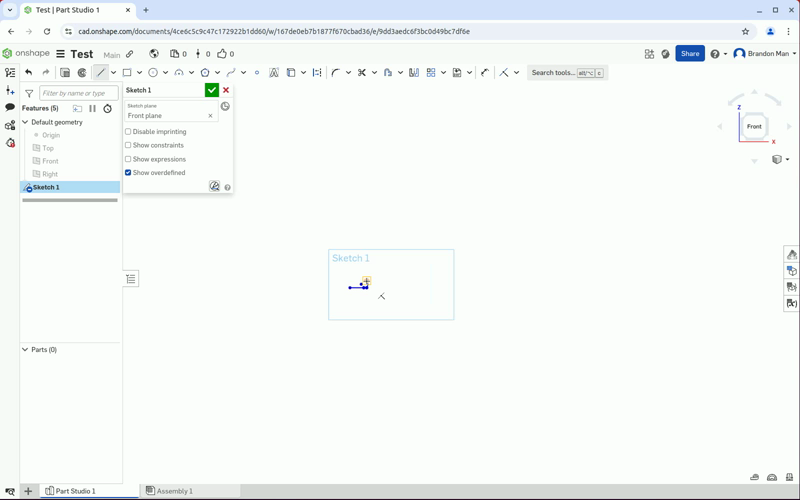
scroll(6)
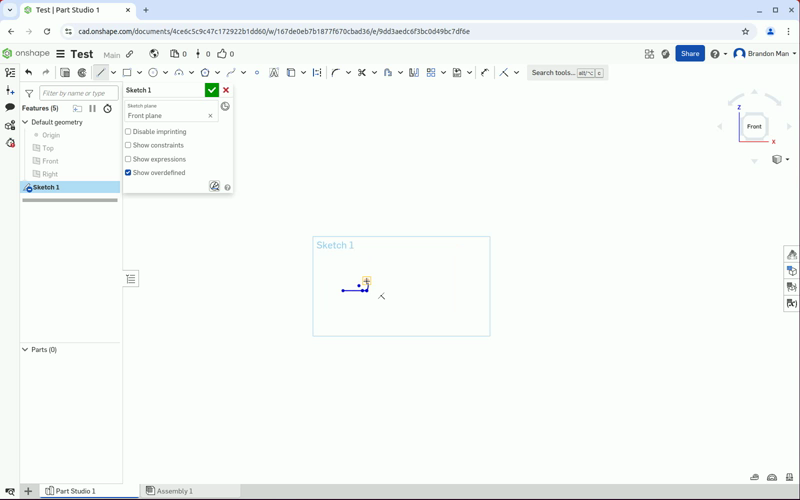
scroll(6)
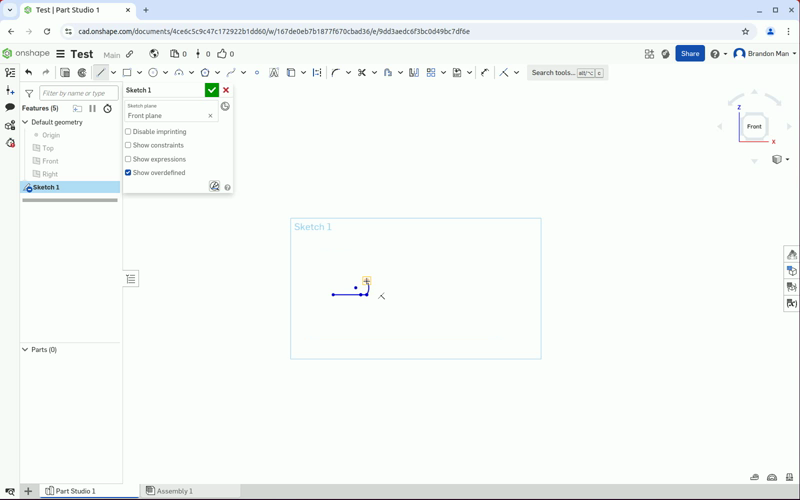
scroll(6)
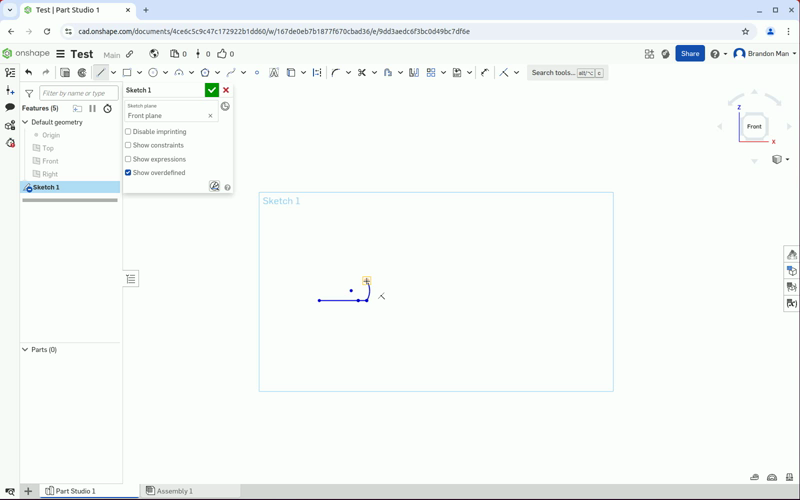
scroll(6)
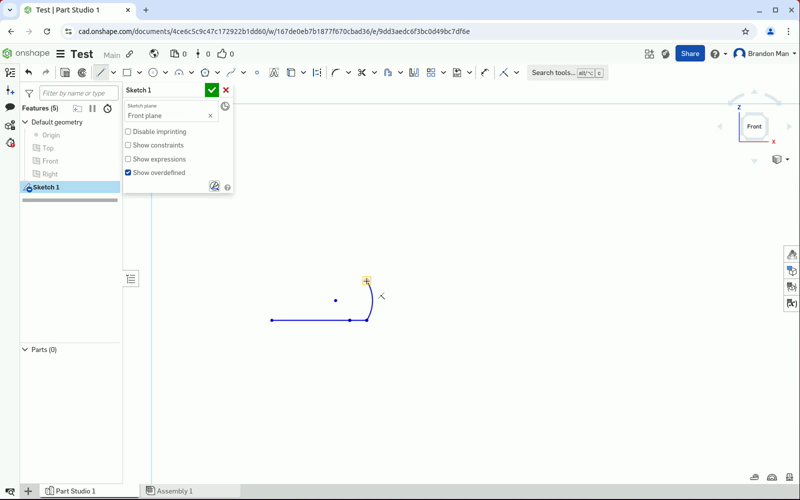
click(366, 280)
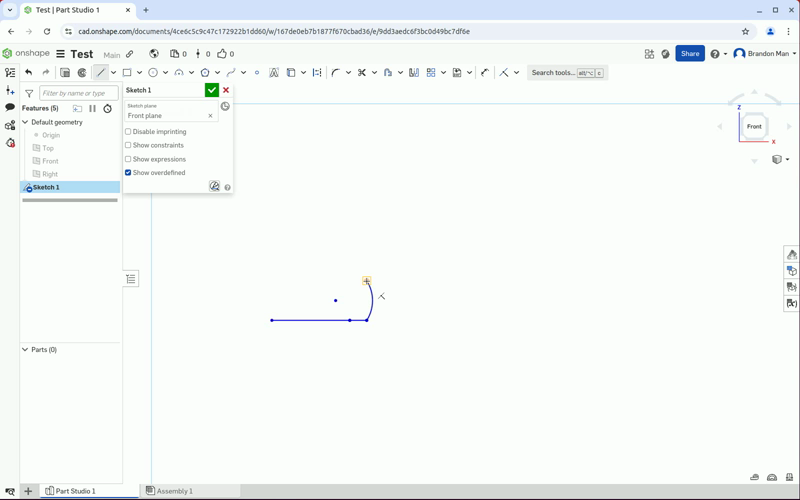
scroll(-6)
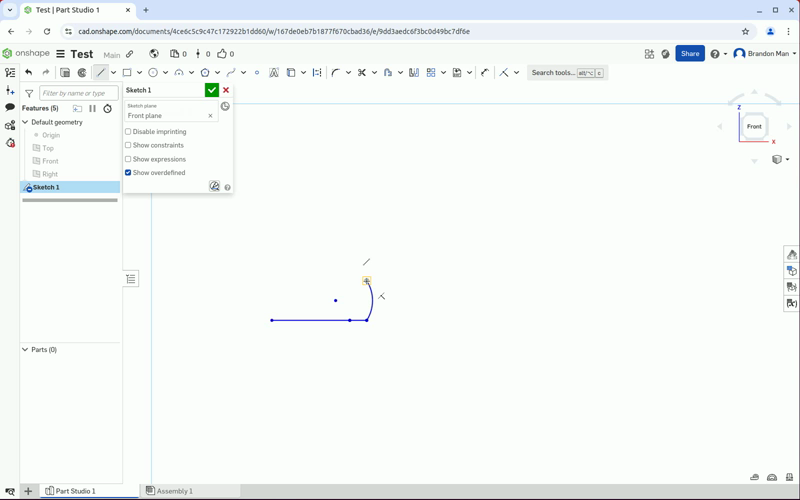
scroll(-6)
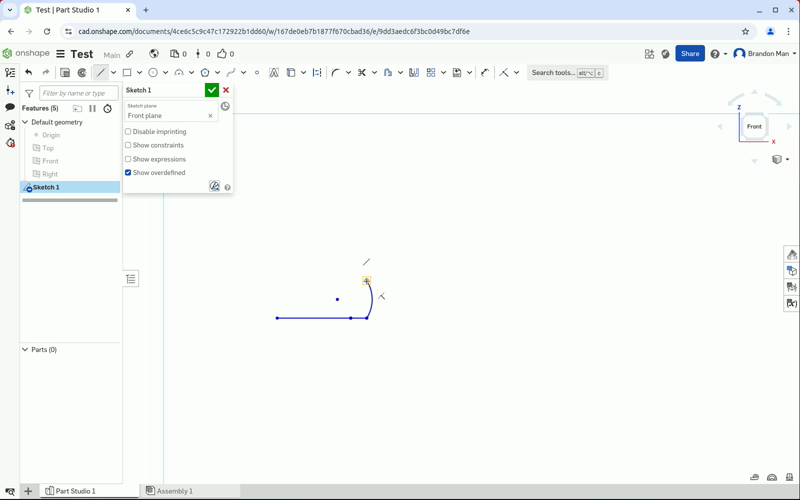
scroll(-6)
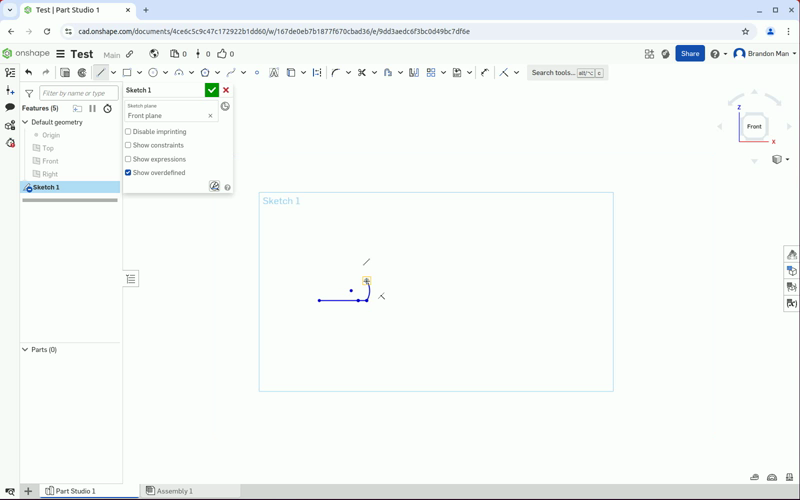
scroll(-6)
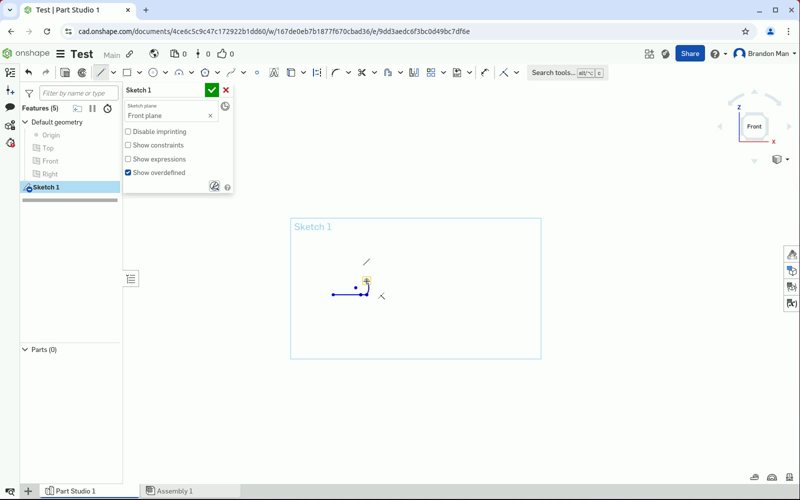
scroll(-6)
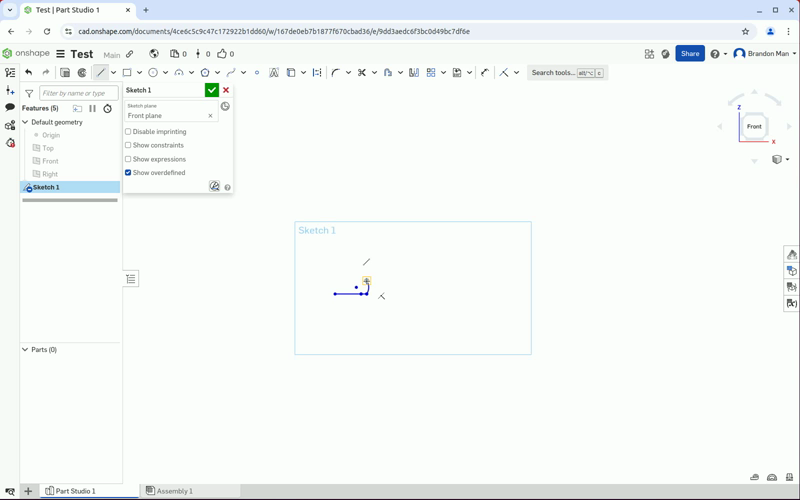
scroll(-6)
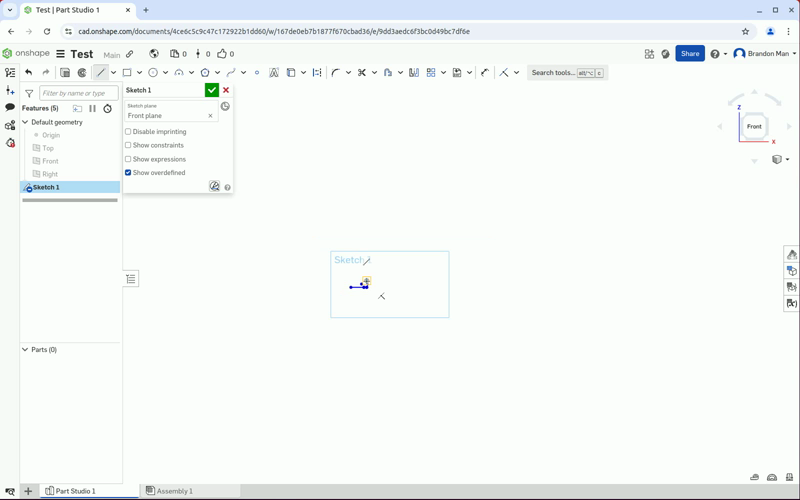
scroll(-6)
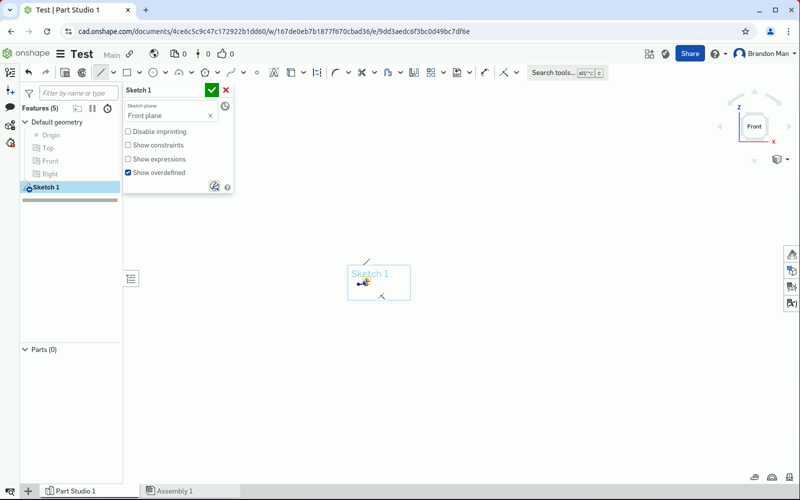
key_down(shift)
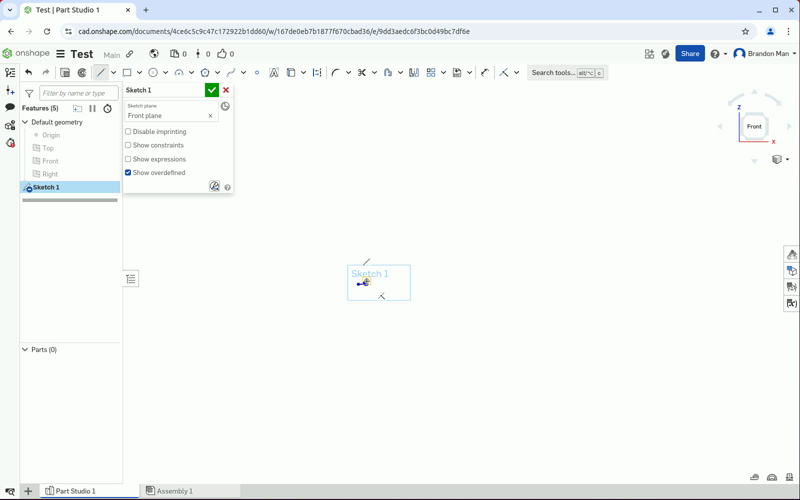
mouse_move(396, 280)
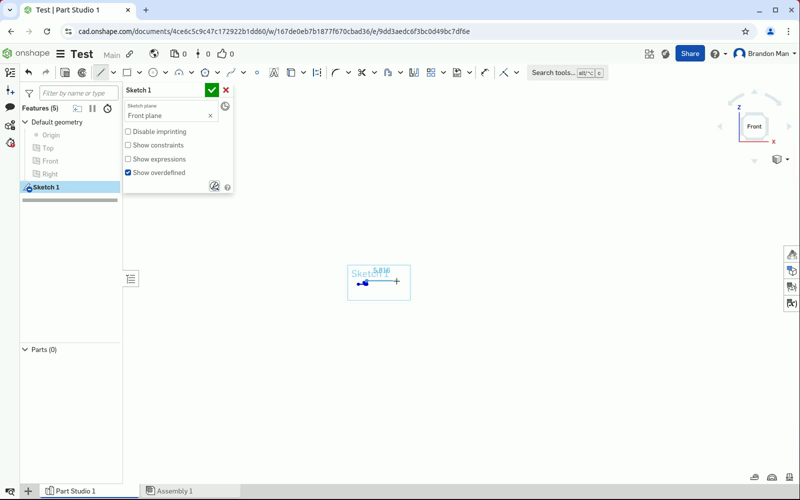
mouse_move(358, 280)
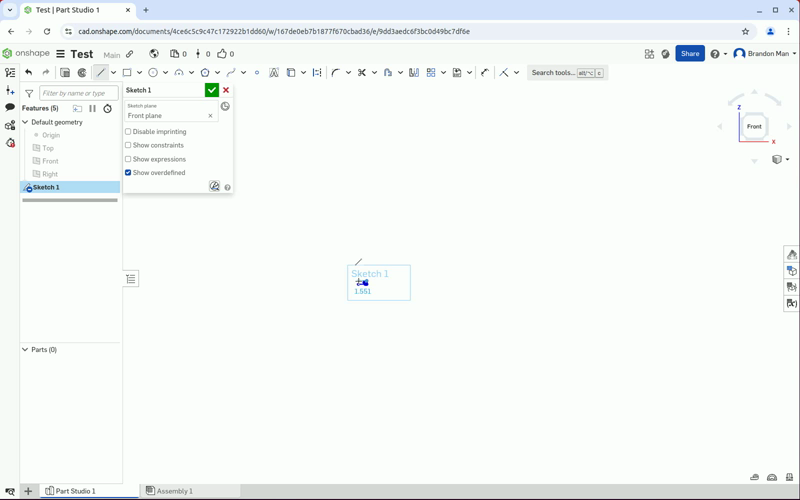
scroll(6)
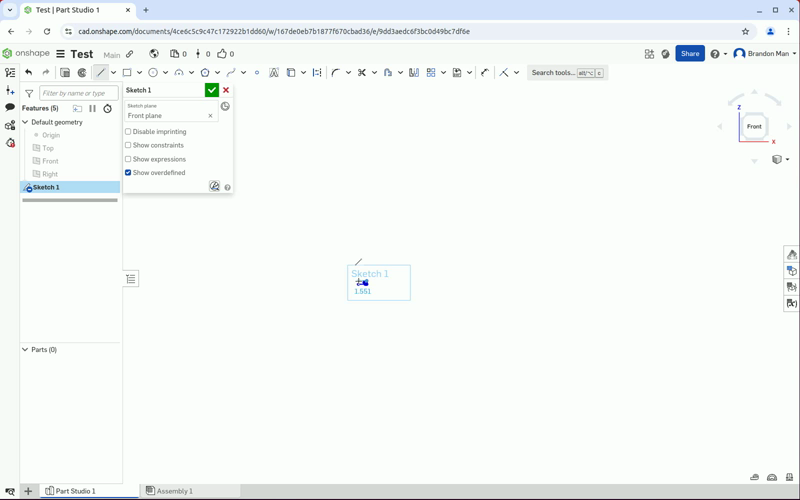
scroll(6)
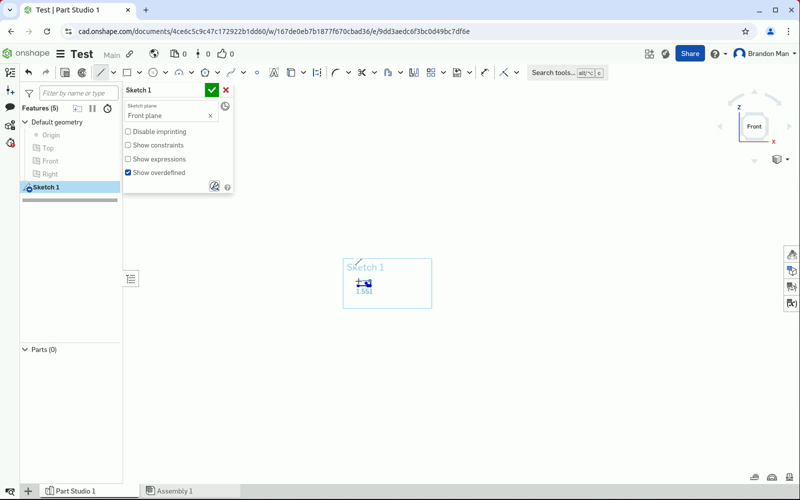
scroll(6)
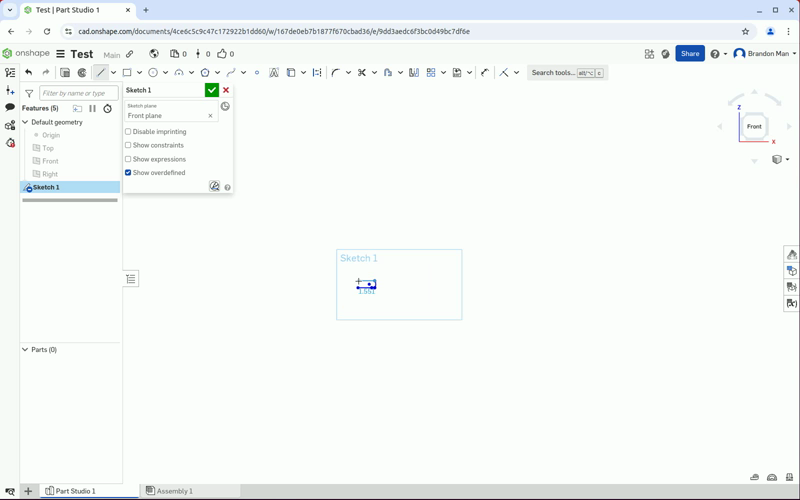
scroll(6)
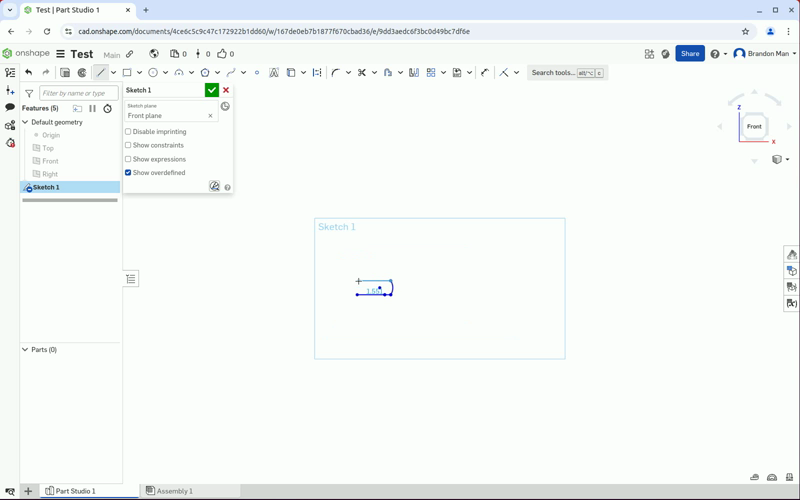
scroll(6)
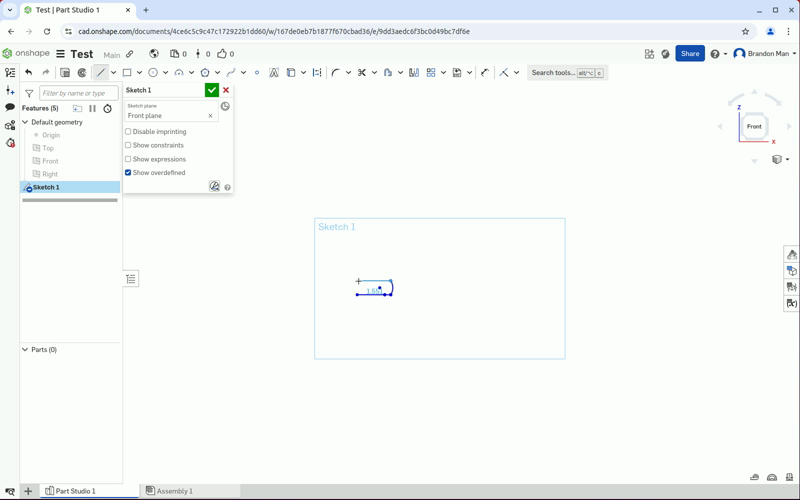
scroll(6)
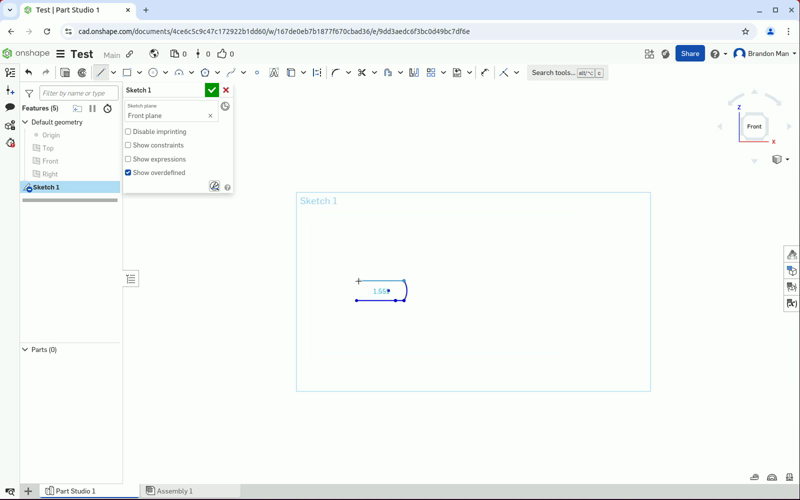
scroll(6)
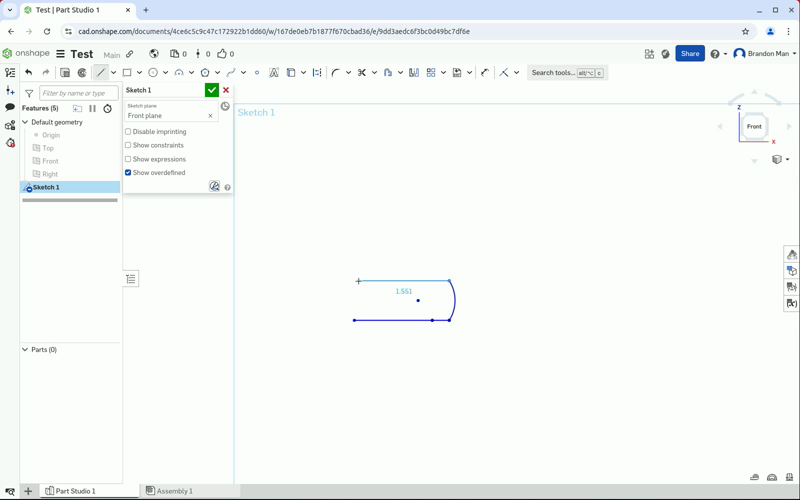
click(358, 280)
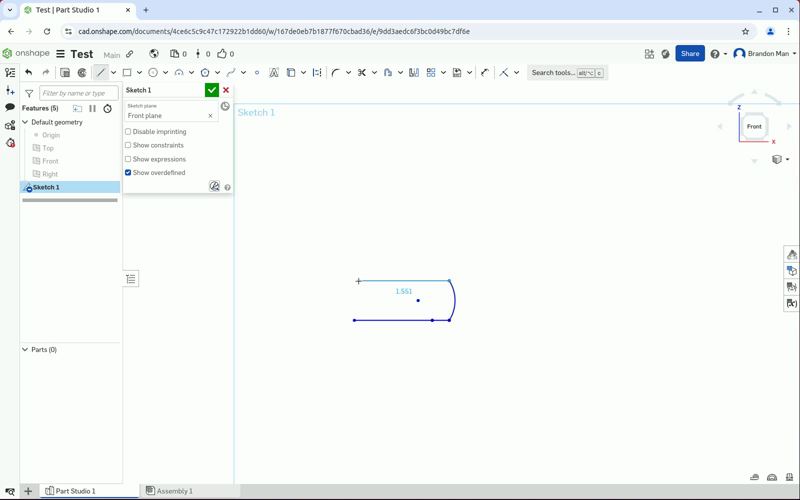
scroll(-6)
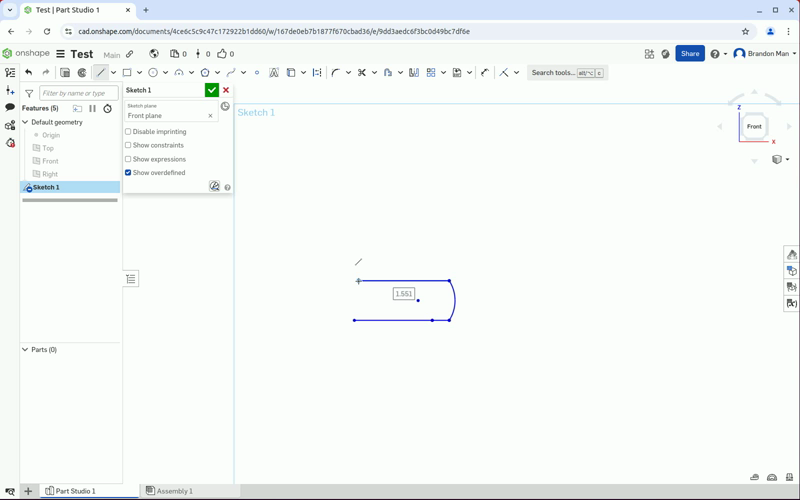
scroll(-6)
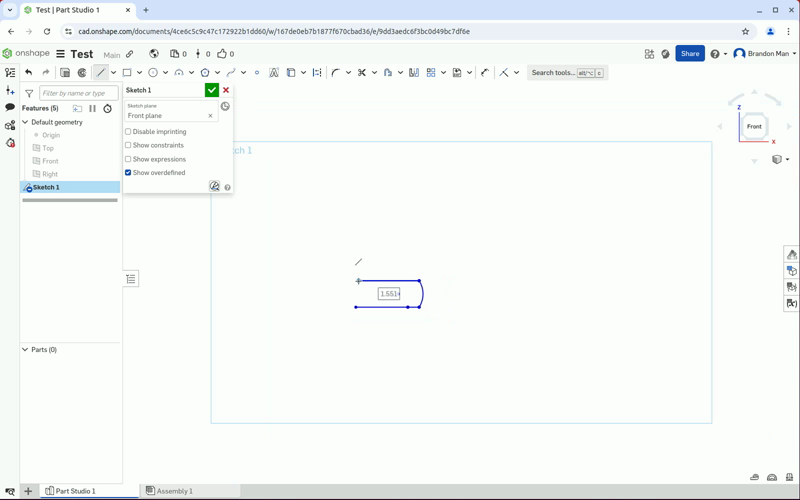
scroll(-6)
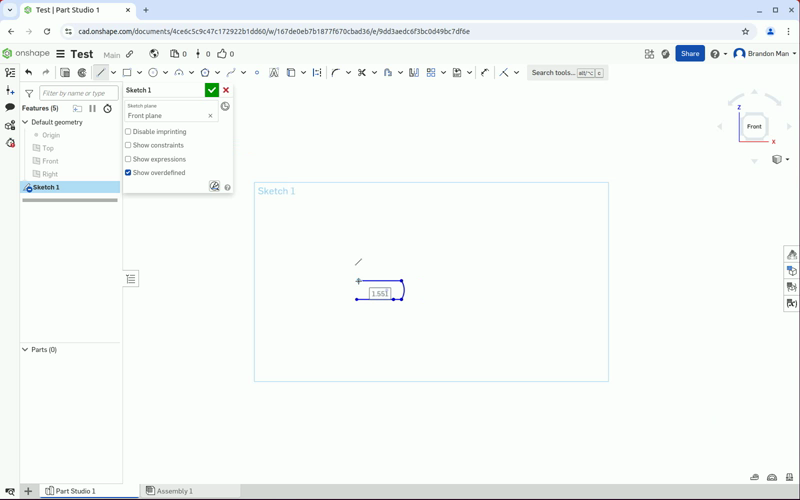
scroll(-6)
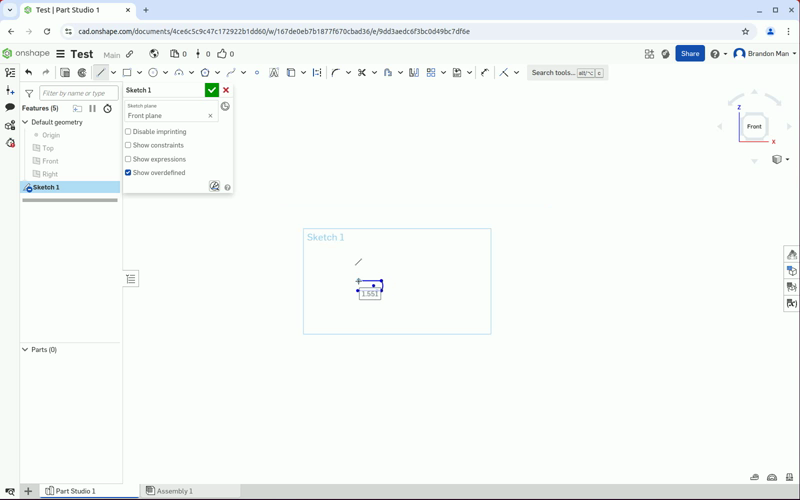
scroll(-6)
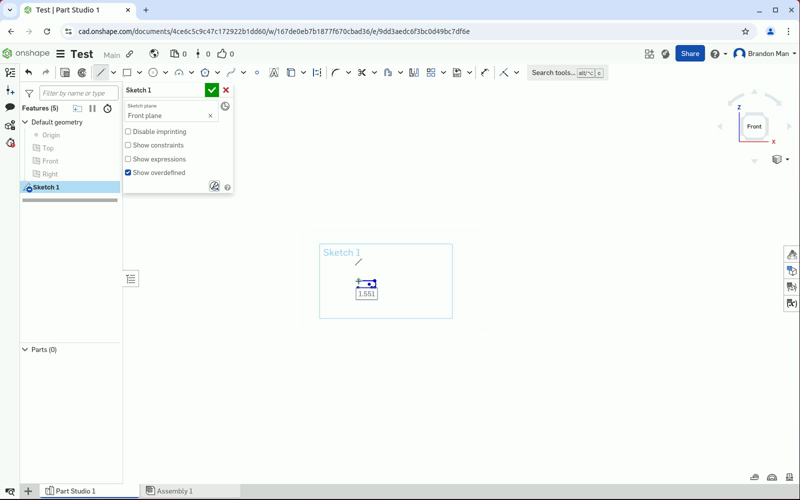
scroll(-6)
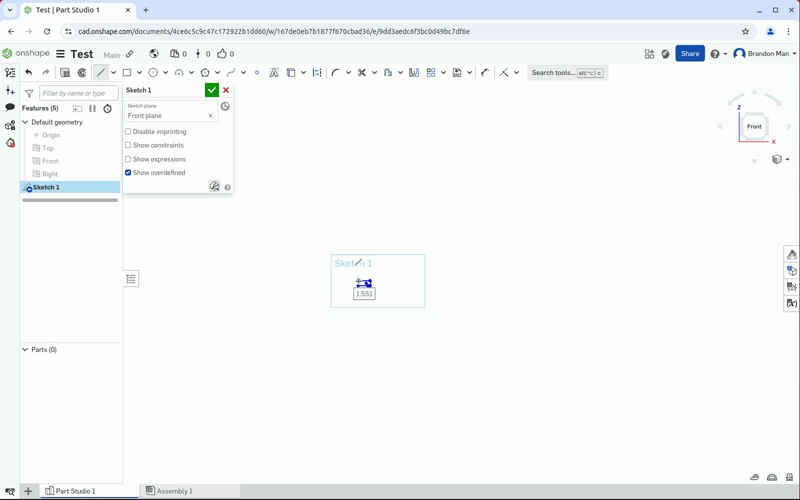
scroll(-6)
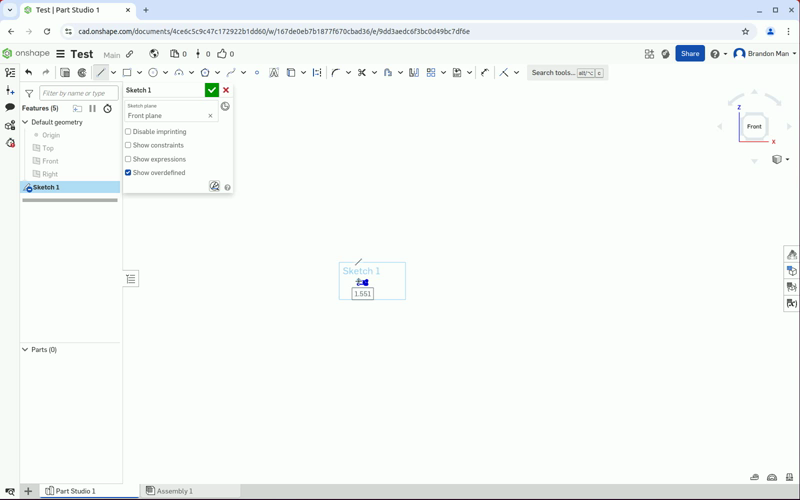
key_up(shift)
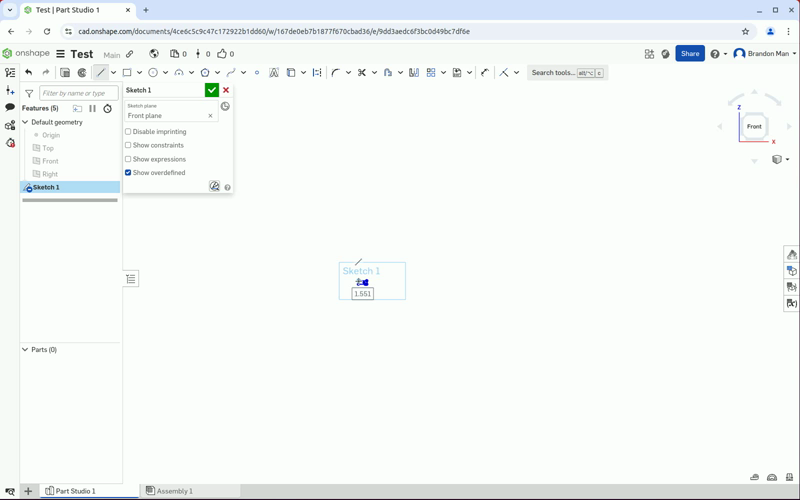
key_down(shift)
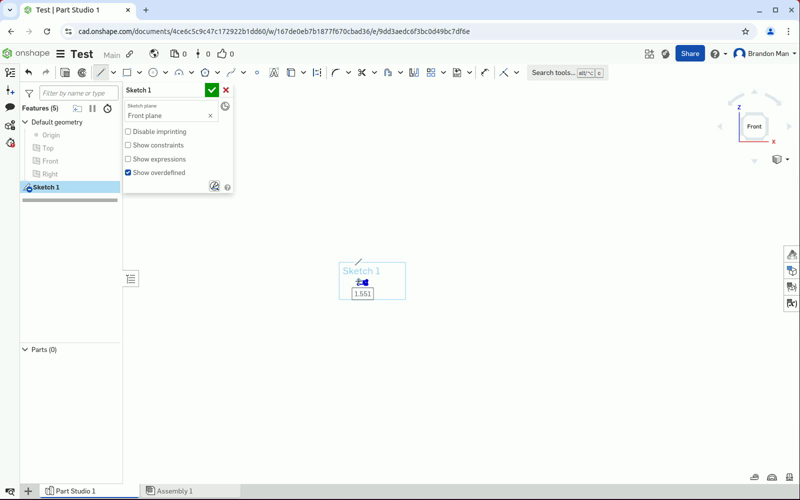
mouse_move(388, 280)
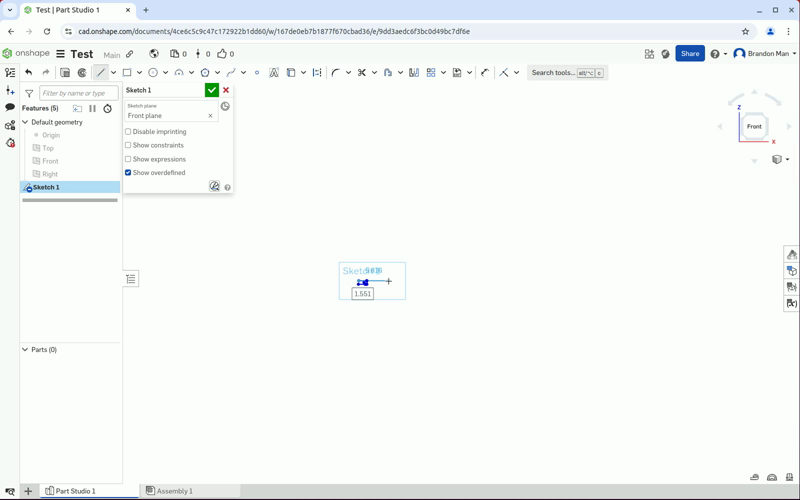
mouse_move(358, 282)
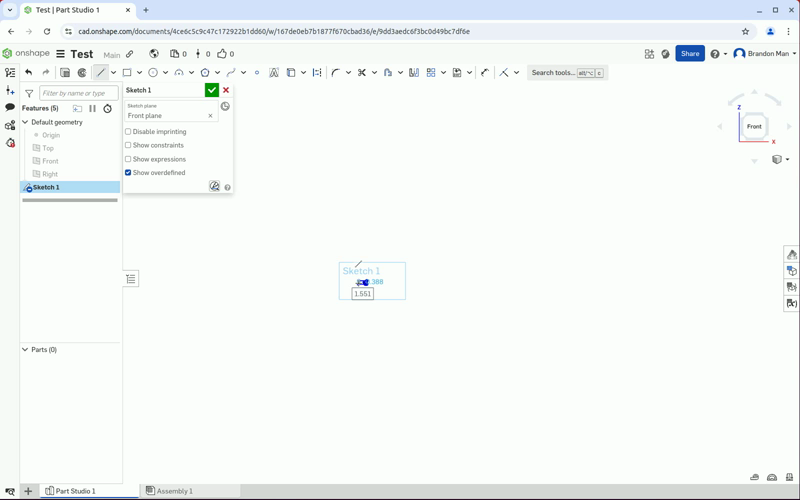
scroll(6)
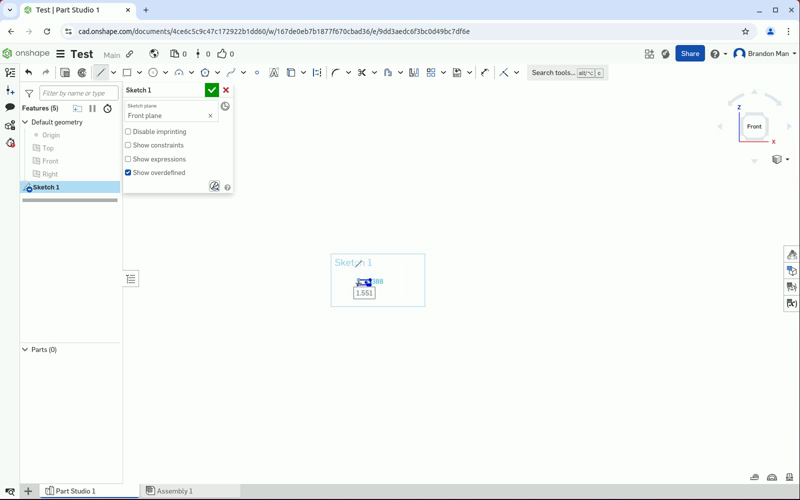
scroll(6)
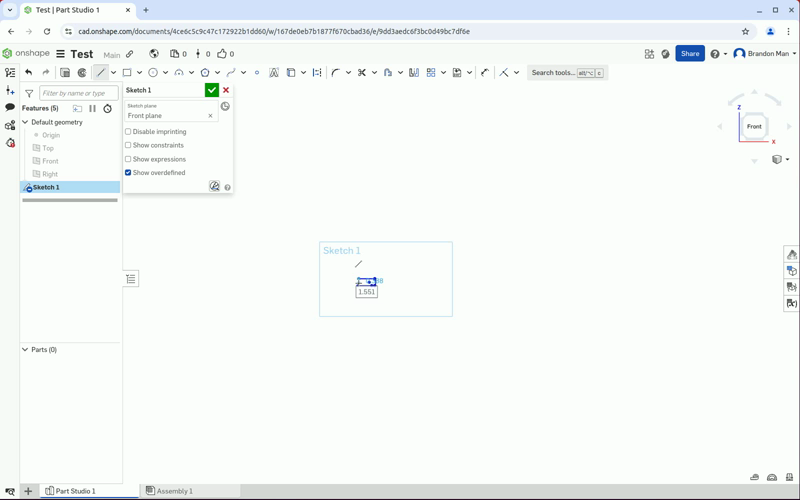
scroll(6)
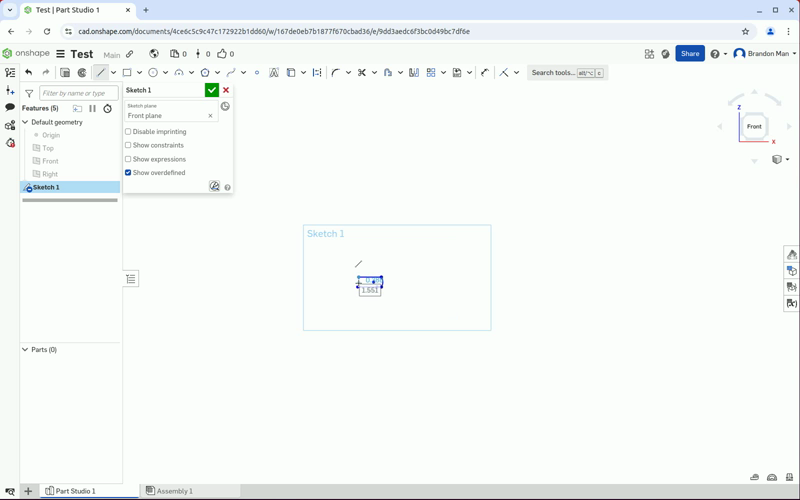
scroll(6)
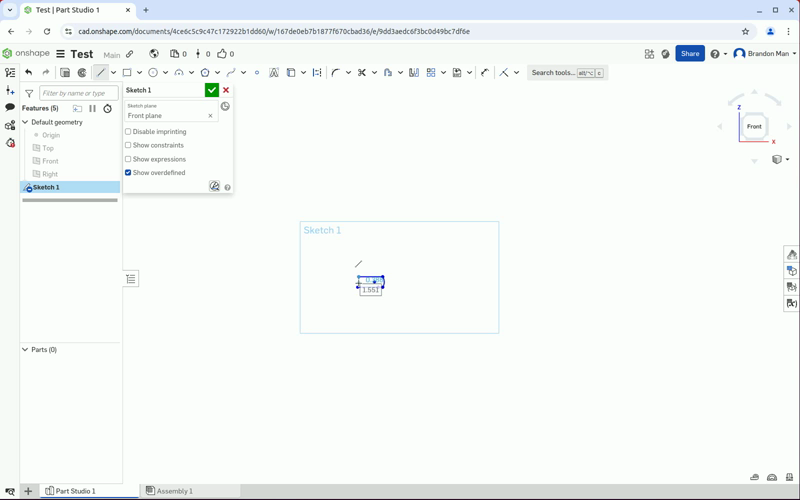
scroll(6)
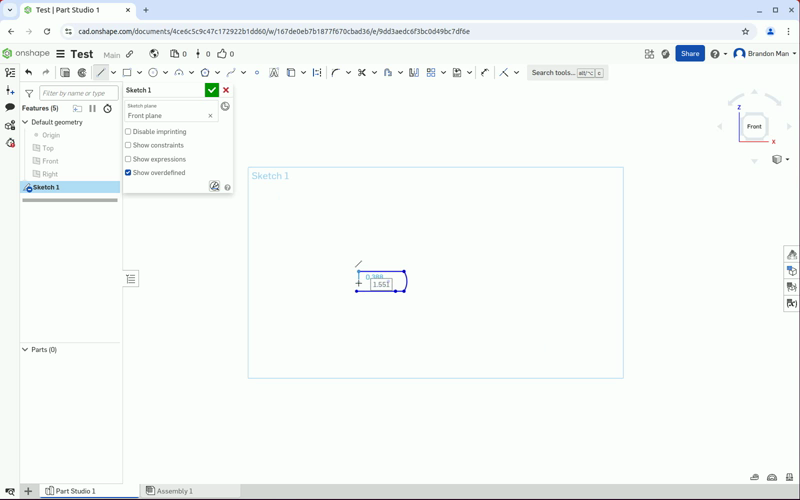
scroll(6)
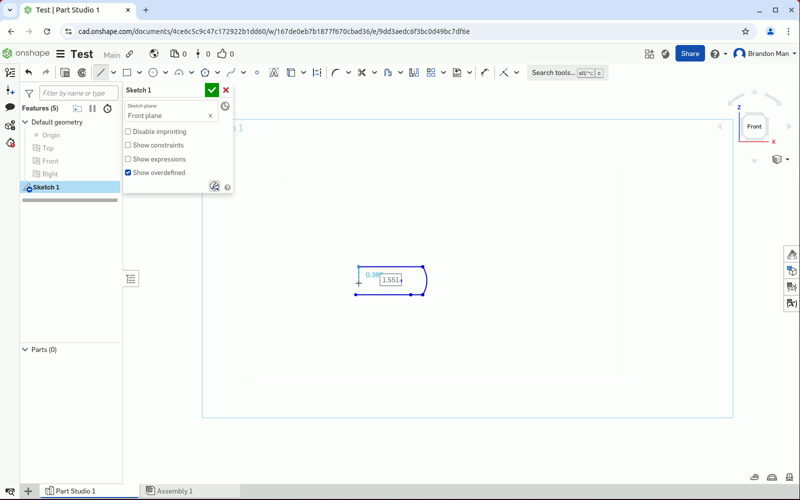
scroll(6)
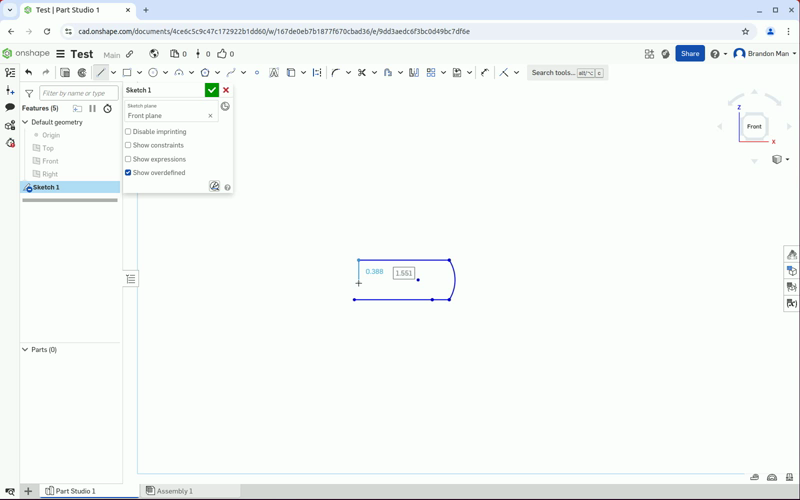
click(358, 282)
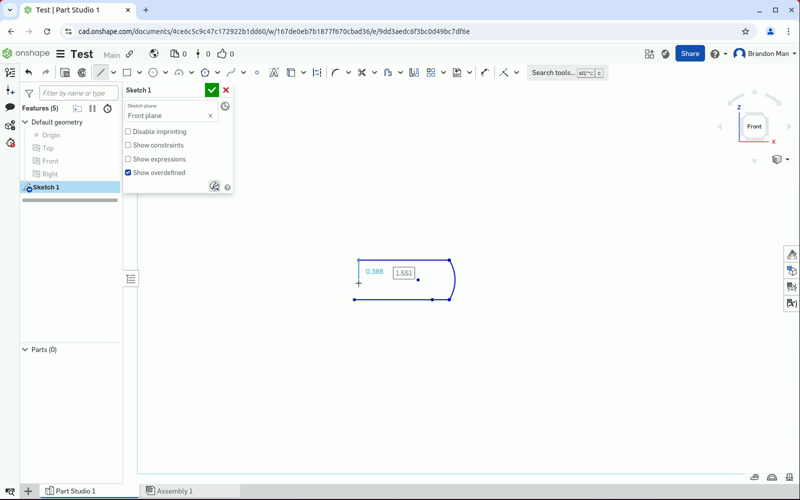
scroll(-6)
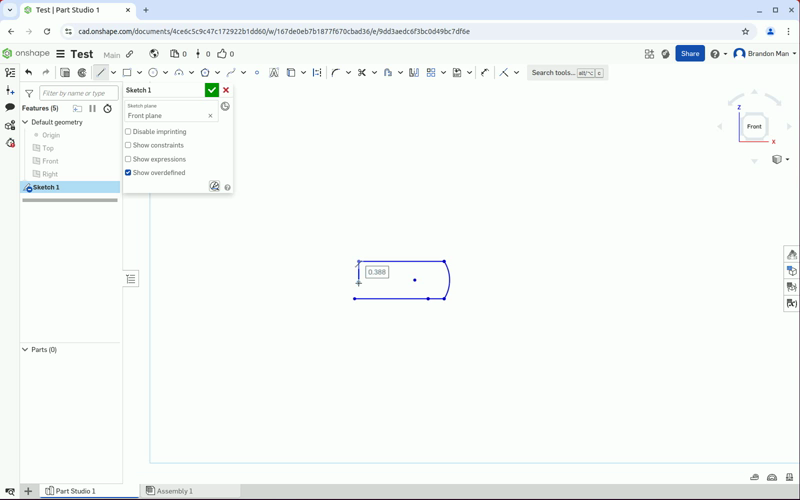
scroll(-6)
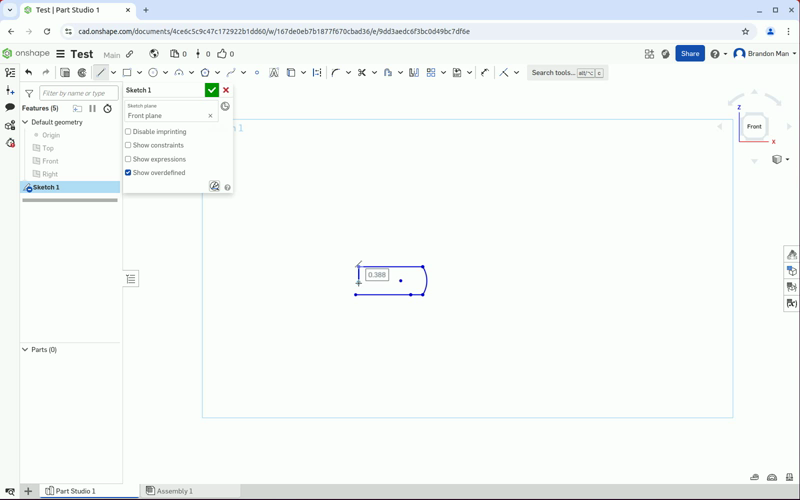
scroll(-6)
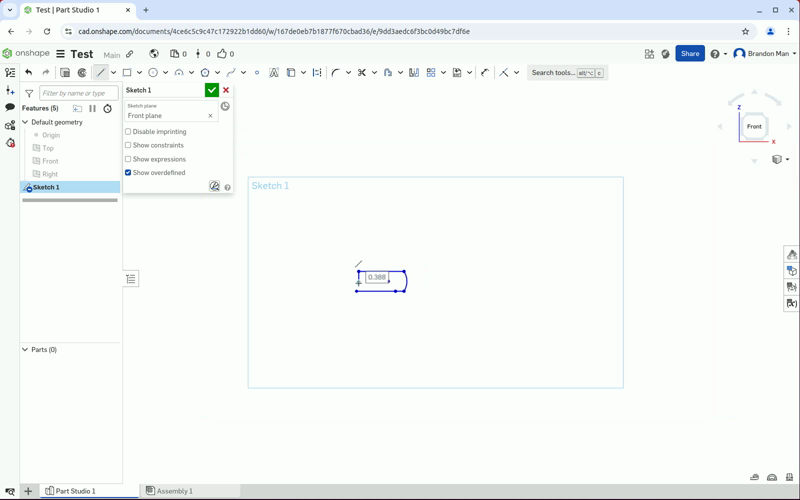
scroll(-6)
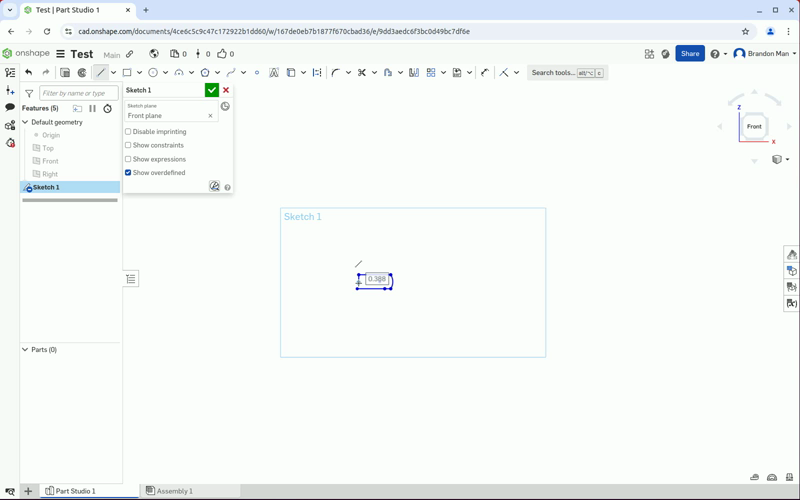
scroll(-6)
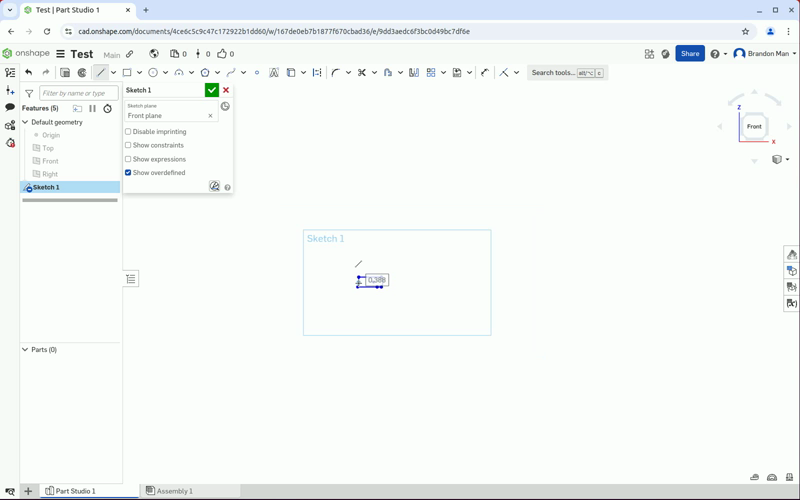
scroll(-6)
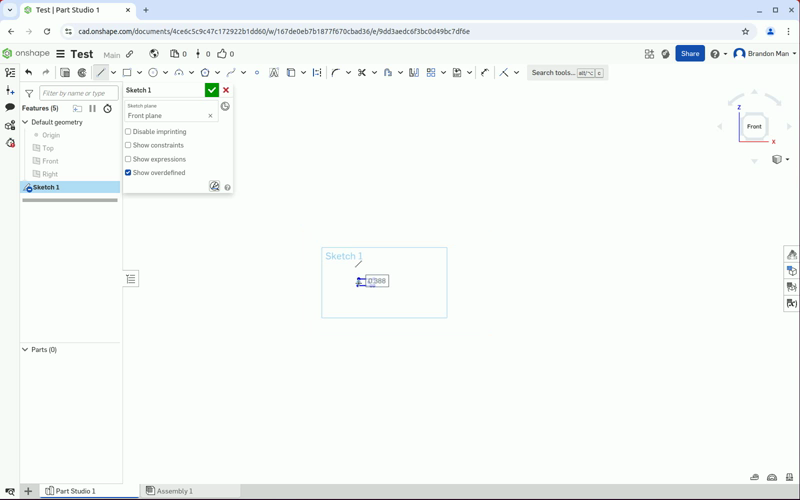
scroll(-6)
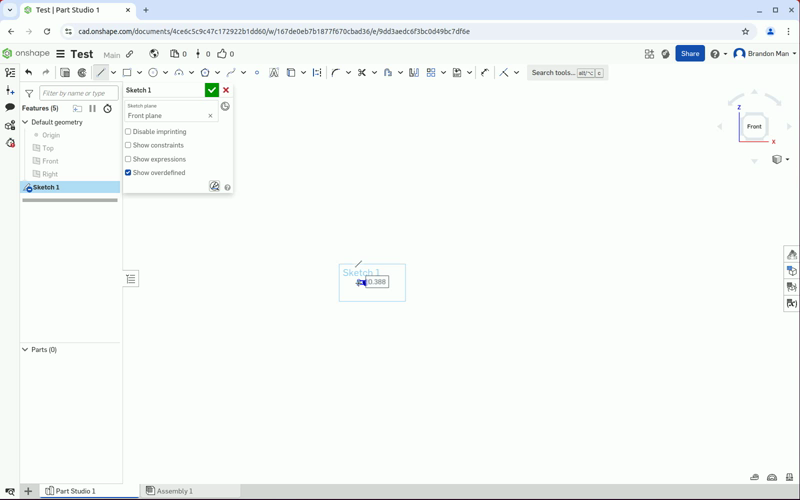
key_up(shift)
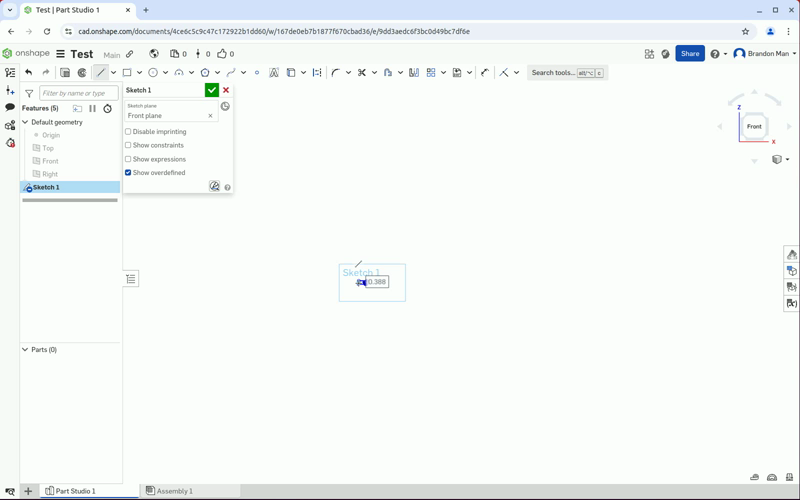
mouse_move(388, 282)
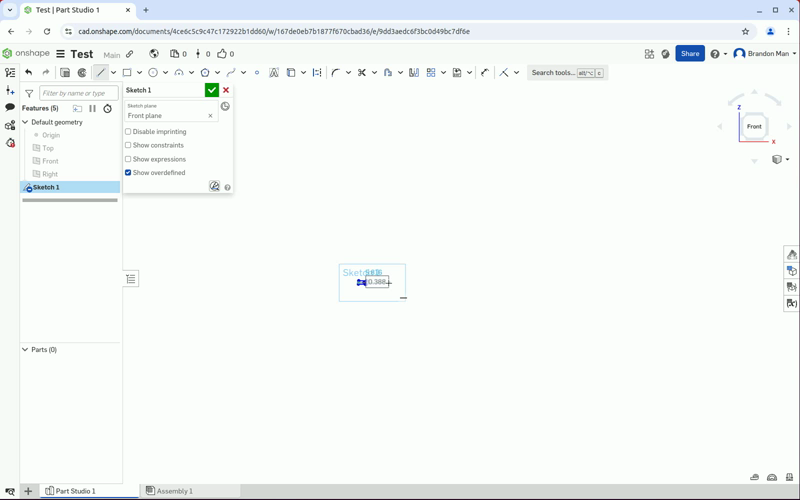
key_down(shift)
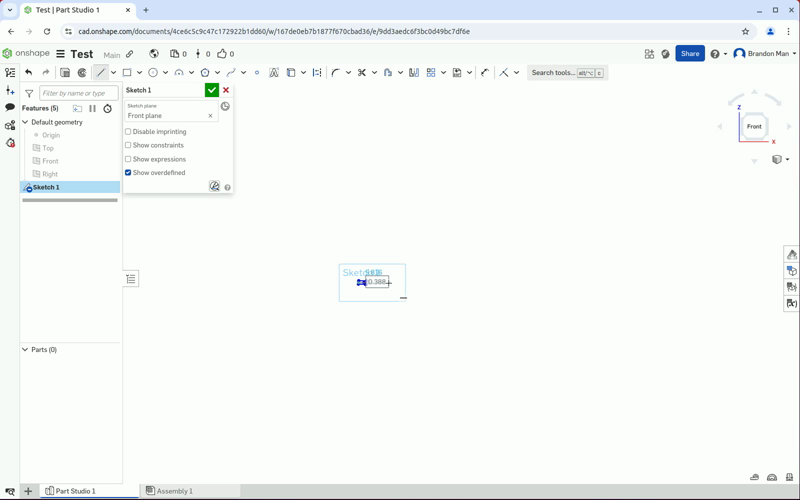
mouse_move(358, 284)
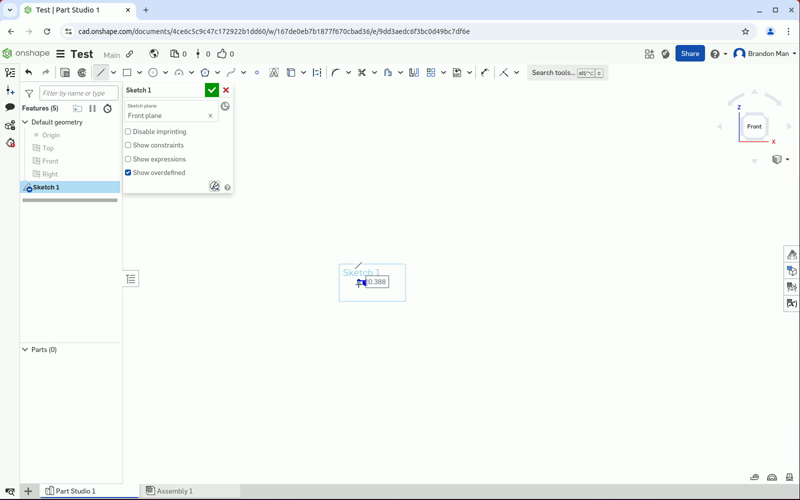
scroll(6)
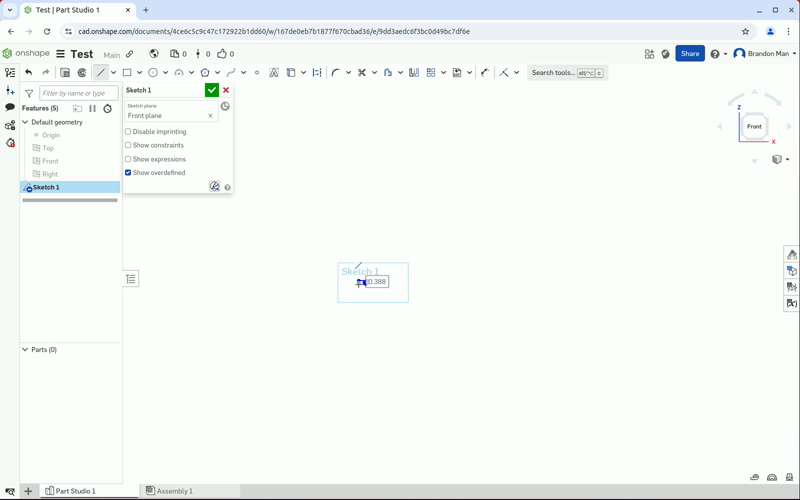
scroll(6)
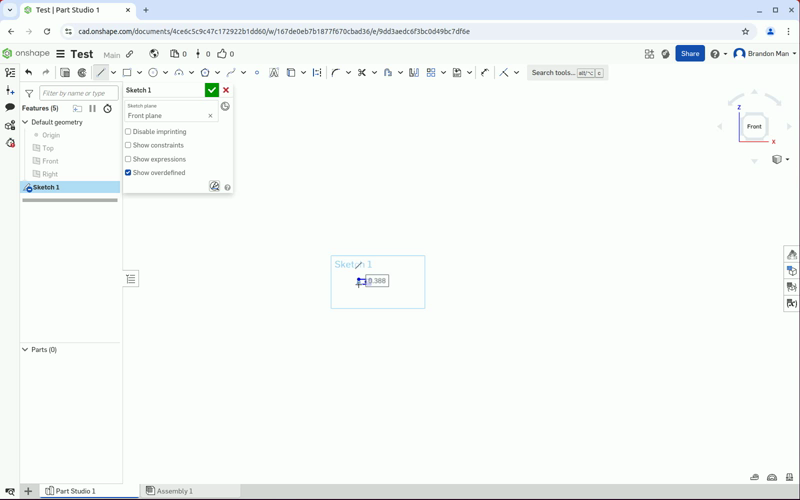
scroll(6)
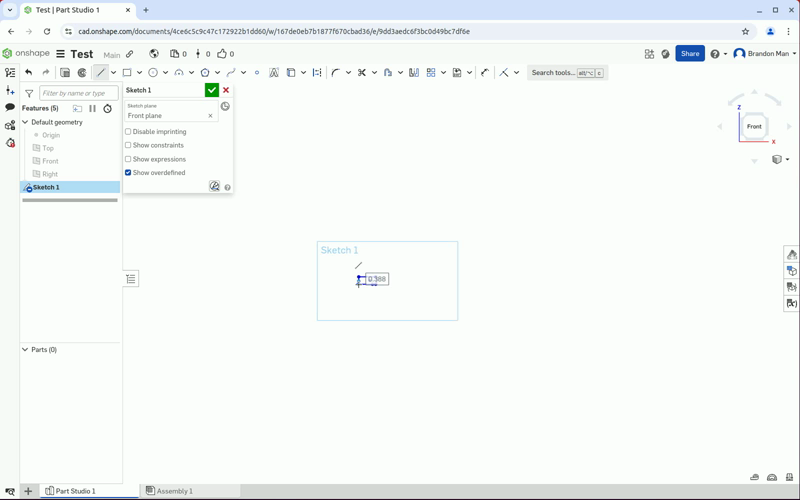
scroll(6)
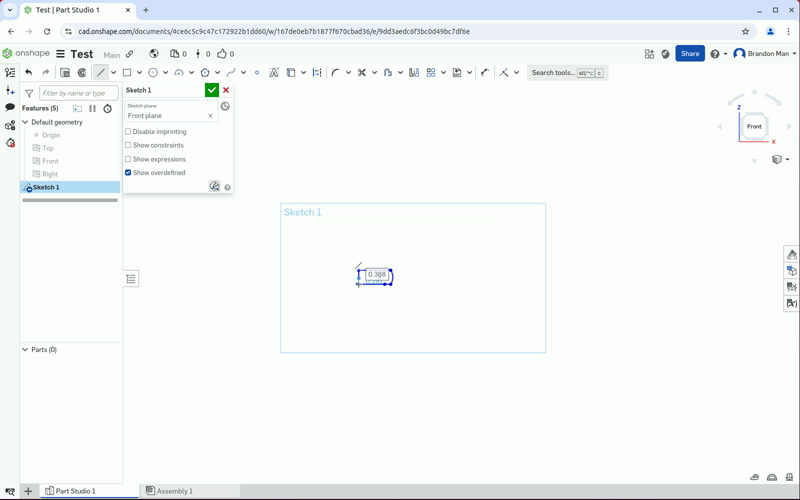
scroll(6)
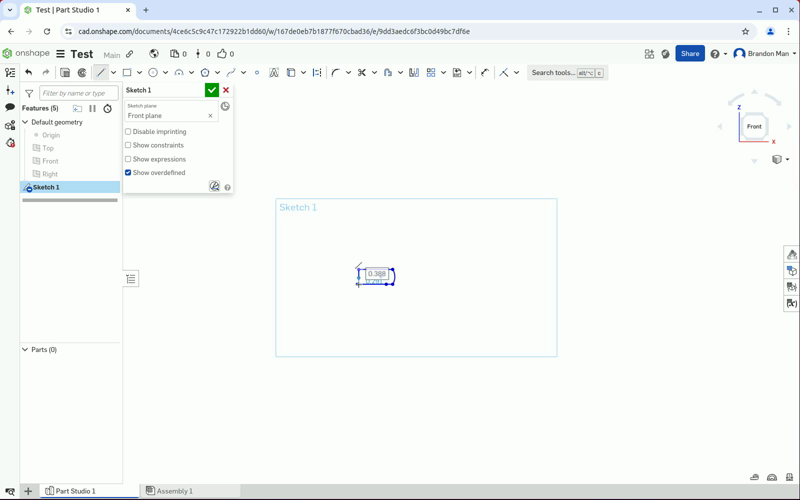
scroll(6)
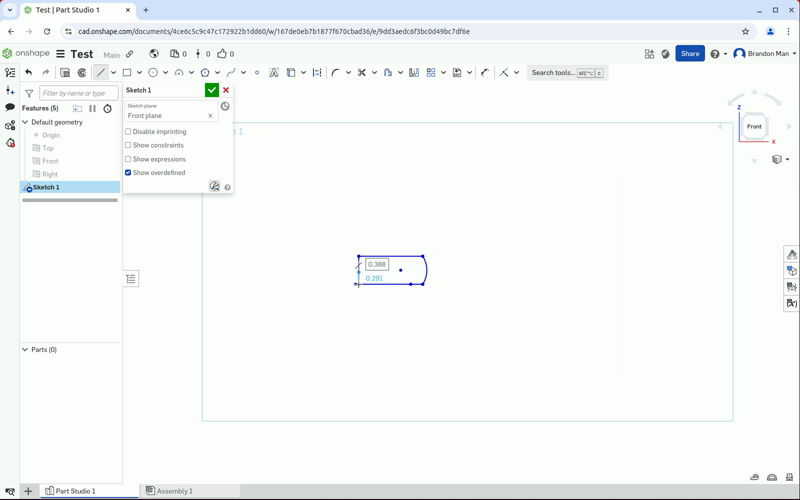
scroll(6)
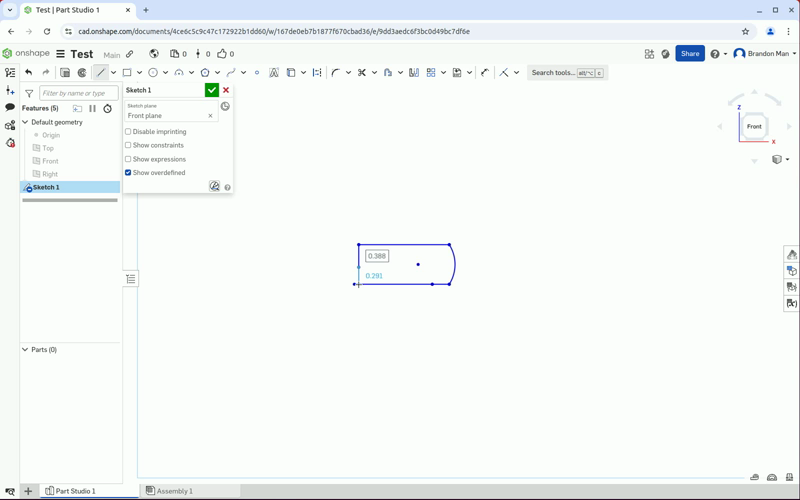
key_up(shift)
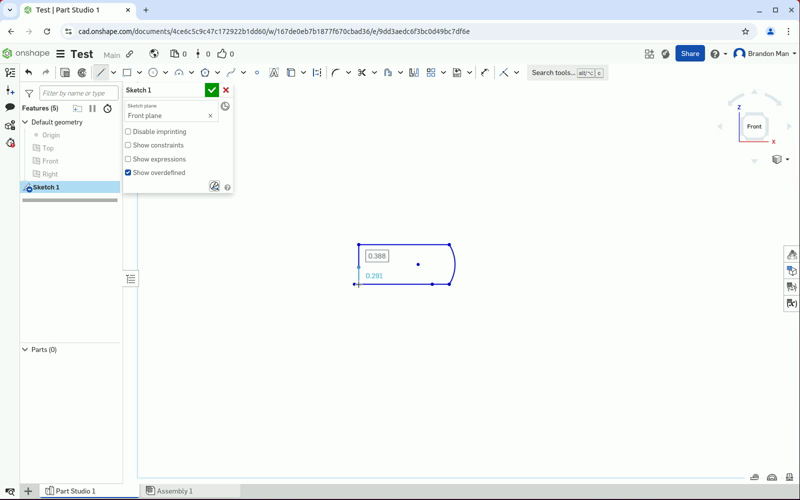
click(358, 284)
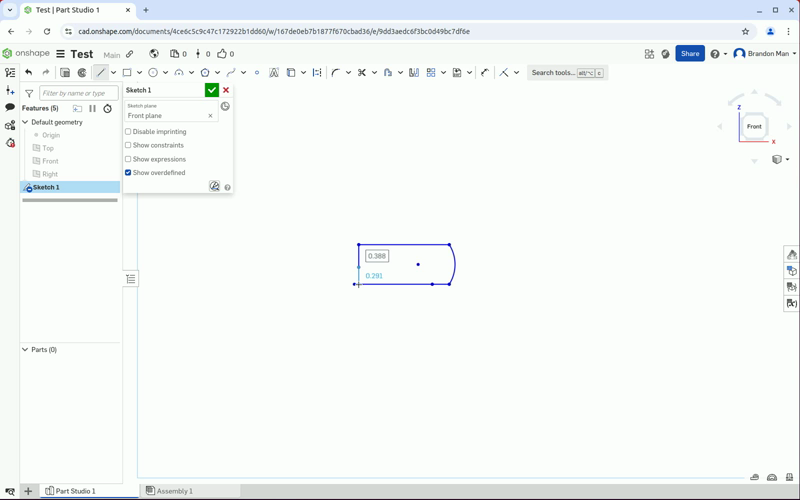
scroll(-6)
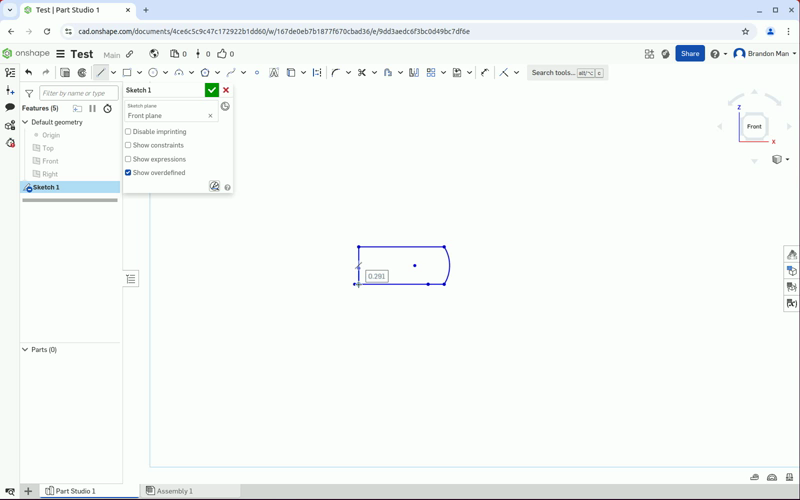
scroll(-6)
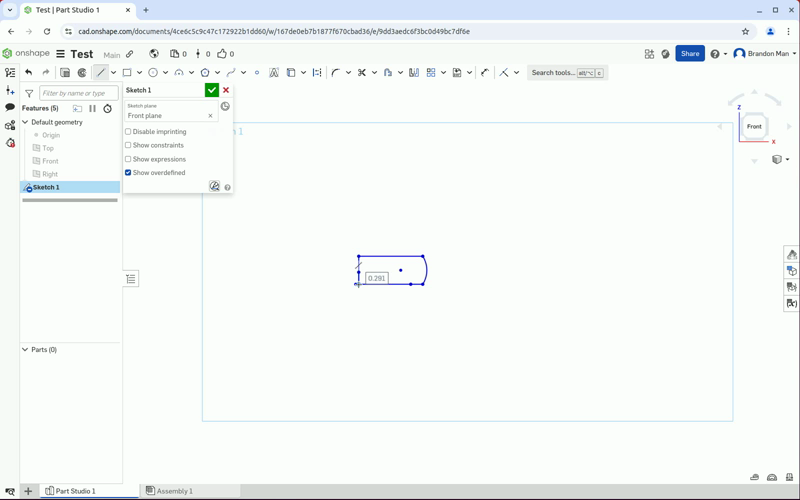
scroll(-6)
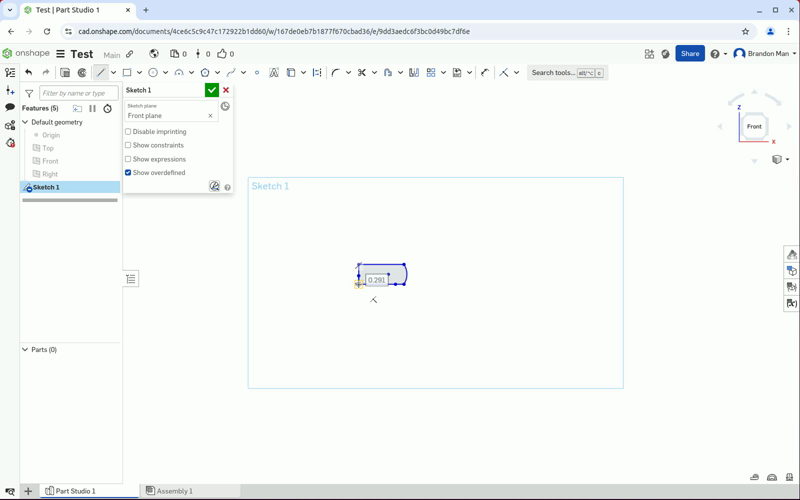
scroll(-6)
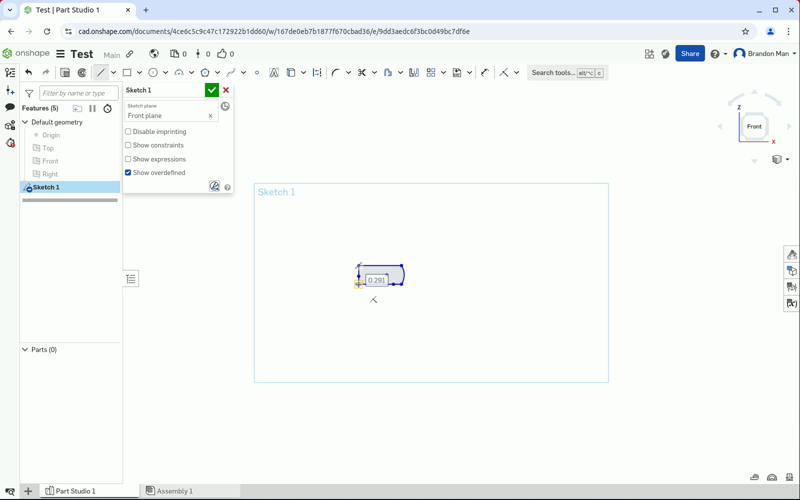
scroll(-6)
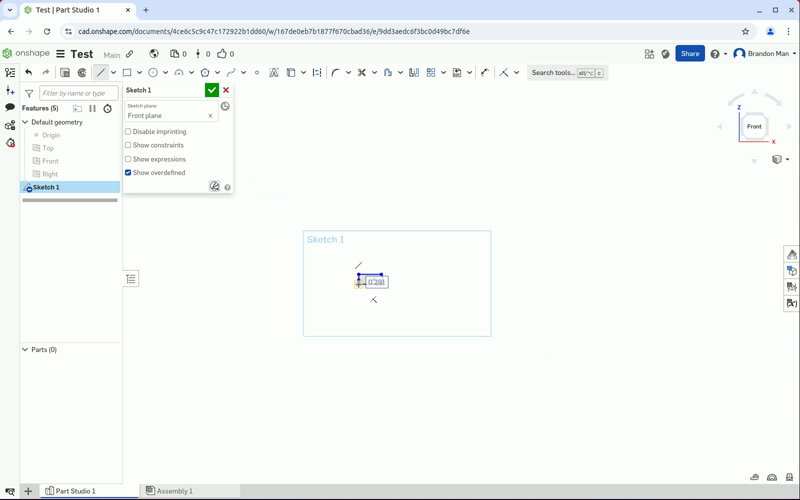
scroll(-6)
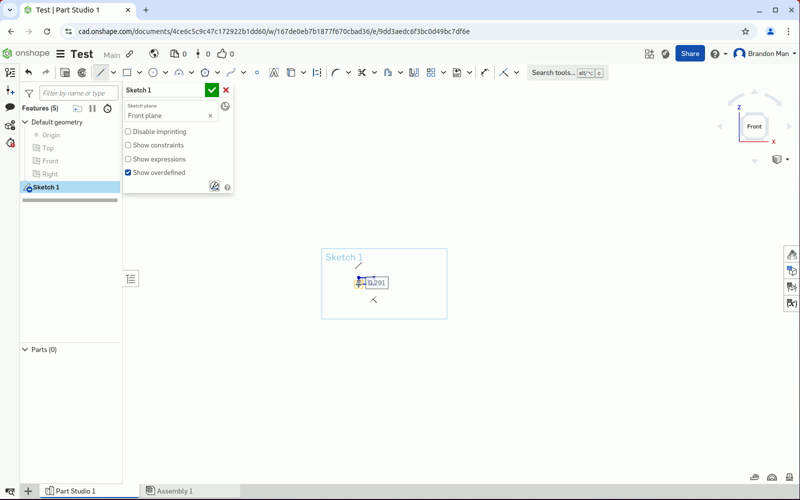
scroll(-6)
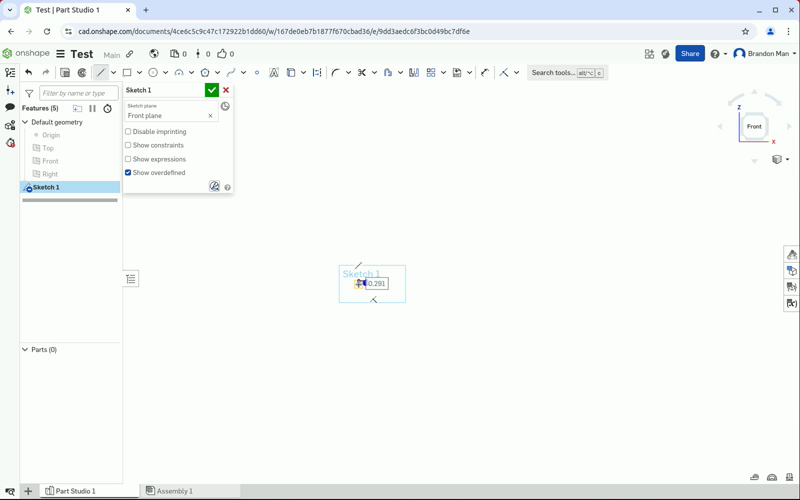
key(esc)
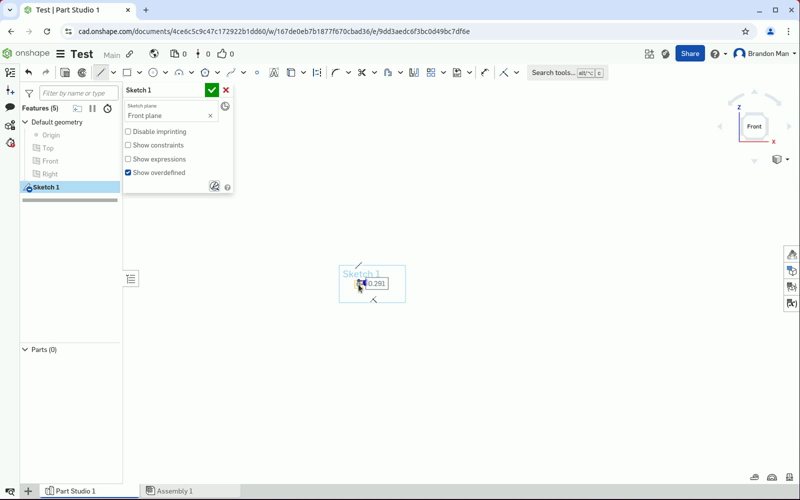
mouse_move(360, 283)
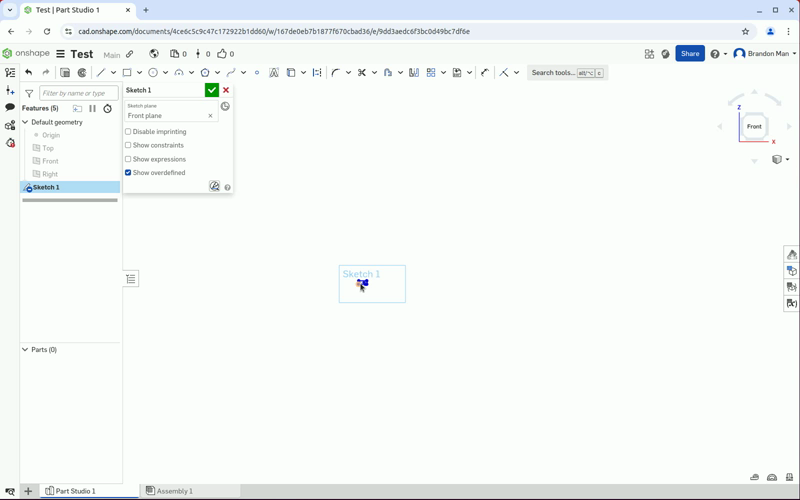
scroll(6)
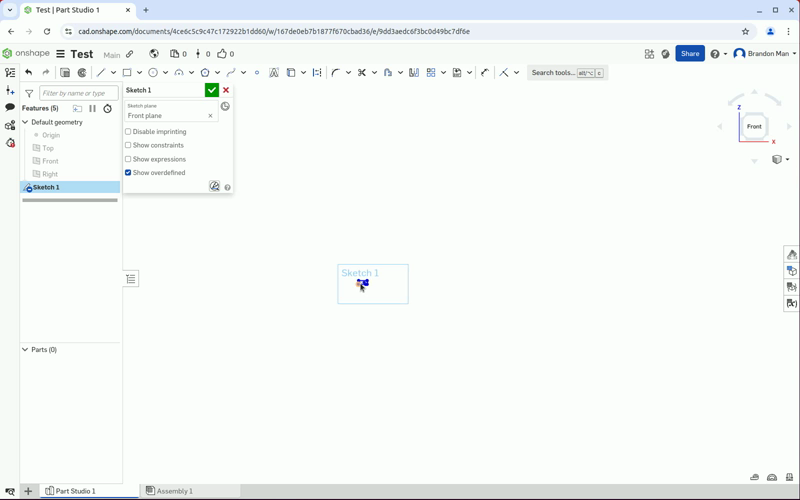
scroll(6)
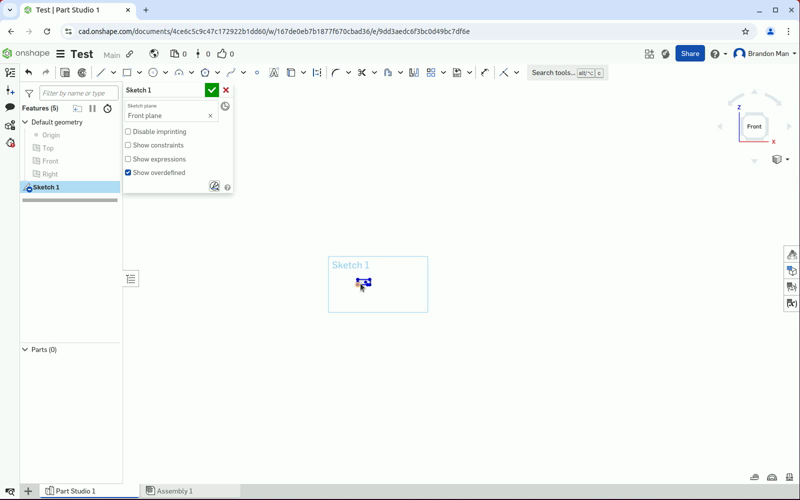
scroll(6)
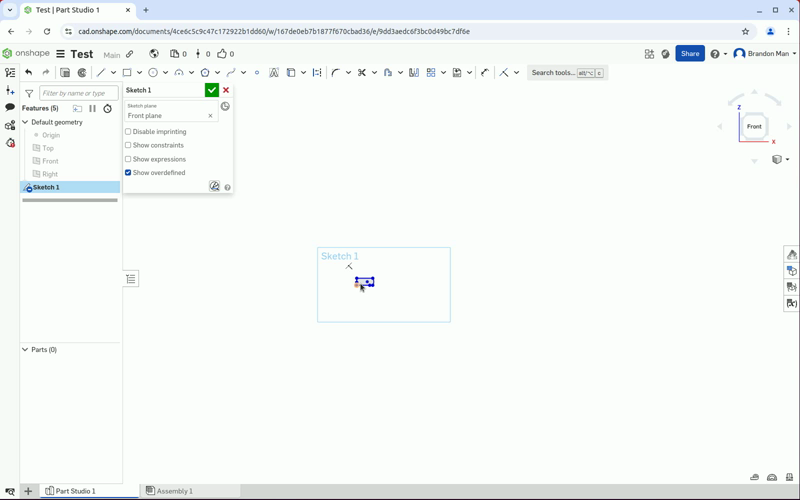
scroll(6)
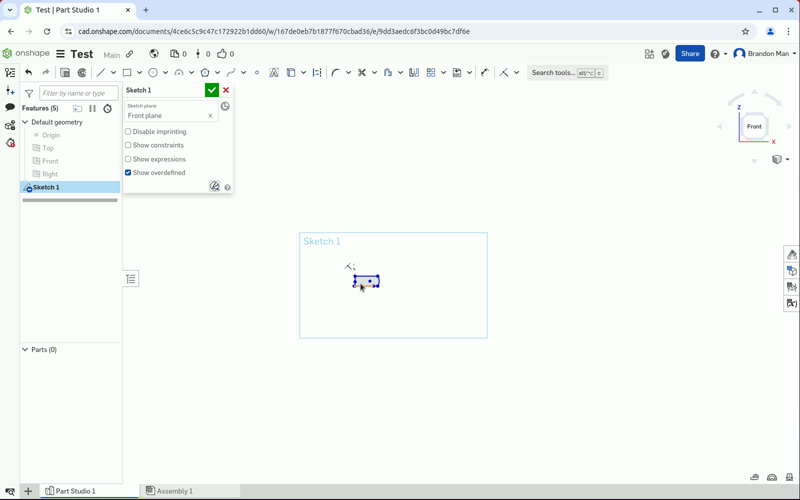
scroll(6)
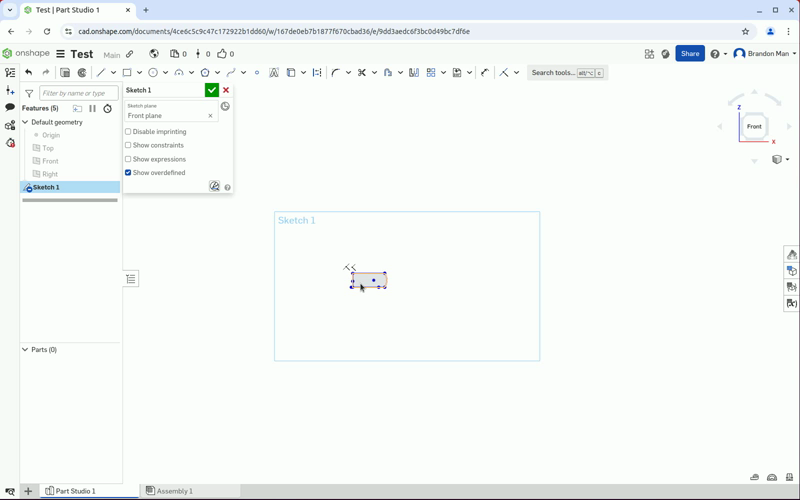
scroll(6)
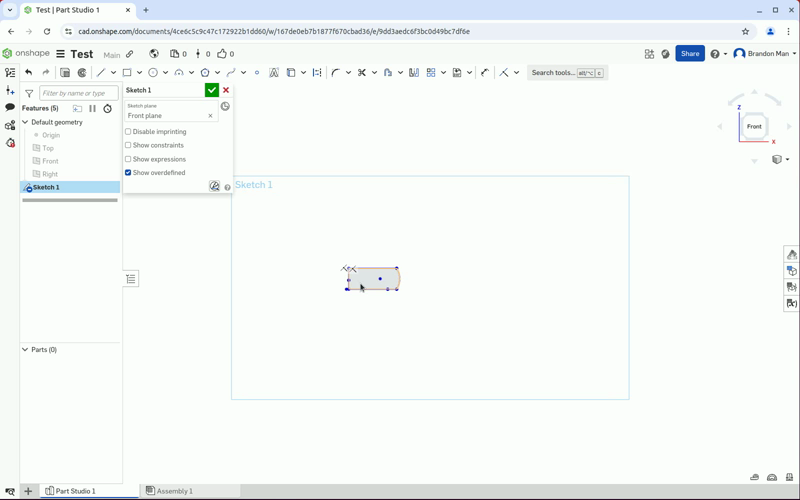
scroll(6)
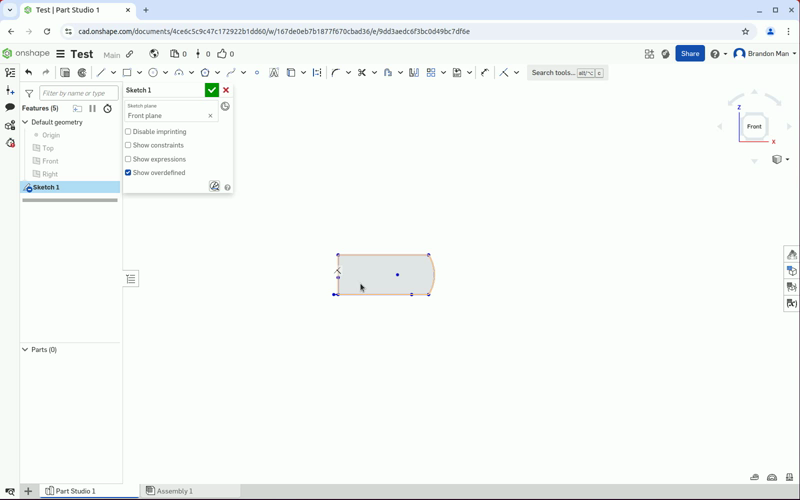
click(360, 283)
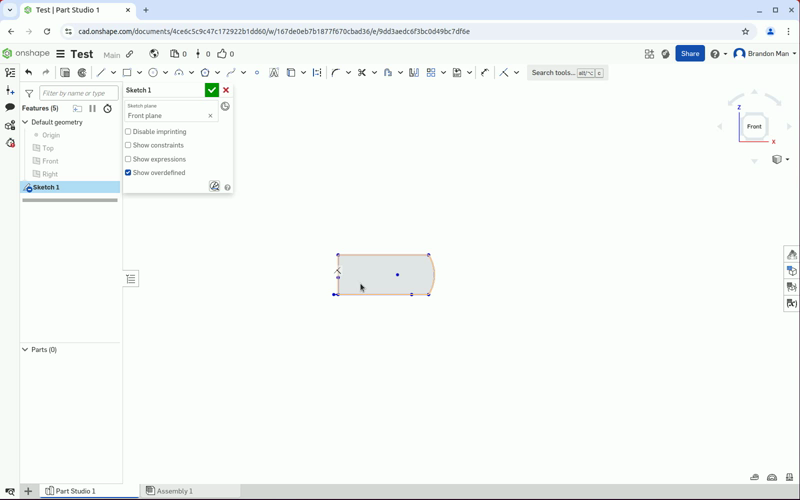
scroll(-6)
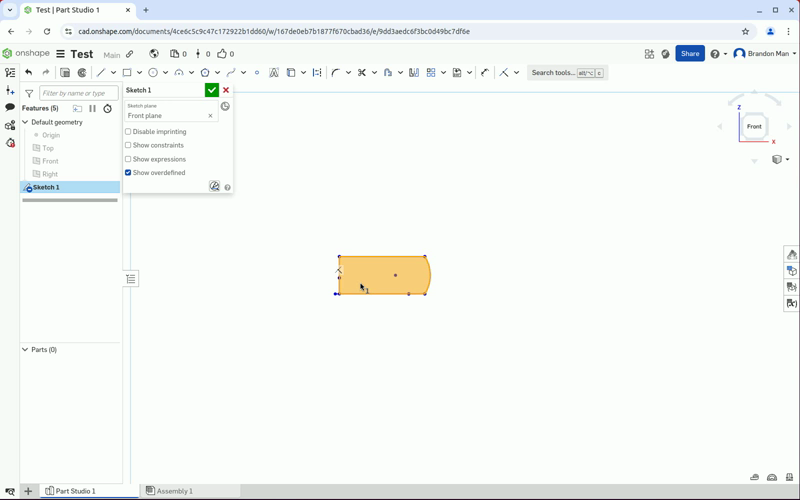
scroll(-6)
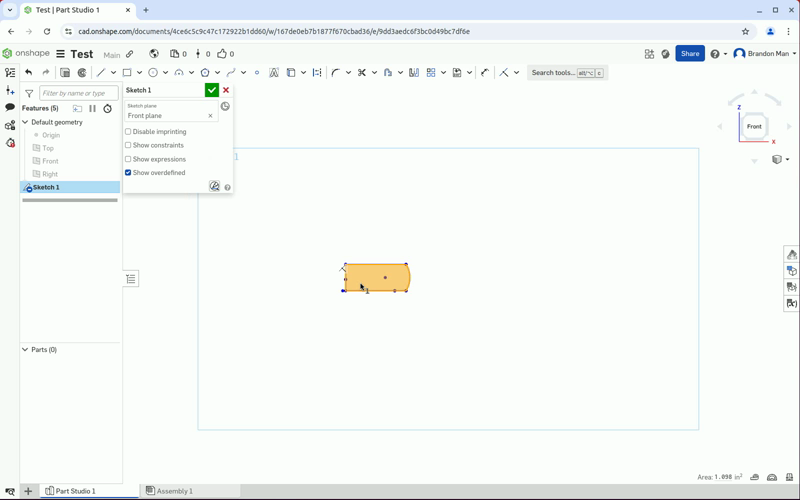
scroll(-6)
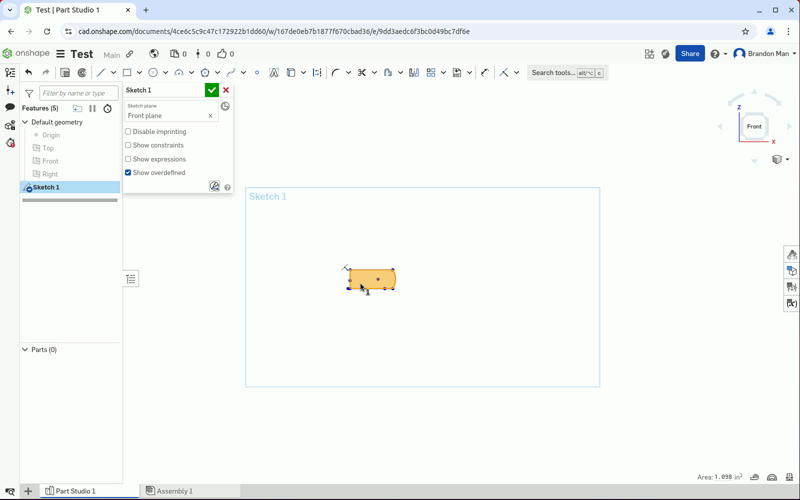
scroll(-6)
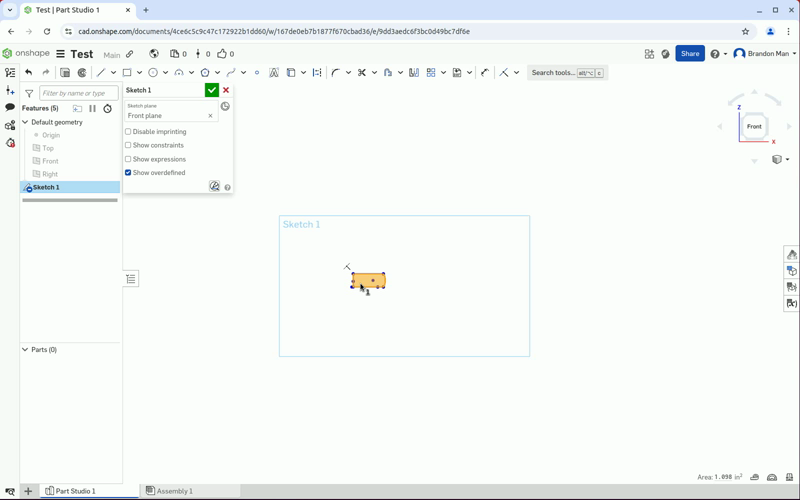
scroll(-6)
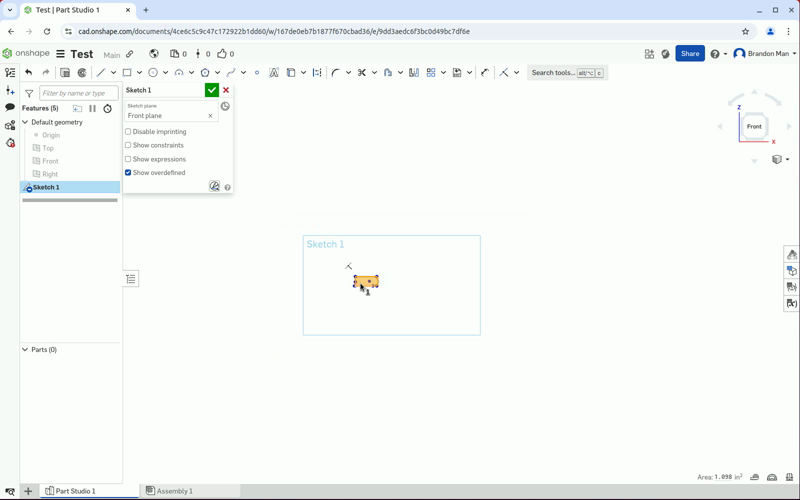
scroll(-6)
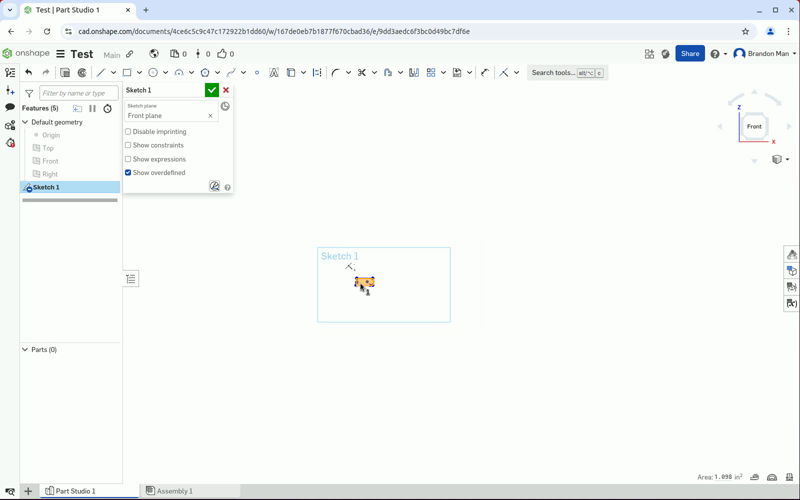
scroll(-6)
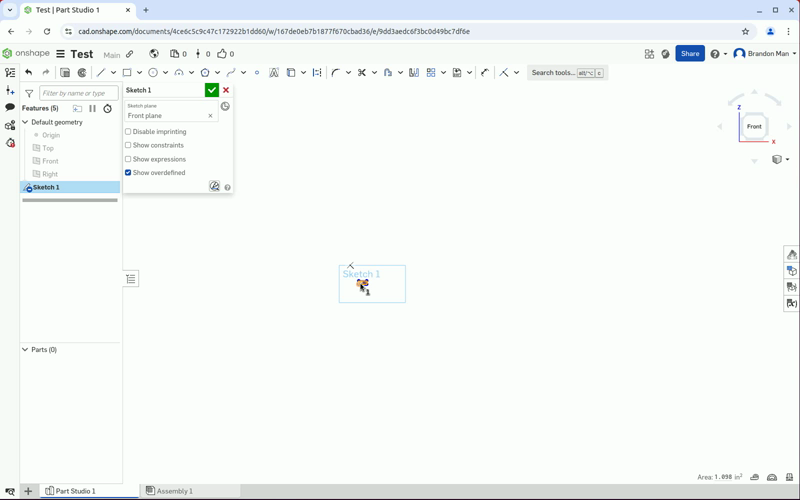
mouse_move(73, 352)
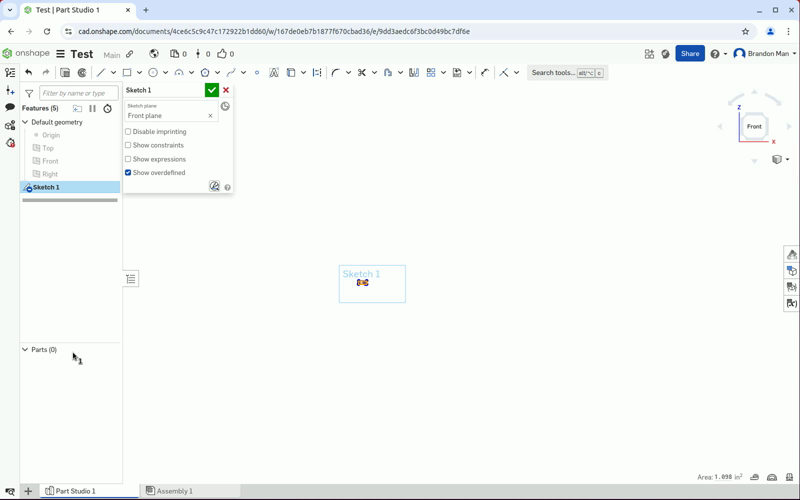
key(shift+y)
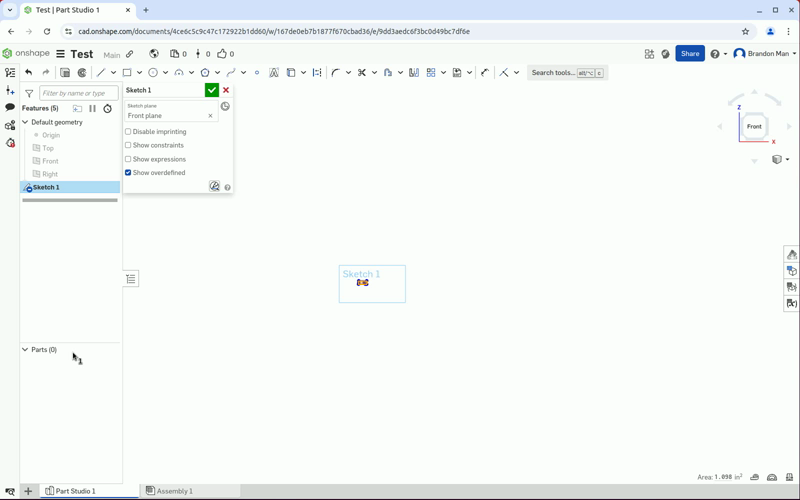
key(shift+e)
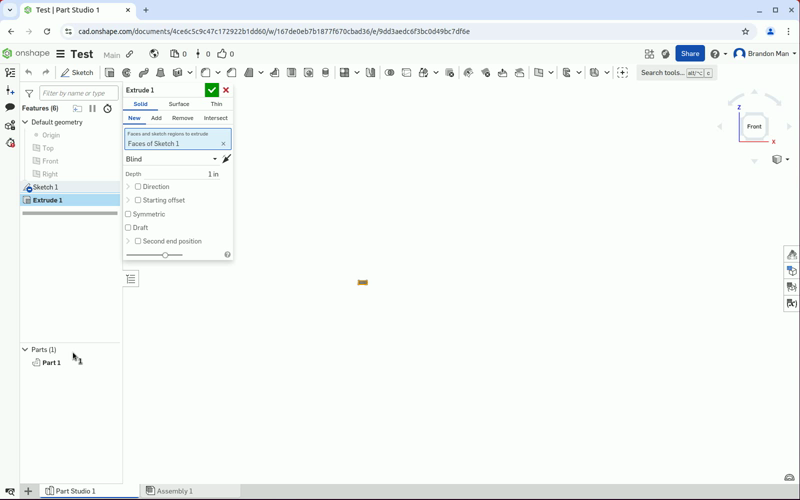
mouse_move(143, 106)
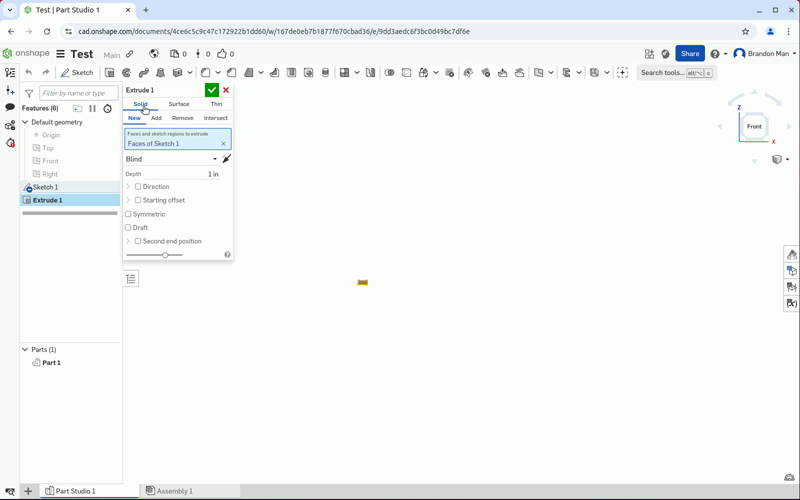
click(143, 106)
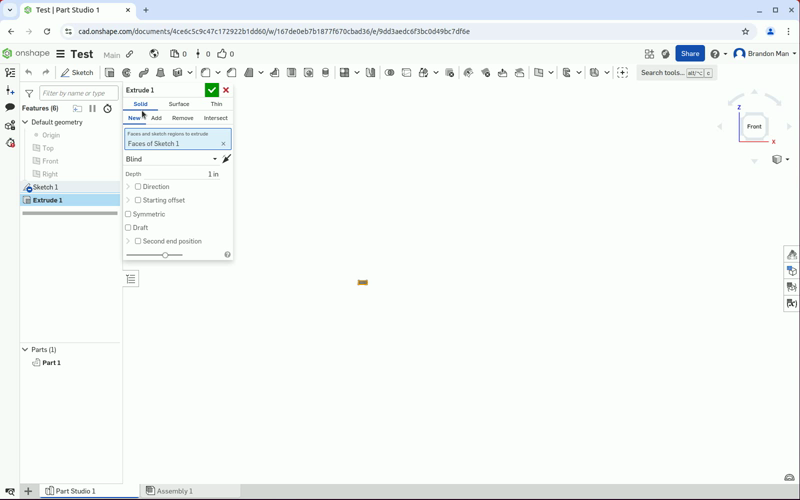
mouse_move(137, 120)
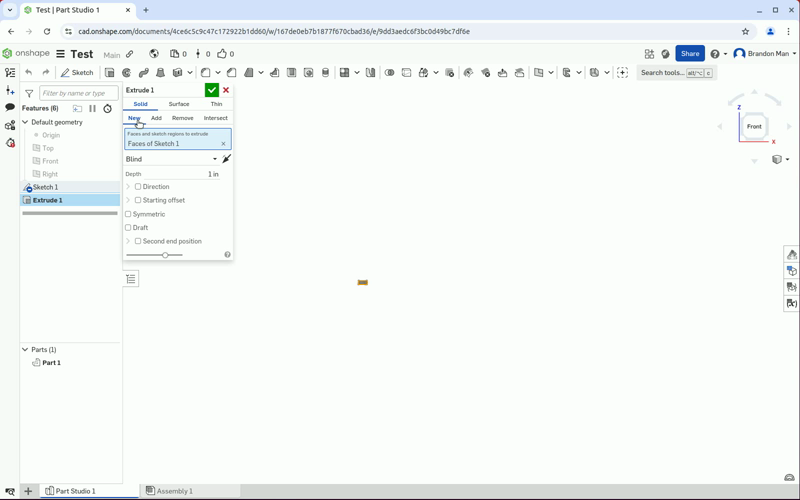
click(137, 120)
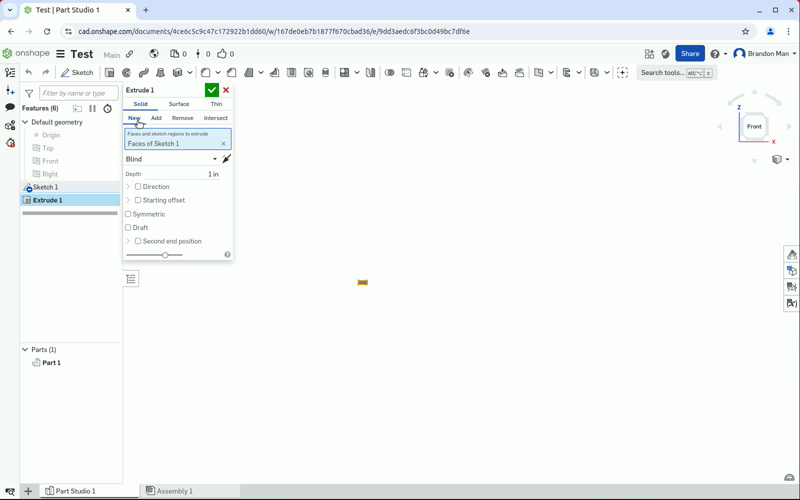
key(tab, 4)
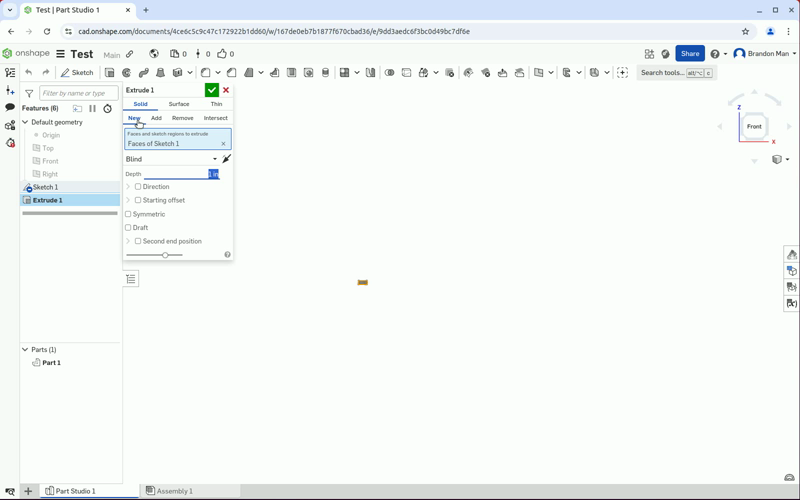
text(4.574)
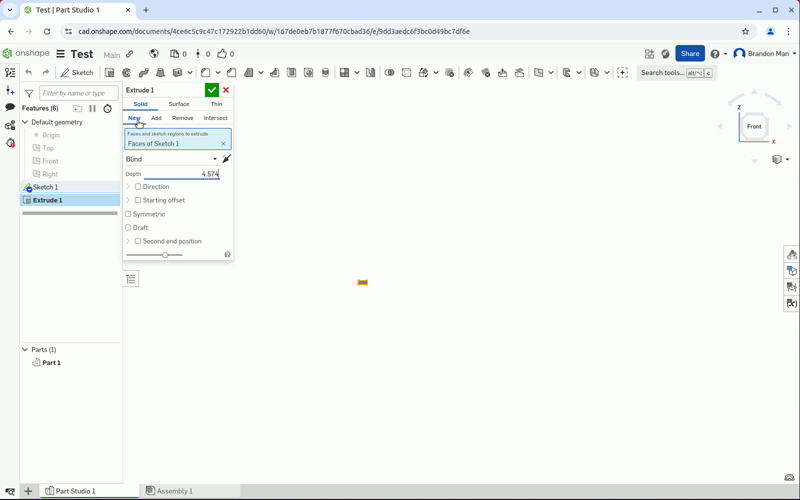
key(enter)
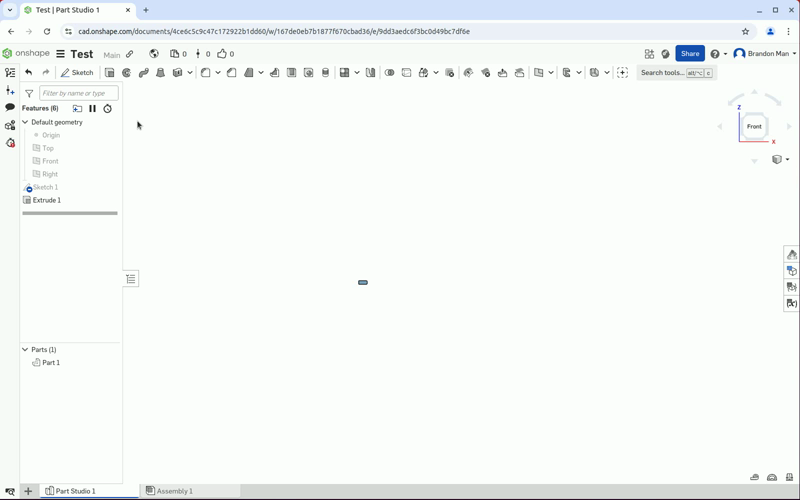
key(shift+h)
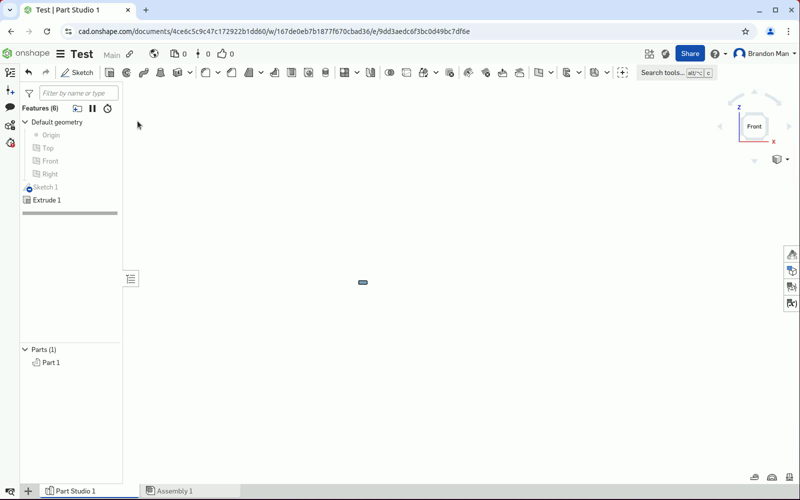
key(shift+h)
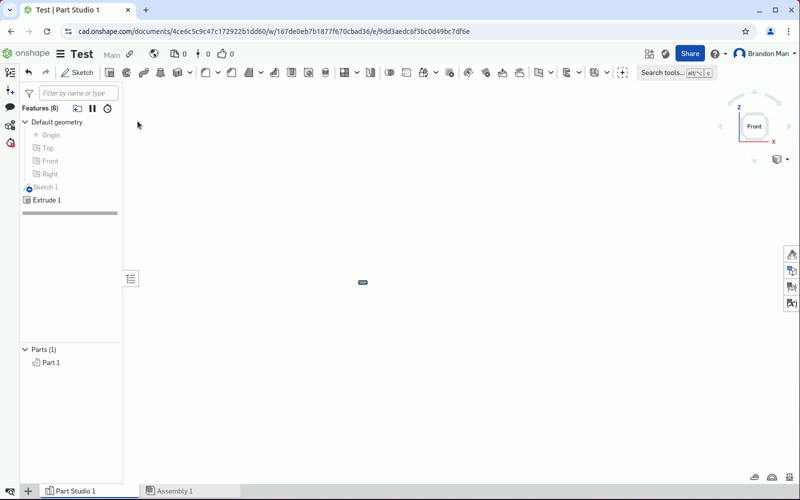
mouse_move(73, 189)
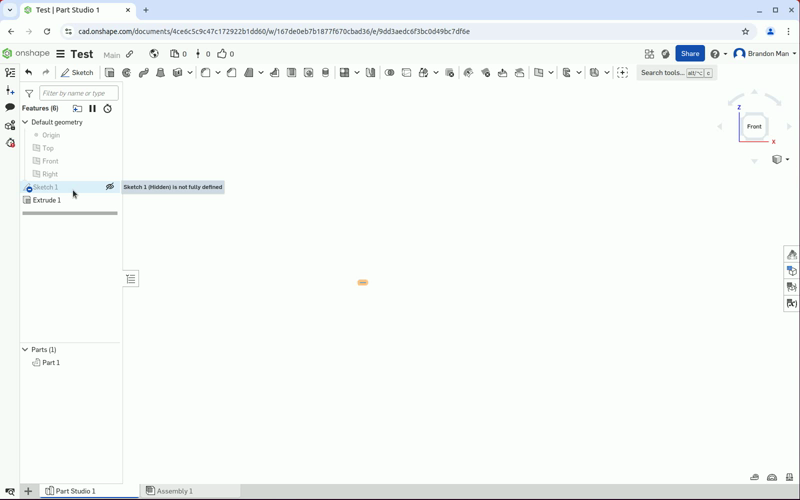
click(73, 189)
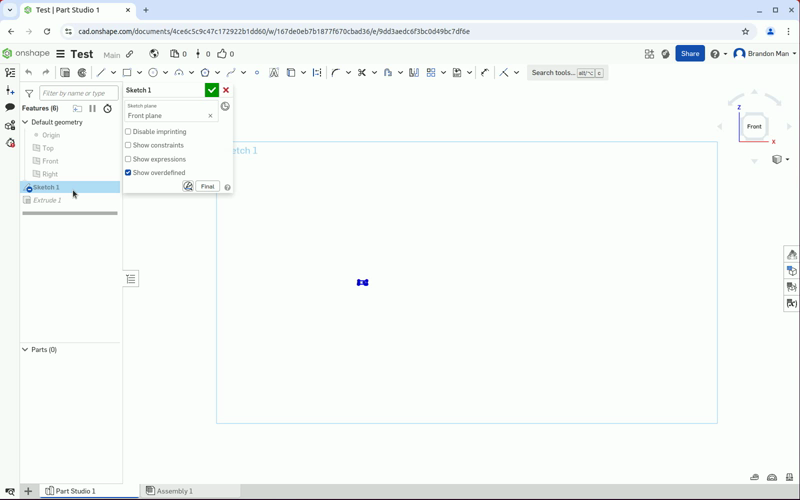
mouse_move(229, 92)
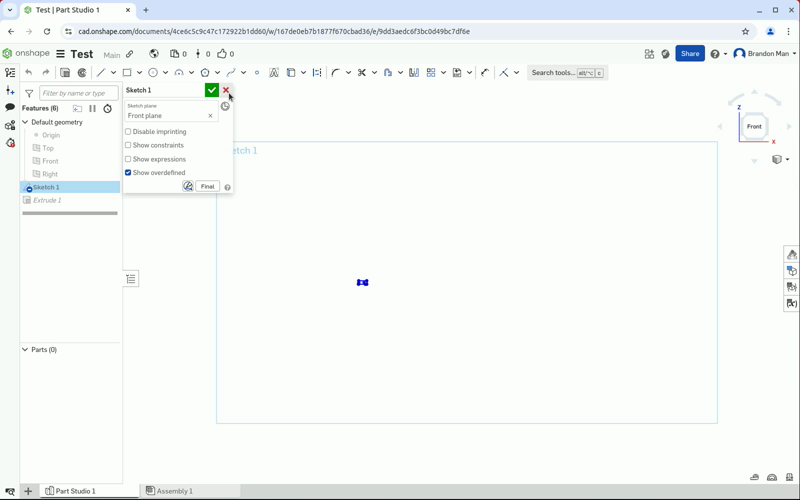
click(229, 92)
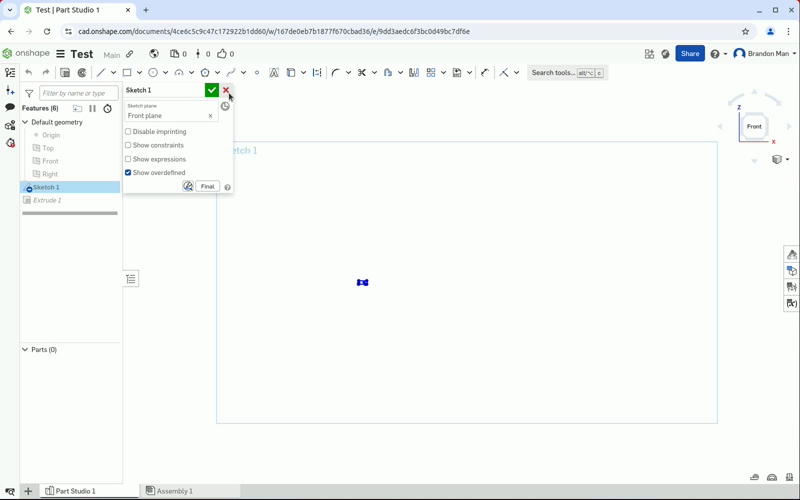
key(shift+s)
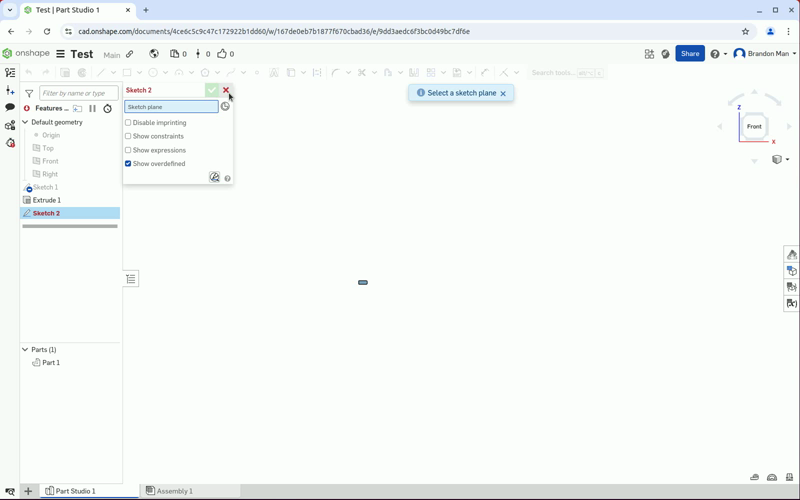
mouse_move(73, 163)
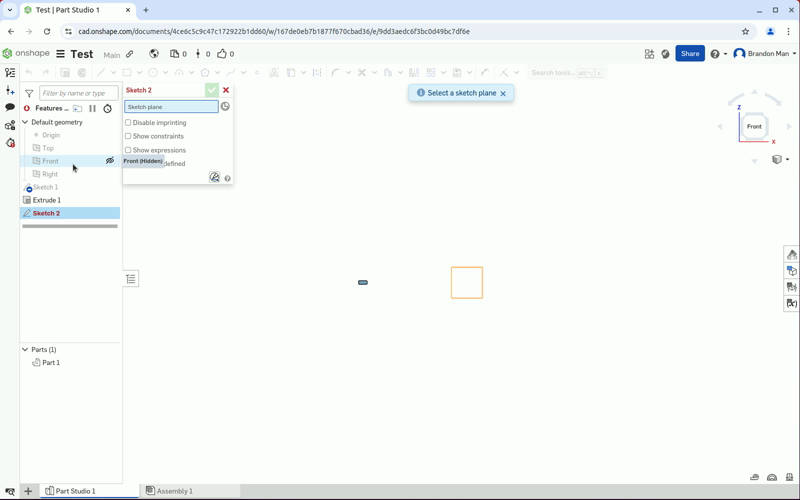
click(73, 163)
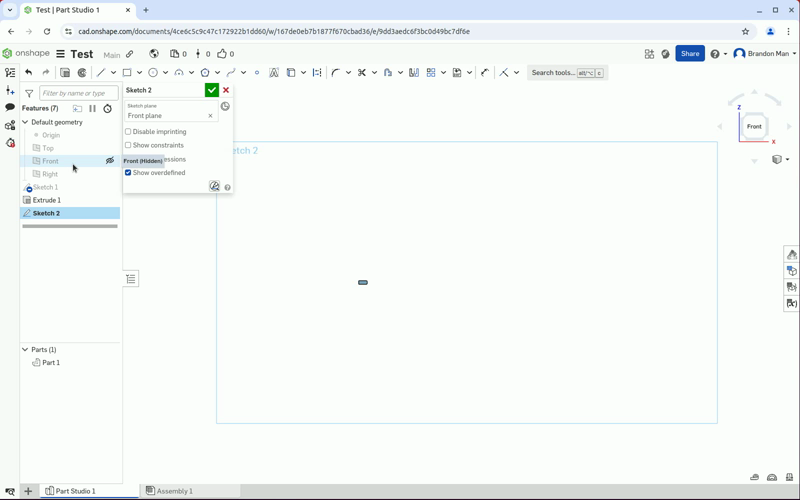
mouse_move(73, 352)
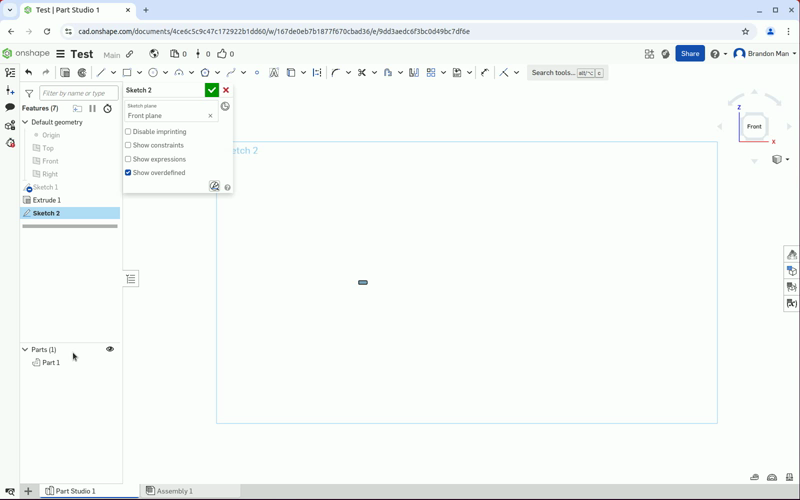
key(y)
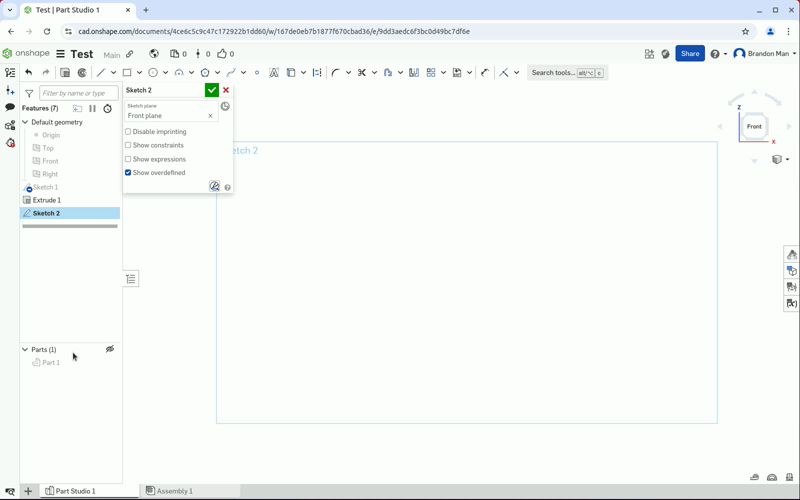
key(l)
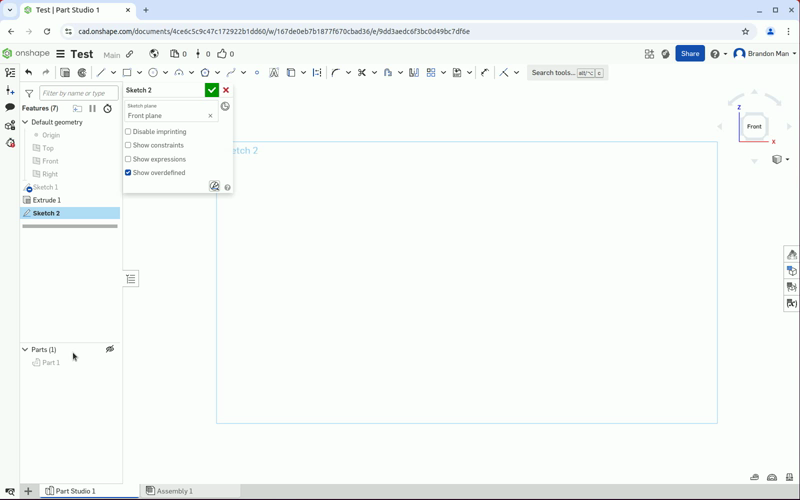
key_down(shift)
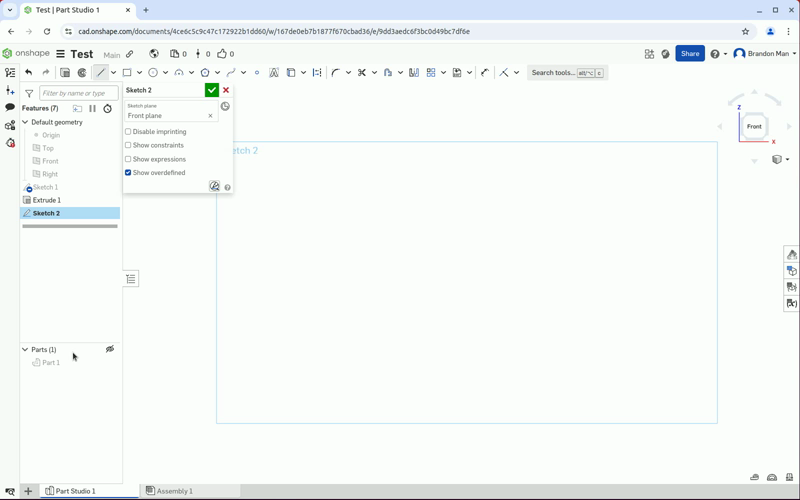
mouse_move(554, 284)
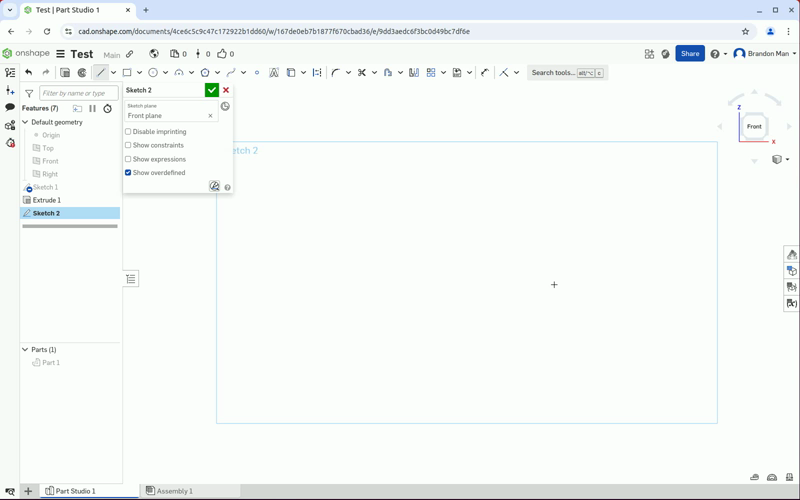
click(554, 284)
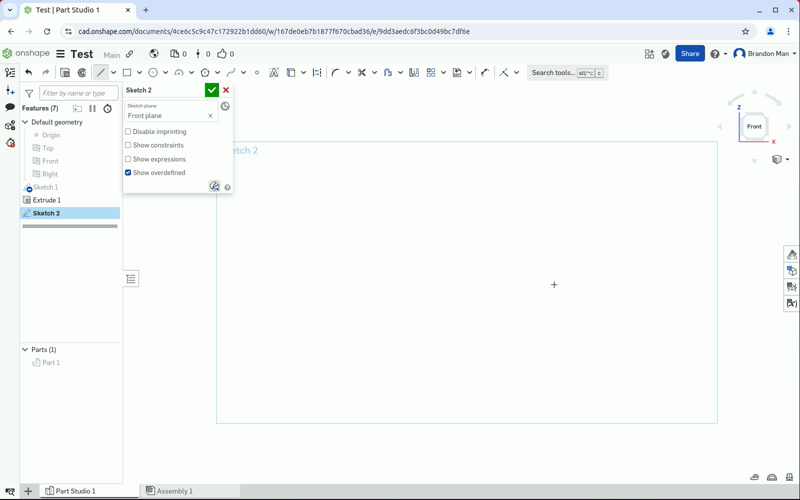
key_up(shift)
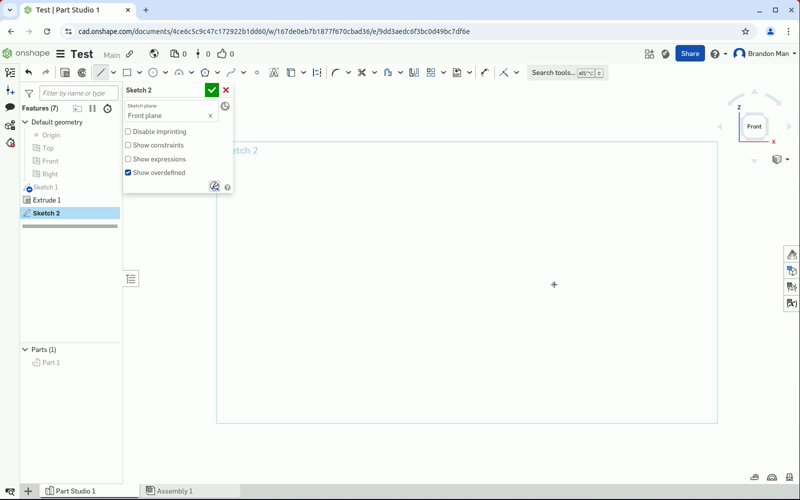
key_down(shift)
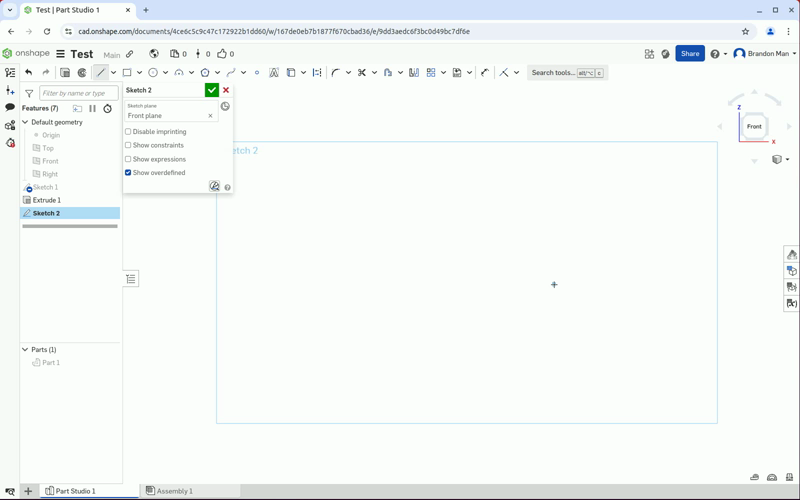
mouse_move(584, 284)
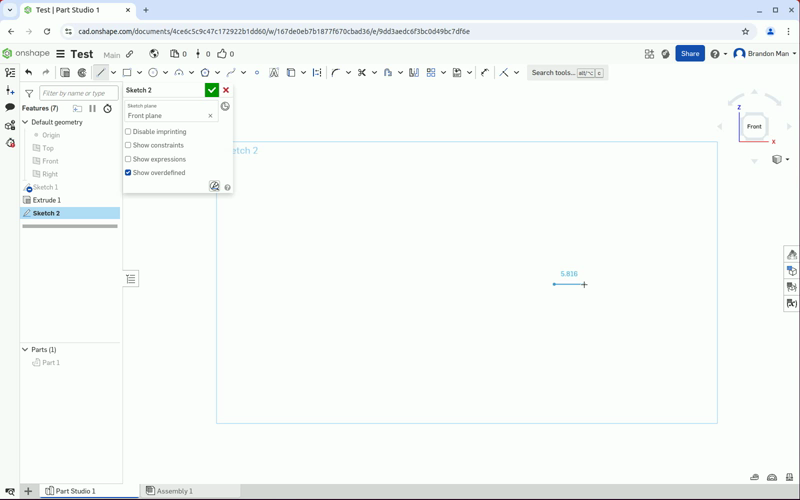
mouse_move(556, 284)
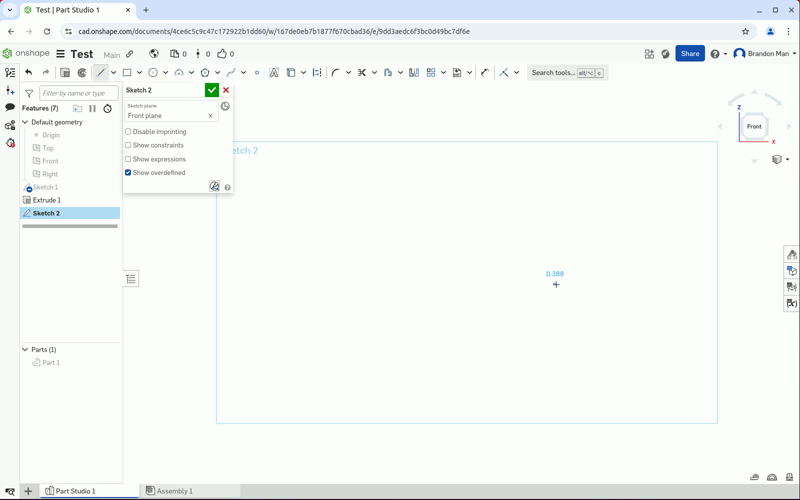
scroll(6)
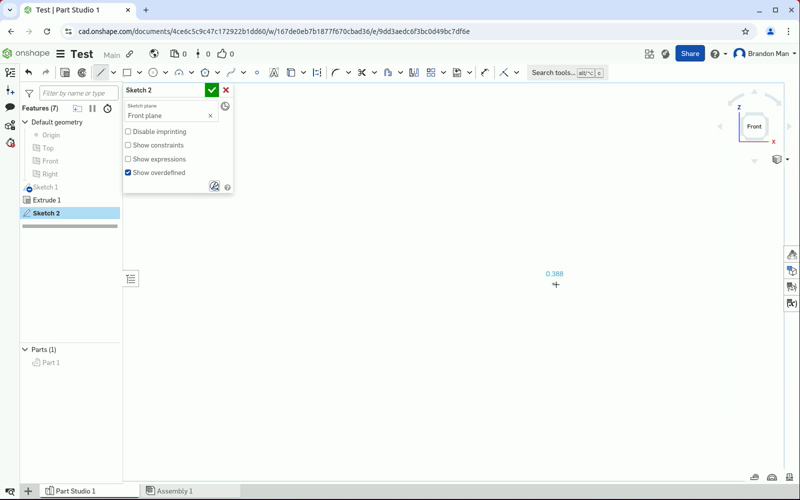
scroll(6)
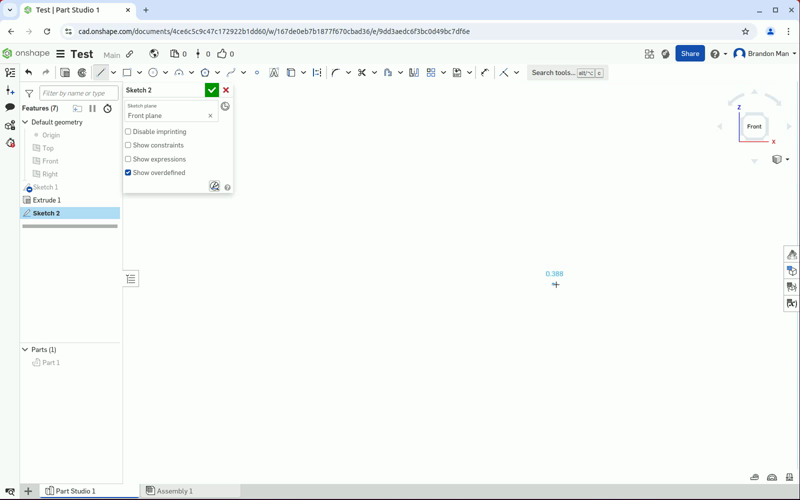
scroll(6)
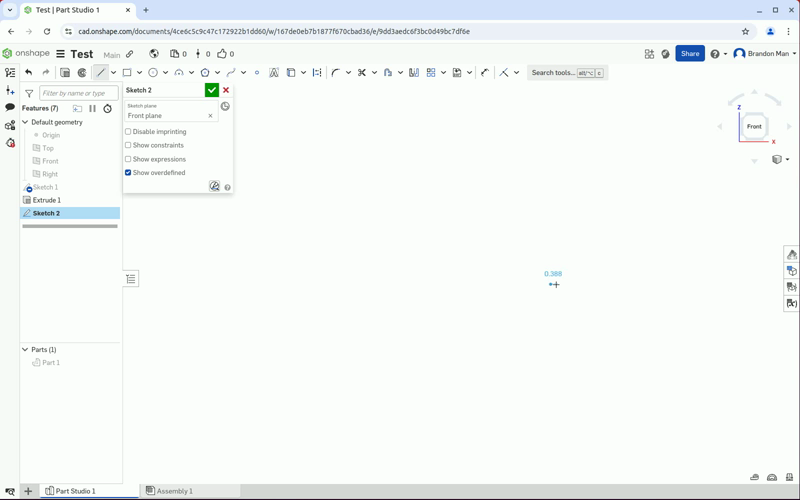
scroll(6)
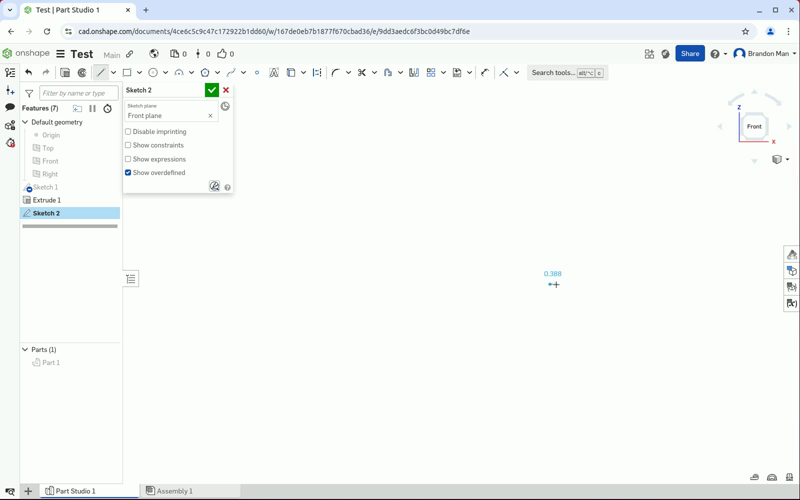
scroll(6)
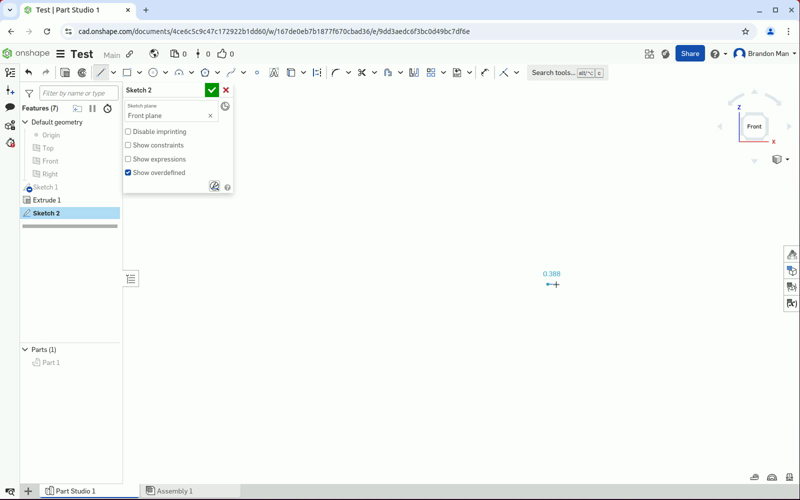
scroll(6)
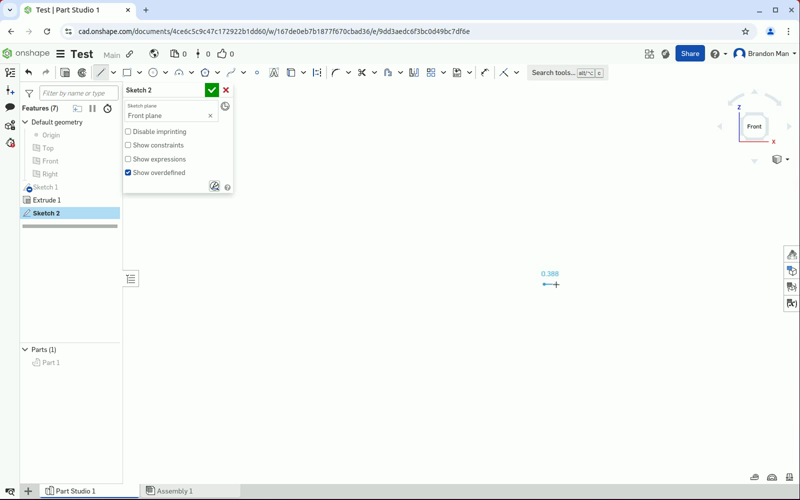
scroll(6)
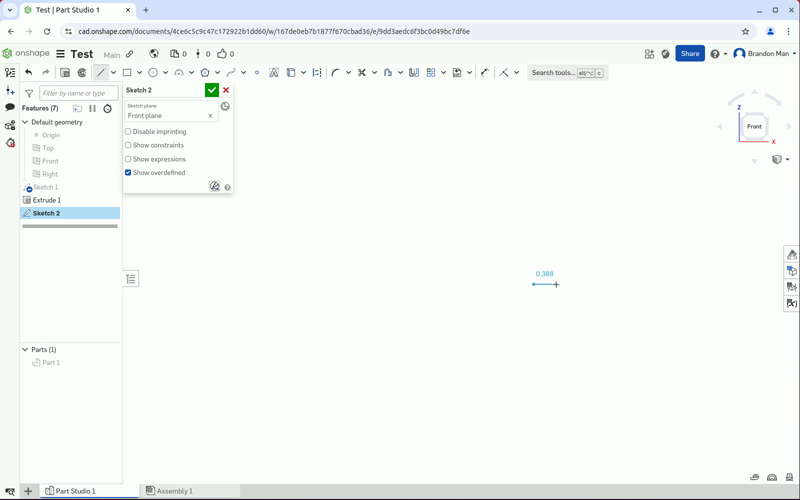
click(556, 284)
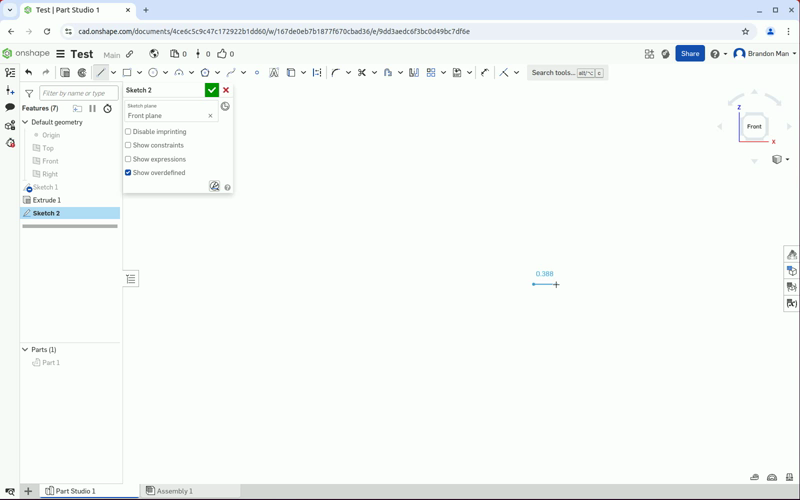
scroll(-6)
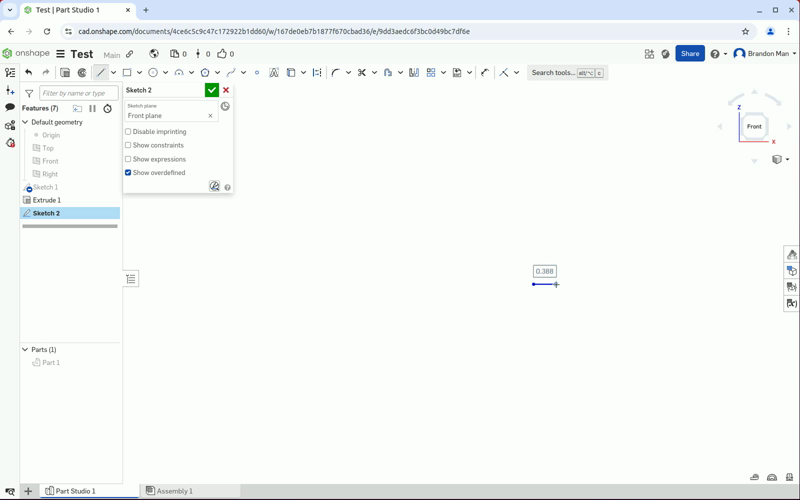
scroll(-6)
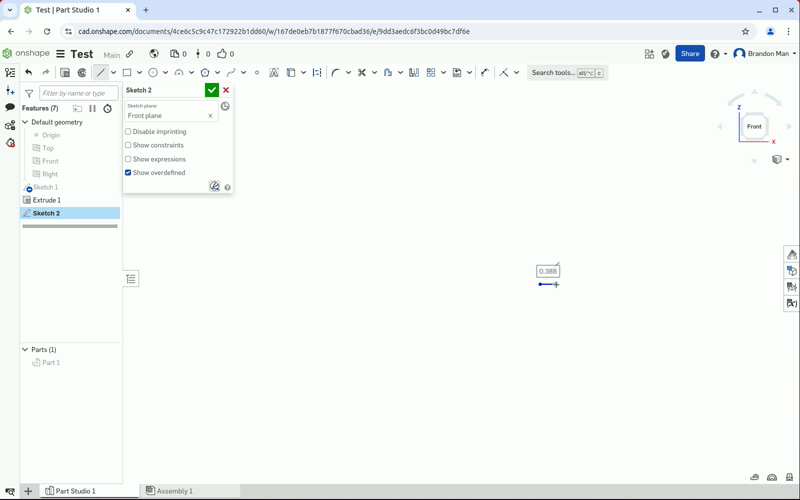
scroll(-6)
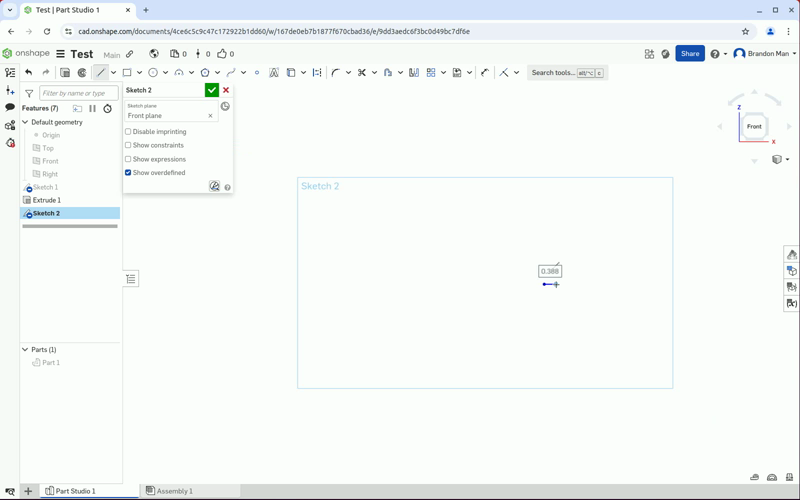
scroll(-6)
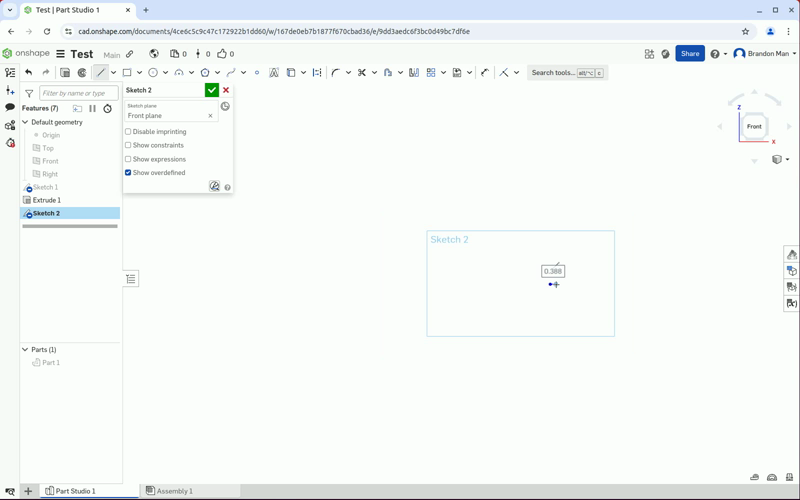
scroll(-6)
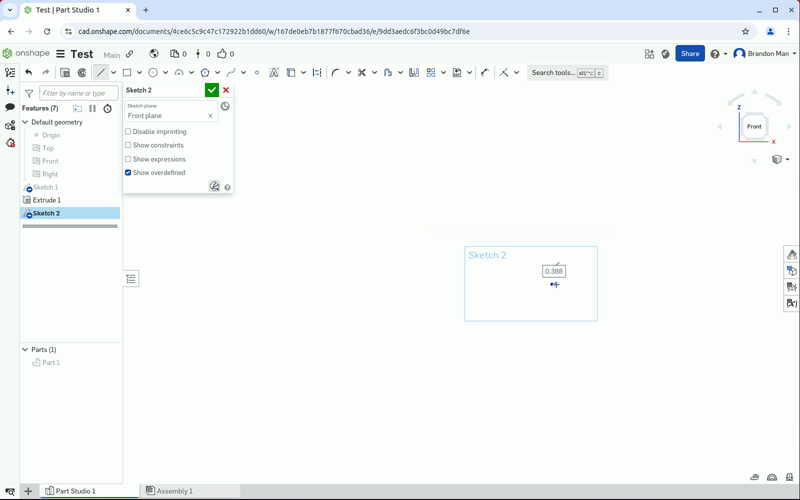
scroll(-6)
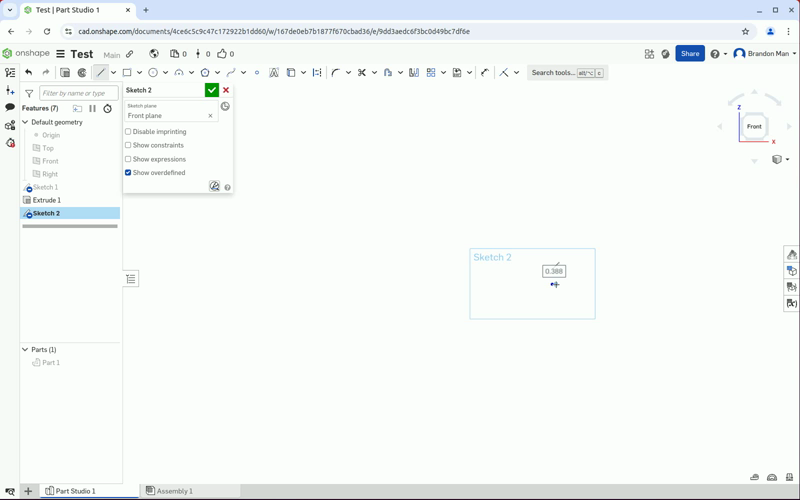
scroll(-6)
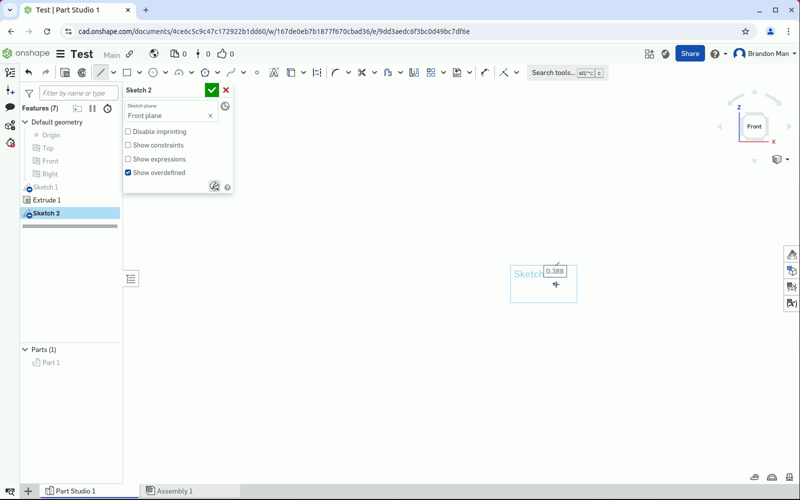
key_up(shift)
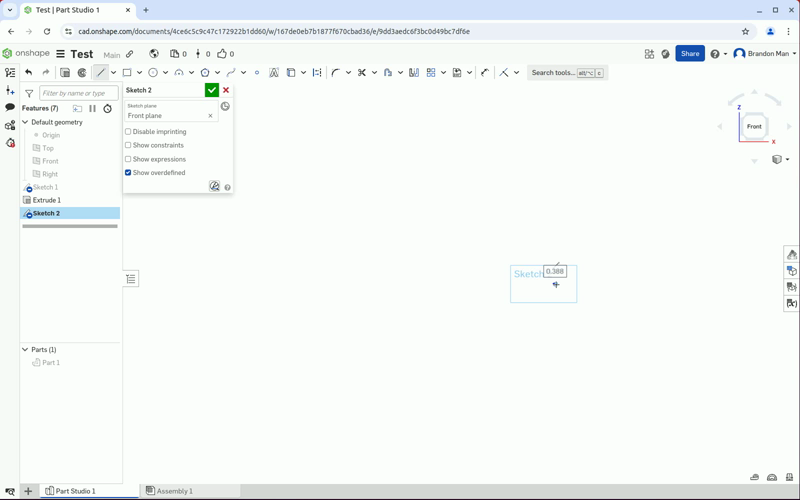
key_down(shift)
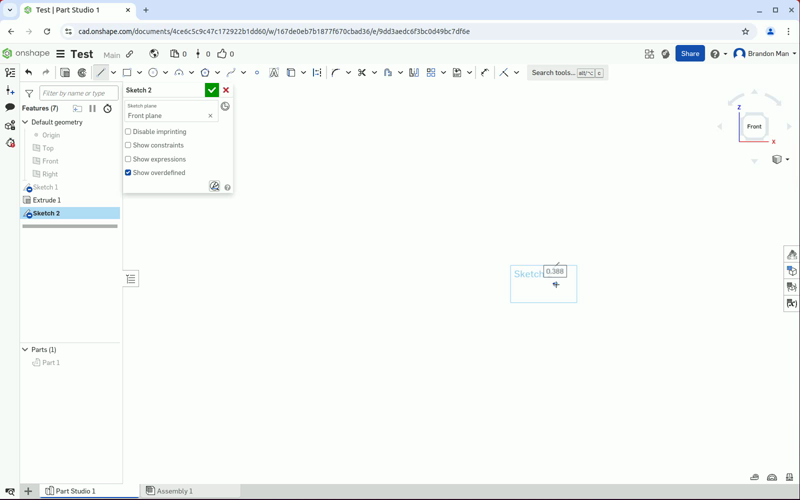
mouse_move(586, 284)
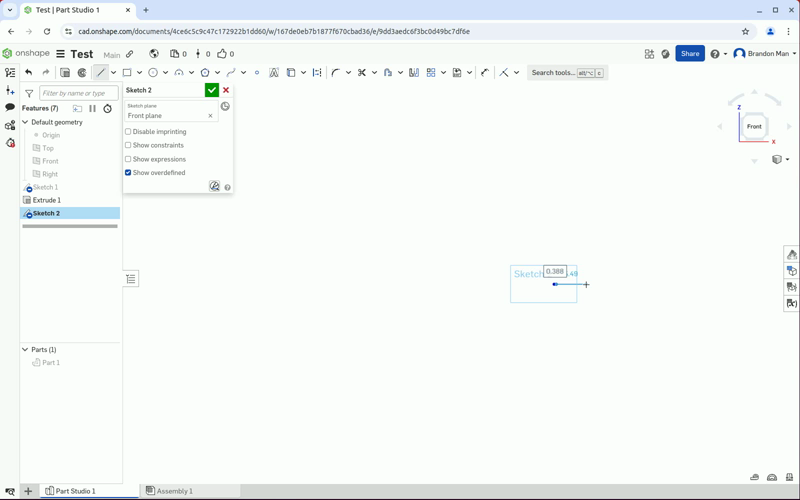
mouse_move(562, 284)
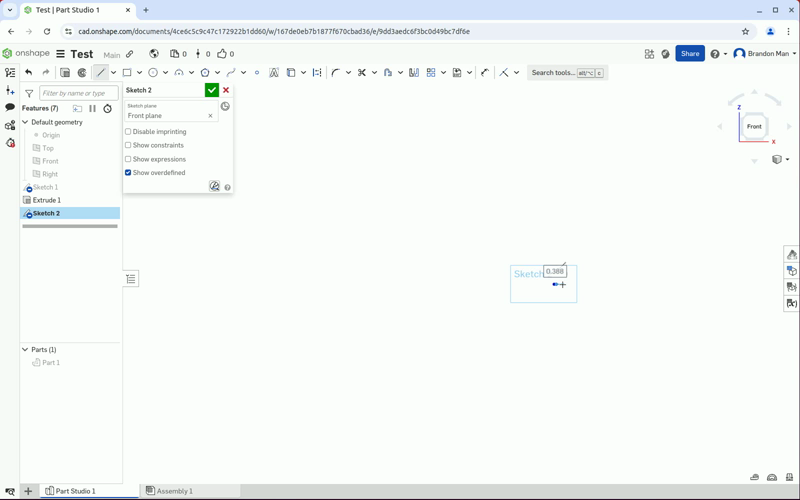
scroll(6)
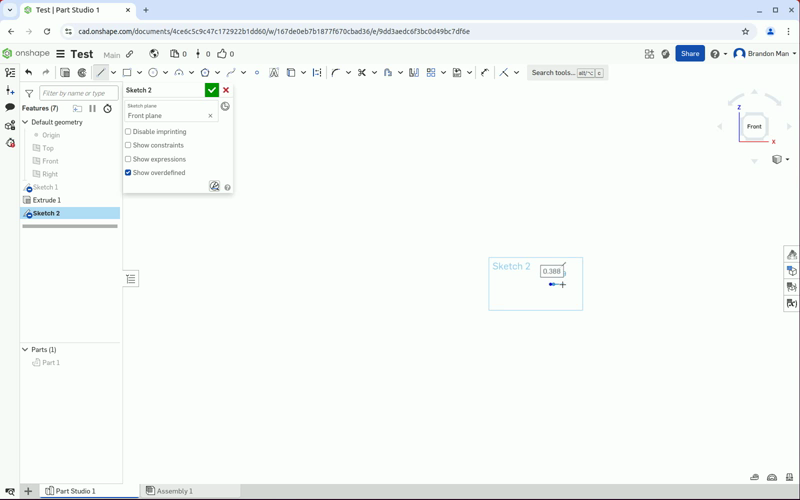
scroll(6)
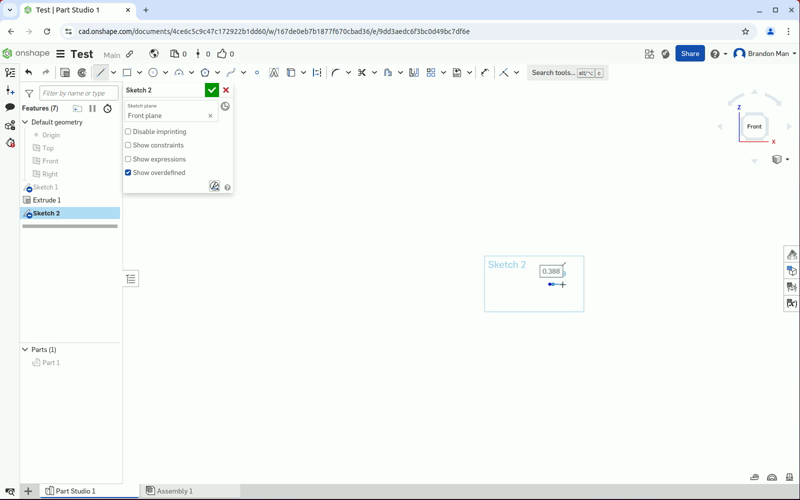
scroll(6)
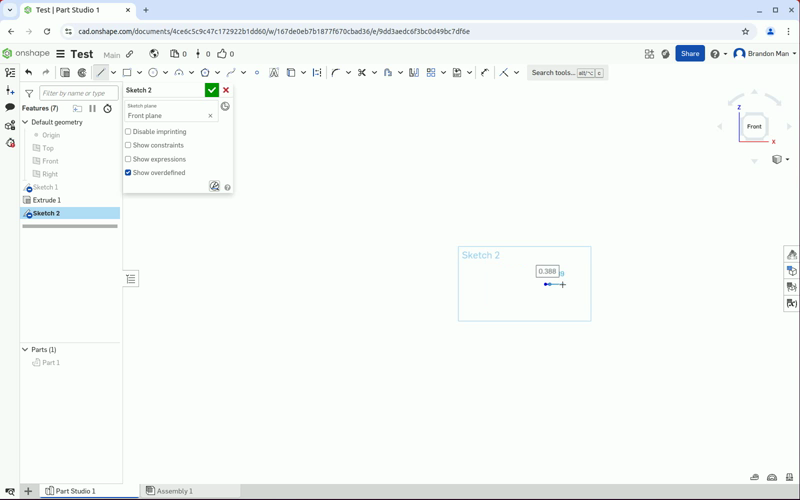
scroll(6)
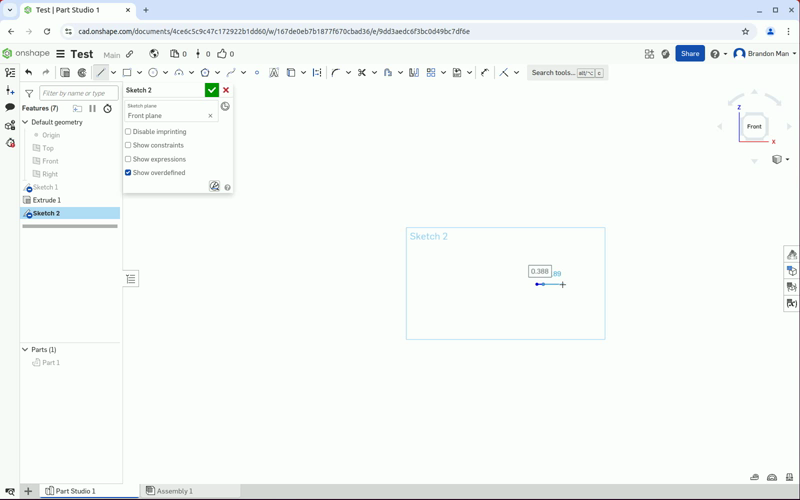
scroll(6)
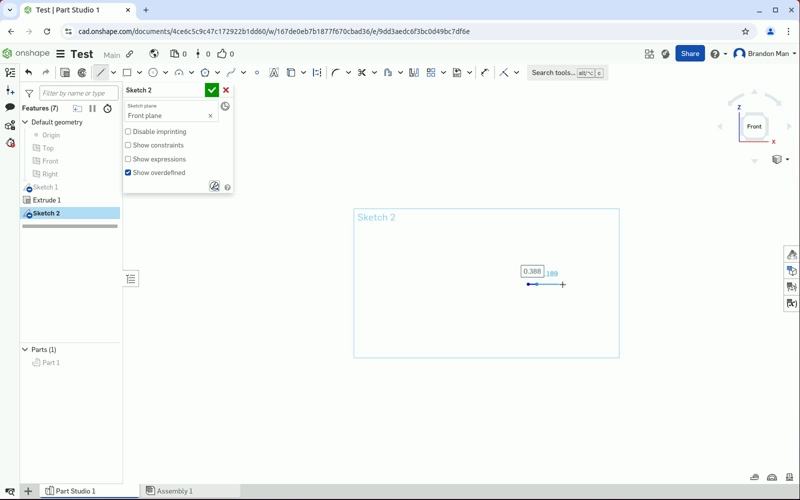
scroll(6)
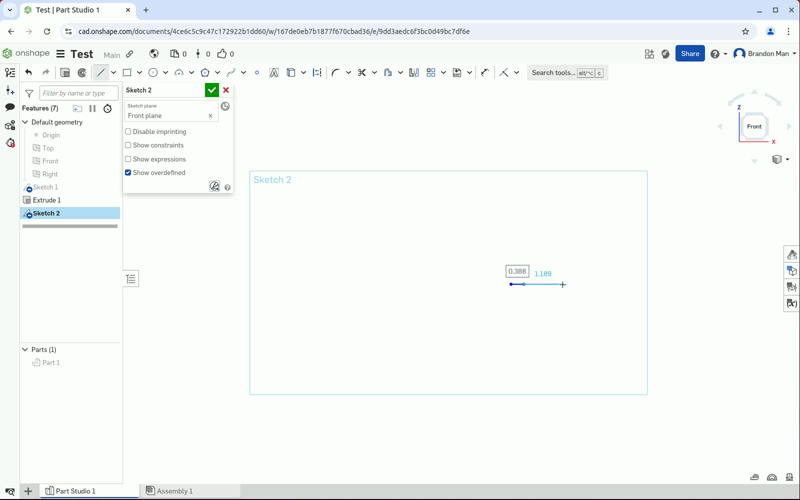
scroll(6)
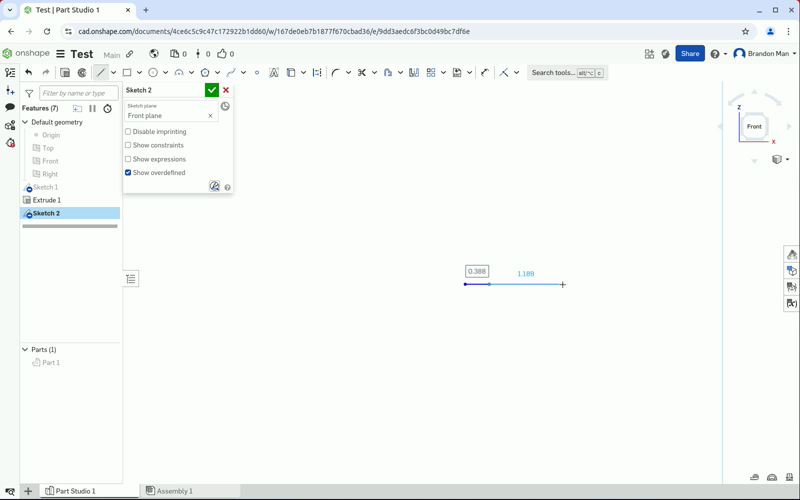
click(562, 284)
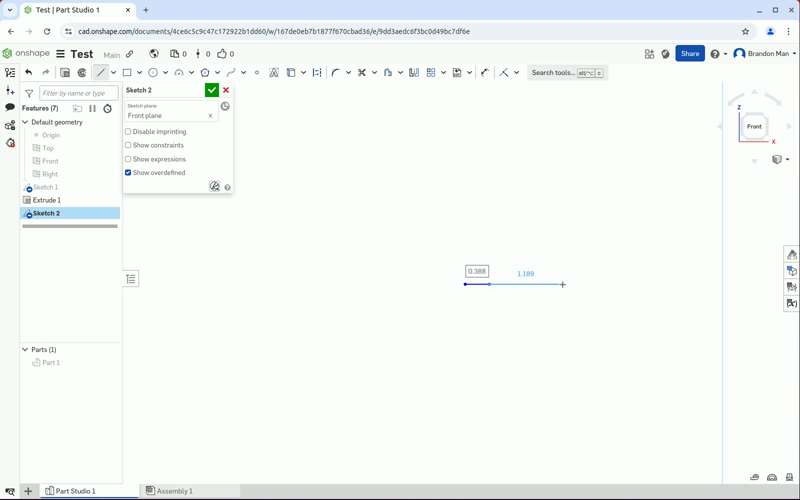
scroll(-6)
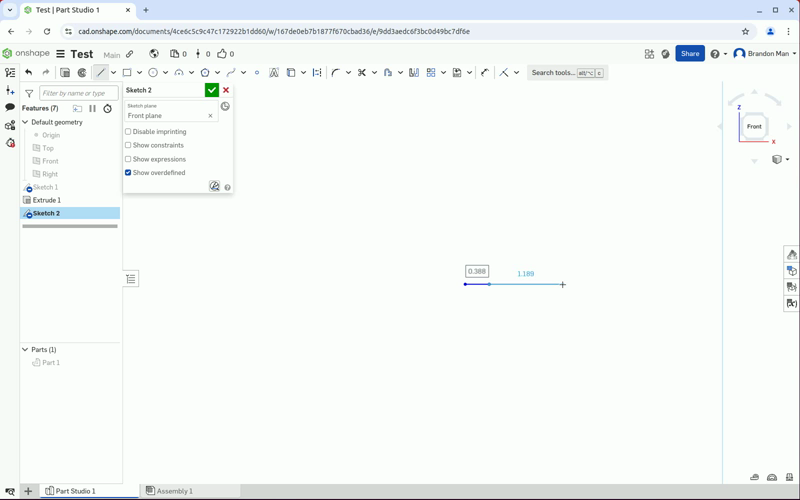
scroll(-6)
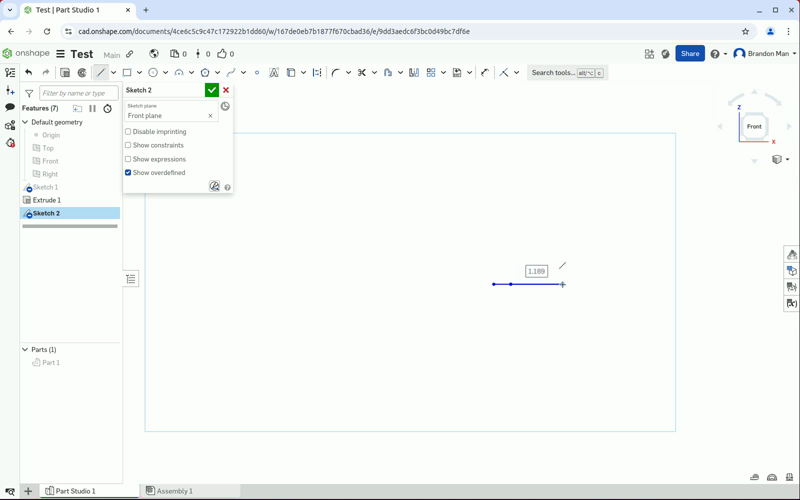
scroll(-6)
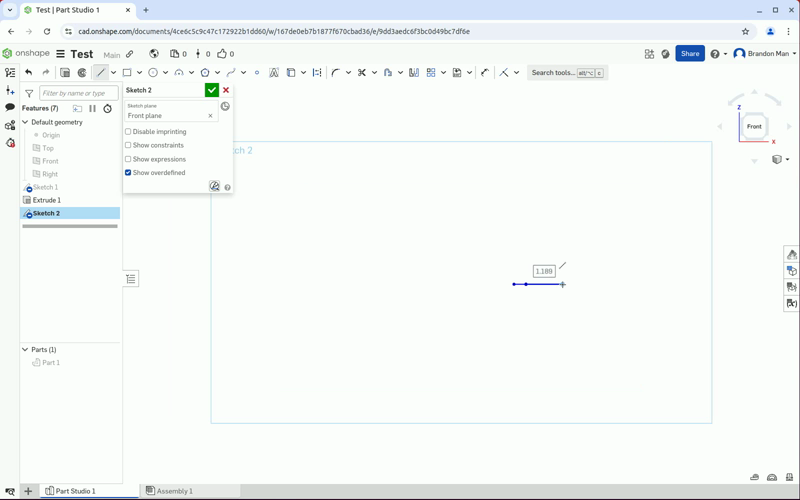
scroll(-6)
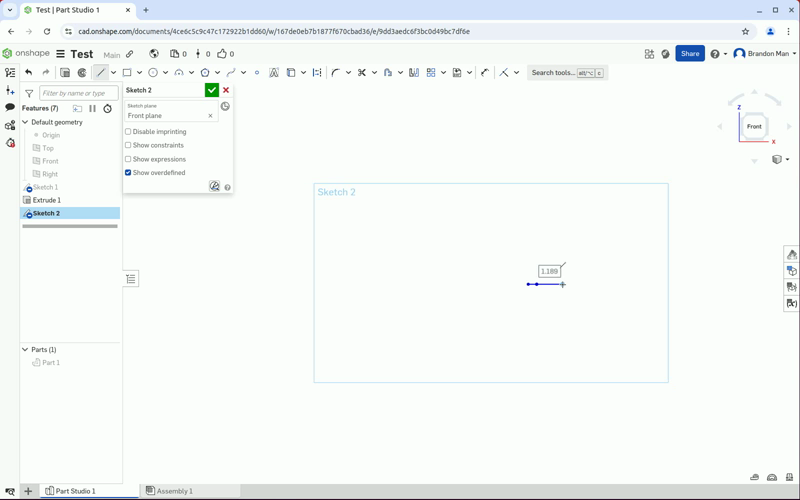
scroll(-6)
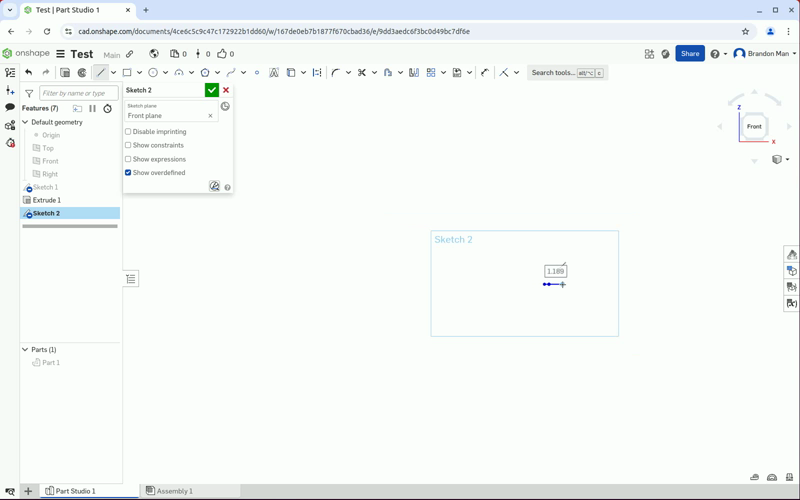
scroll(-6)
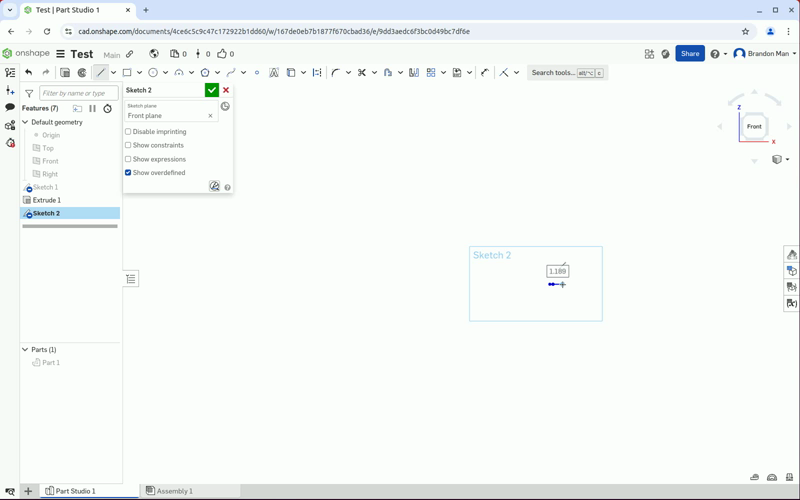
scroll(-6)
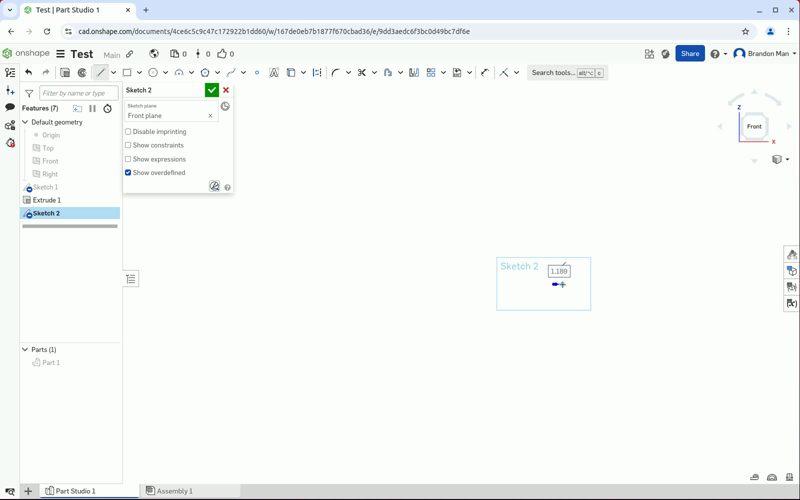
key_up(shift)
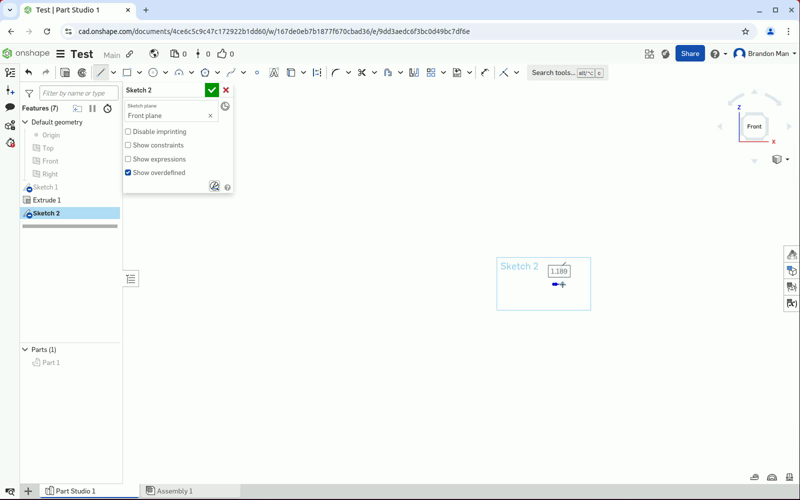
key_down(shift)
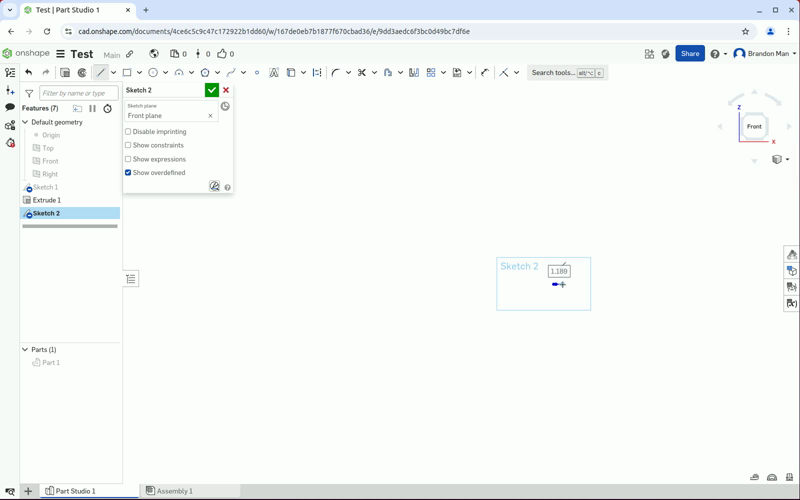
mouse_move(589, 284)
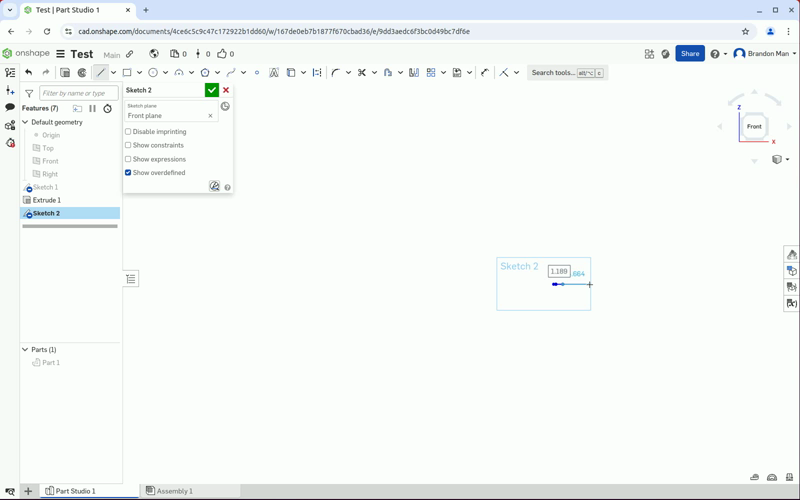
mouse_move(562, 282)
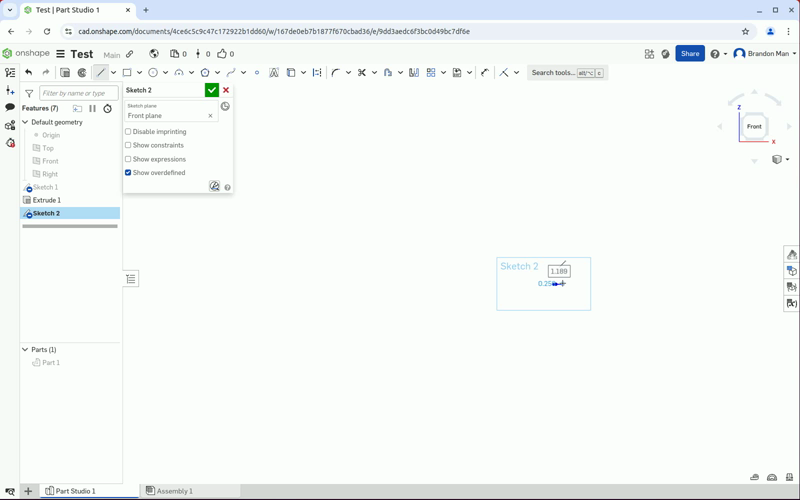
scroll(6)
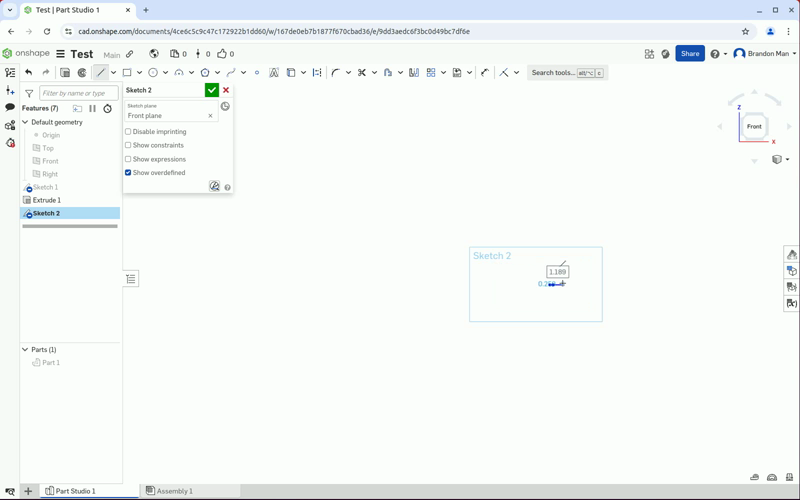
scroll(6)
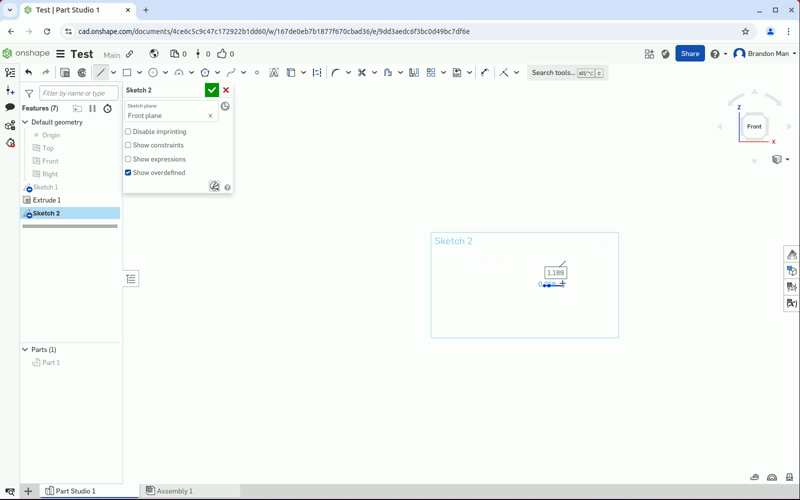
scroll(6)
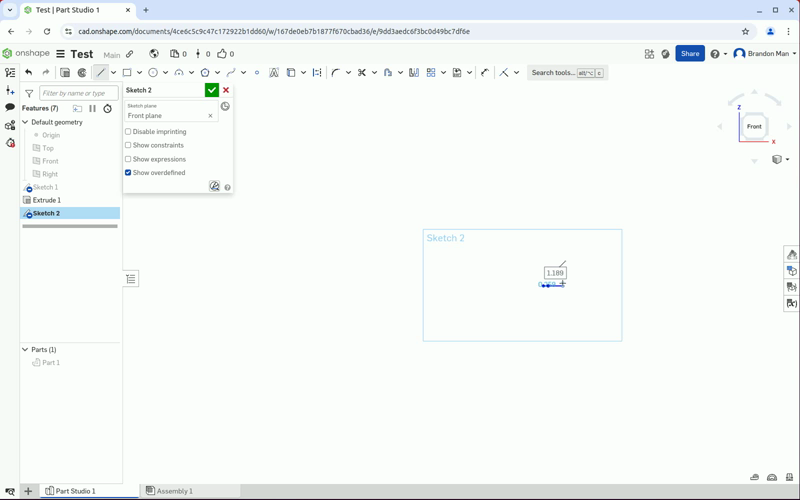
scroll(6)
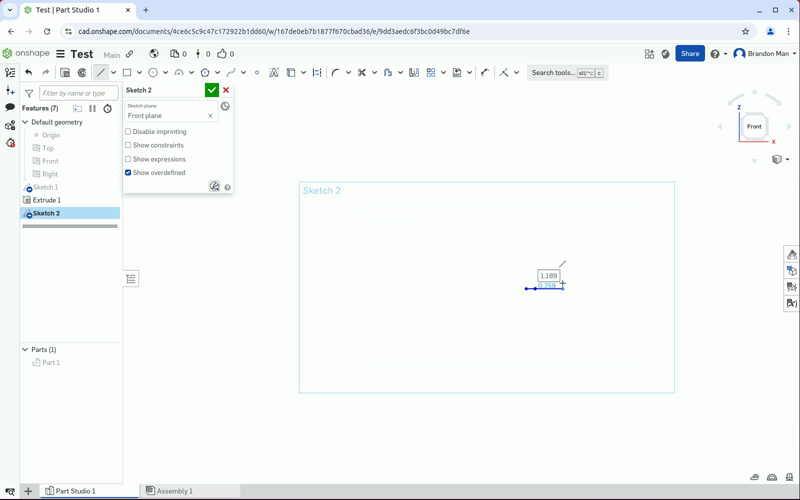
scroll(6)
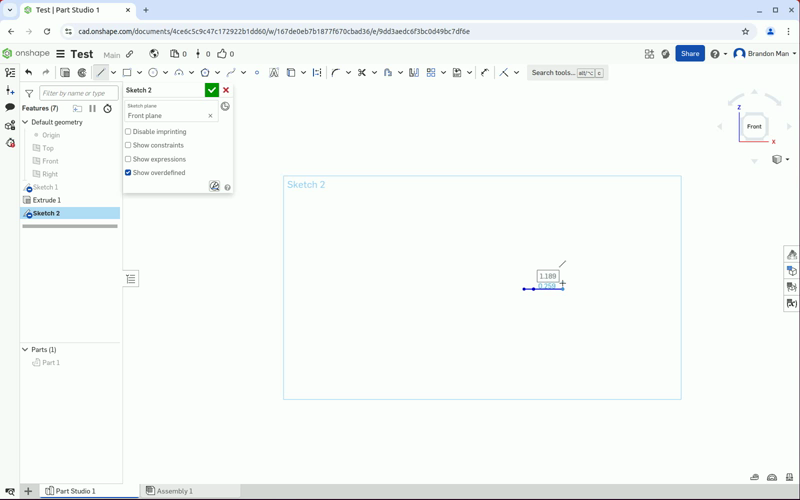
scroll(6)
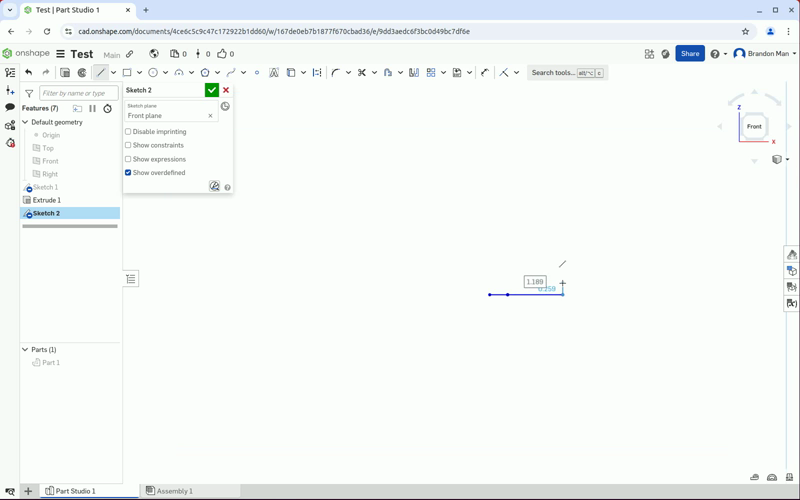
scroll(6)
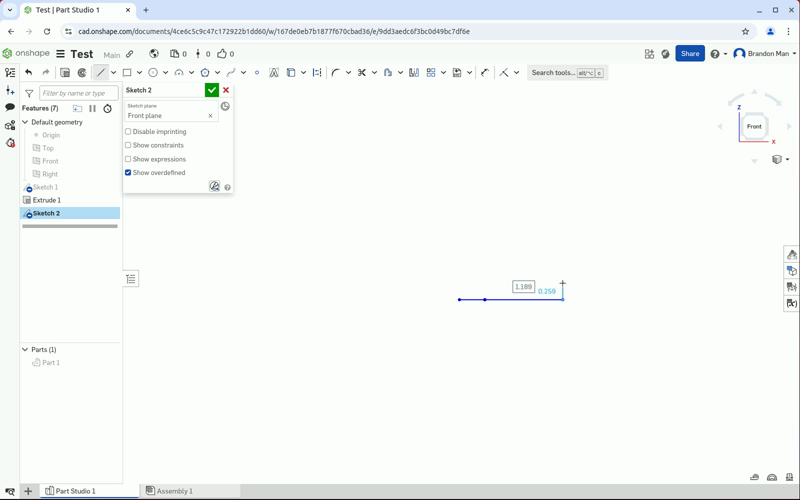
click(562, 282)
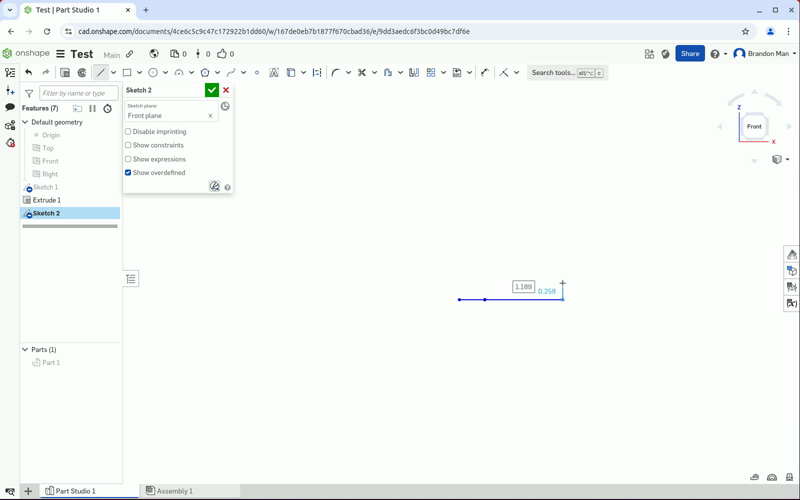
scroll(-6)
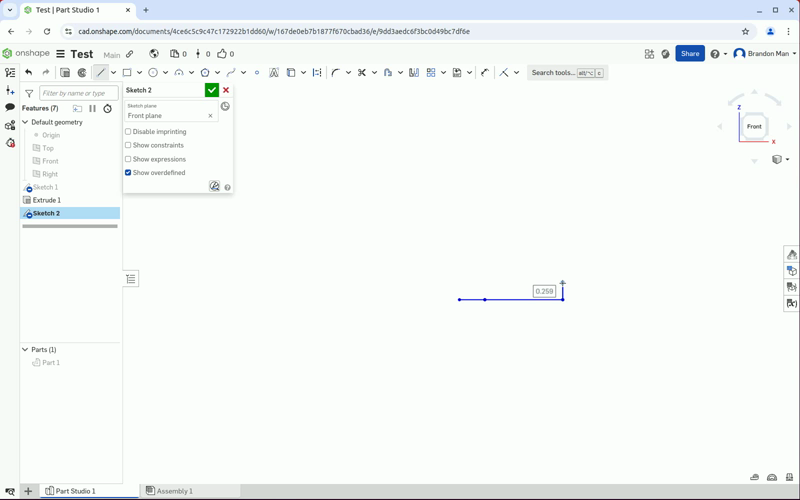
scroll(-6)
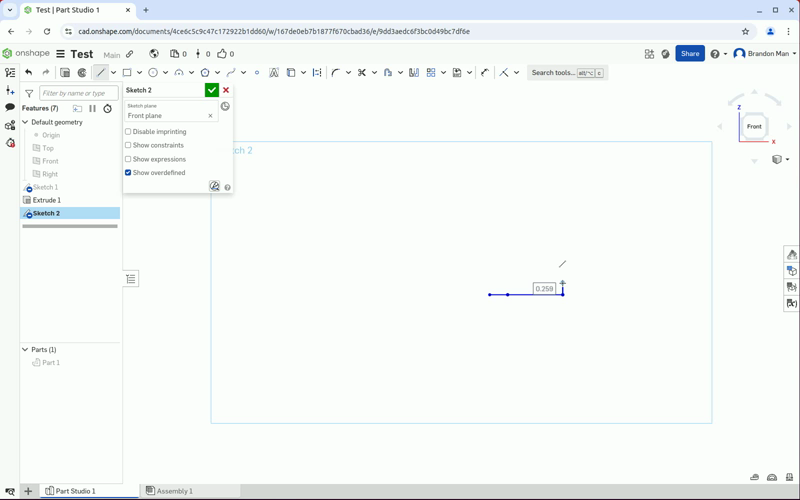
scroll(-6)
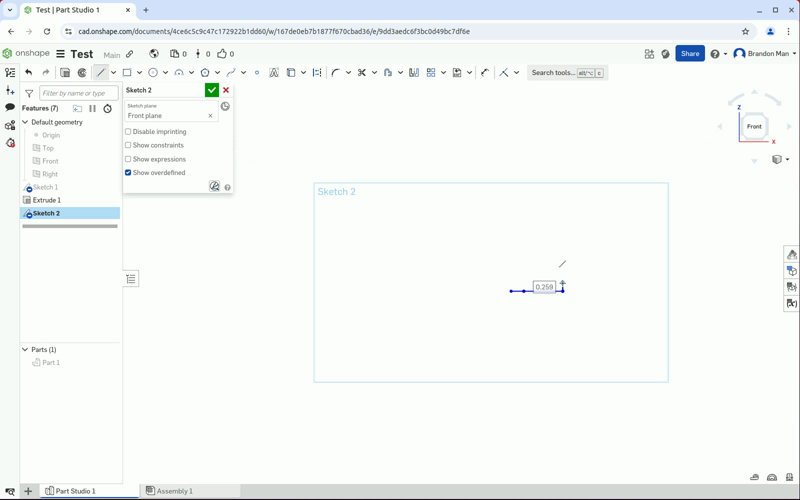
scroll(-6)
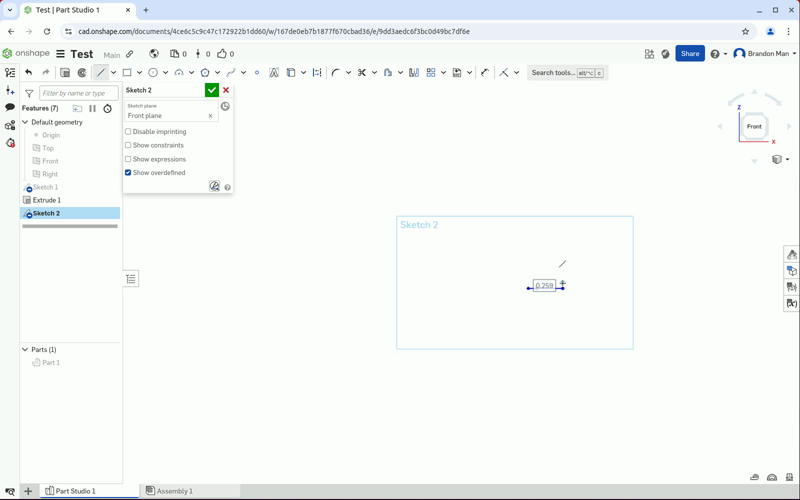
scroll(-6)
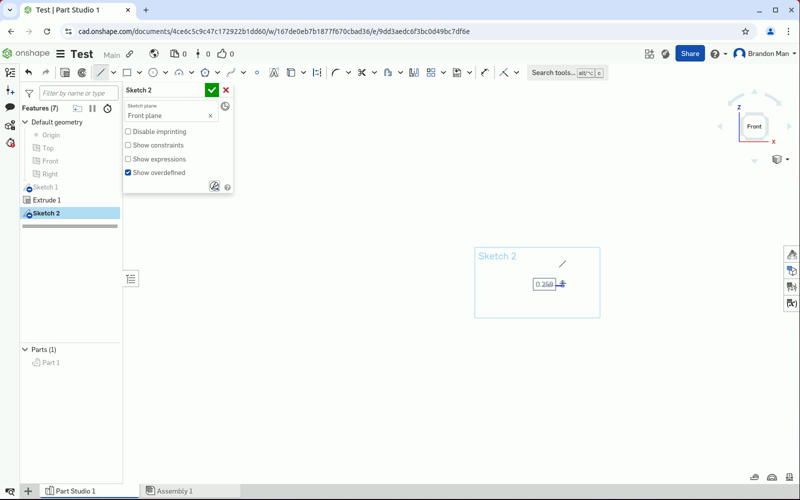
scroll(-6)
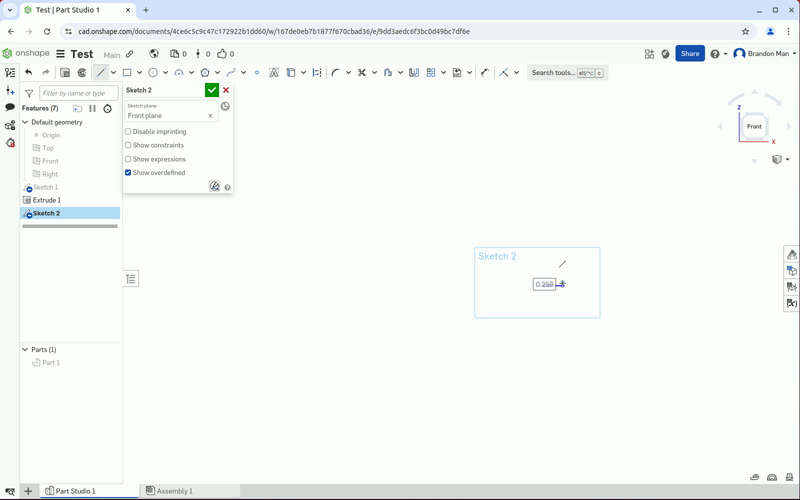
scroll(-6)
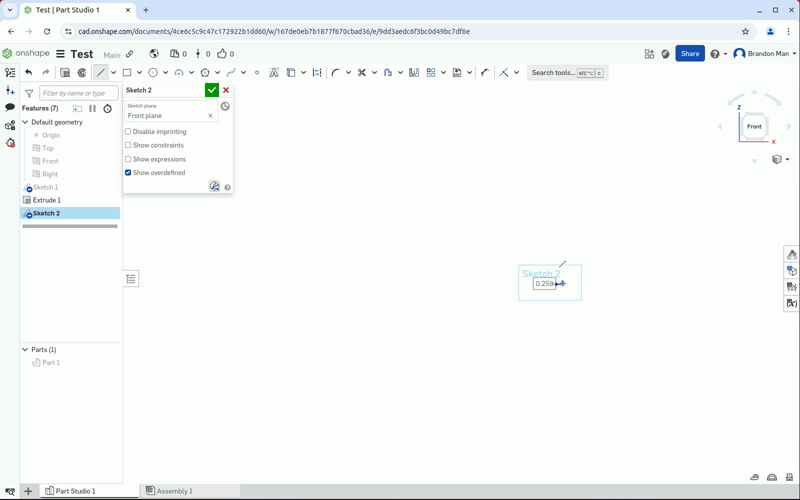
key_up(shift)
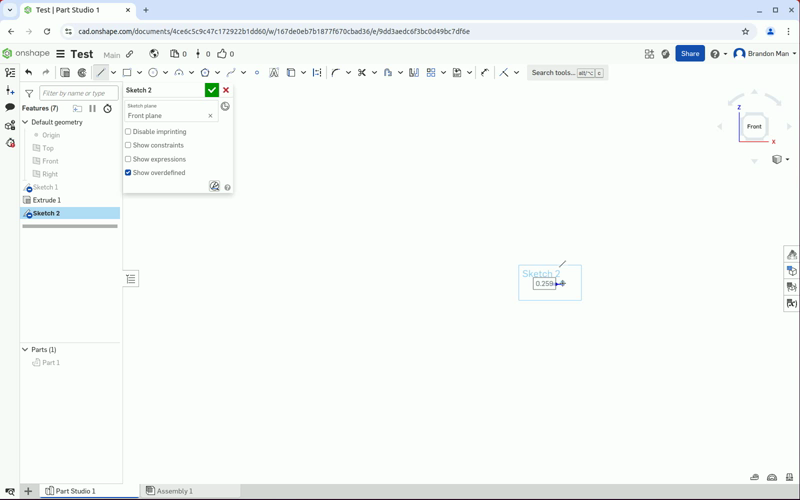
key_down(shift)
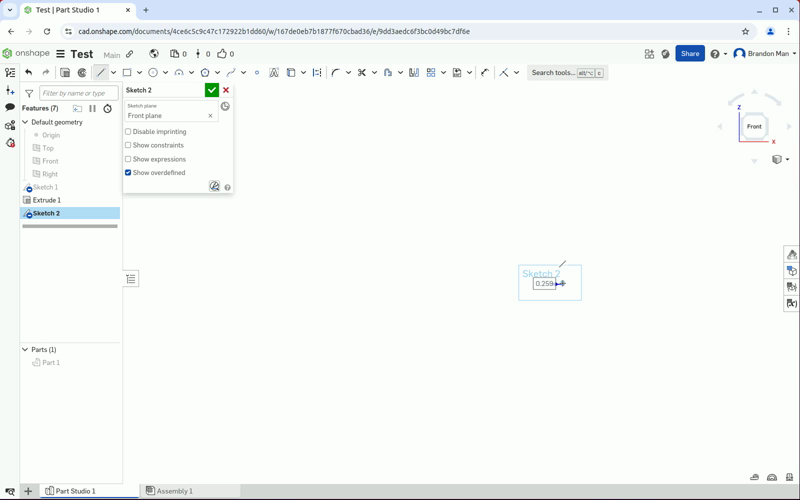
mouse_move(589, 282)
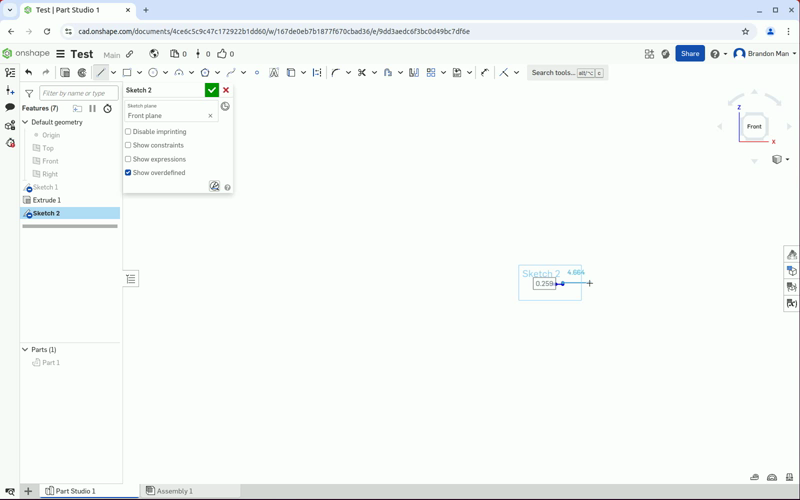
mouse_move(562, 280)
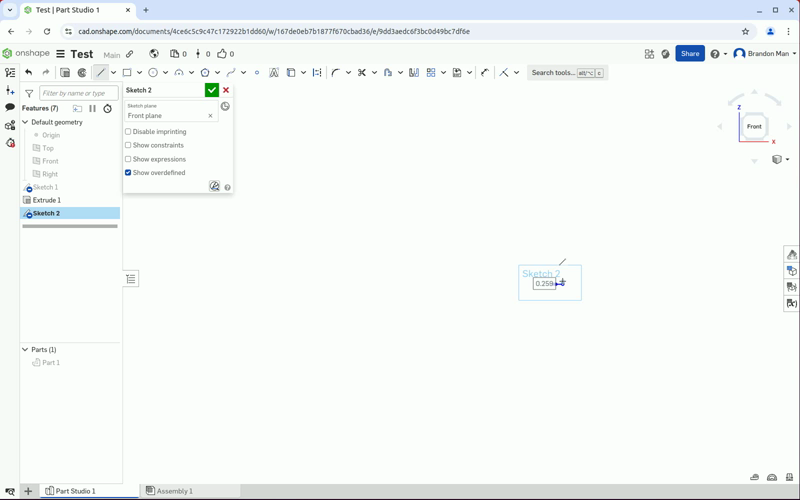
scroll(6)
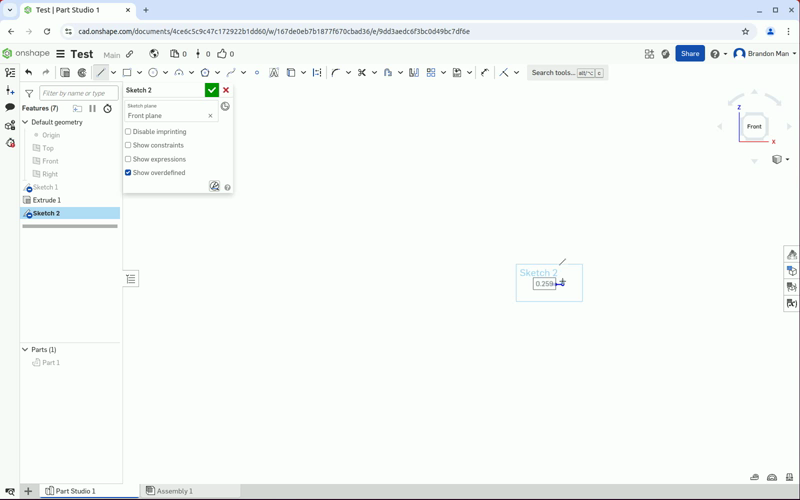
scroll(6)
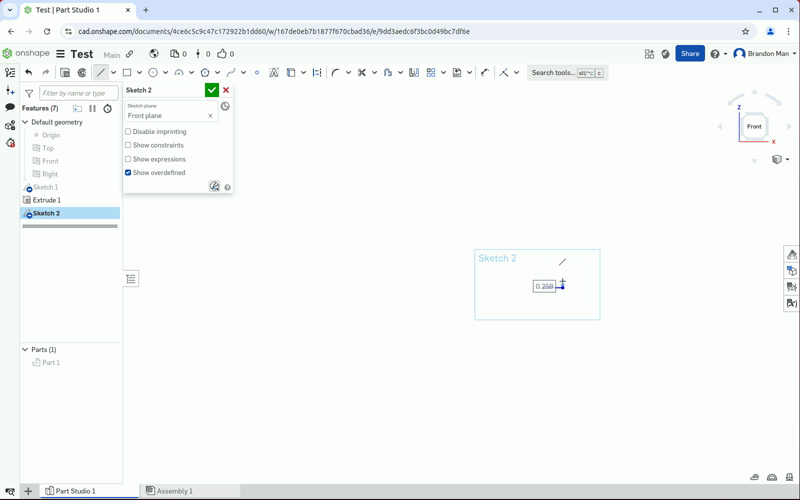
scroll(6)
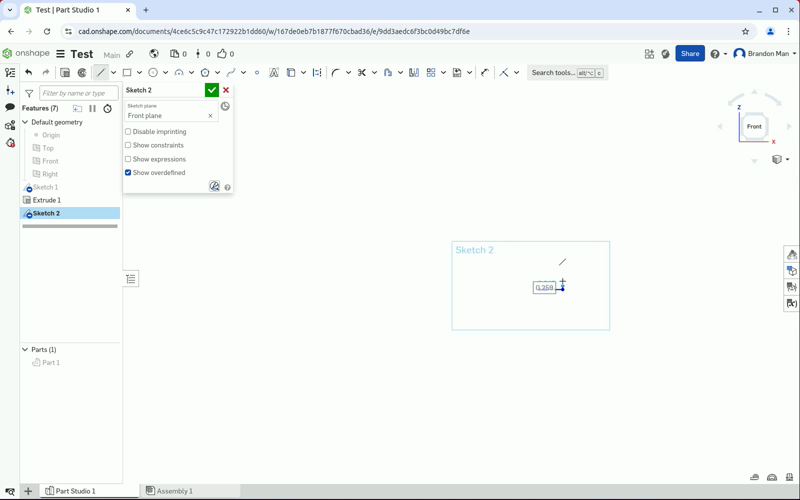
scroll(6)
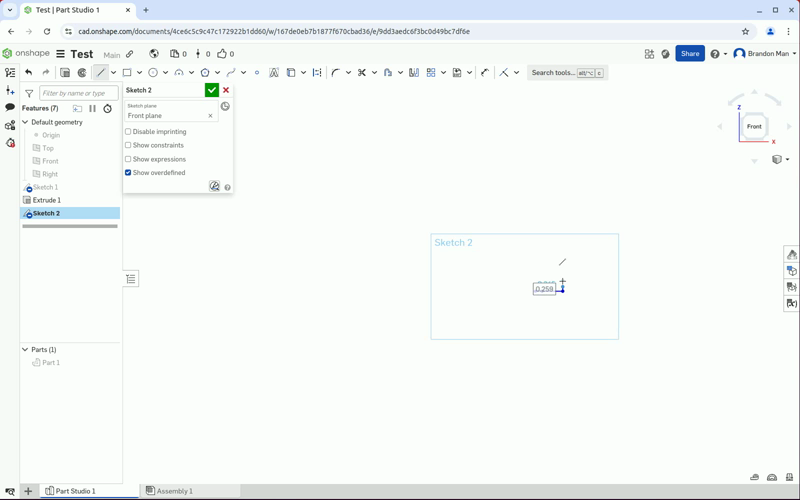
scroll(6)
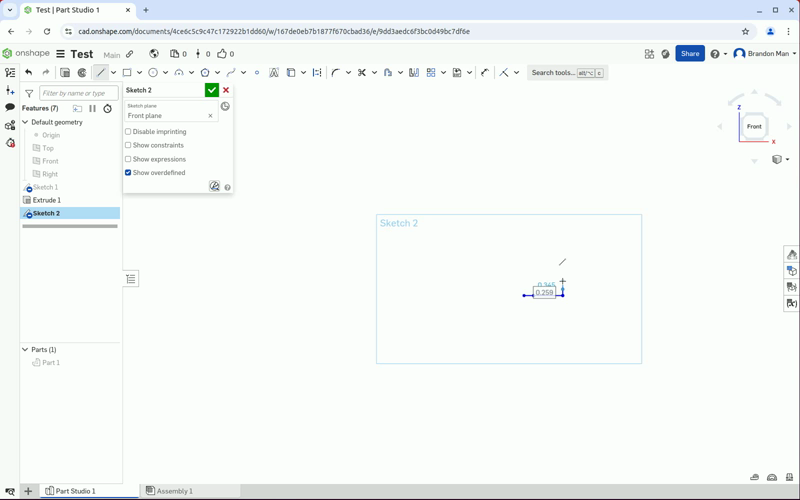
scroll(6)
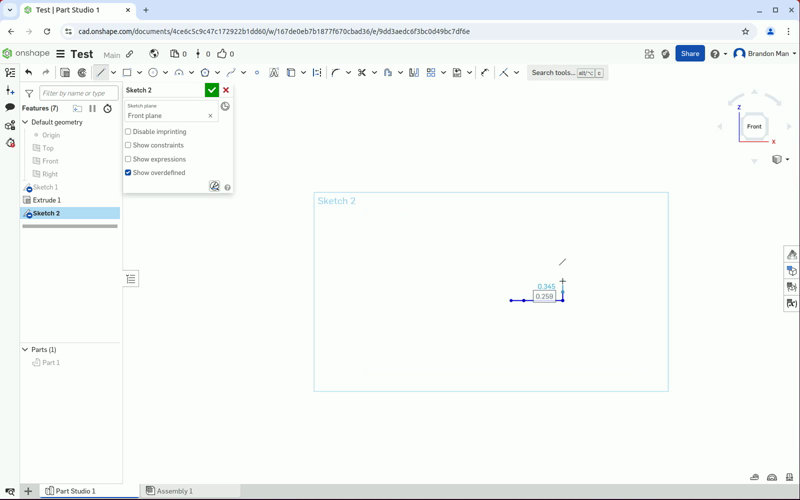
scroll(6)
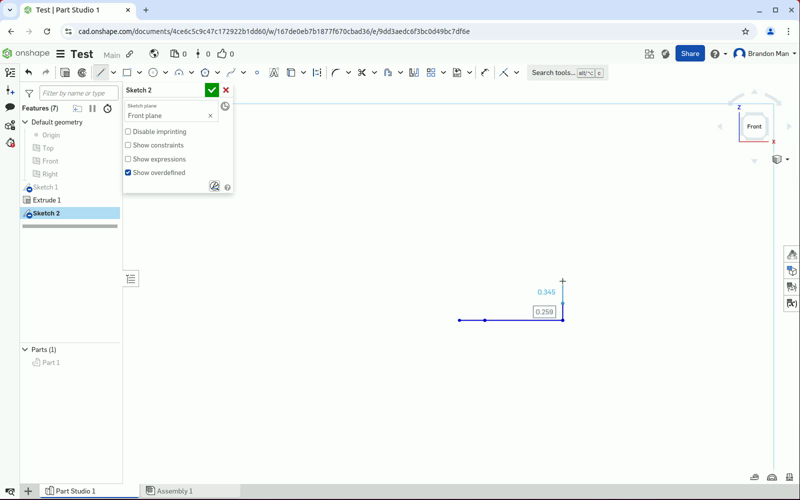
click(562, 280)
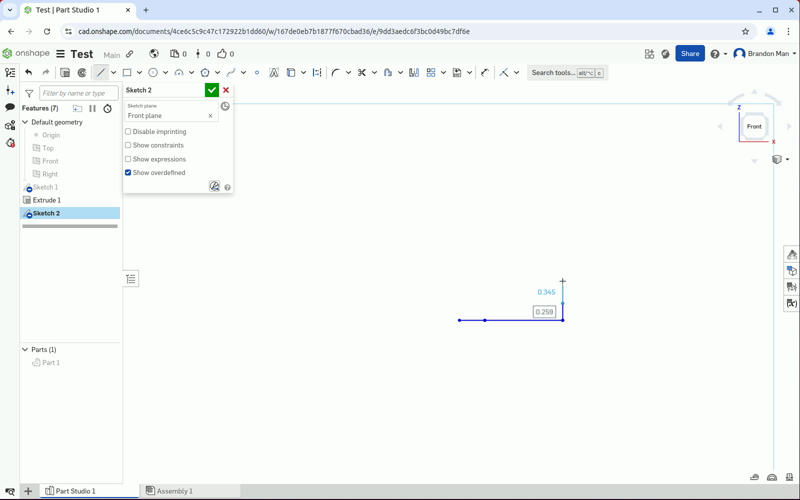
scroll(-6)
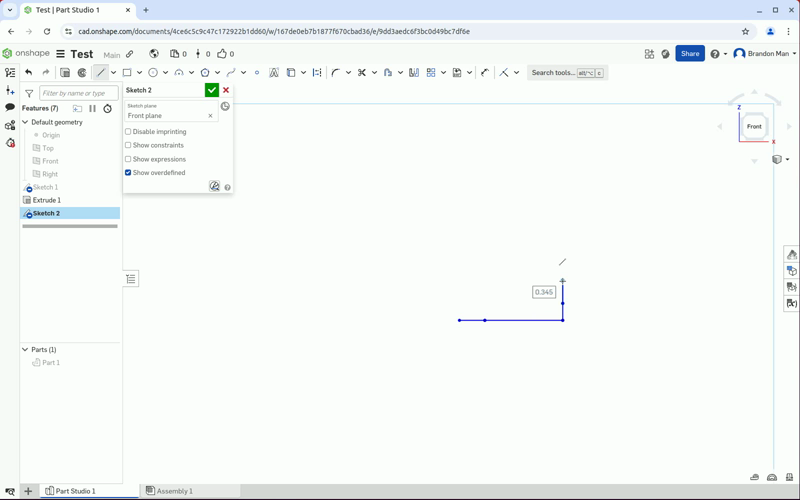
scroll(-6)
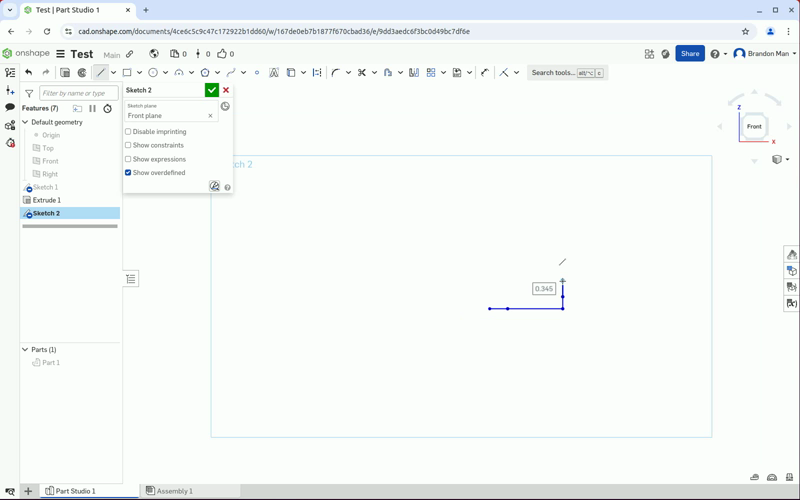
scroll(-6)
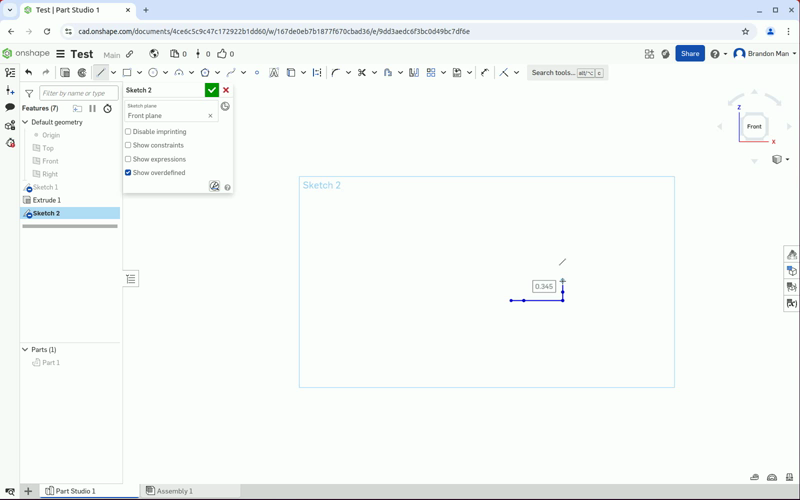
scroll(-6)
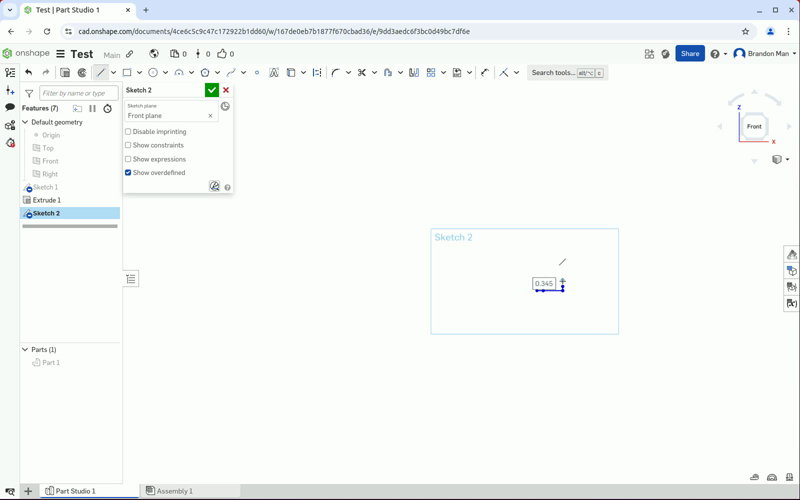
scroll(-6)
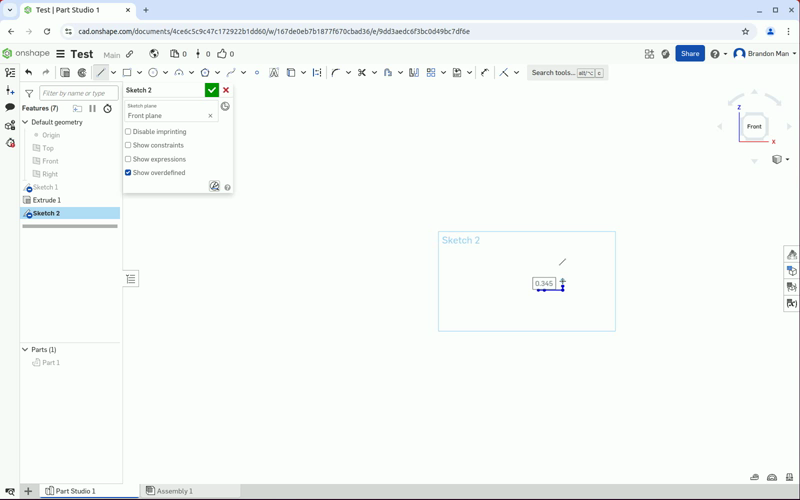
scroll(-6)
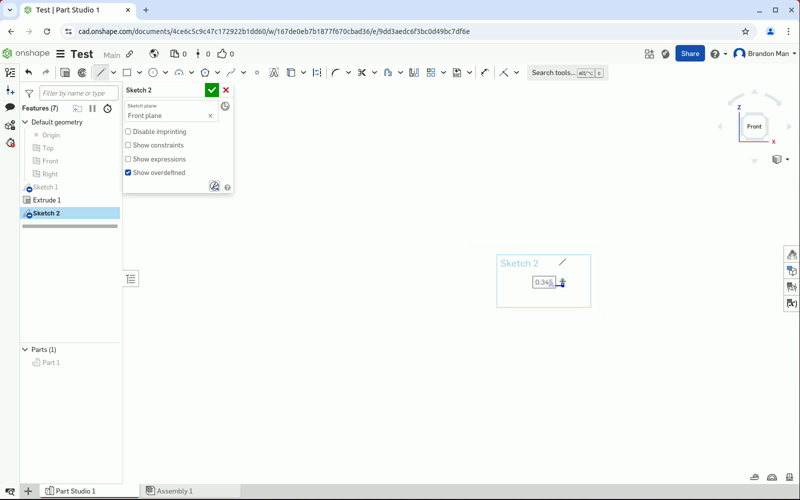
scroll(-6)
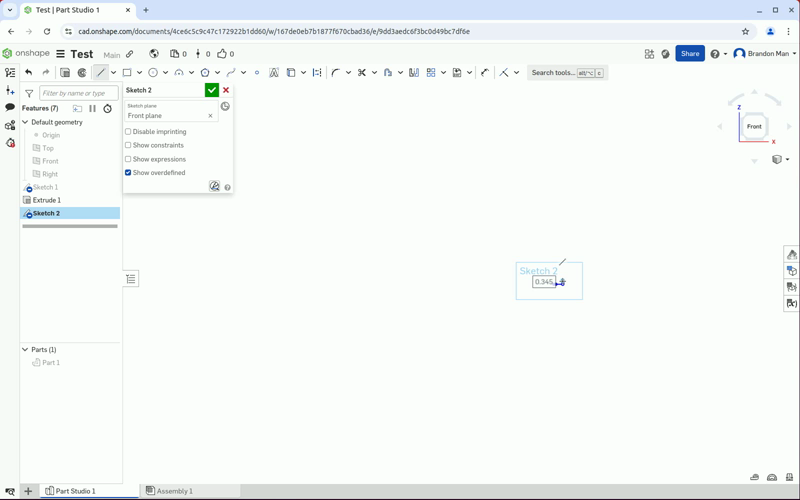
key_up(shift)
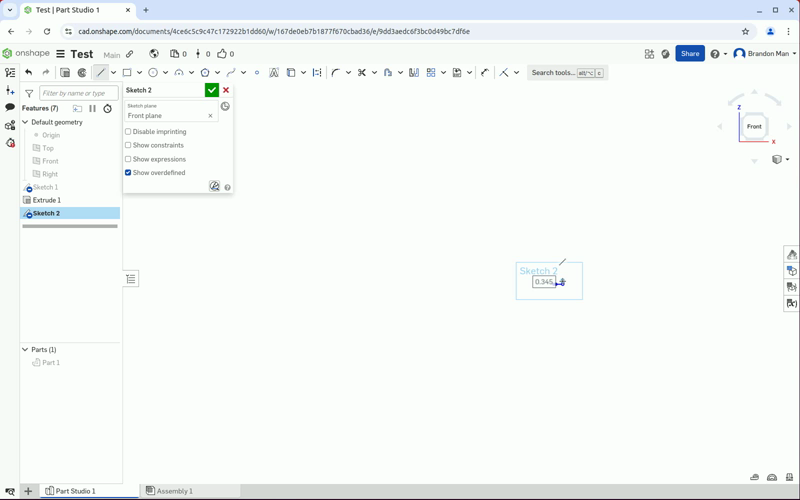
key_down(shift)
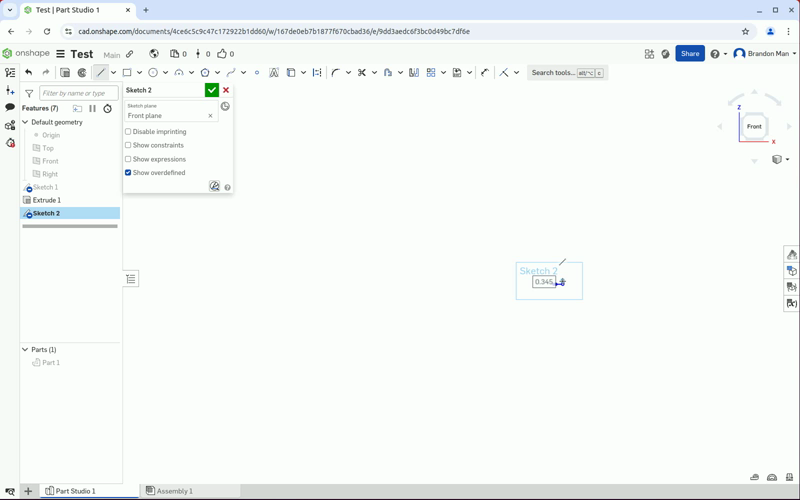
mouse_move(589, 280)
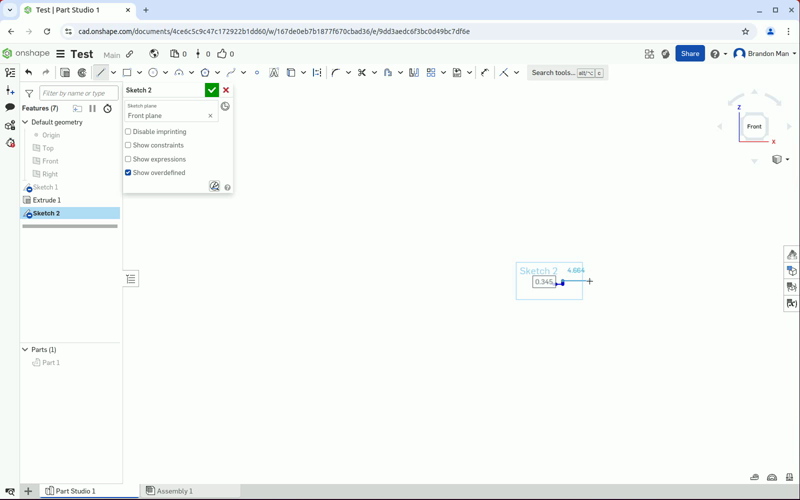
mouse_move(554, 280)
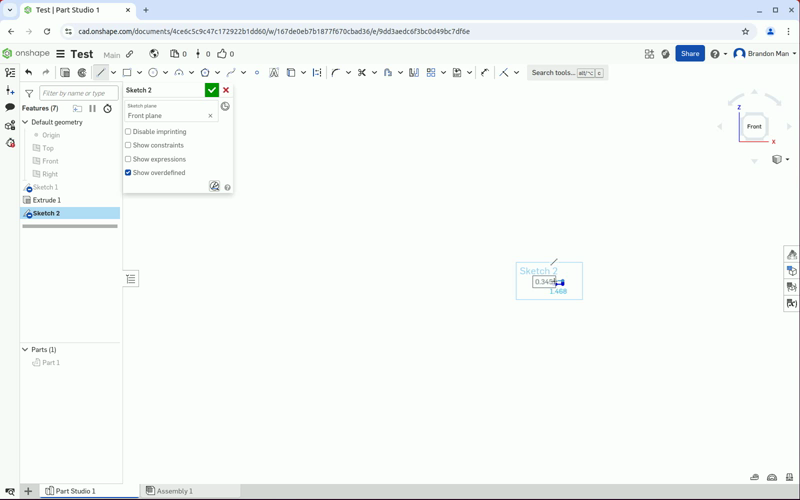
scroll(6)
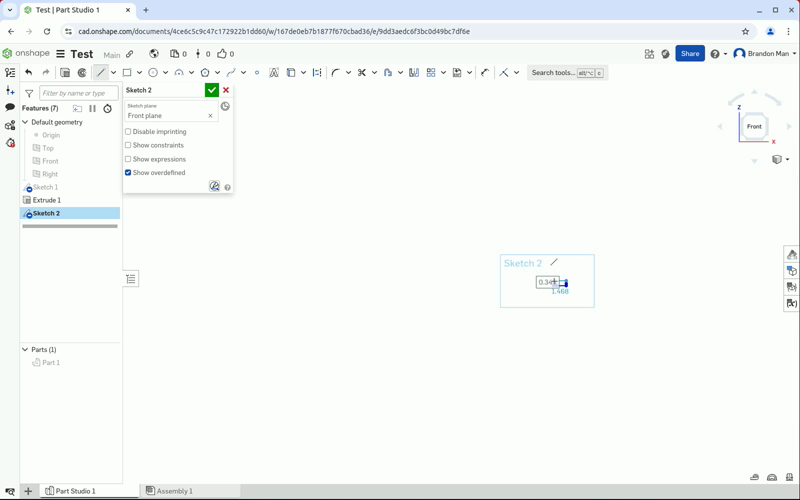
scroll(6)
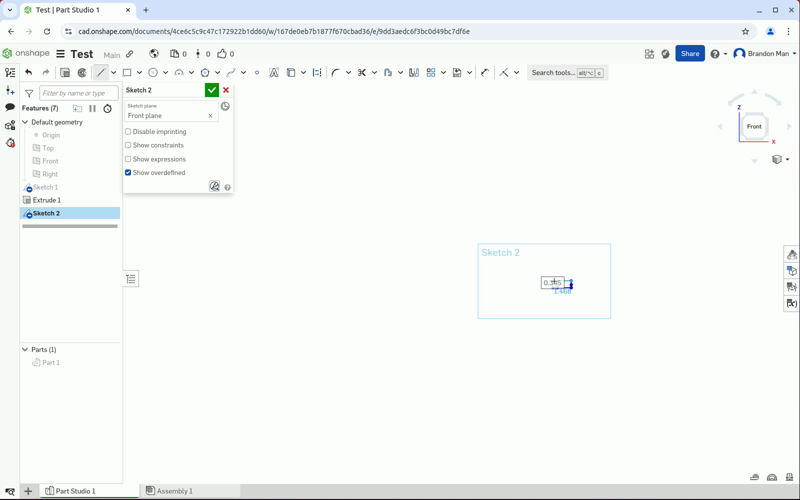
scroll(6)
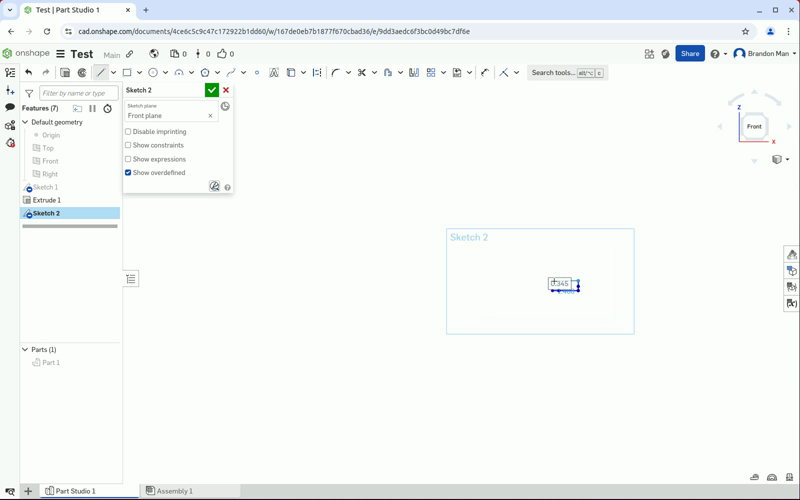
scroll(6)
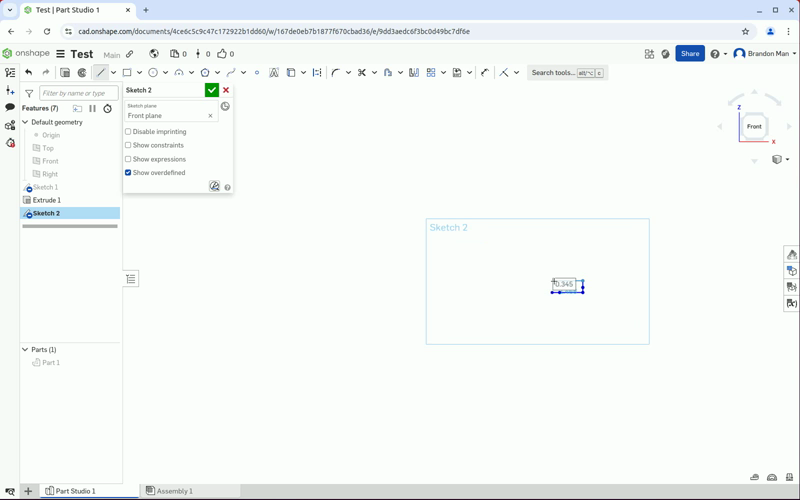
scroll(6)
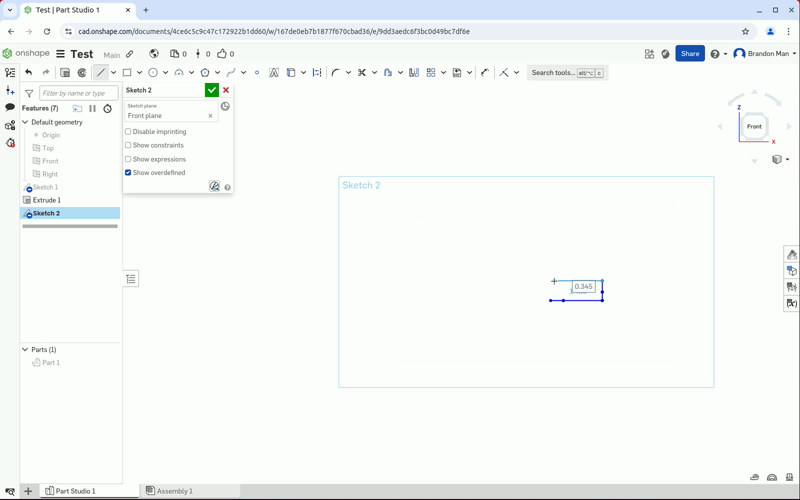
scroll(6)
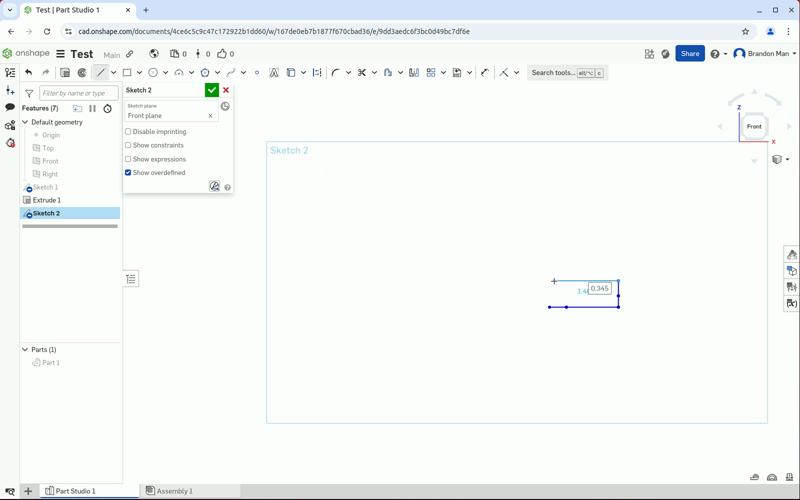
scroll(6)
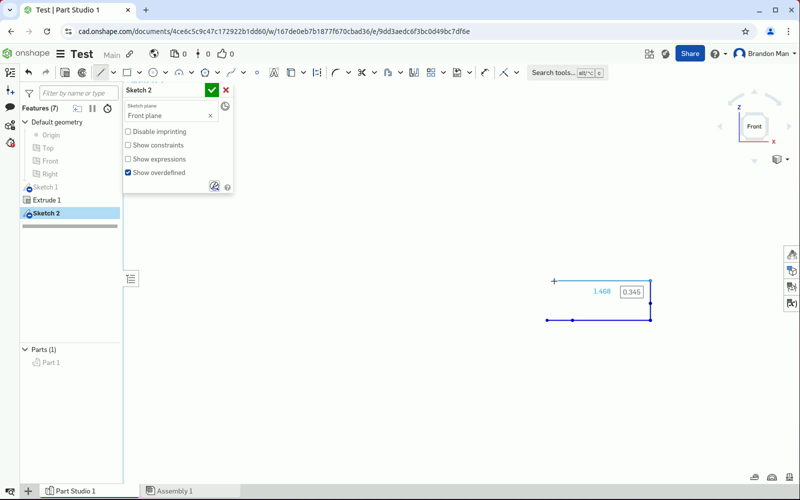
click(554, 280)
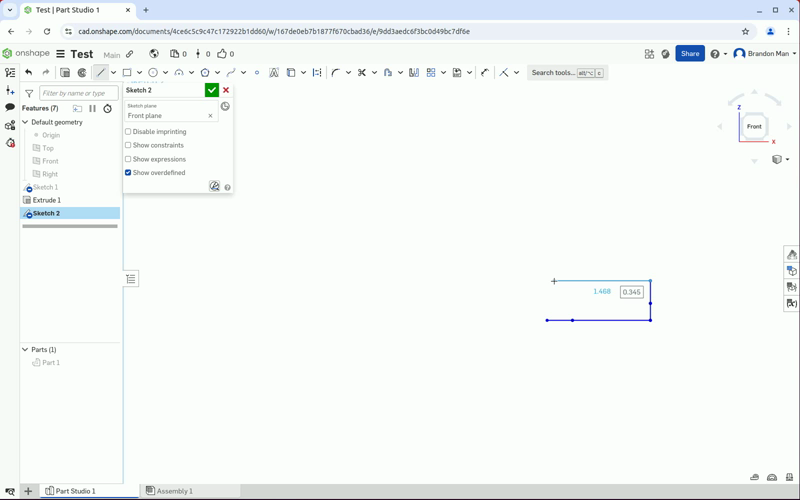
scroll(-6)
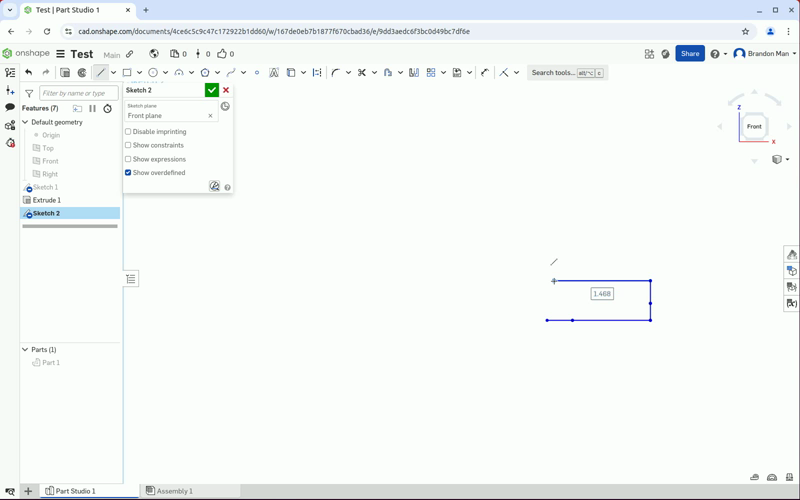
scroll(-6)
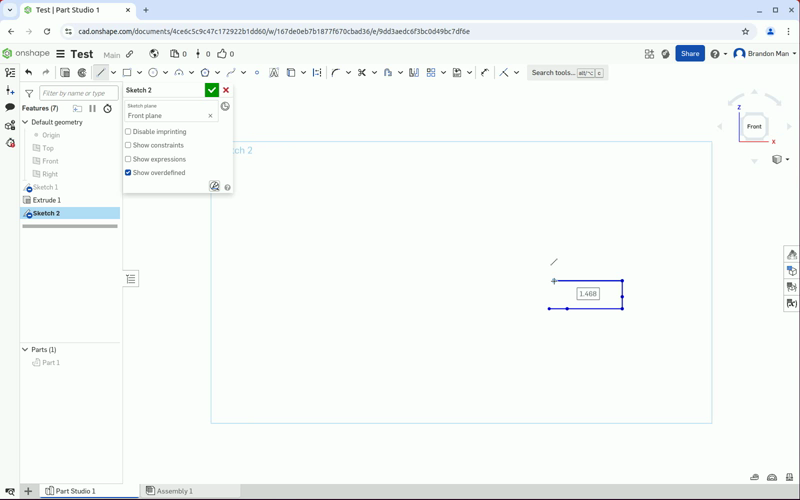
scroll(-6)
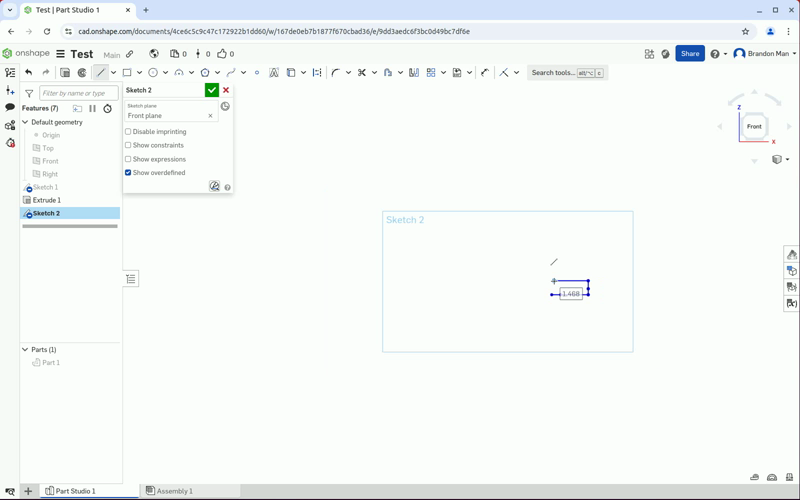
scroll(-6)
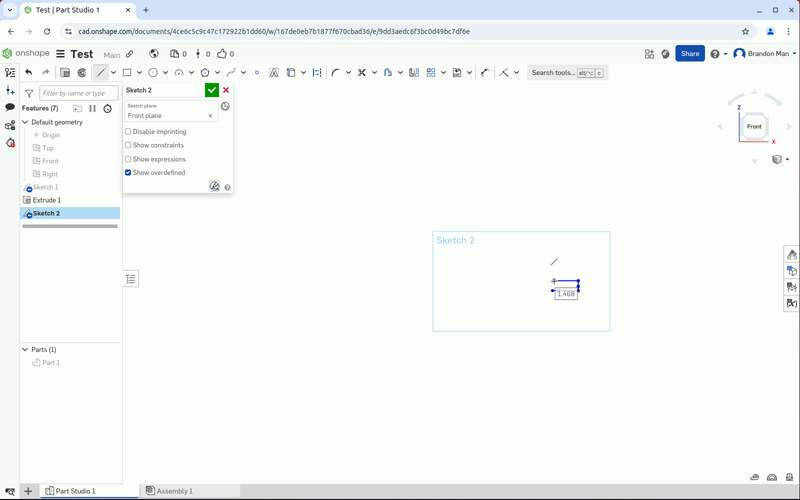
scroll(-6)
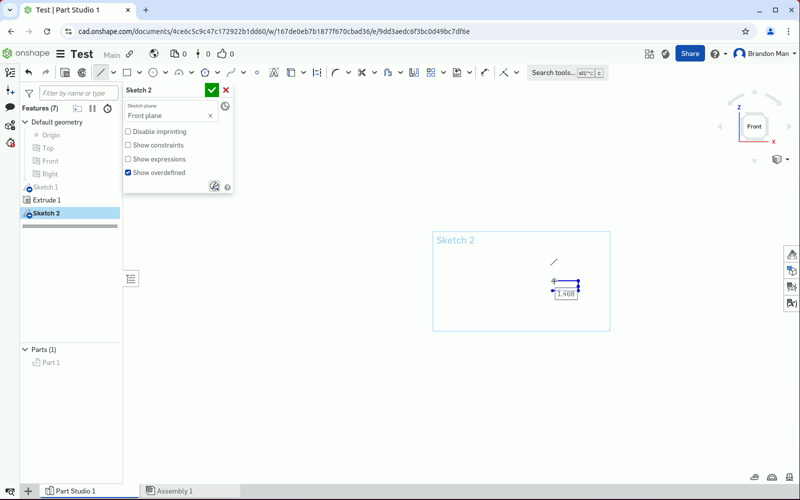
scroll(-6)
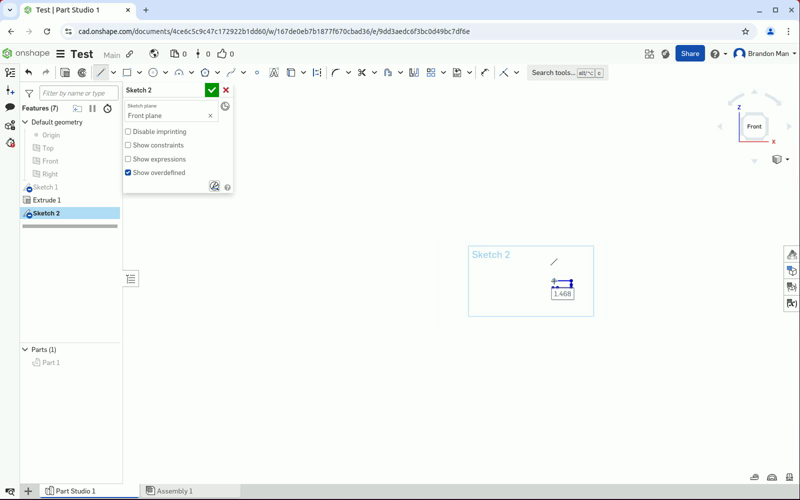
scroll(-6)
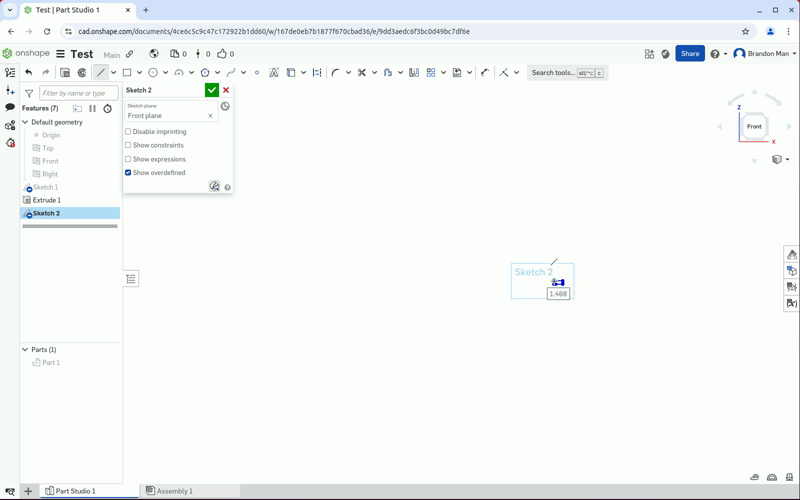
key_up(shift)
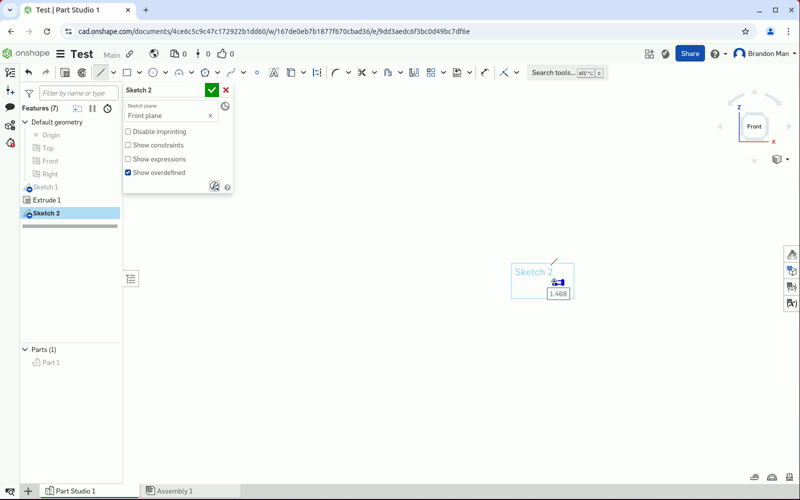
key(esc)
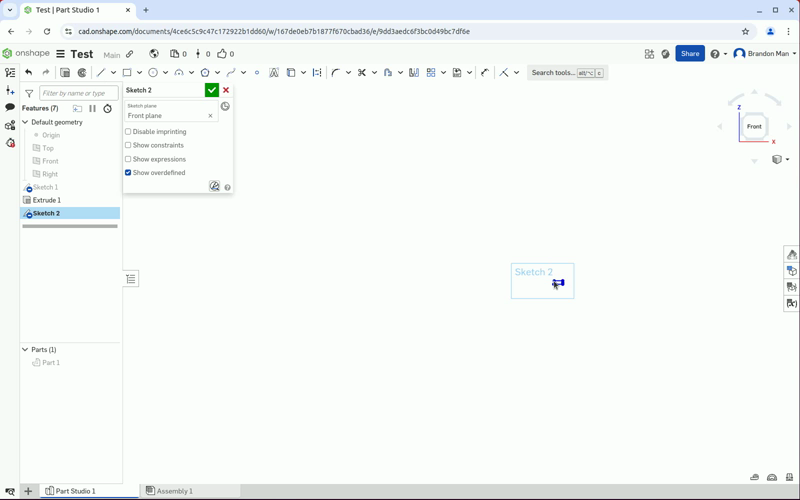
key(a)
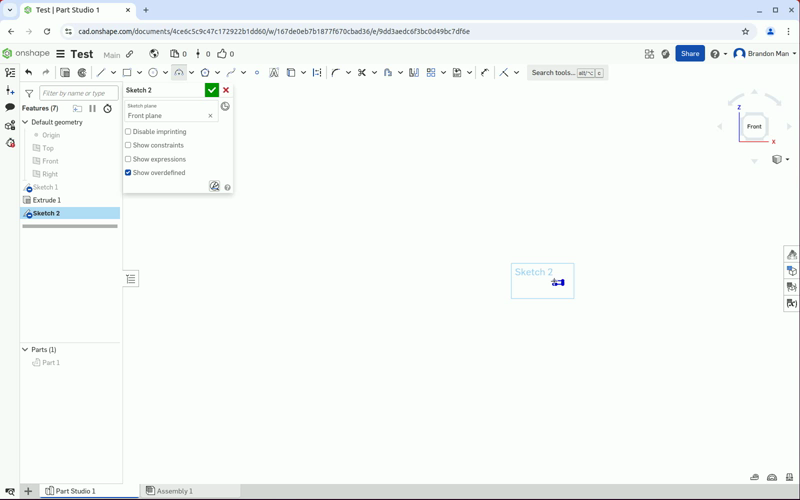
mouse_move(554, 280)
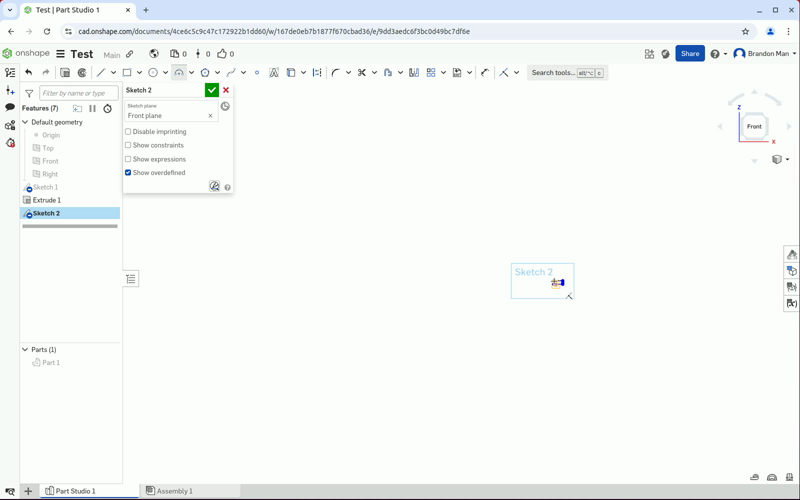
scroll(6)
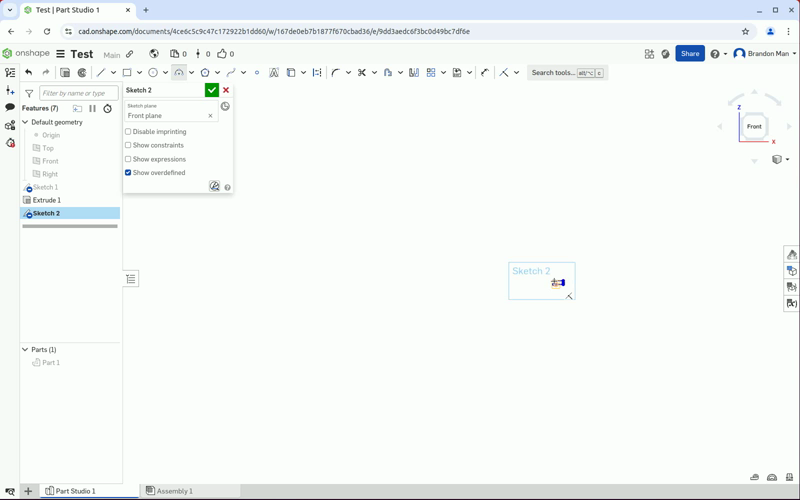
scroll(6)
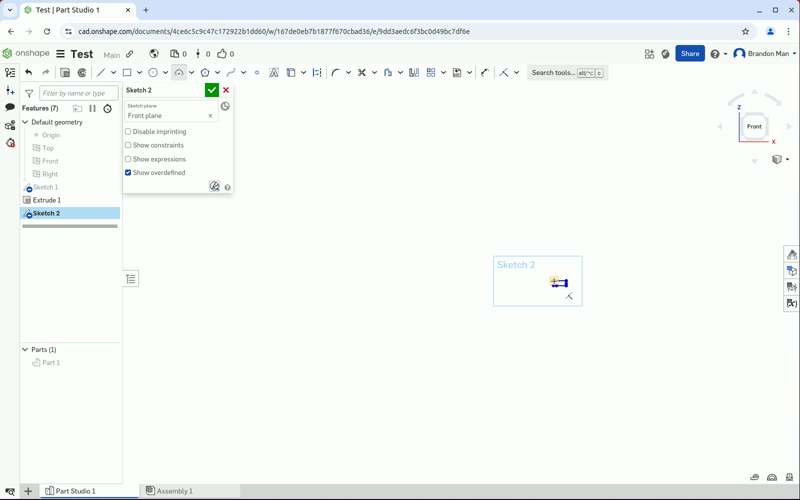
scroll(6)
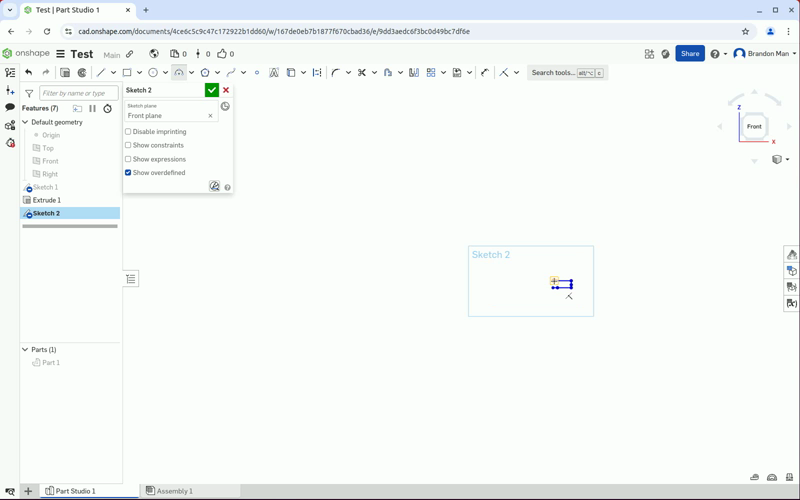
scroll(6)
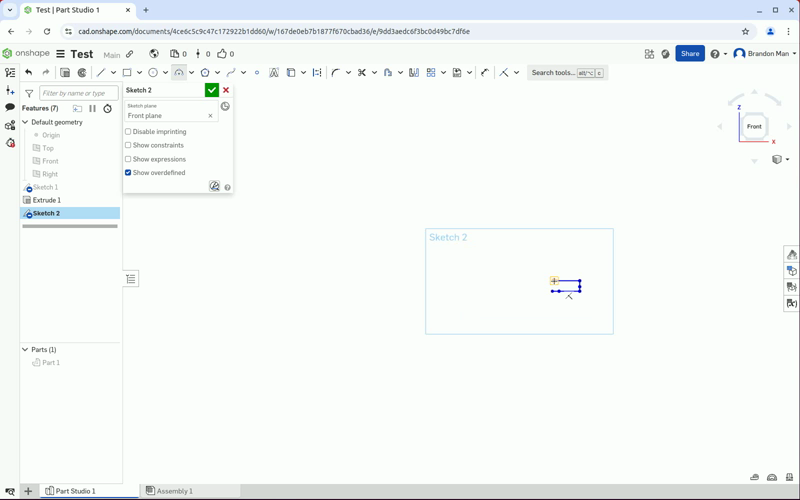
scroll(6)
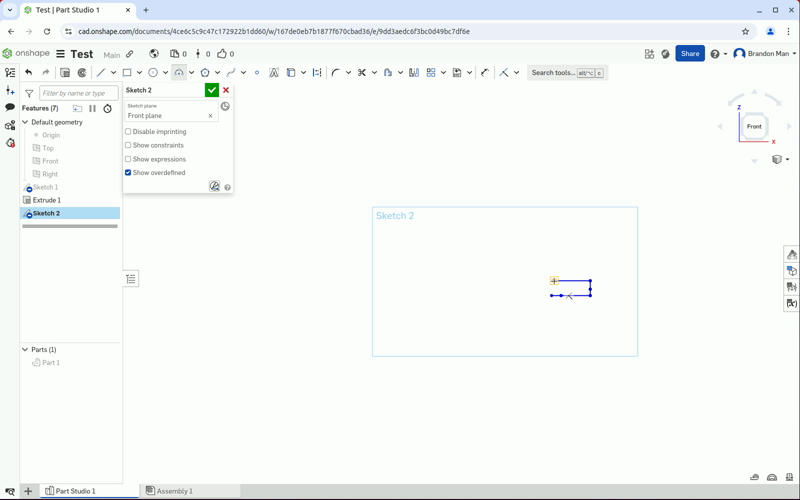
scroll(6)
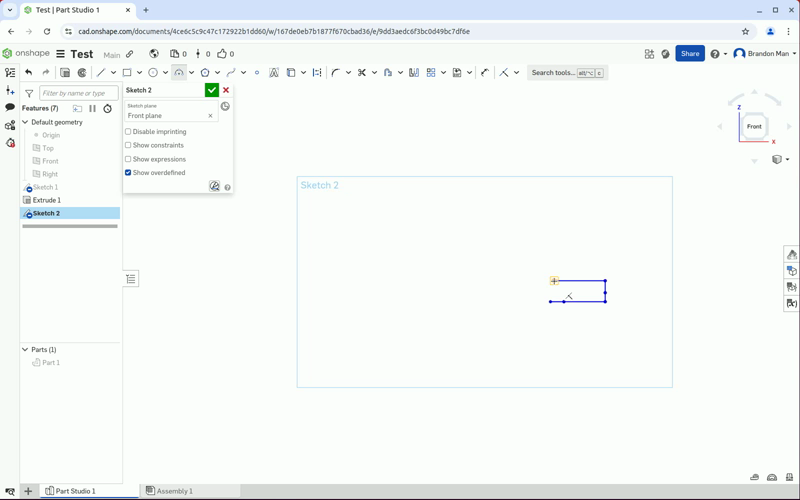
scroll(6)
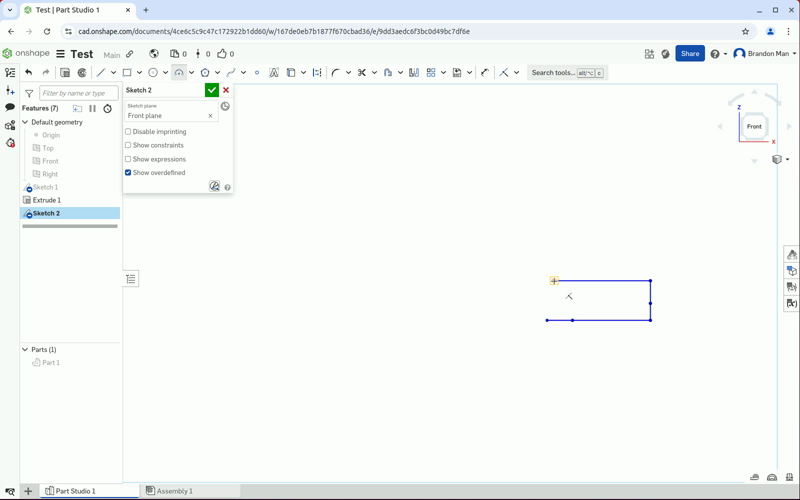
click(554, 280)
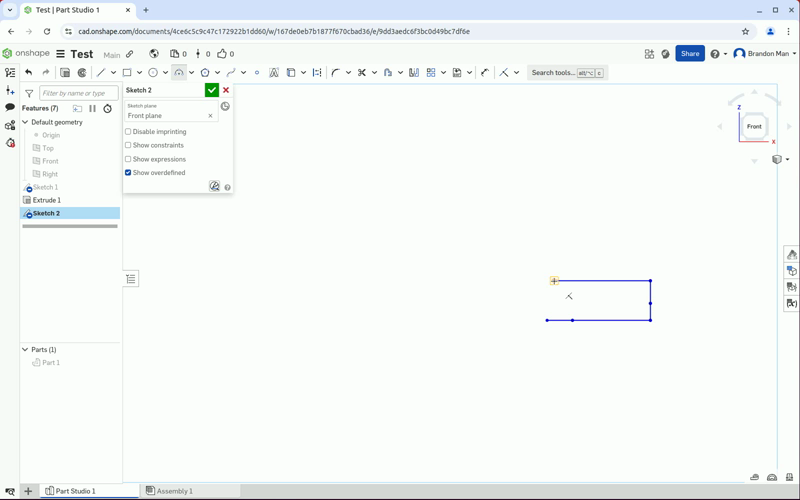
scroll(-6)
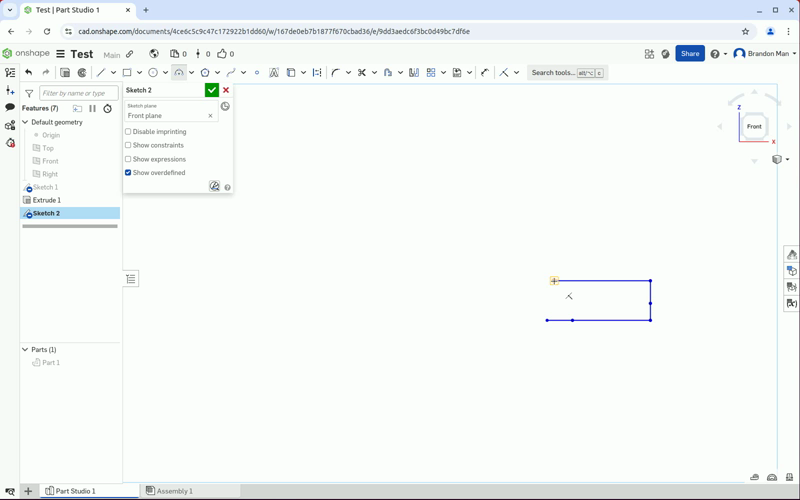
scroll(-6)
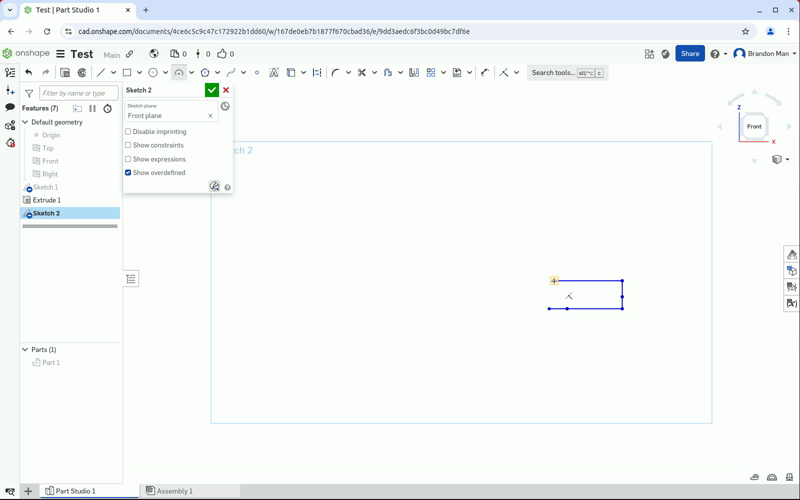
scroll(-6)
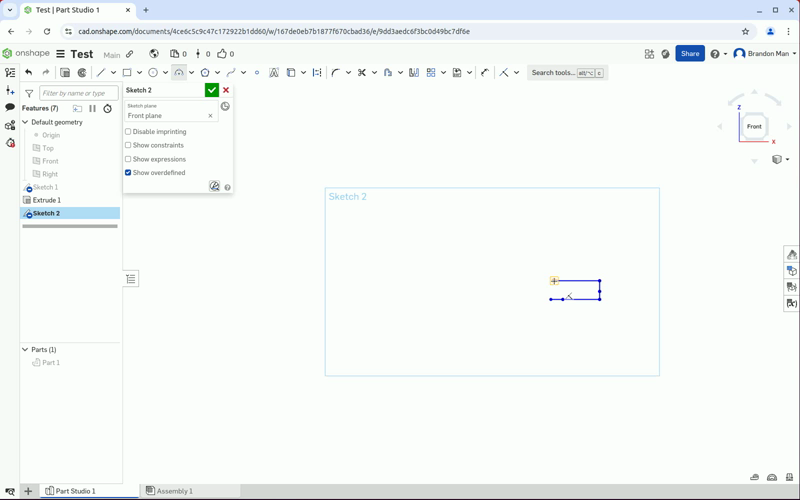
scroll(-6)
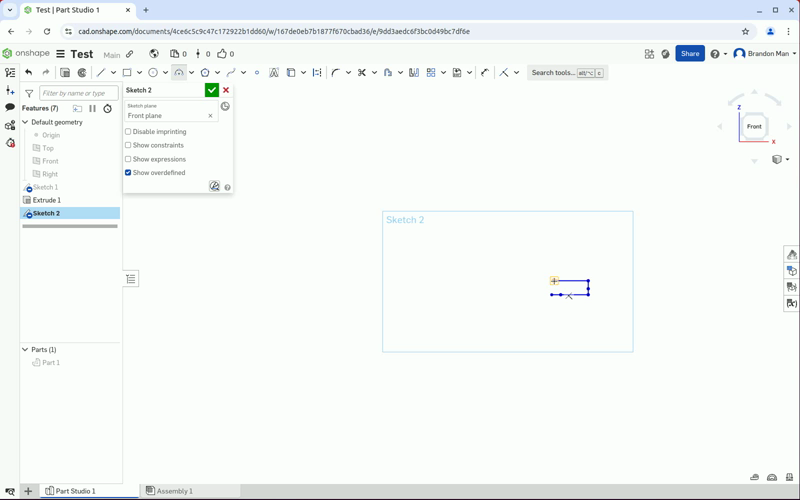
scroll(-6)
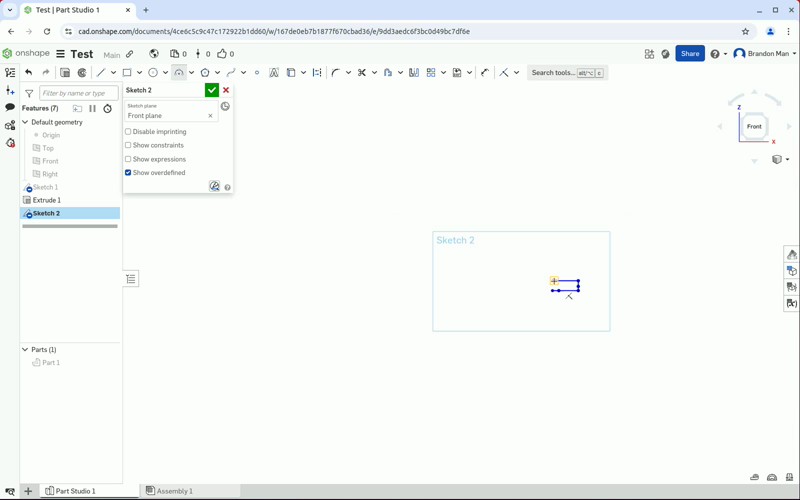
scroll(-6)
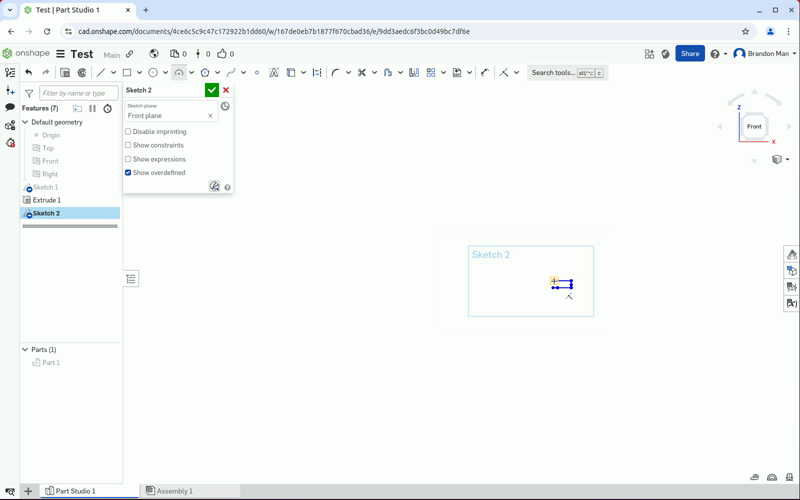
scroll(-6)
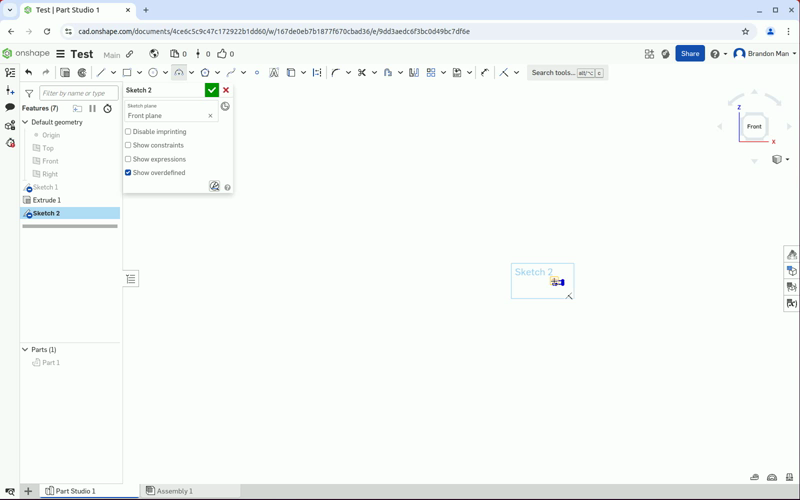
mouse_move(554, 284)
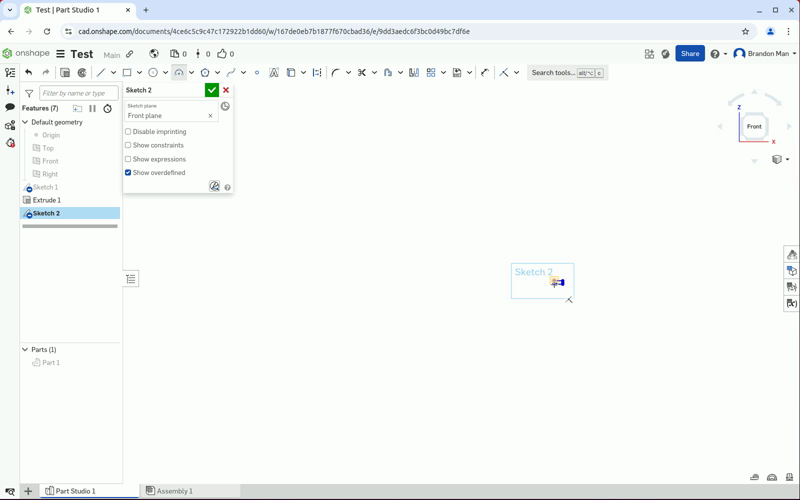
scroll(6)
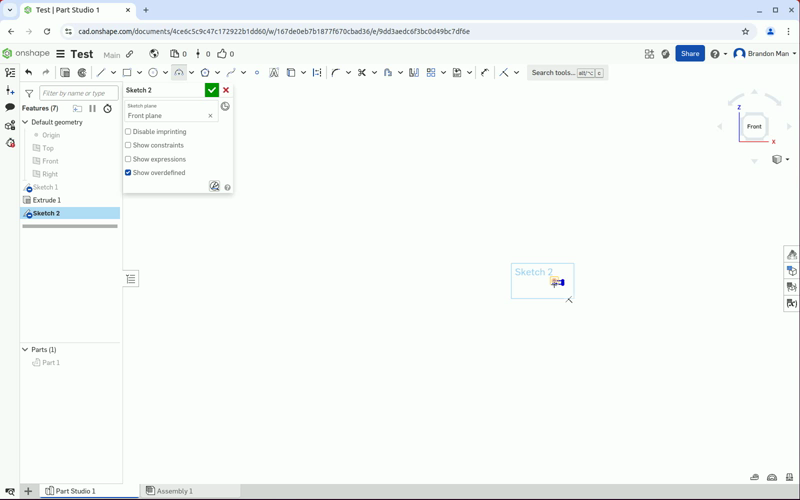
scroll(6)
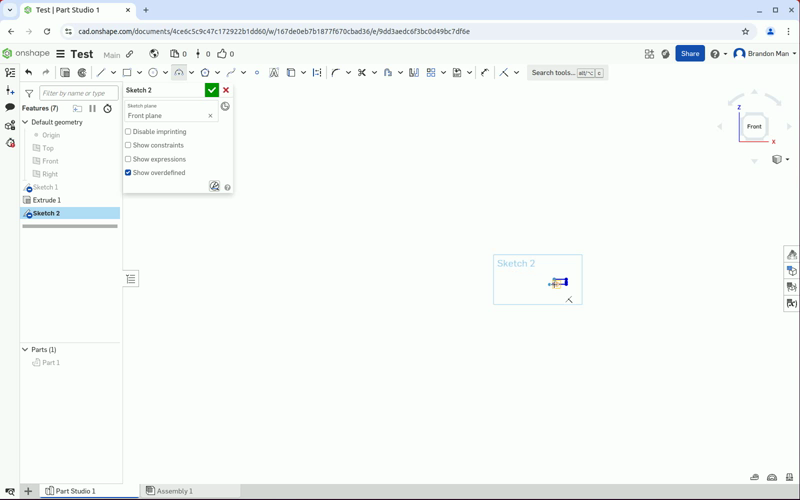
scroll(6)
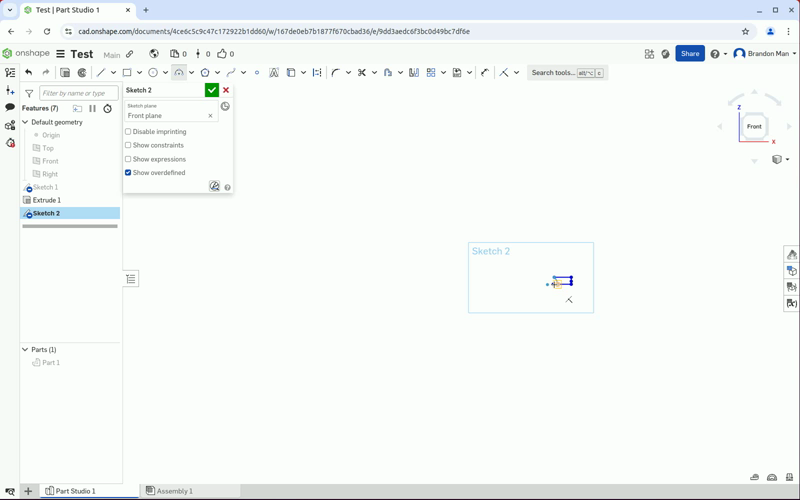
scroll(6)
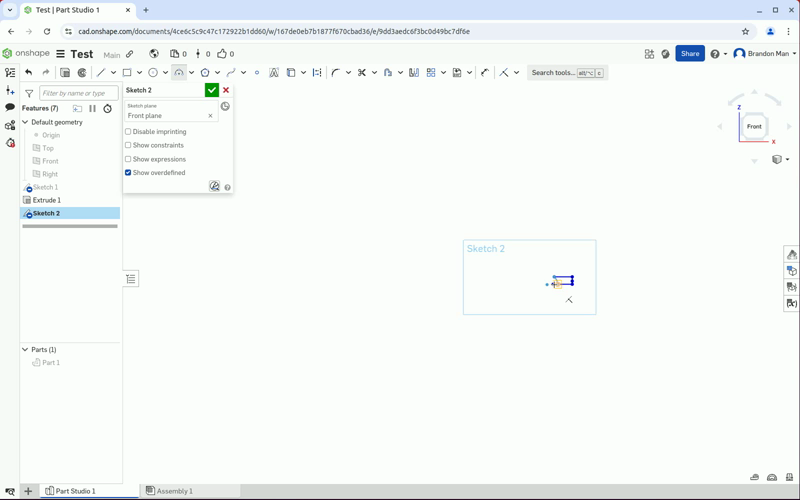
scroll(6)
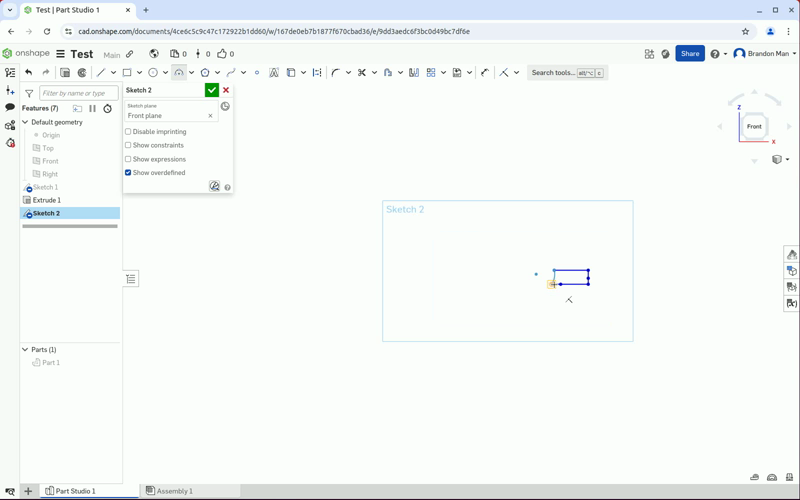
scroll(6)
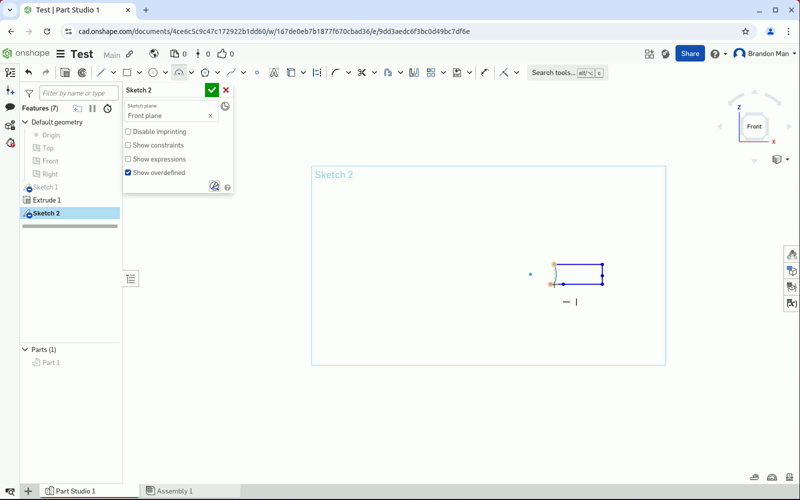
scroll(6)
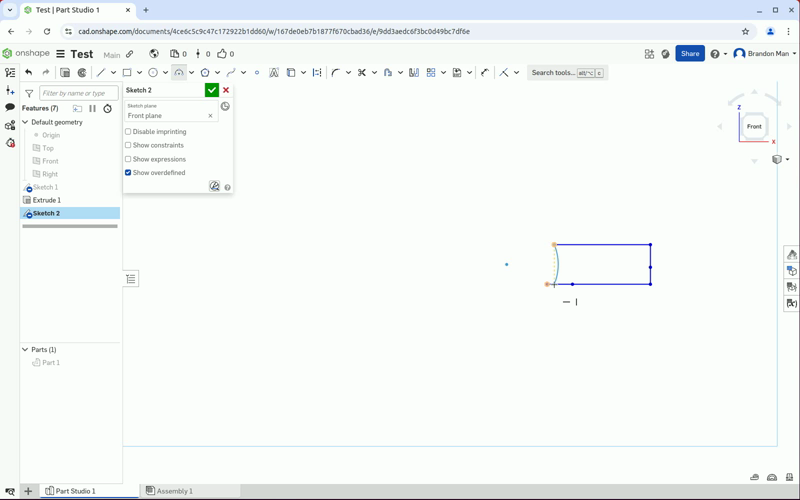
click(554, 284)
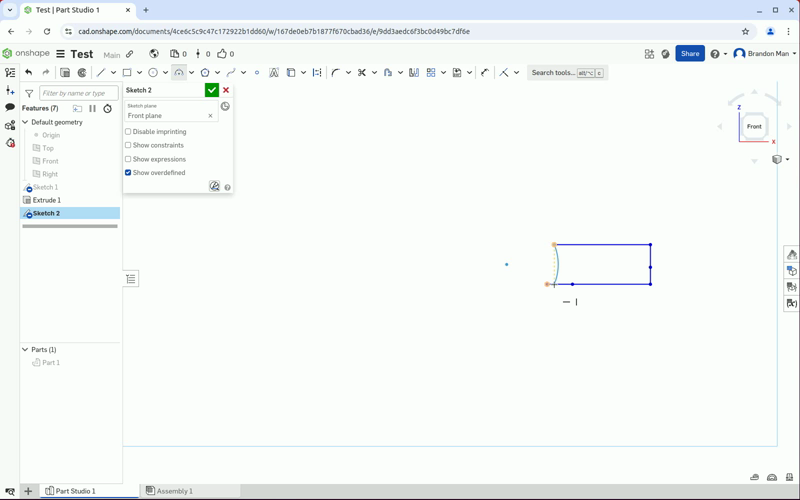
scroll(-6)
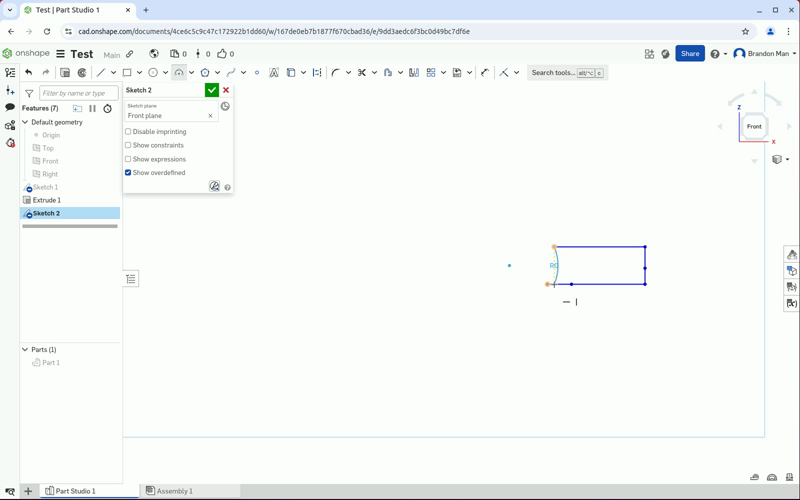
scroll(-6)
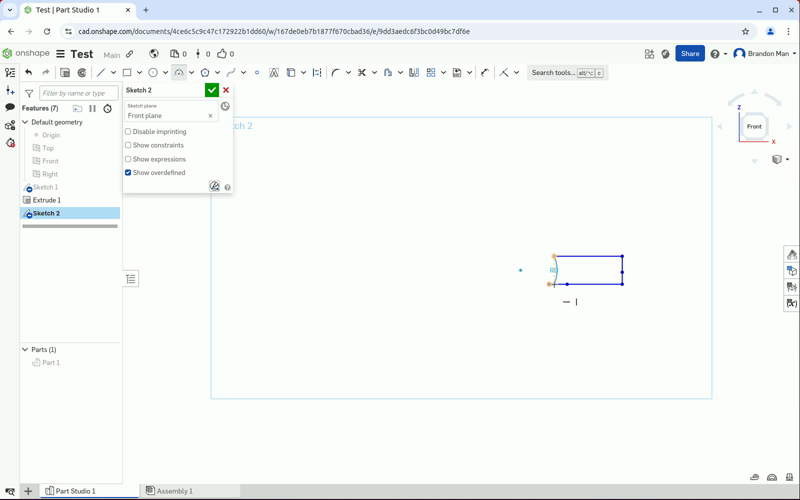
scroll(-6)
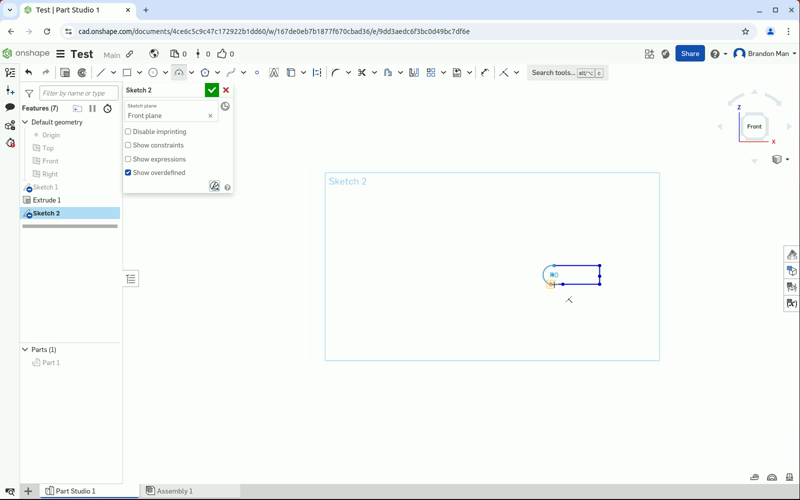
scroll(-6)
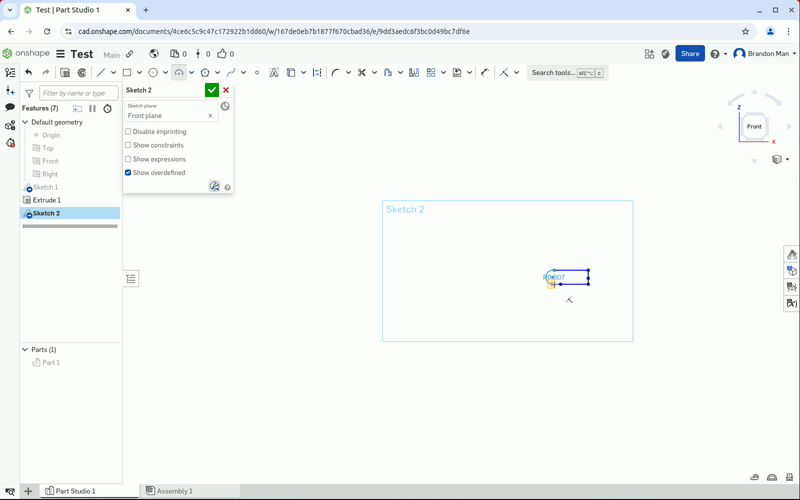
scroll(-6)
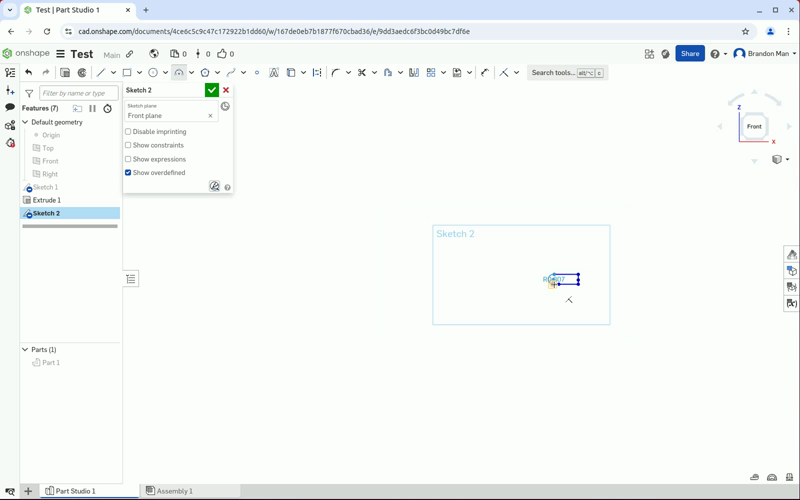
scroll(-6)
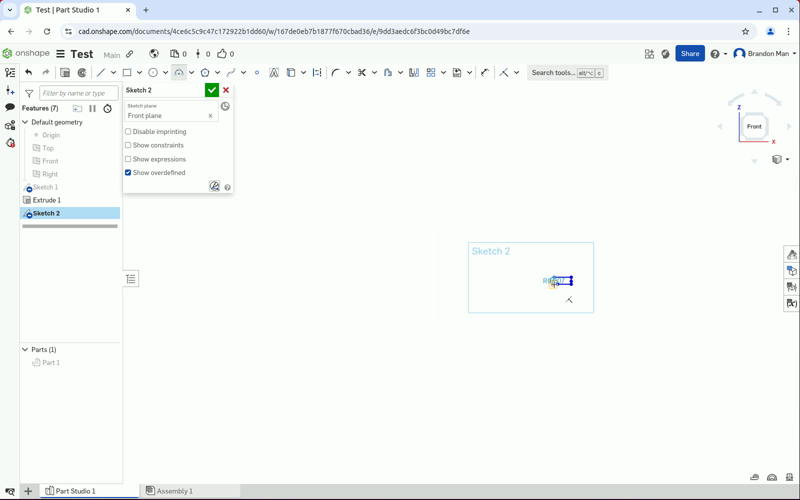
scroll(-6)
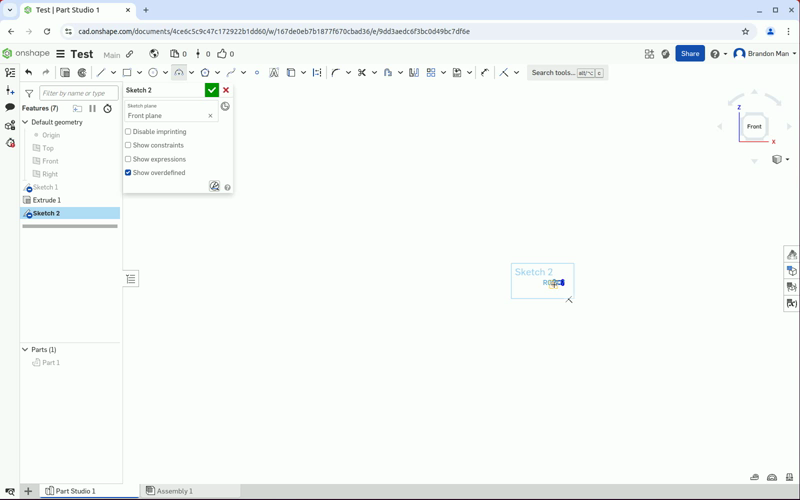
key_down(shift)
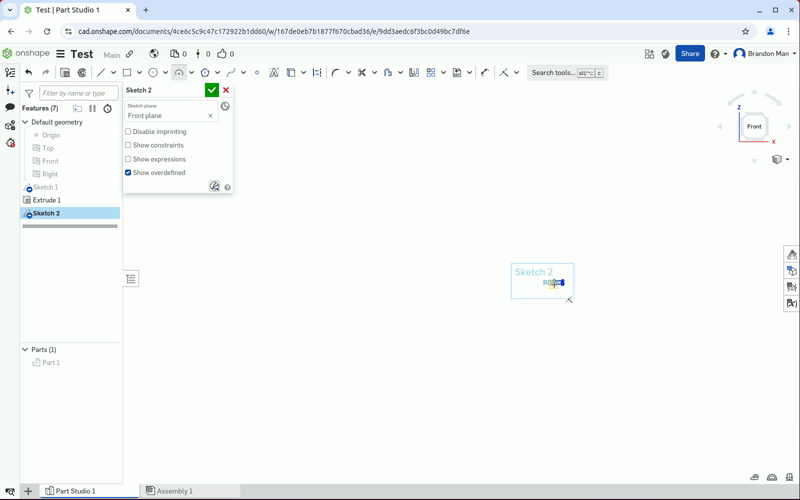
mouse_move(553, 282)
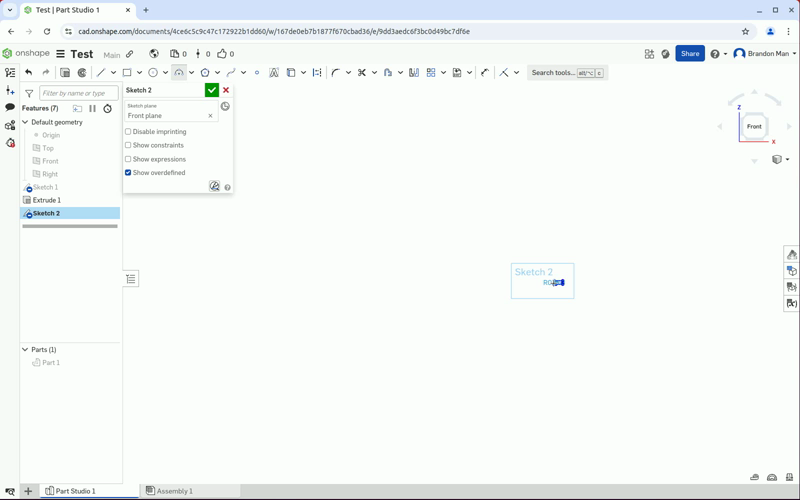
scroll(6)
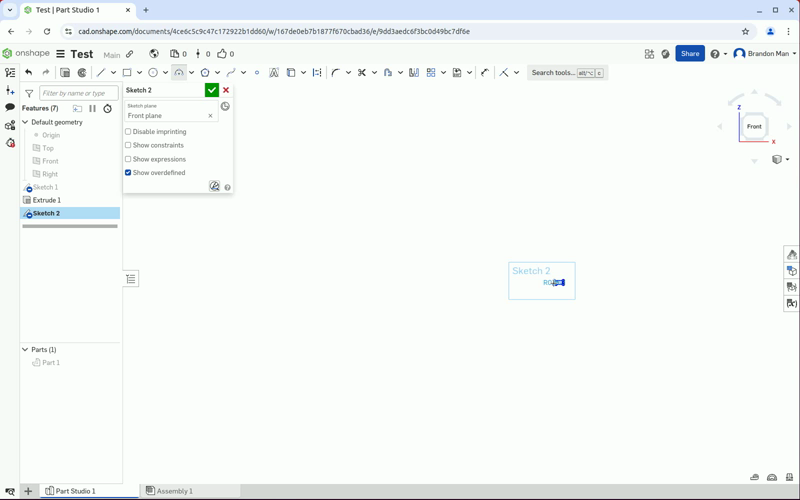
scroll(6)
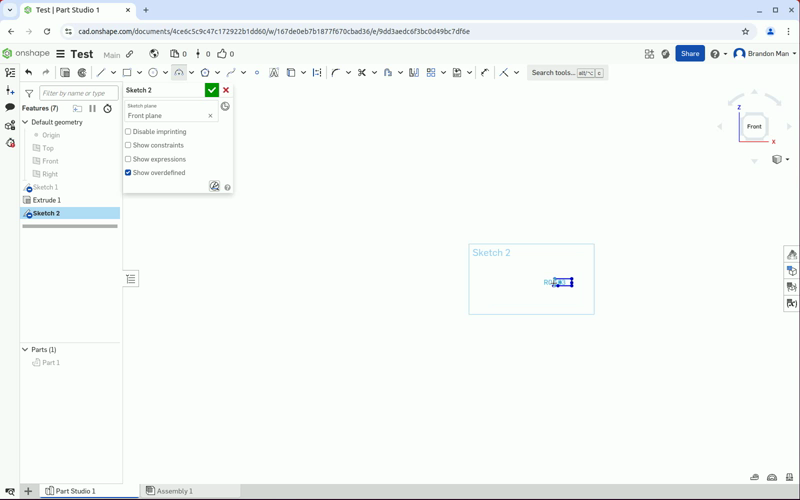
scroll(6)
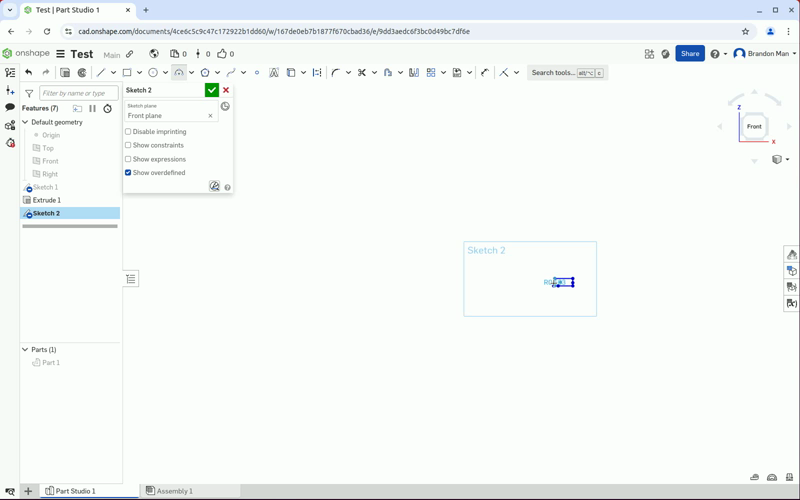
scroll(6)
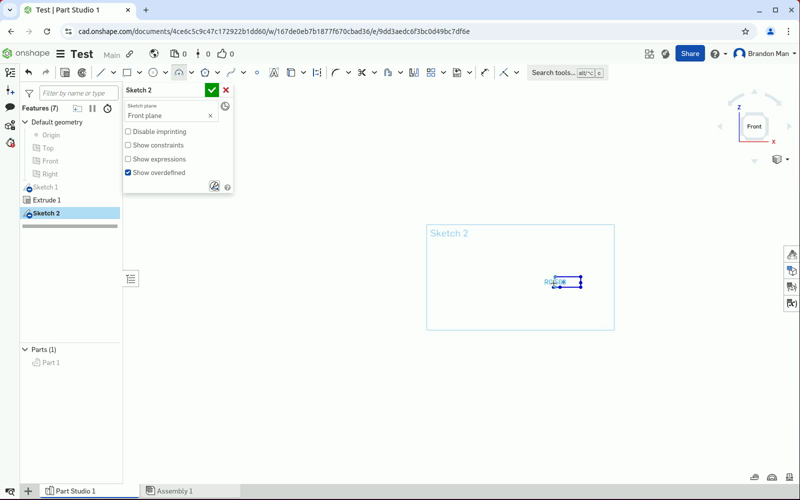
scroll(6)
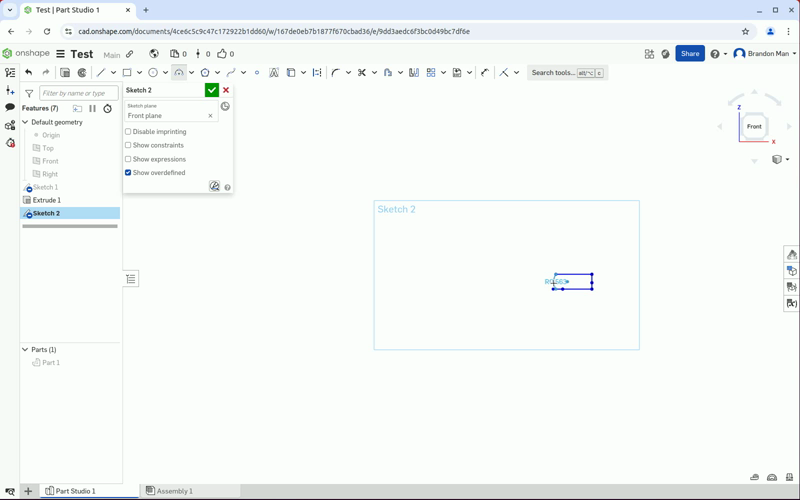
scroll(6)
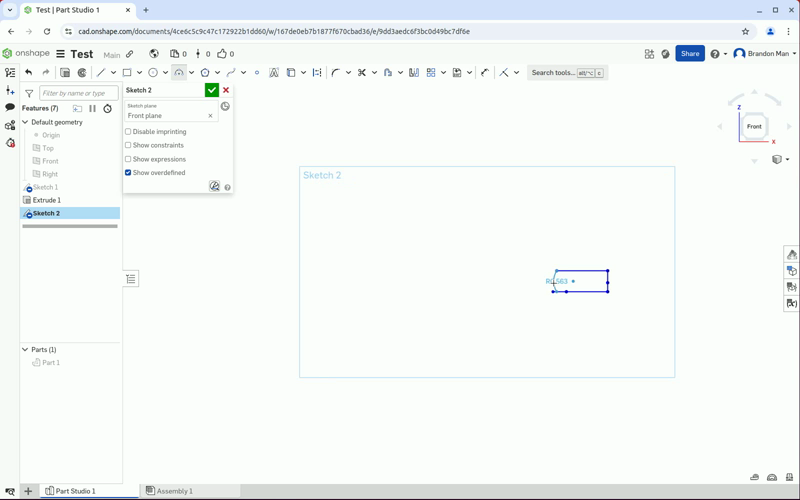
scroll(6)
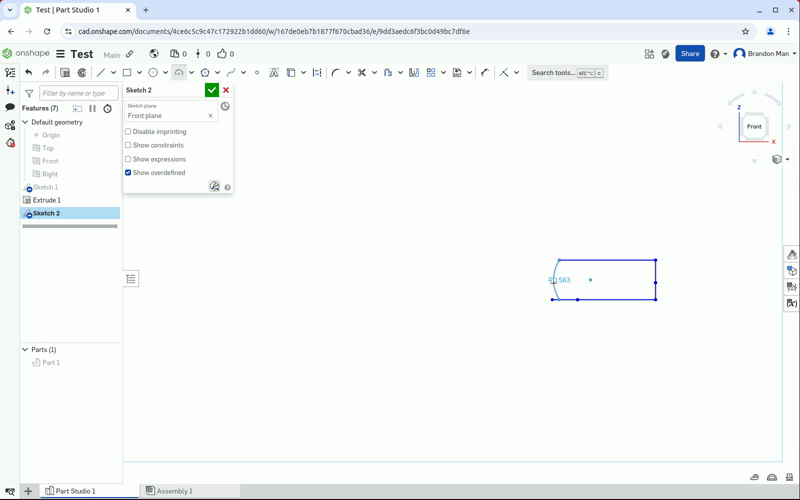
click(553, 282)
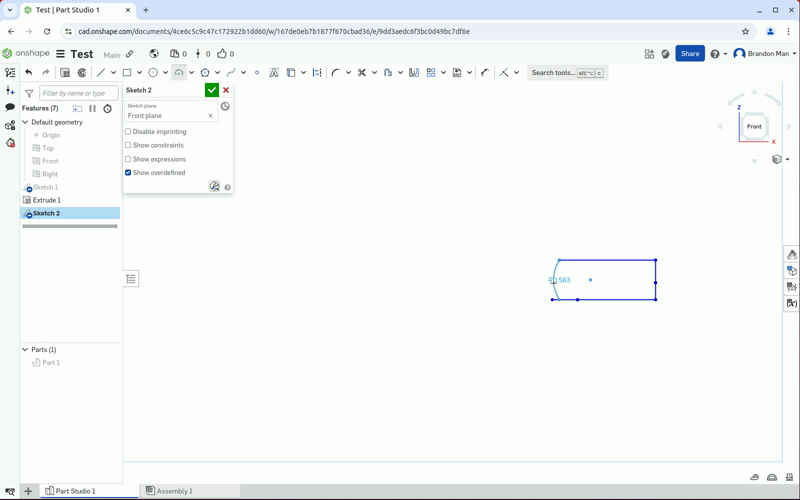
scroll(-6)
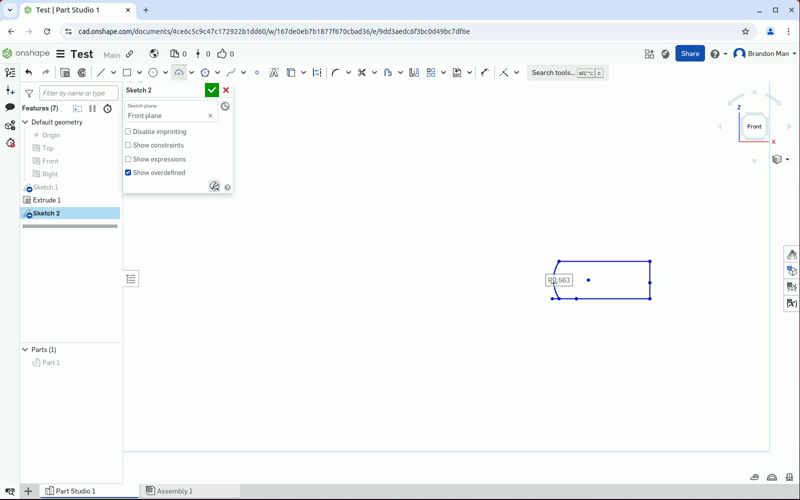
scroll(-6)
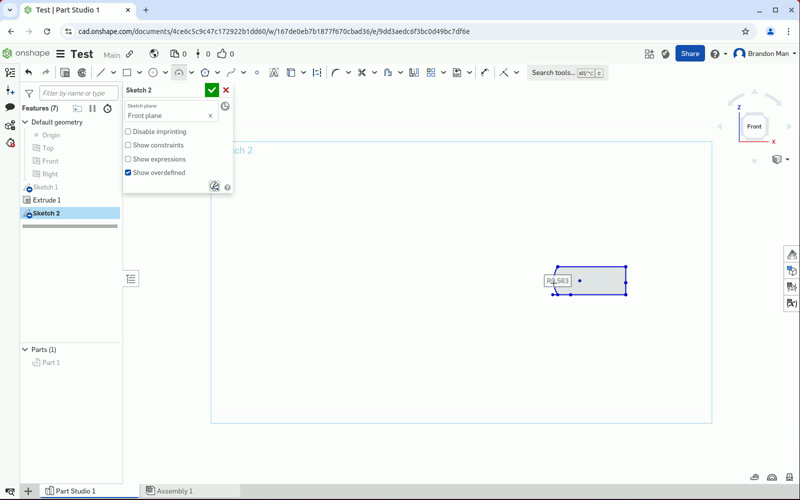
scroll(-6)
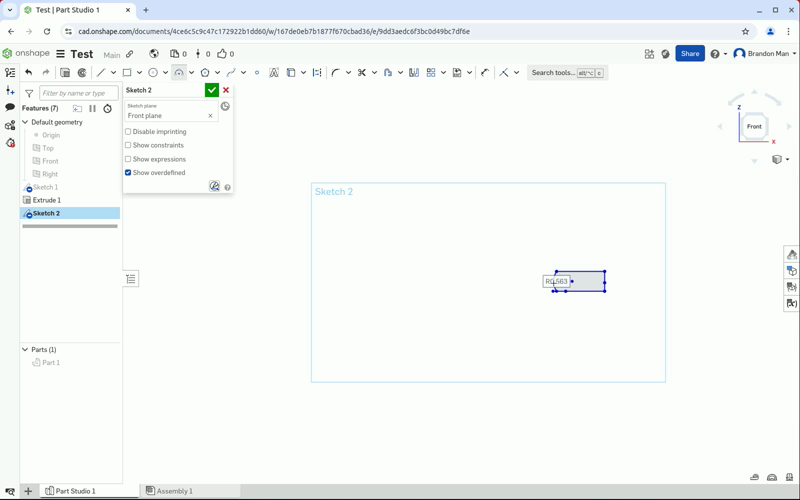
scroll(-6)
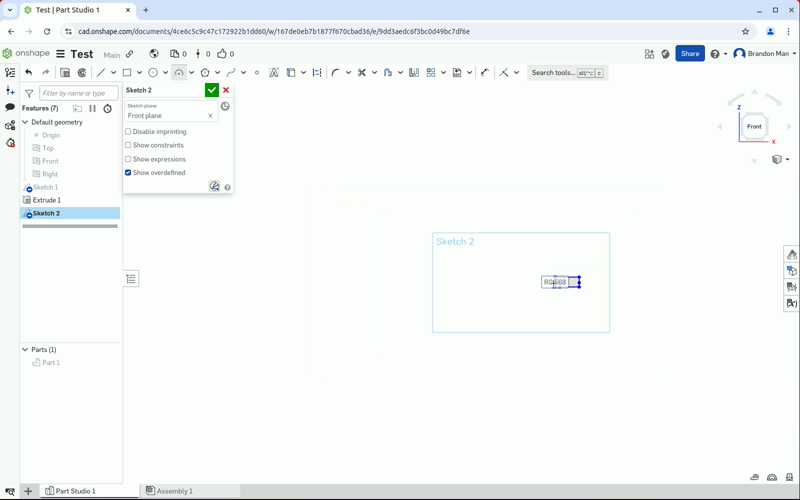
scroll(-6)
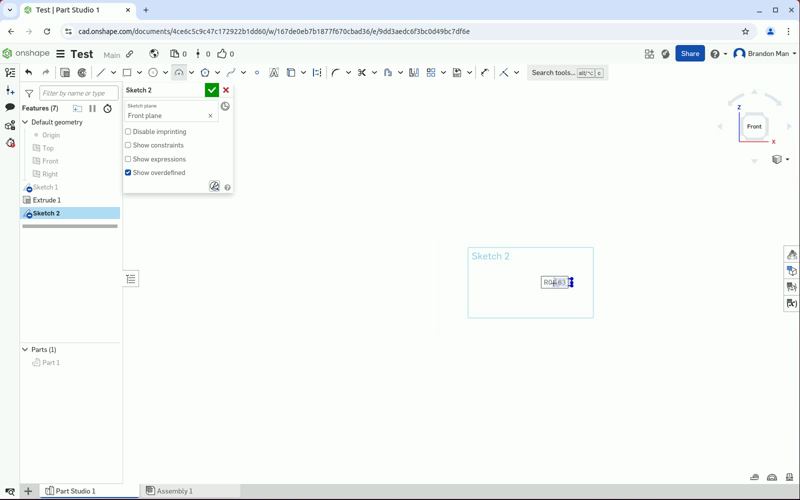
scroll(-6)
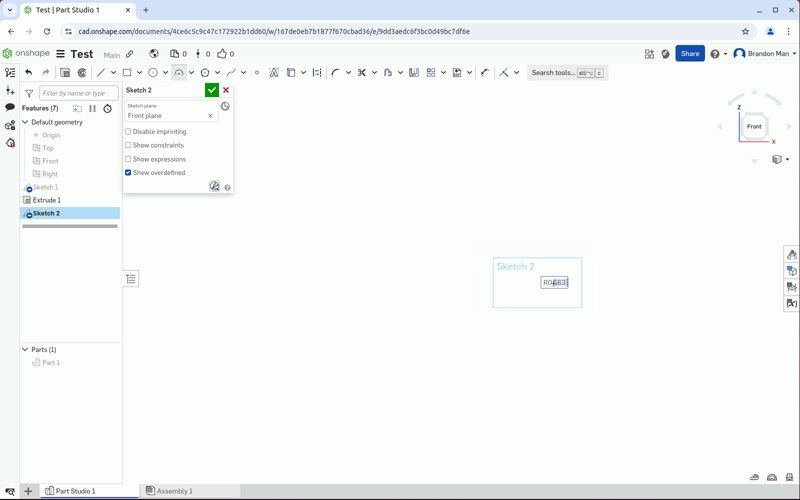
scroll(-6)
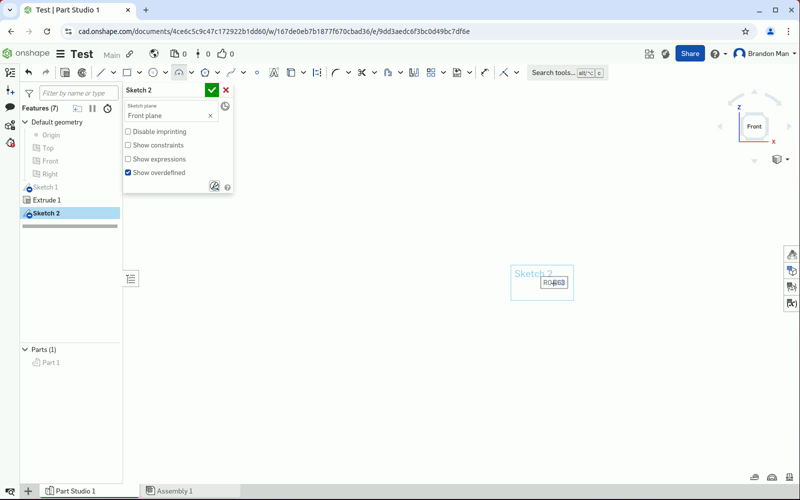
key_up(shift)
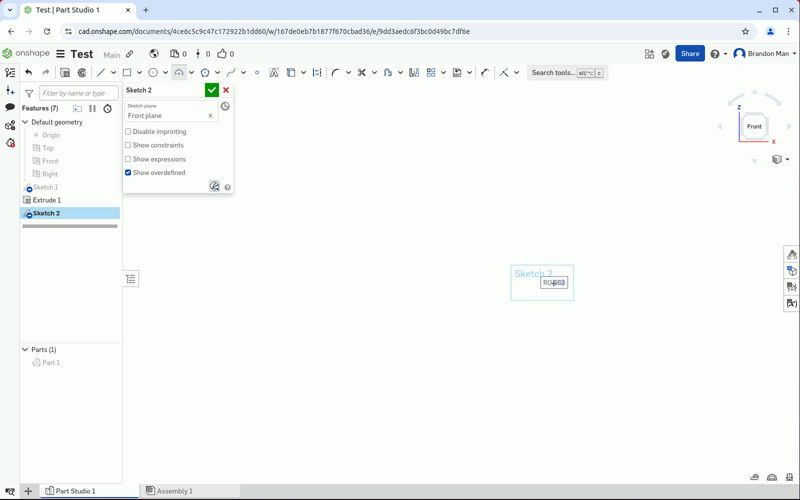
key(esc)
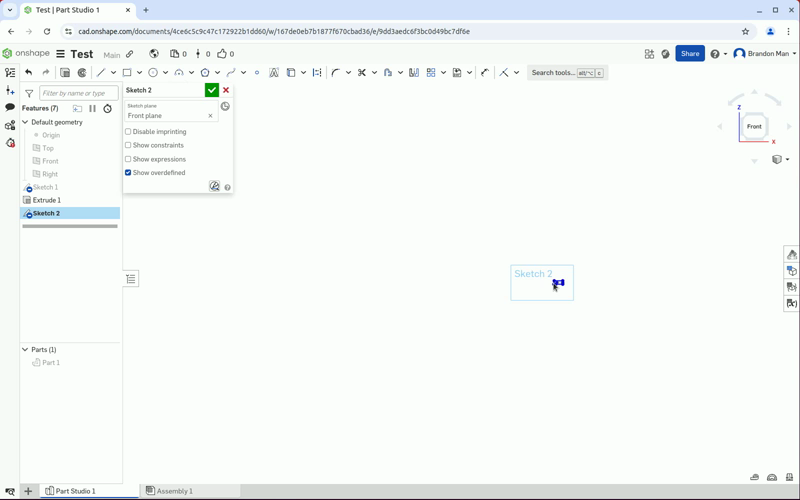
mouse_move(557, 282)
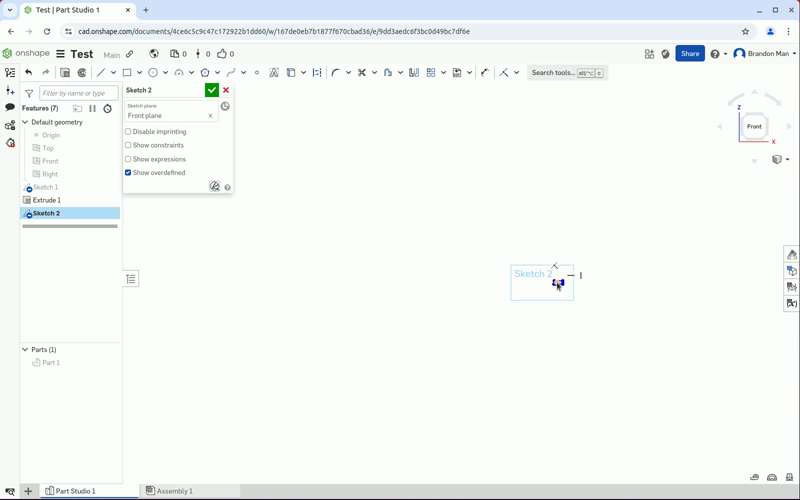
scroll(6)
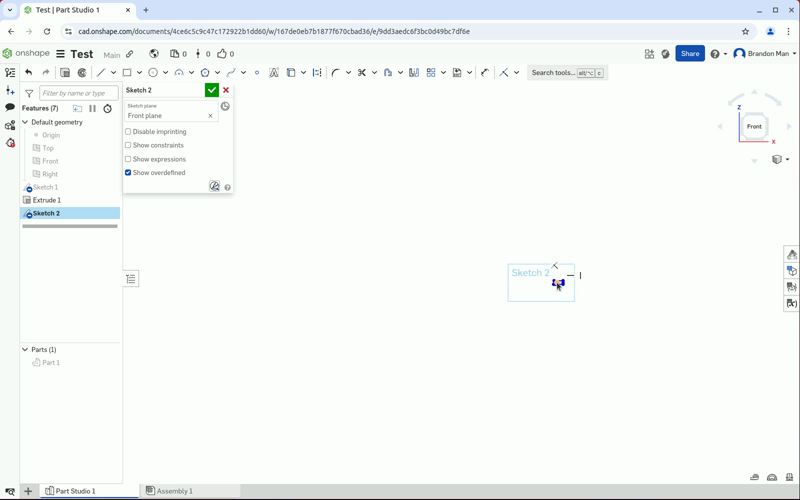
scroll(6)
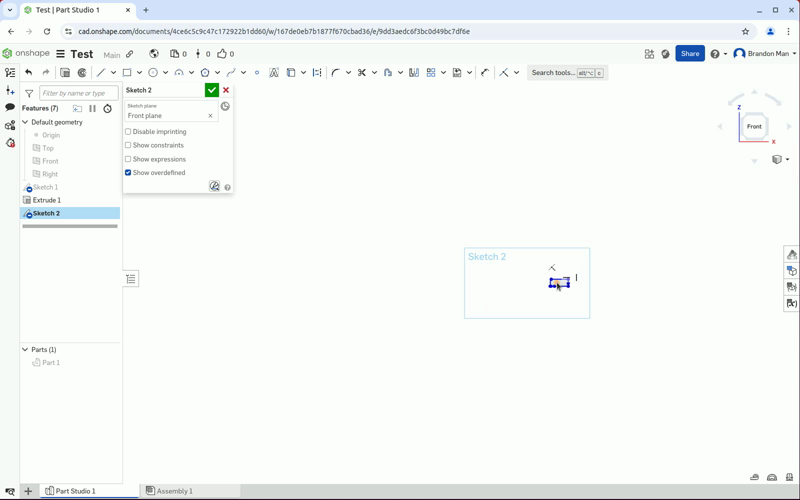
scroll(6)
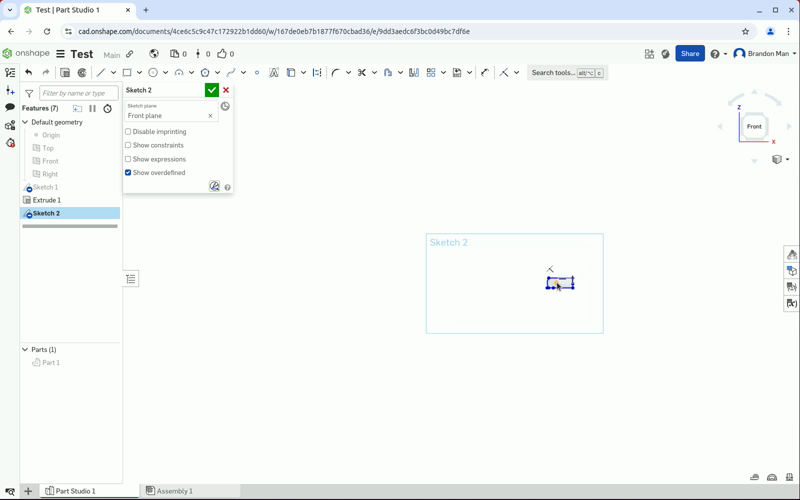
scroll(6)
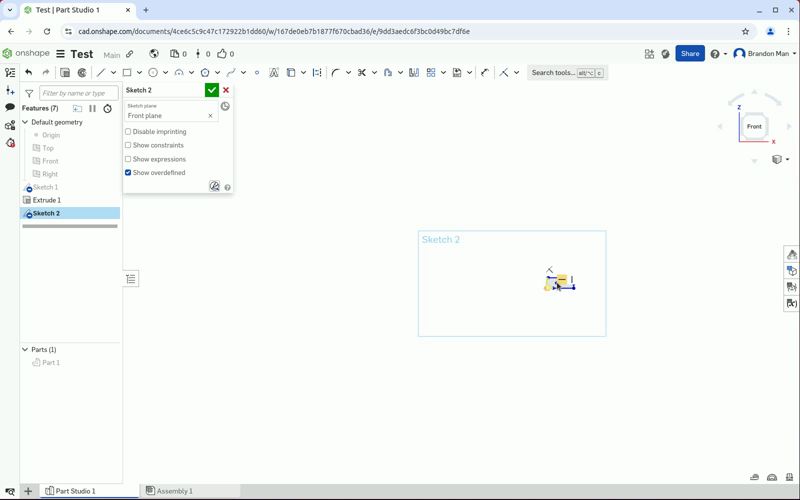
scroll(6)
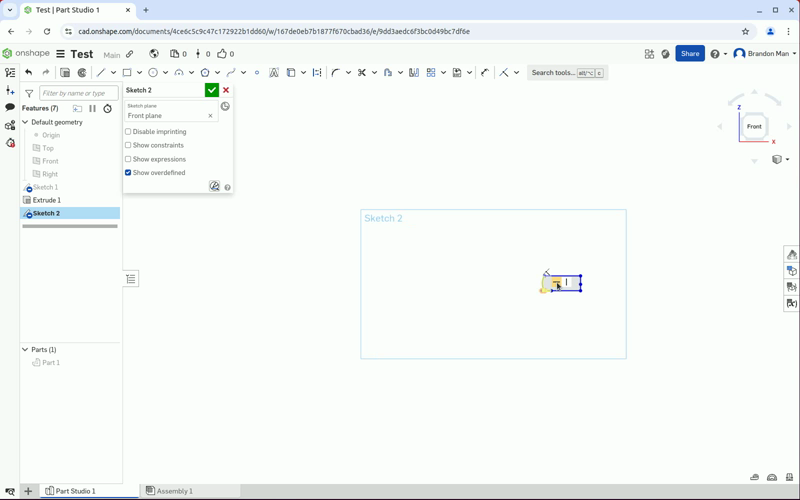
scroll(6)
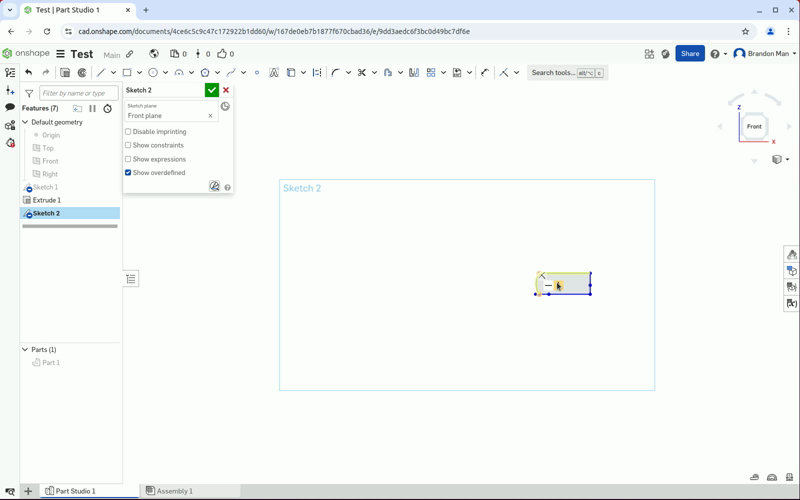
scroll(6)
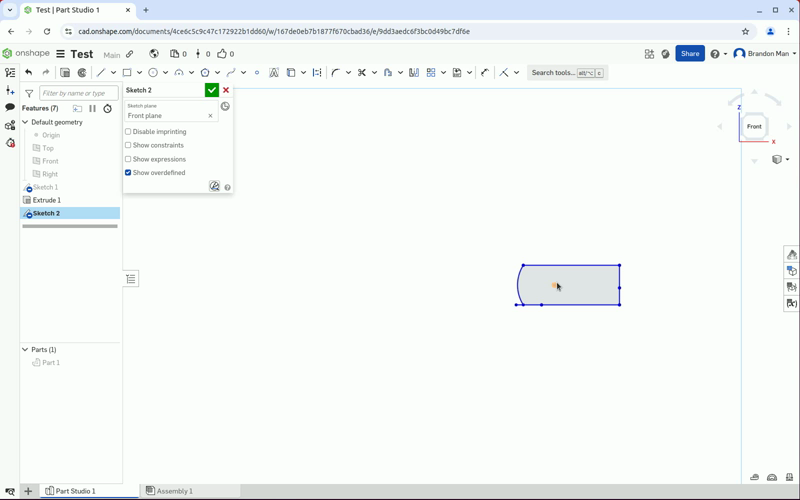
click(557, 282)
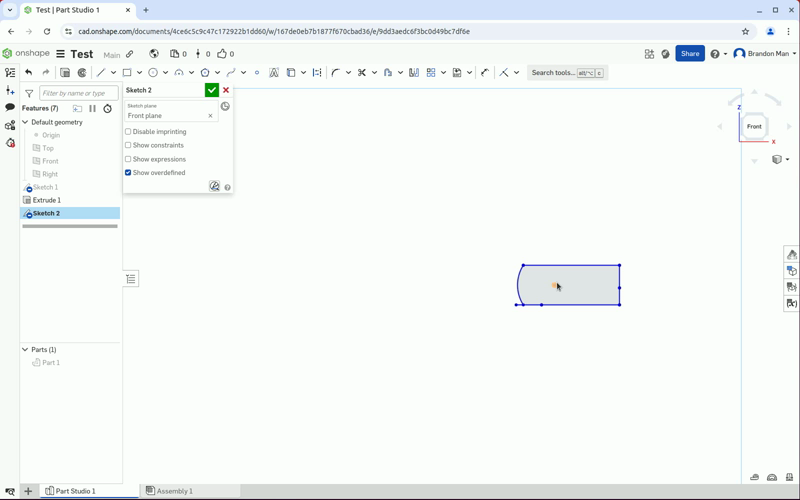
scroll(-6)
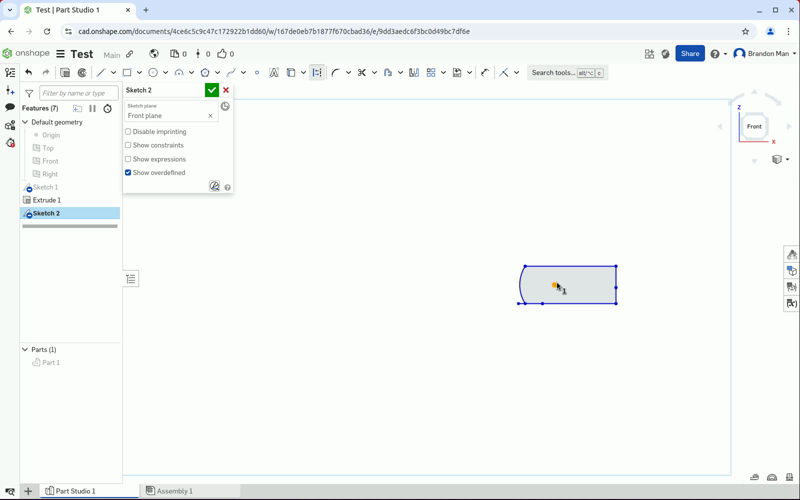
scroll(-6)
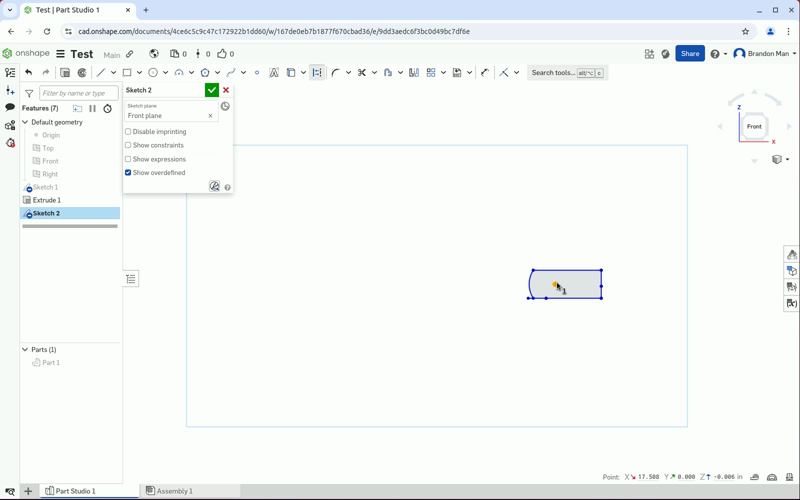
scroll(-6)
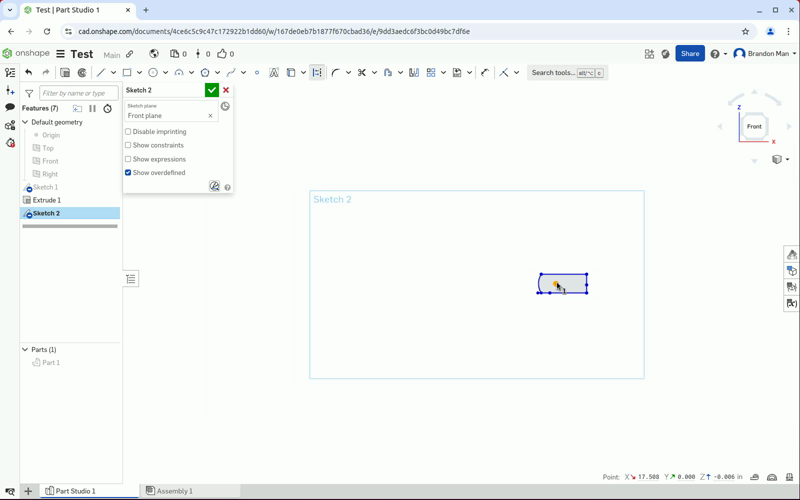
scroll(-6)
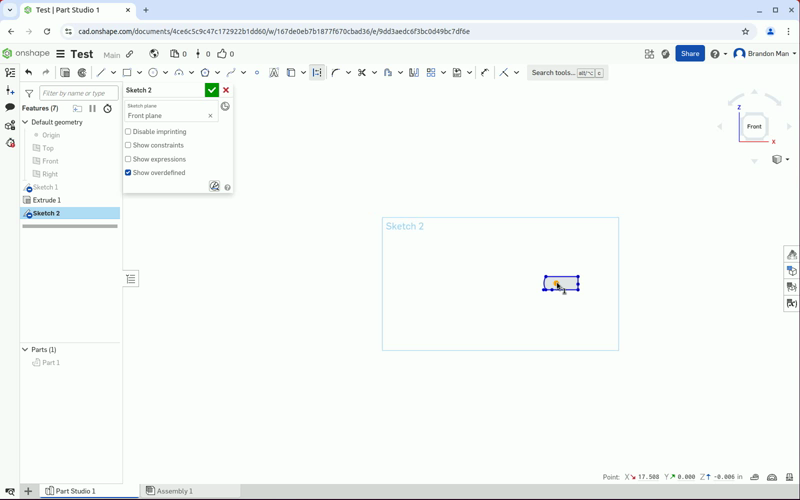
scroll(-6)
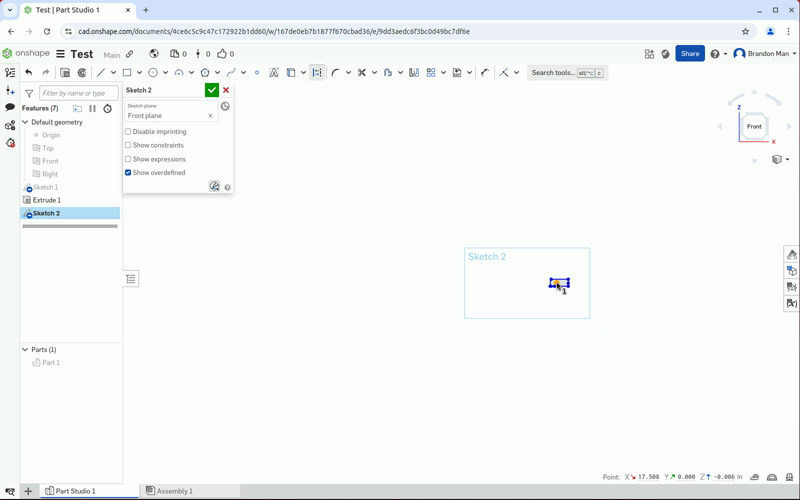
scroll(-6)
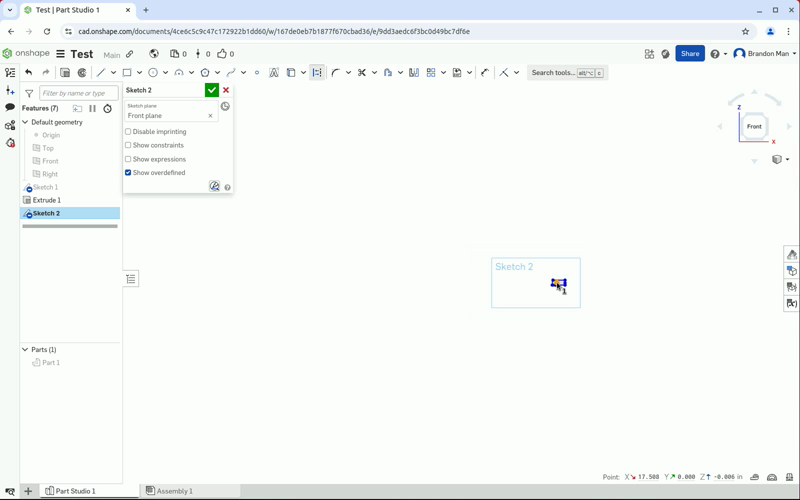
scroll(-6)
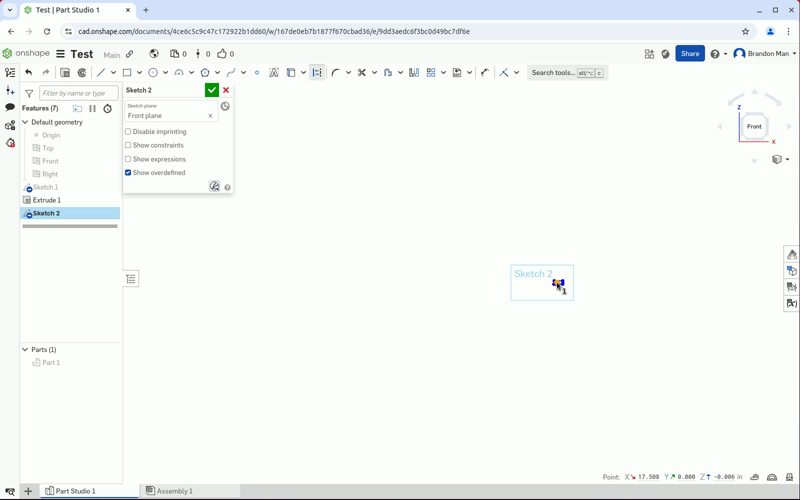
mouse_move(73, 352)
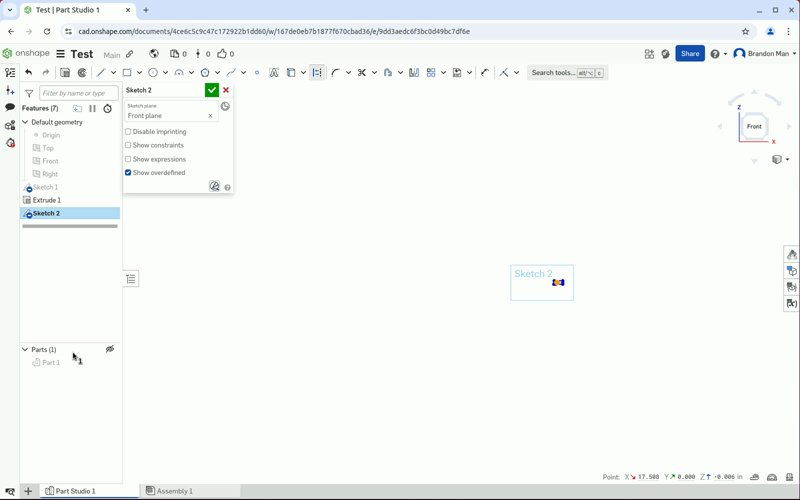
key(shift+y)
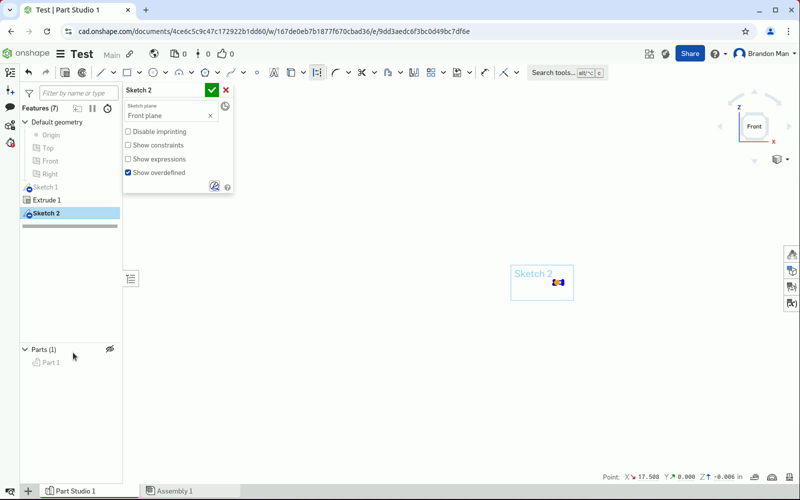
key(shift+e)
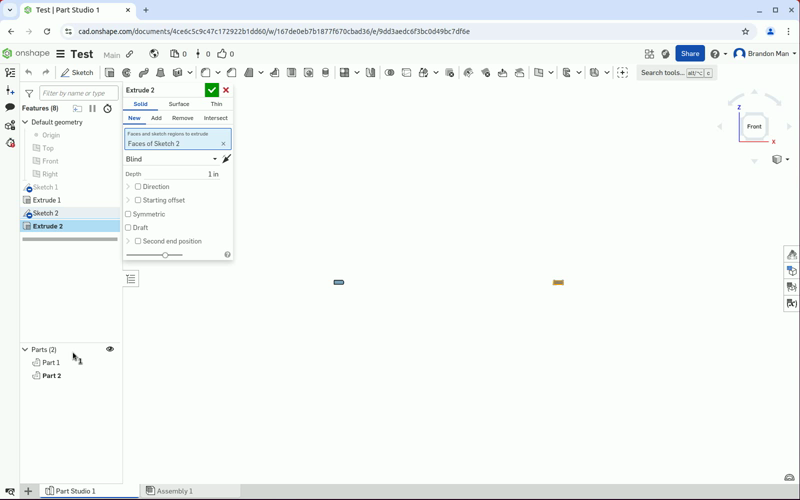
mouse_move(143, 106)
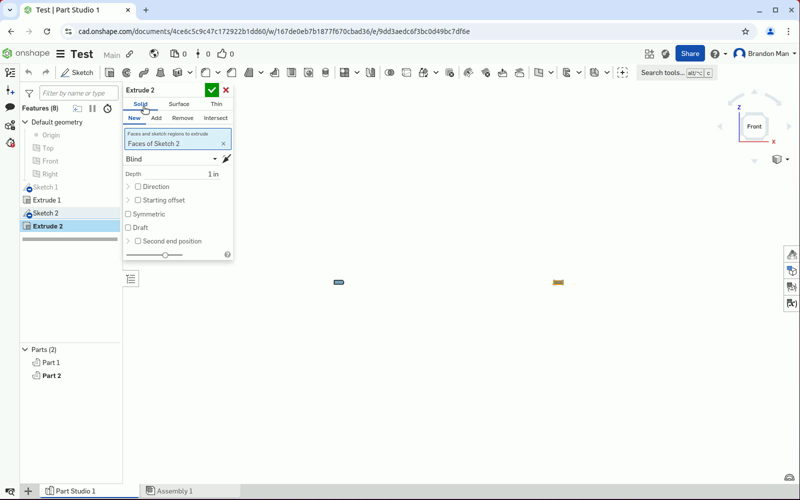
click(143, 106)
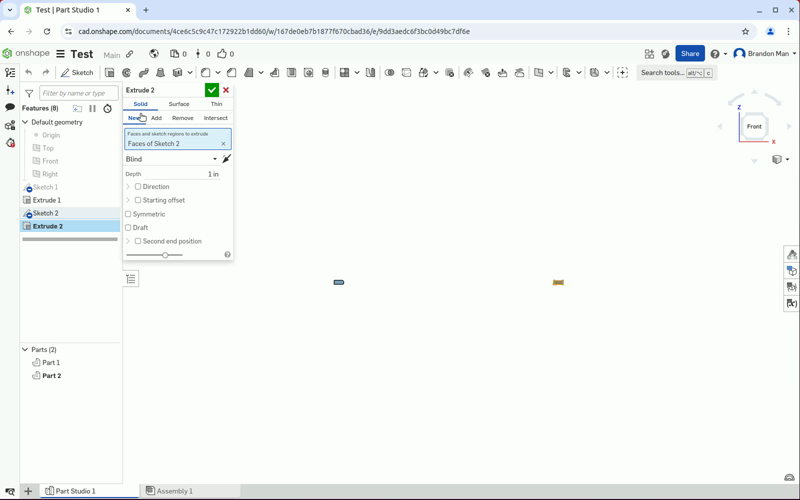
mouse_move(137, 120)
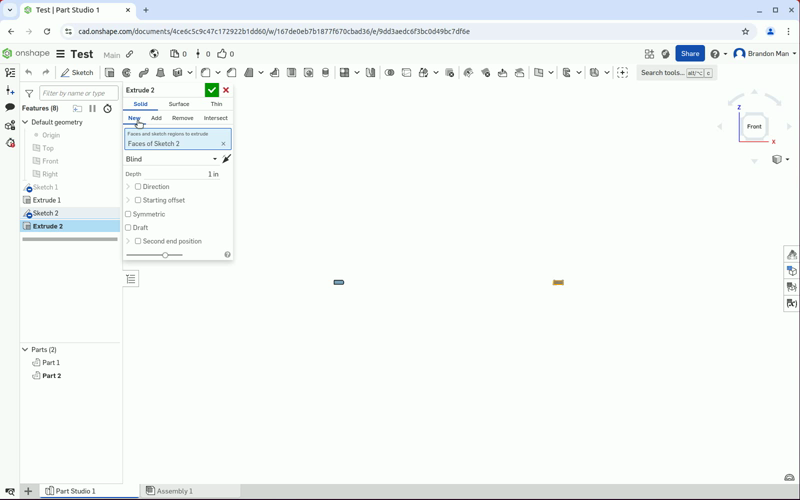
click(137, 120)
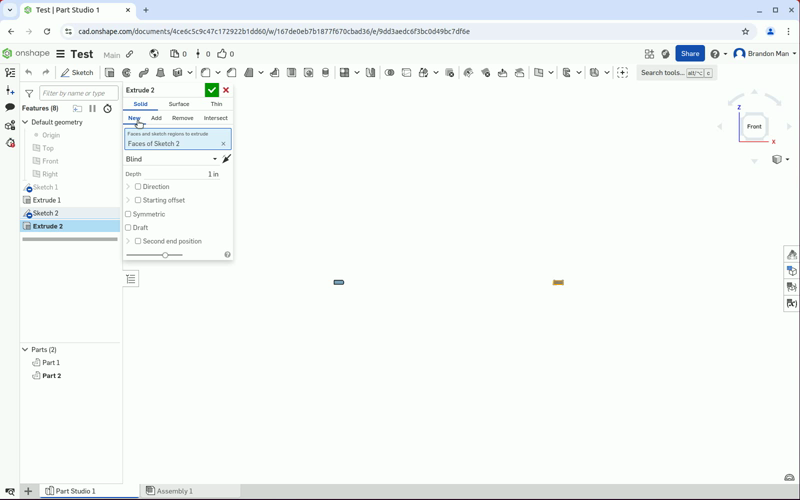
key(tab, 4)
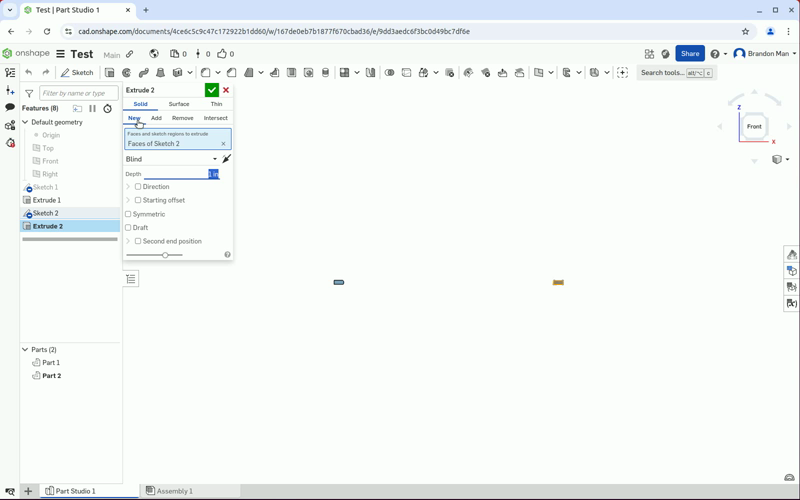
text(4.574)
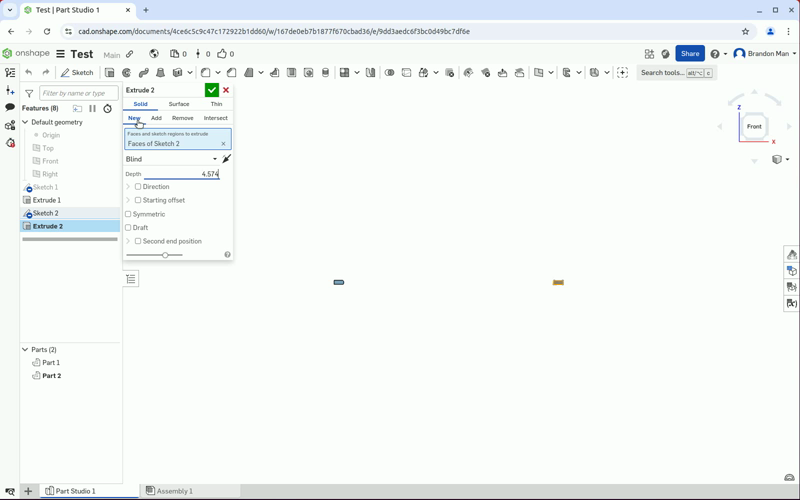
key(enter)
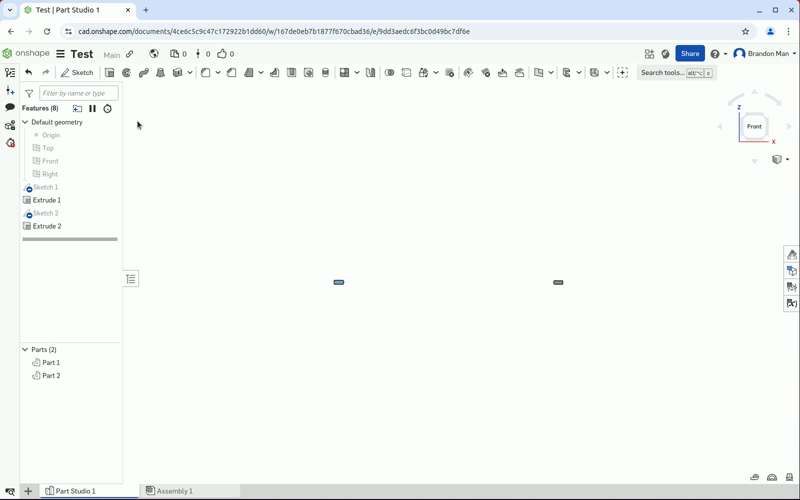
key(shift+h)
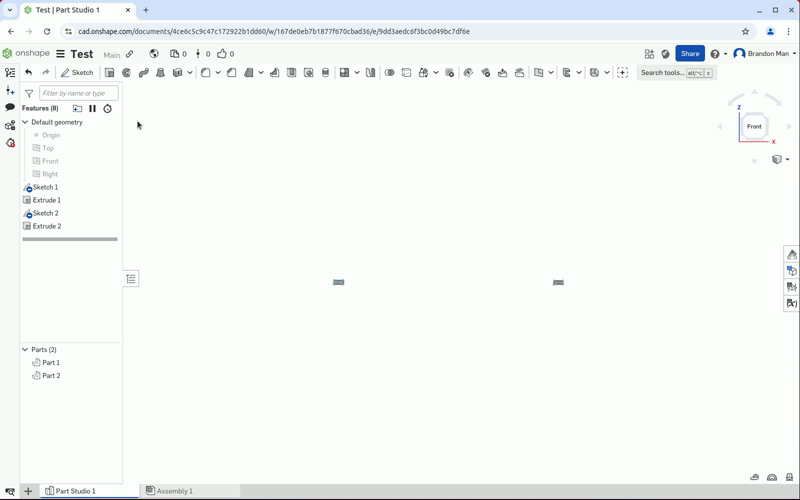
key(shift+h)
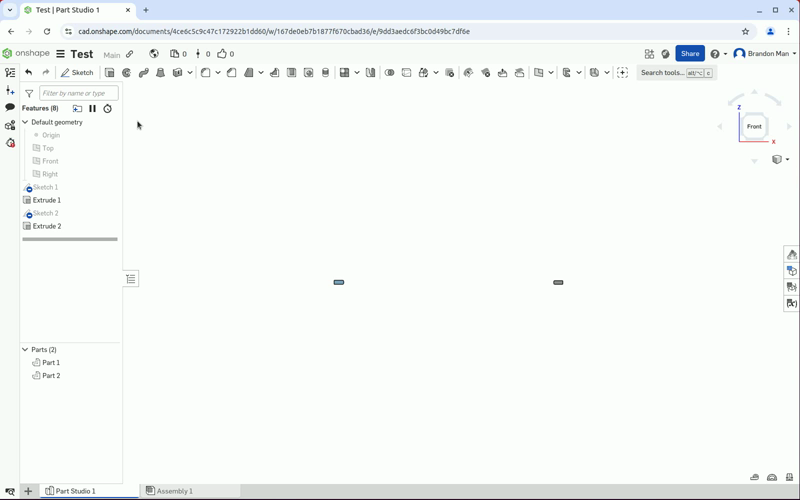
mouse_move(73, 189)
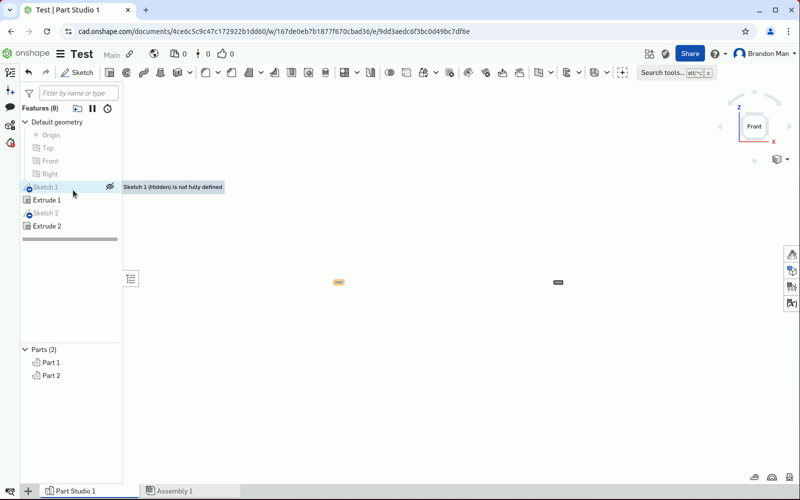
click(73, 189)
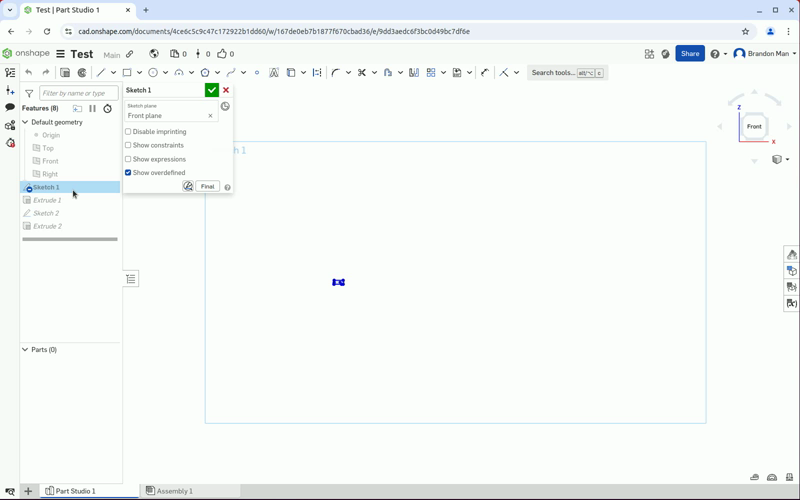
mouse_move(229, 92)
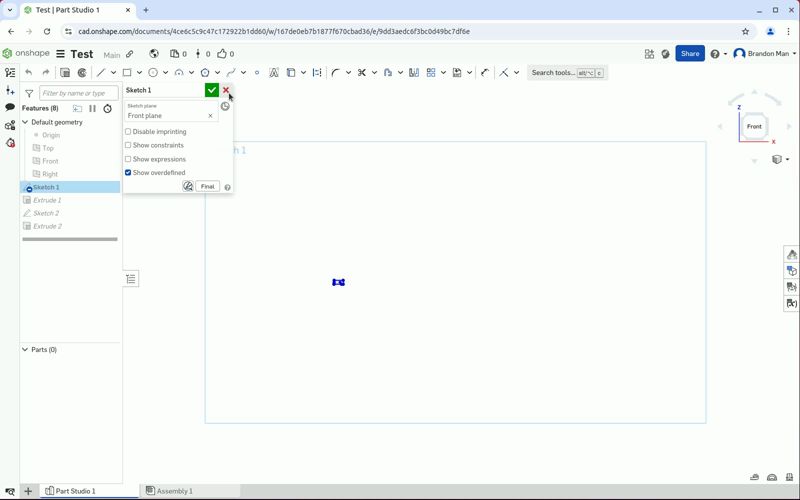
click(229, 92)
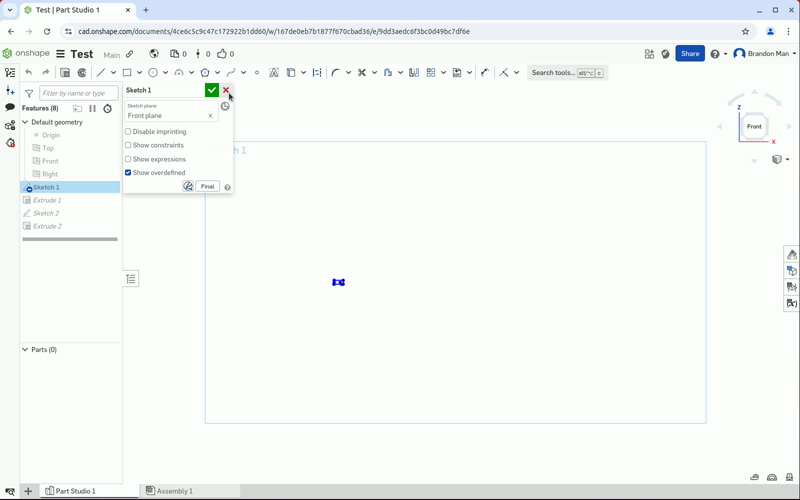
key(shift+s)
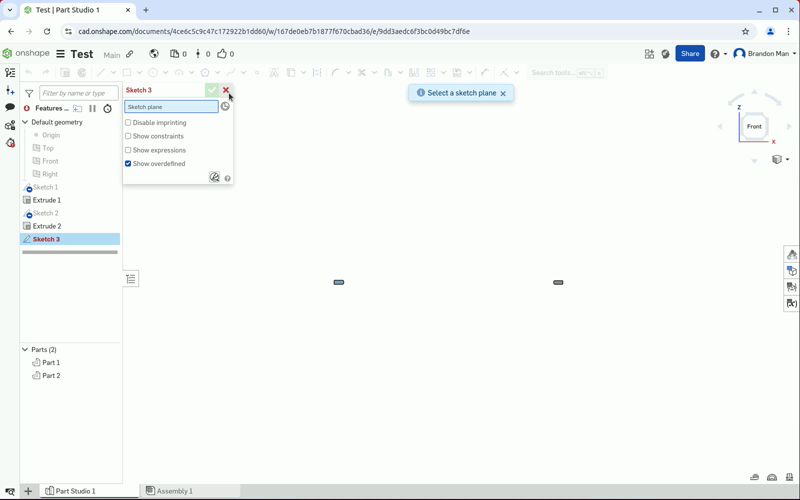
mouse_move(73, 163)
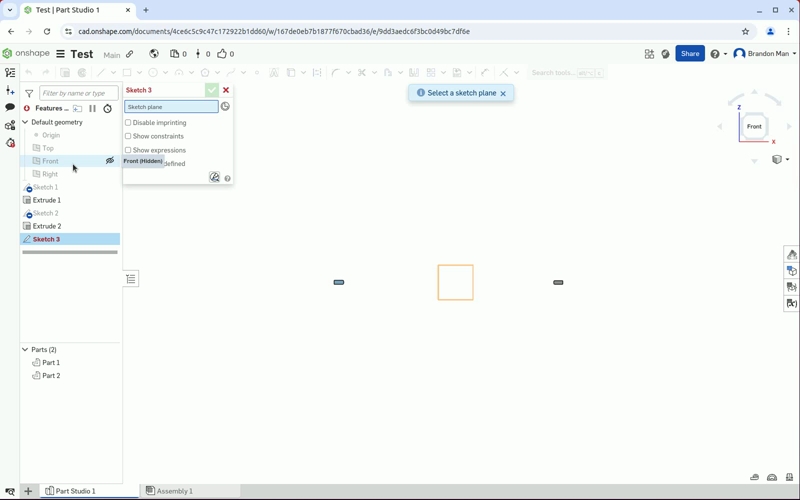
click(73, 163)
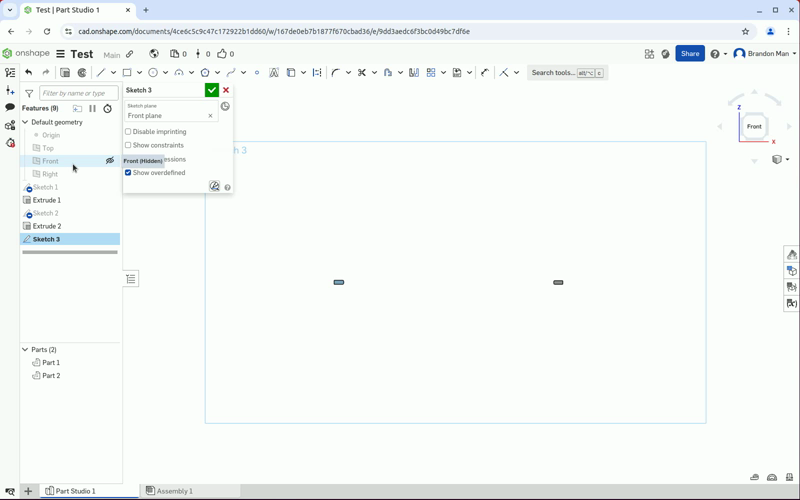
mouse_move(73, 352)
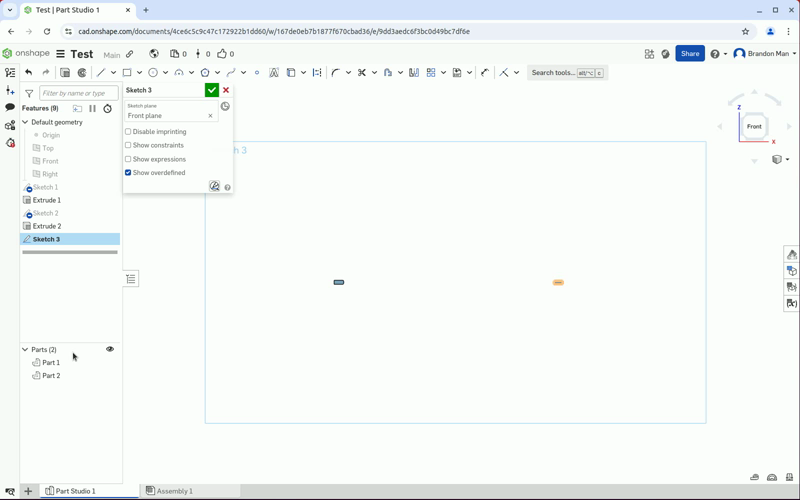
key(y)
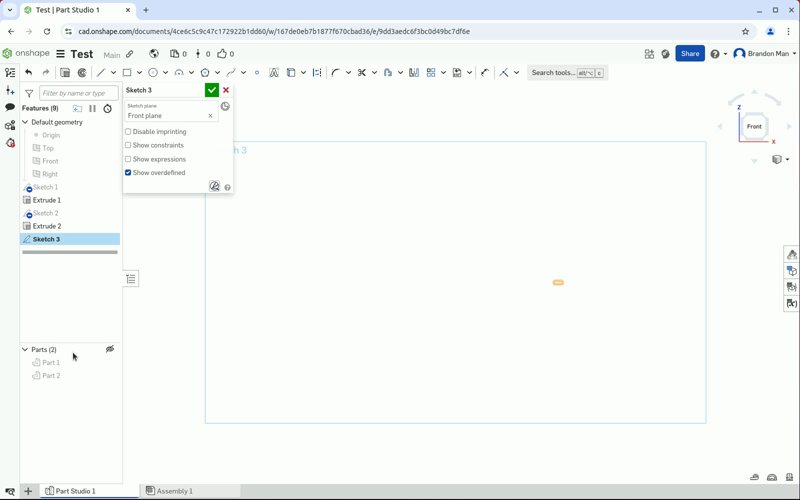
key(l)
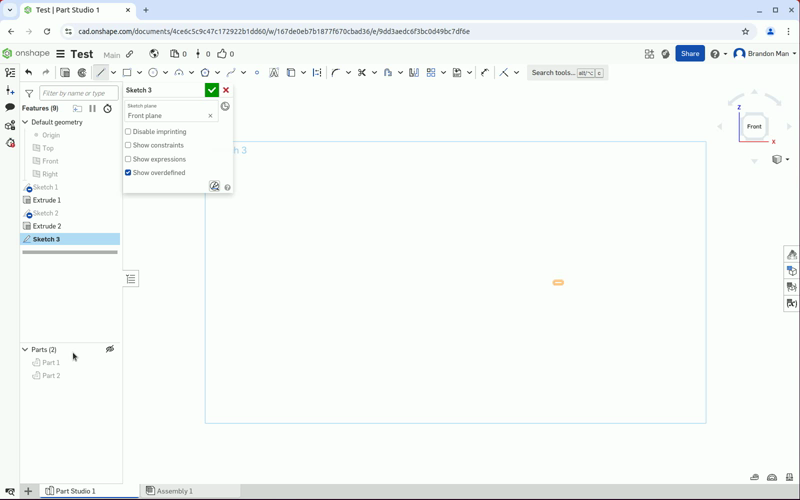
key_down(shift)
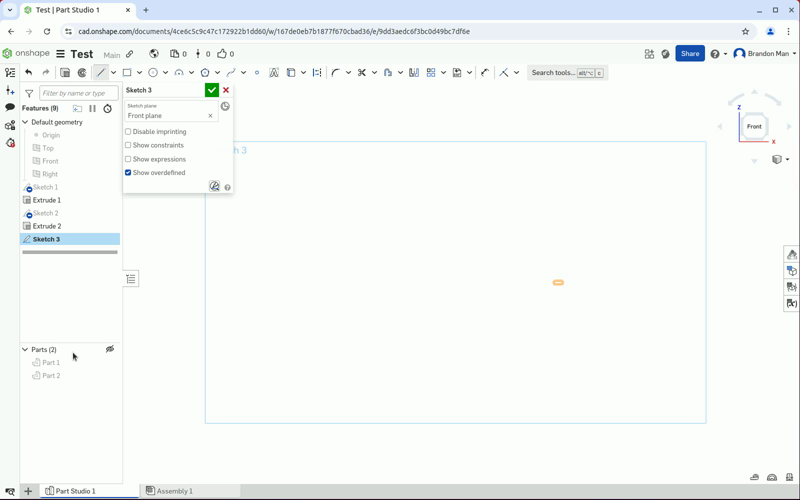
mouse_move(365, 284)
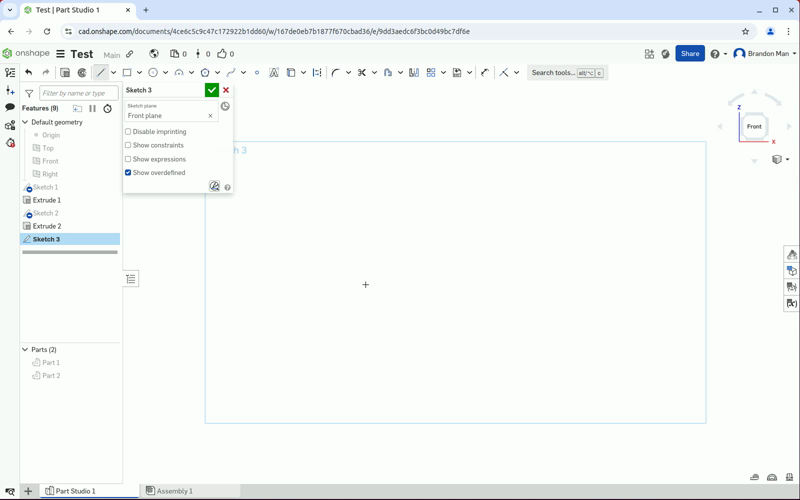
click(365, 284)
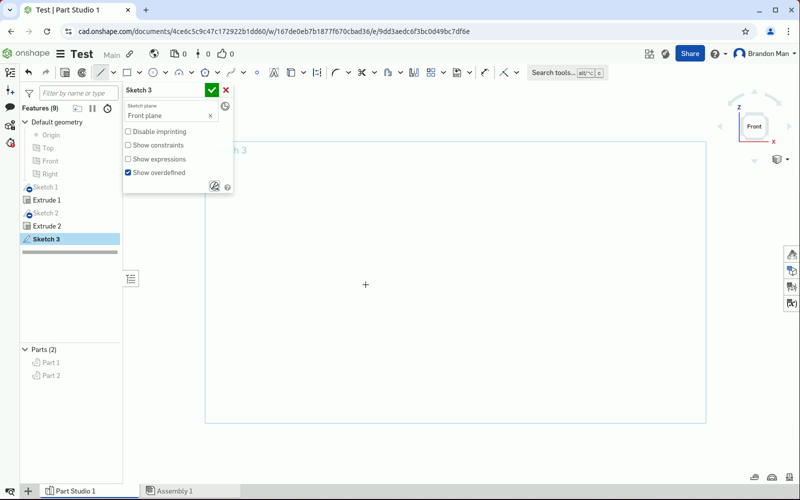
key_up(shift)
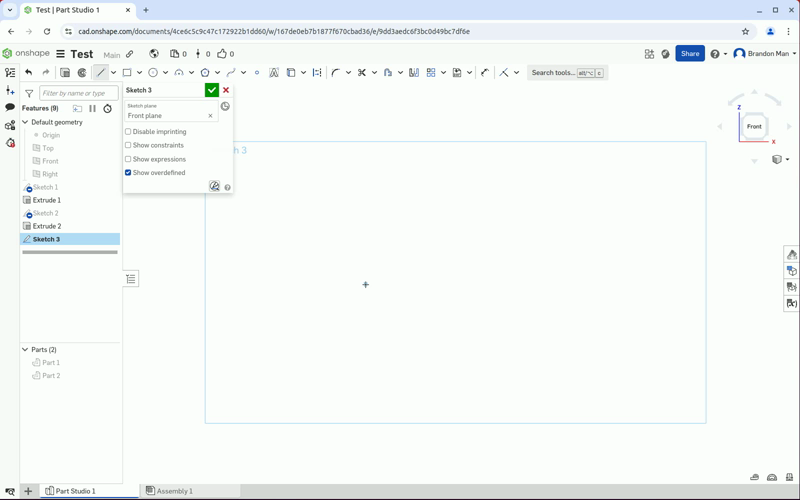
key_down(shift)
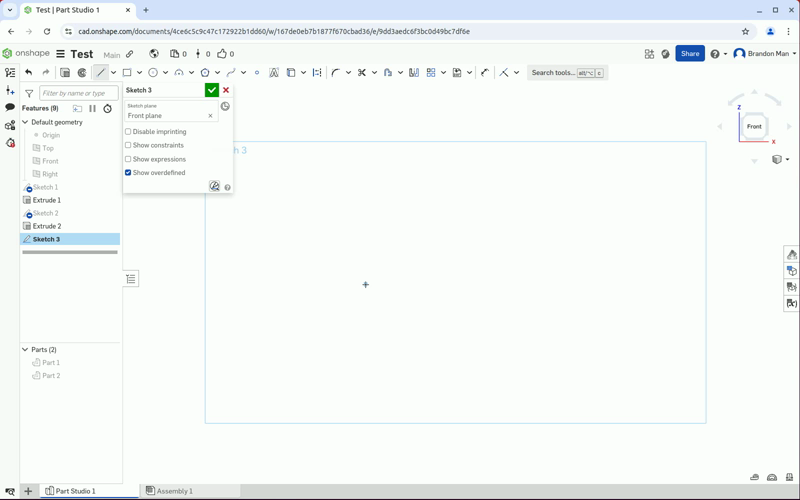
mouse_move(367, 394)
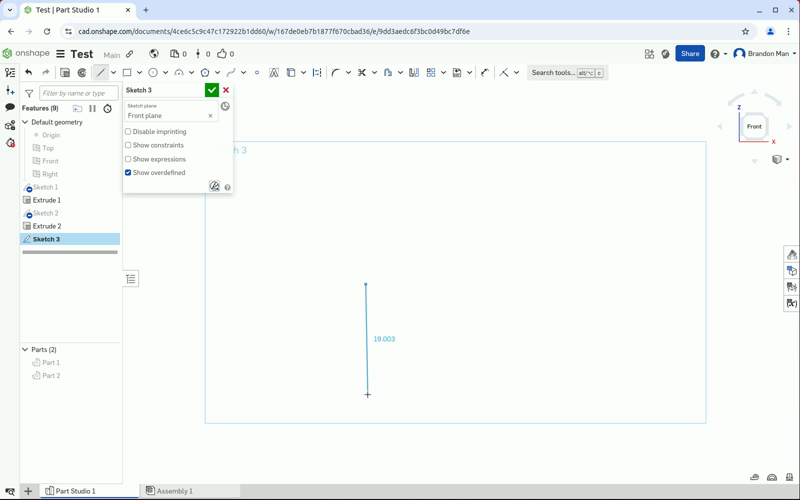
click(367, 394)
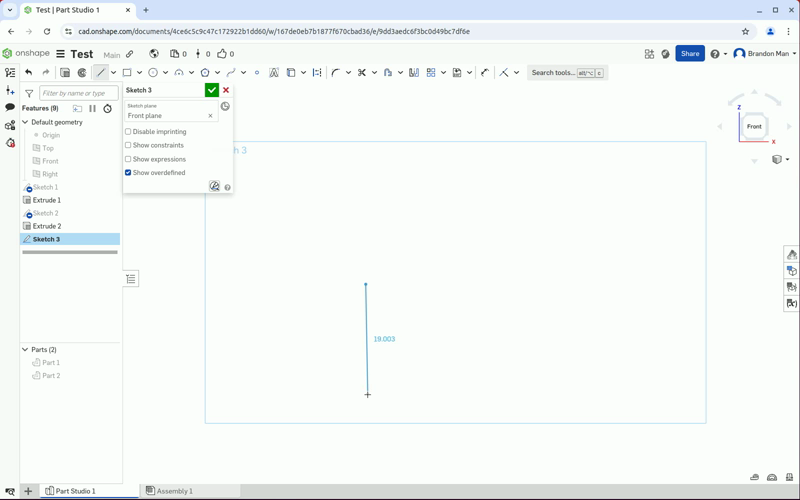
key_up(shift)
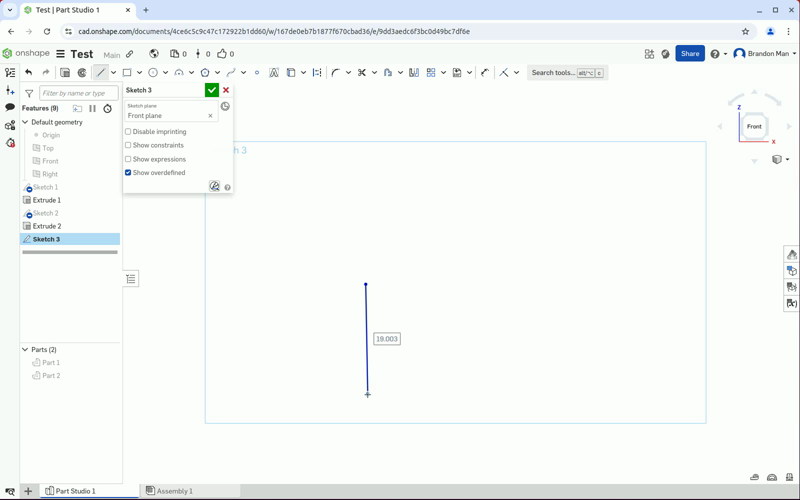
key_down(shift)
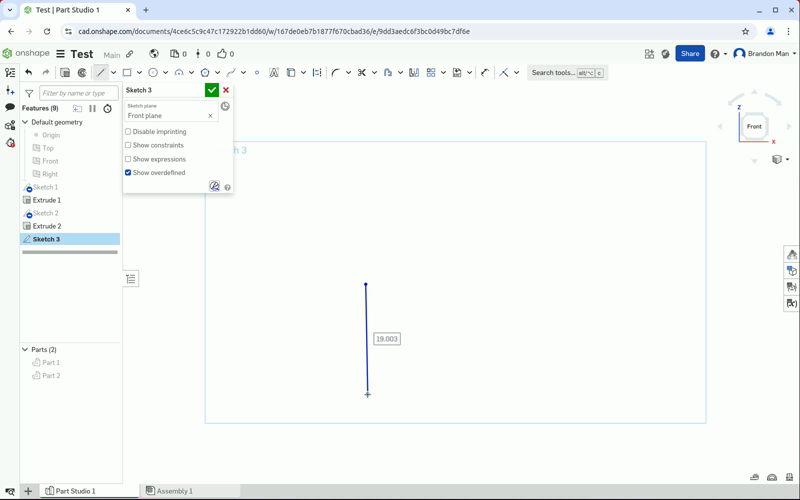
mouse_move(461, 394)
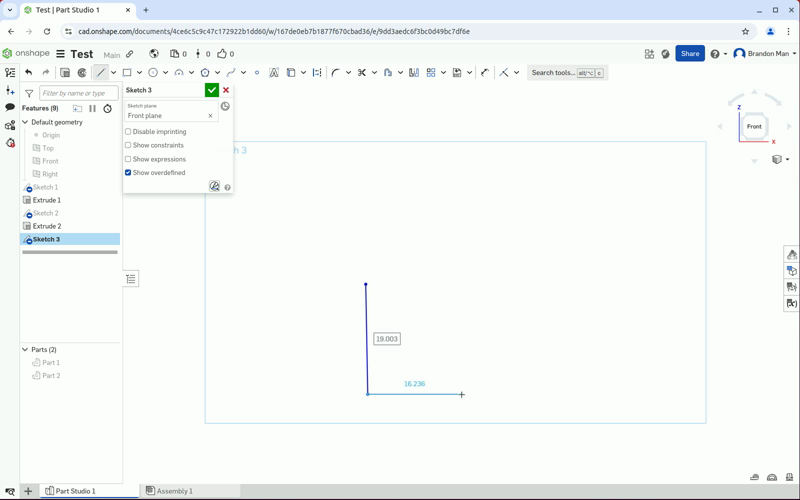
click(461, 394)
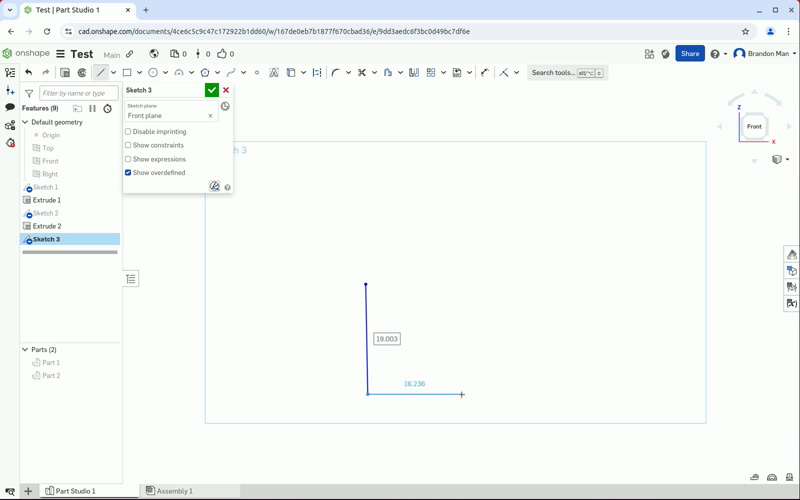
key_up(shift)
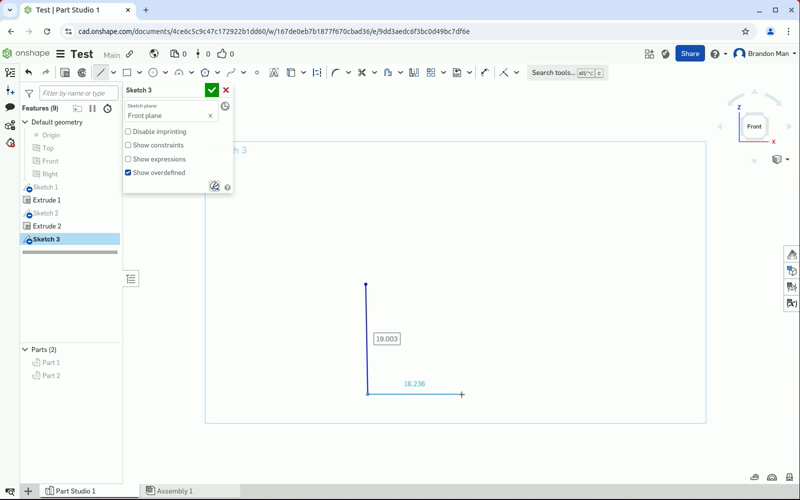
key_down(shift)
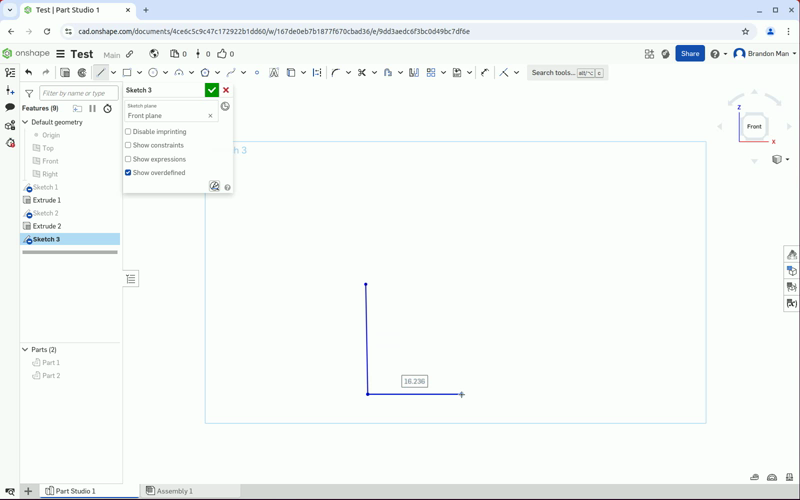
mouse_move(554, 394)
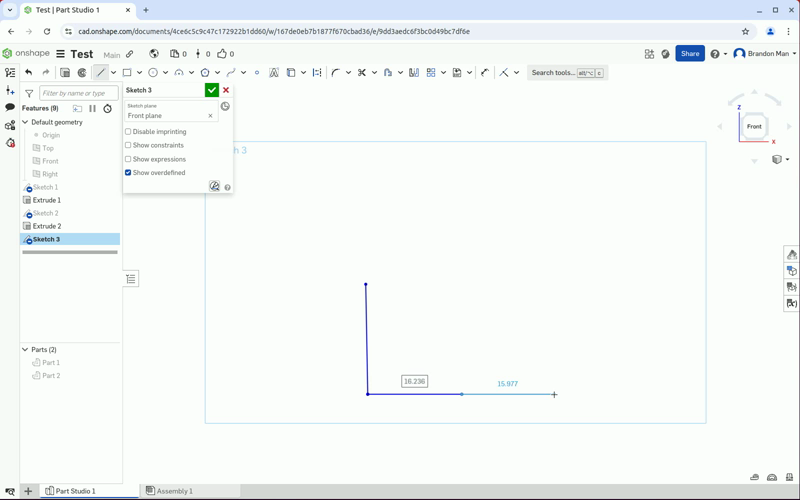
click(554, 394)
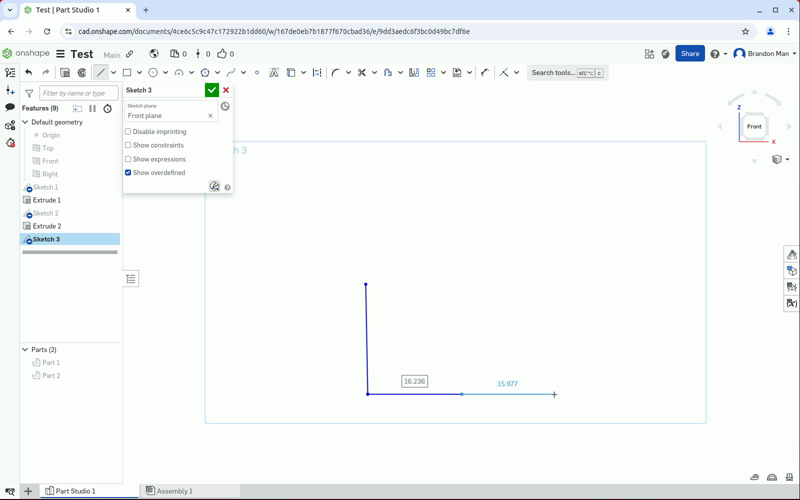
key_up(shift)
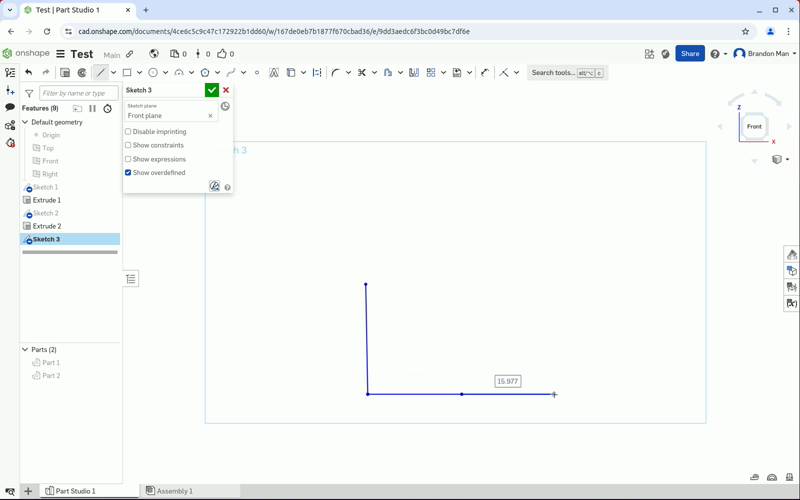
key_down(shift)
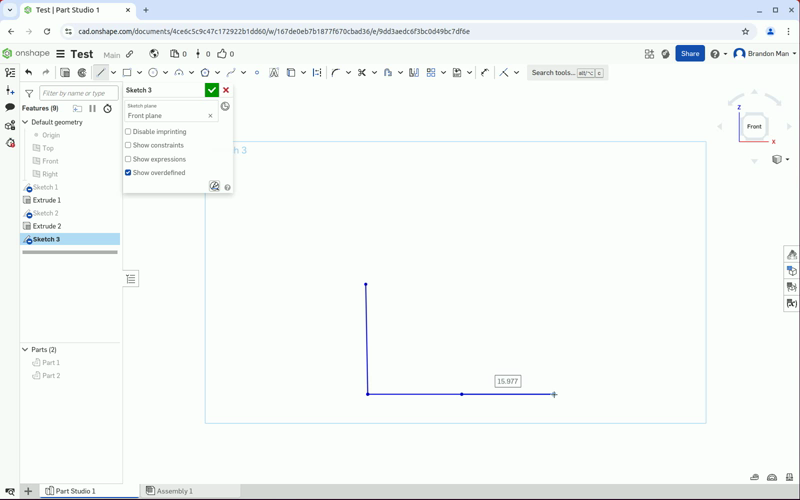
mouse_move(555, 284)
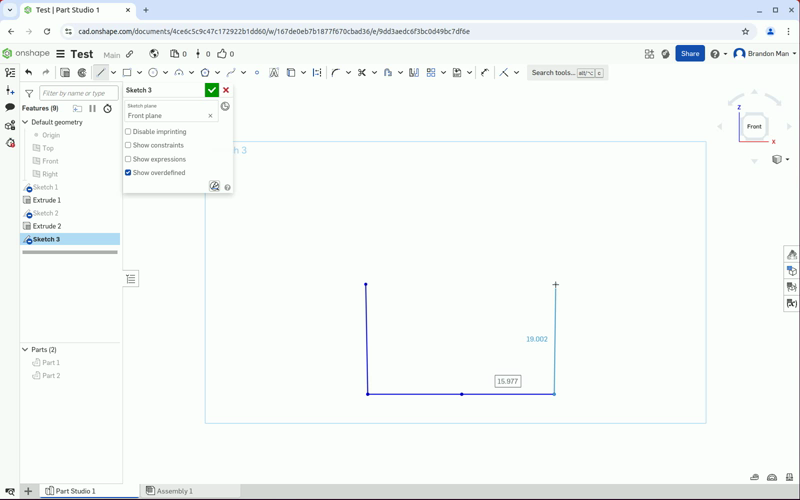
click(555, 284)
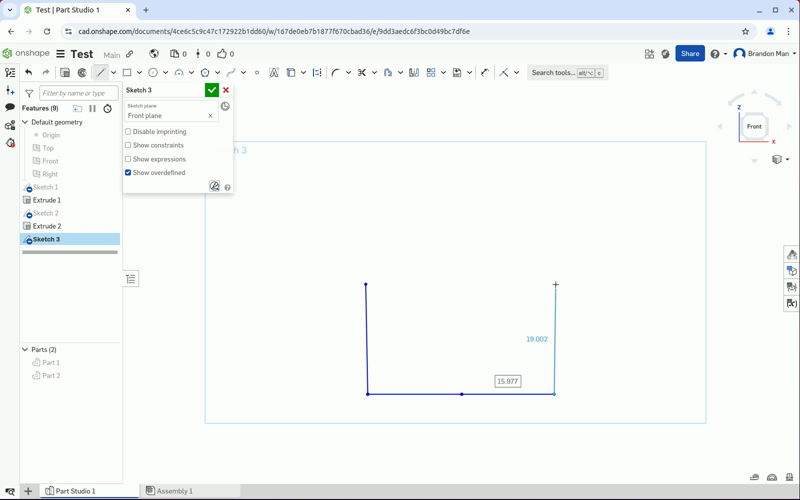
key_up(shift)
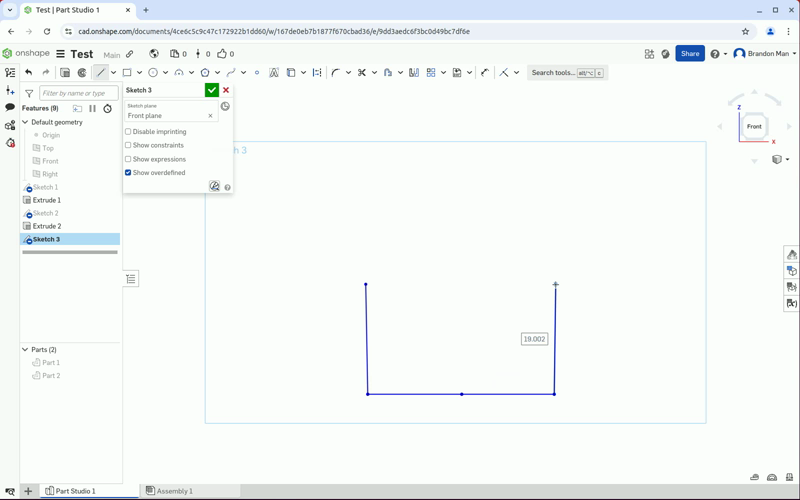
key_down(shift)
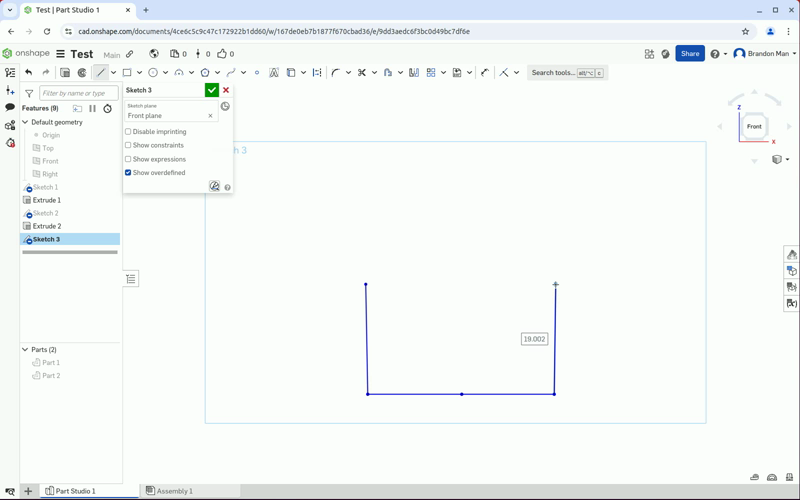
mouse_move(585, 284)
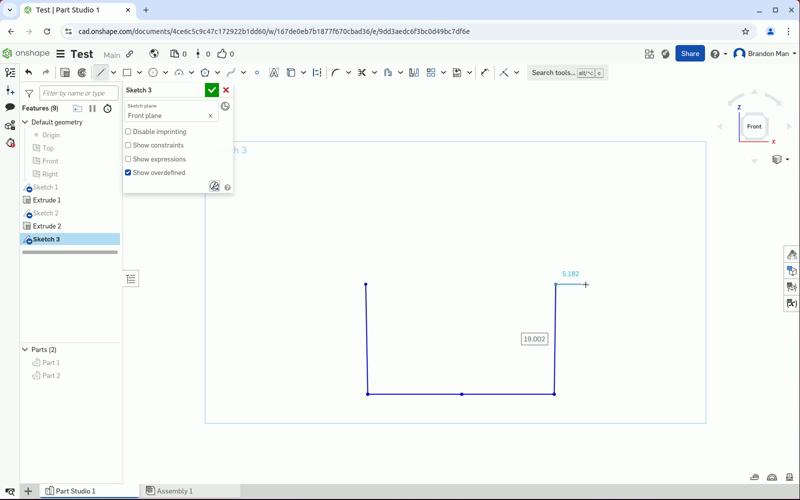
mouse_move(554, 284)
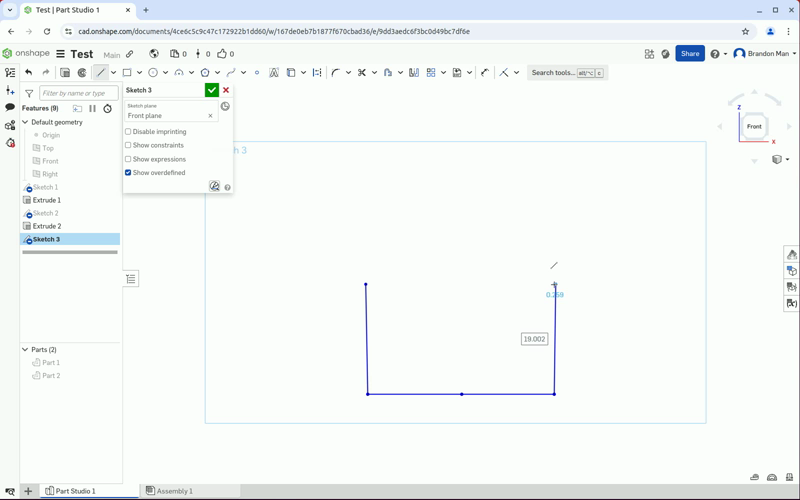
scroll(6)
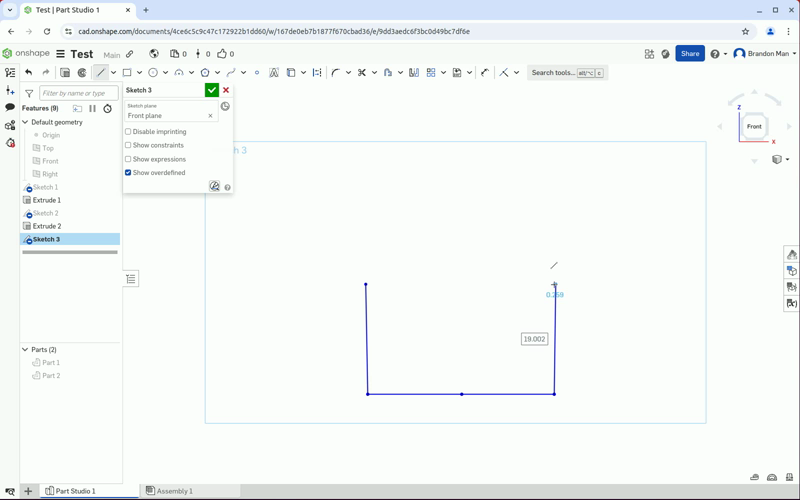
scroll(6)
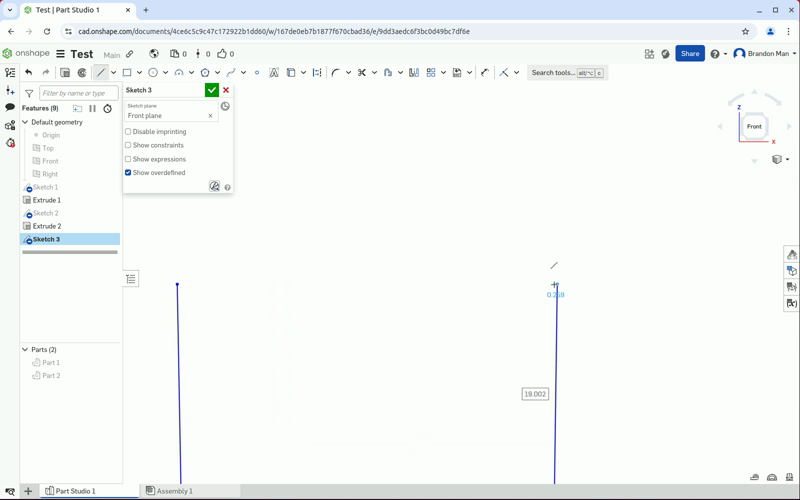
scroll(6)
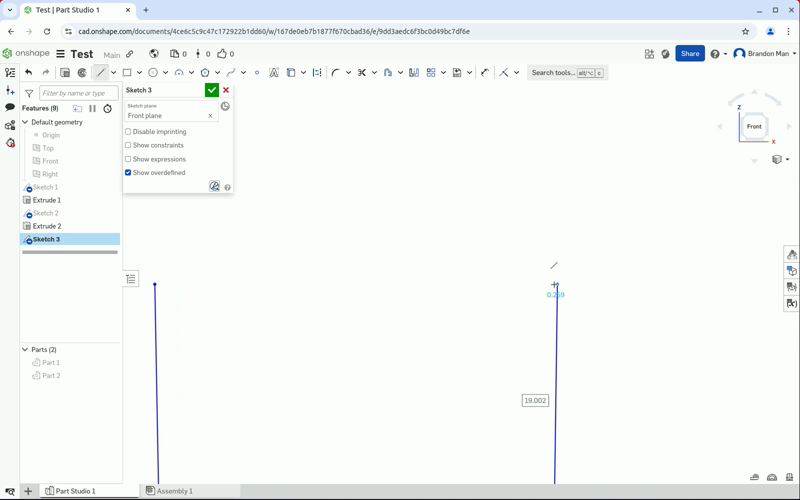
scroll(6)
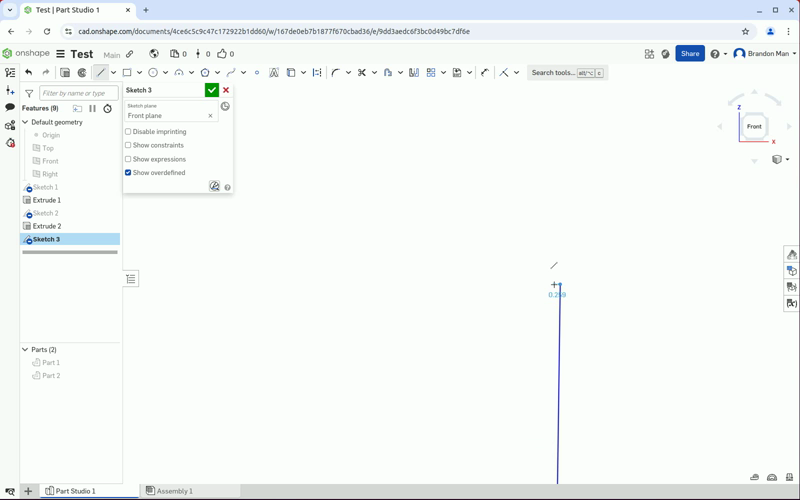
scroll(6)
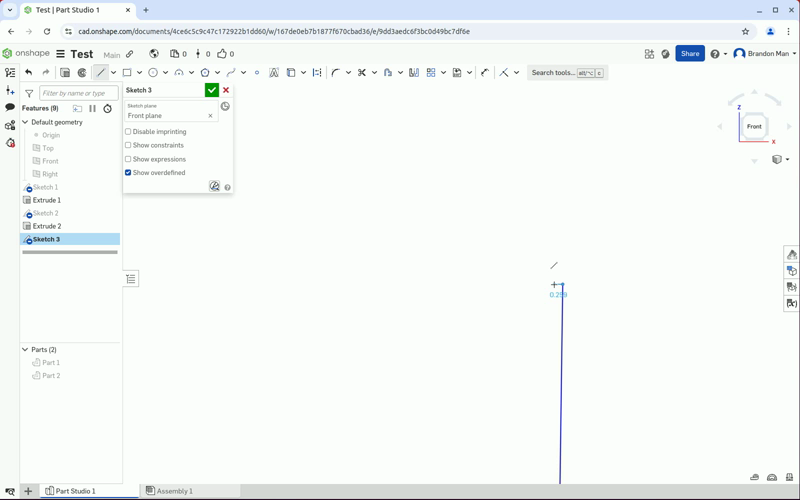
scroll(6)
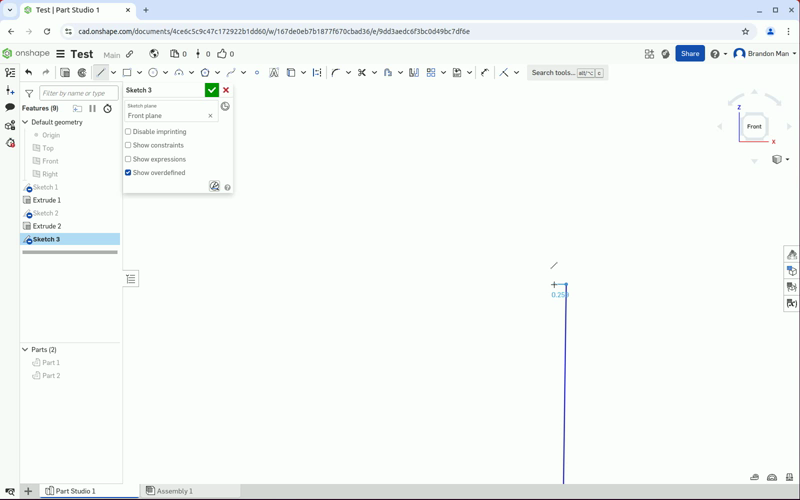
scroll(6)
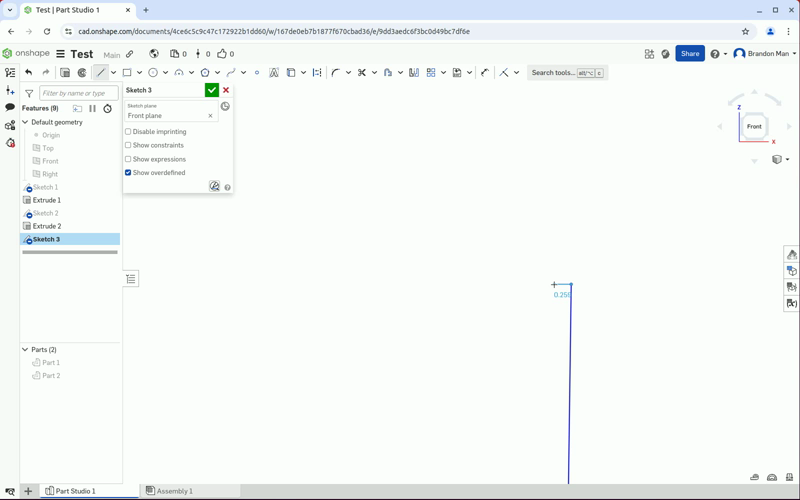
click(554, 284)
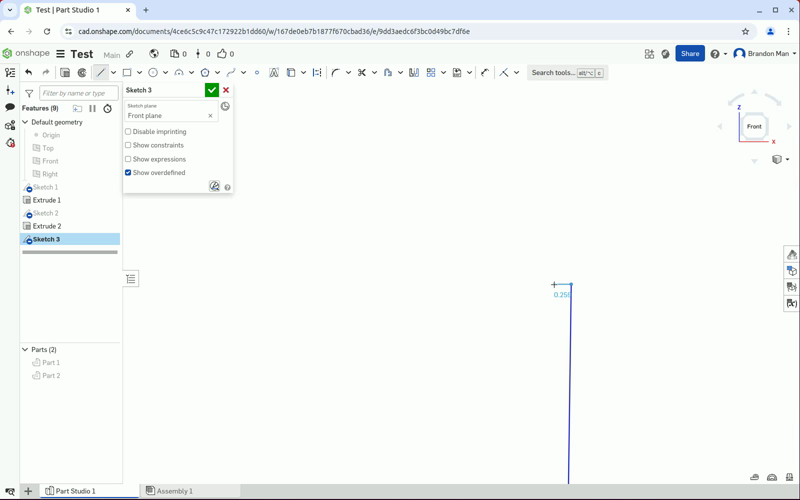
scroll(-6)
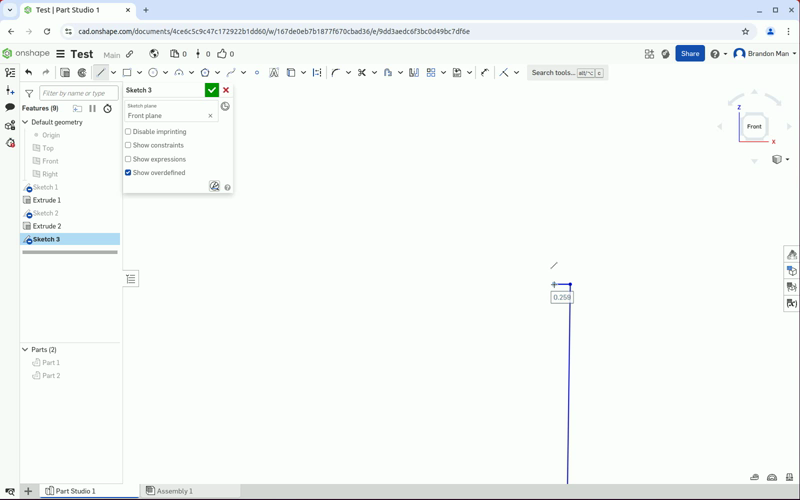
scroll(-6)
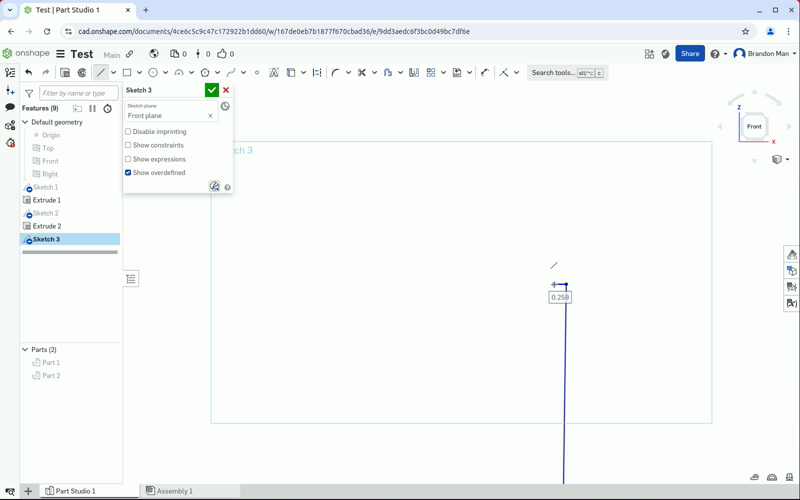
scroll(-6)
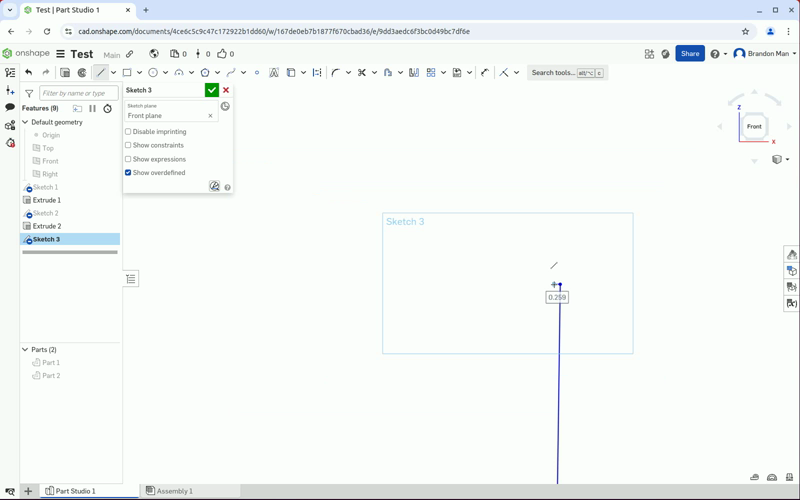
scroll(-6)
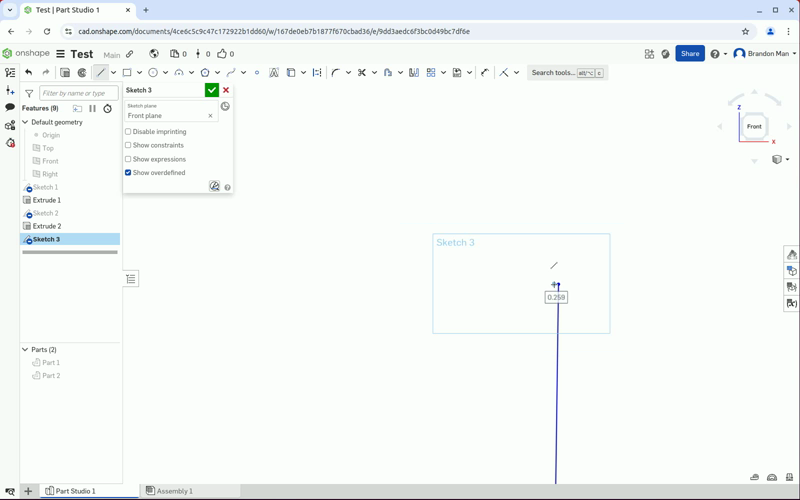
scroll(-6)
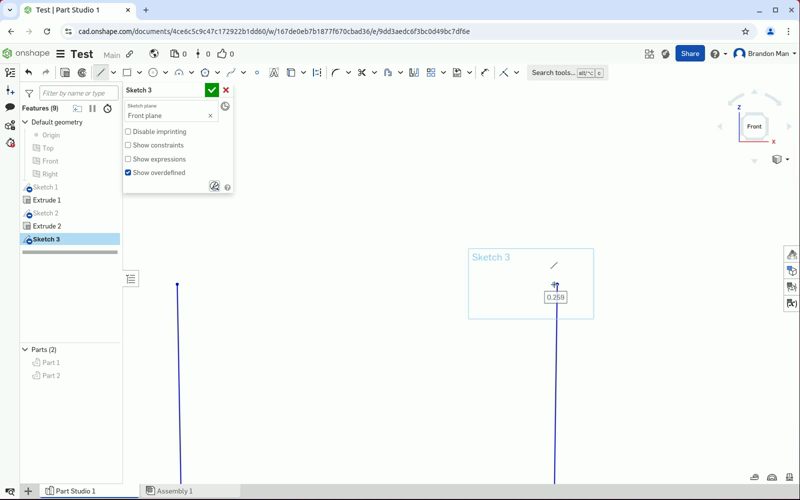
scroll(-6)
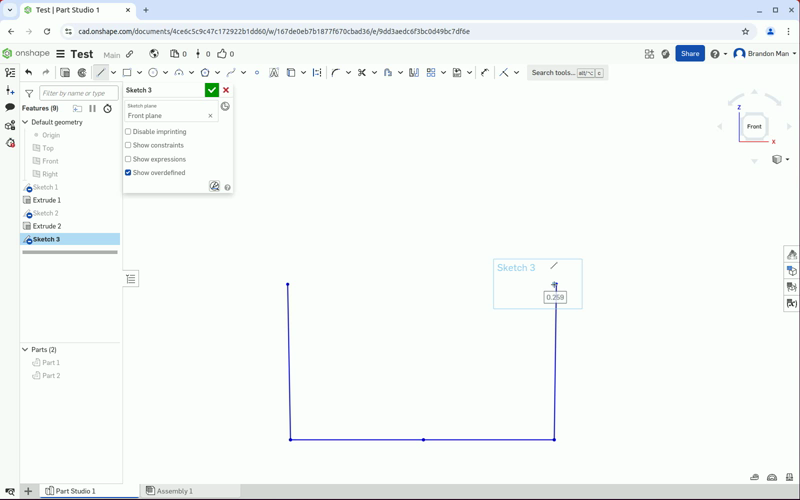
scroll(-6)
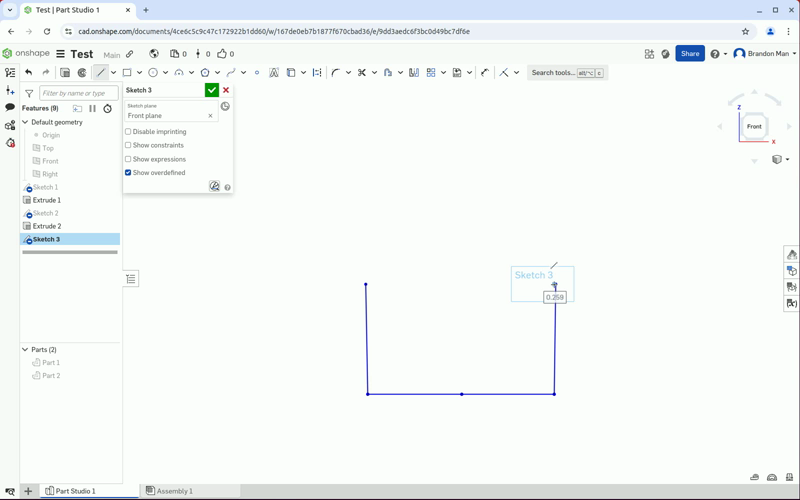
key_up(shift)
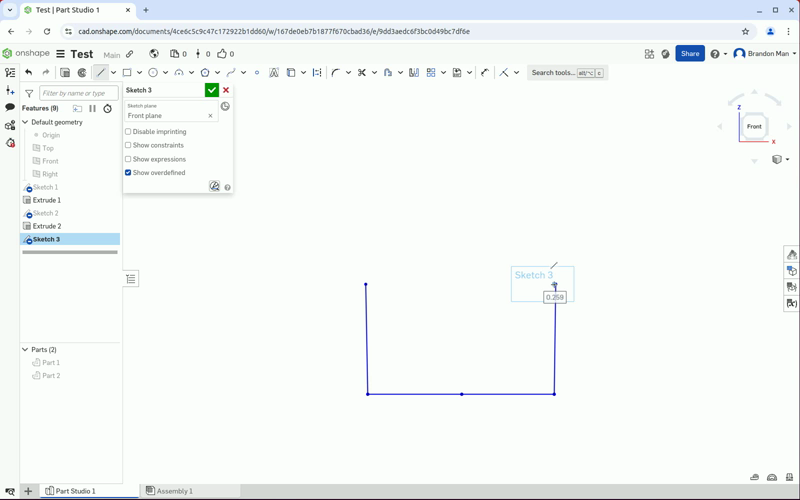
key_down(shift)
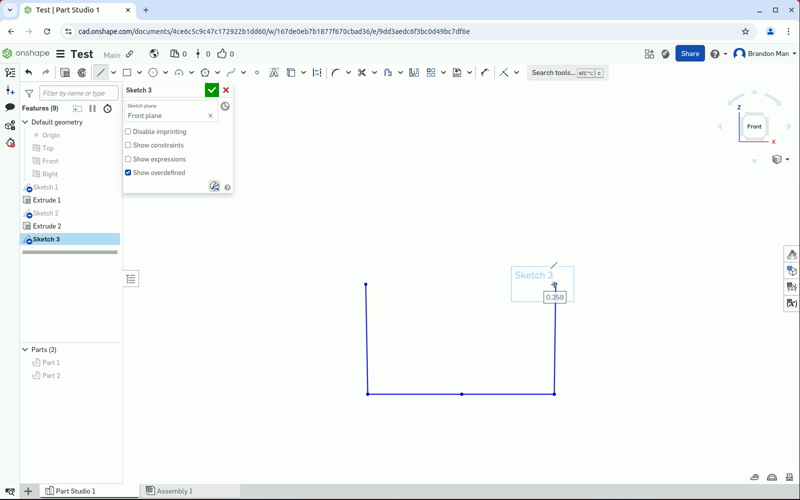
mouse_move(554, 392)
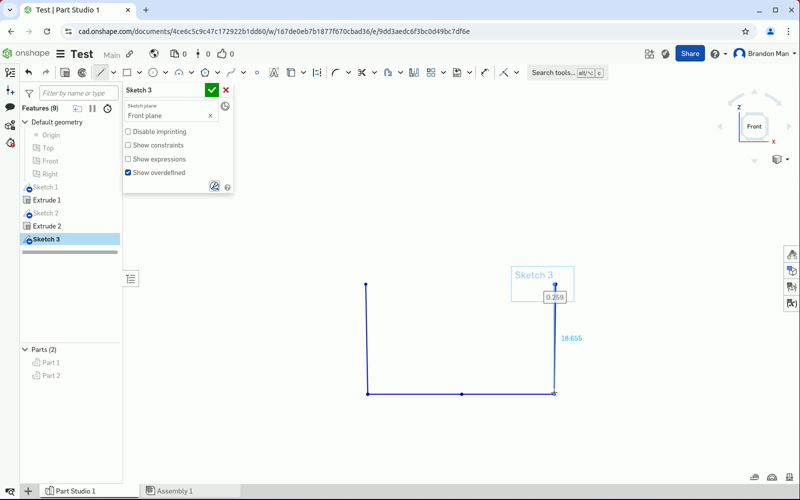
scroll(6)
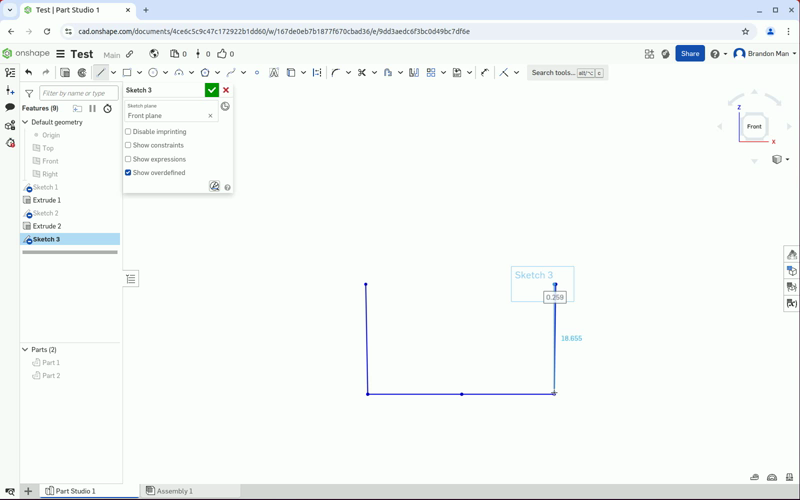
scroll(6)
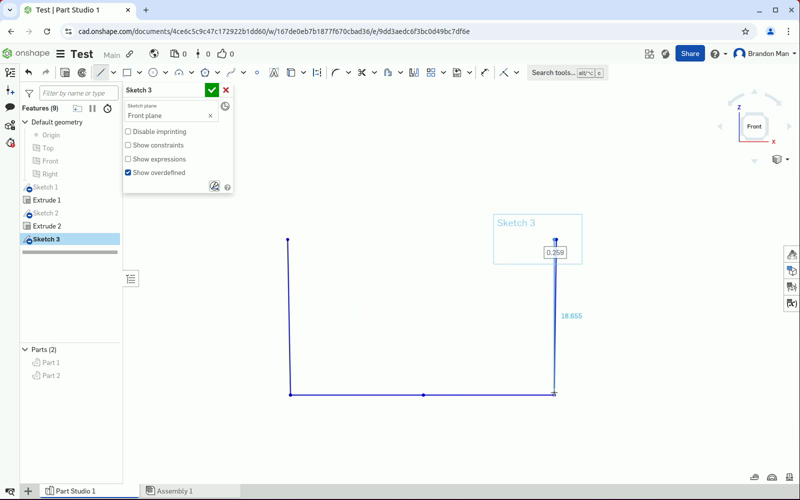
scroll(6)
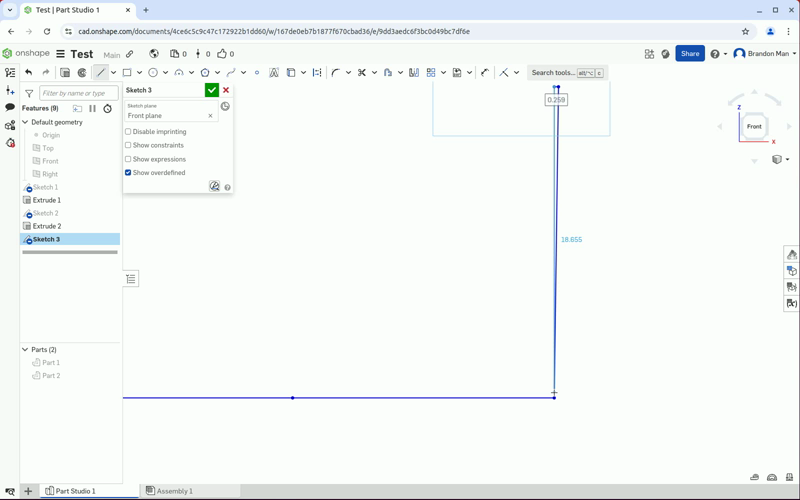
scroll(6)
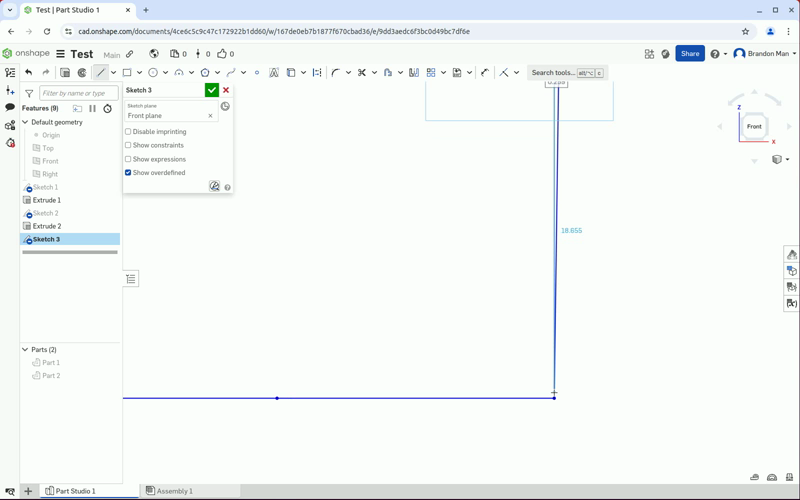
scroll(6)
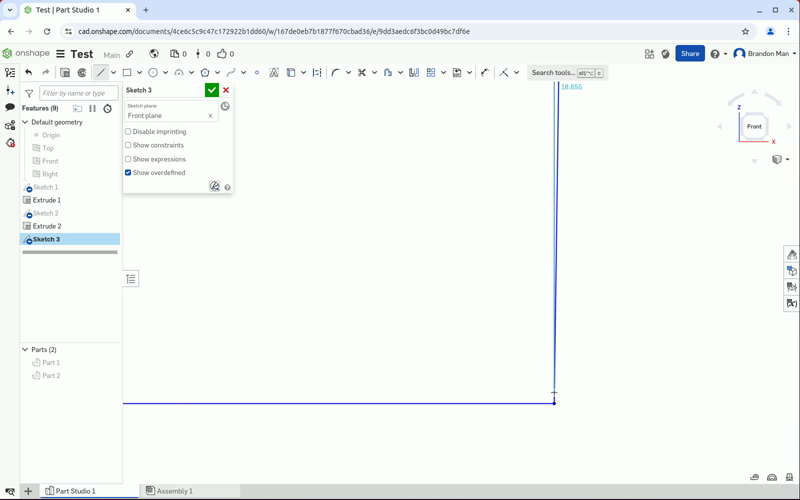
scroll(6)
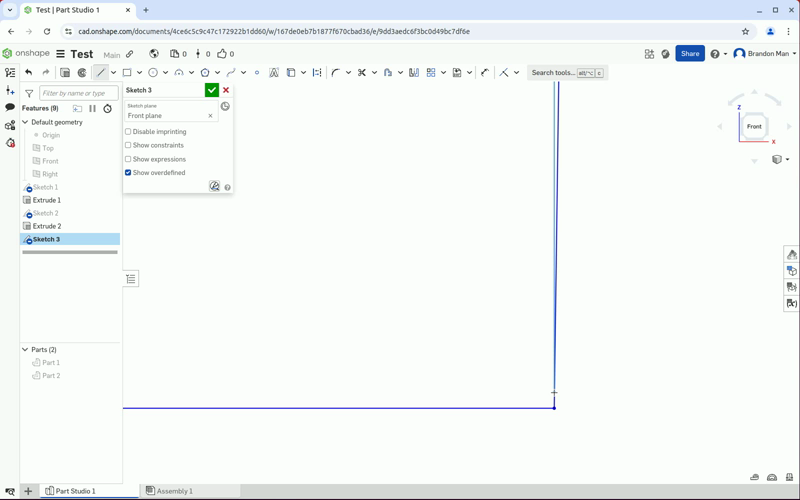
scroll(6)
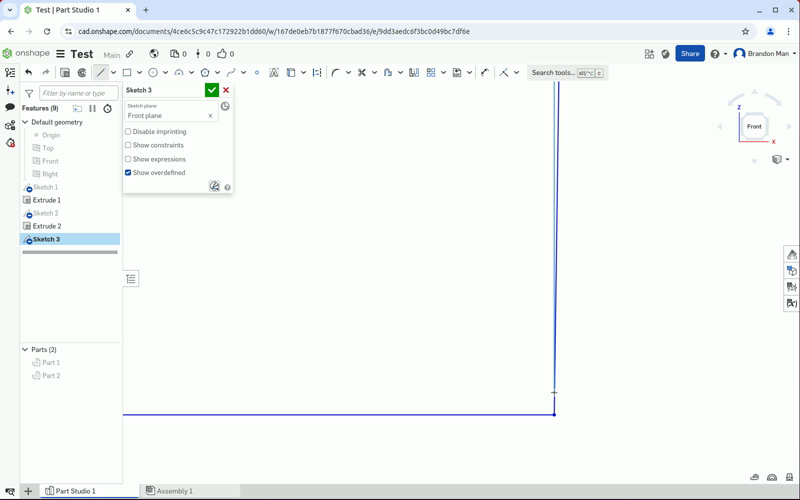
click(554, 392)
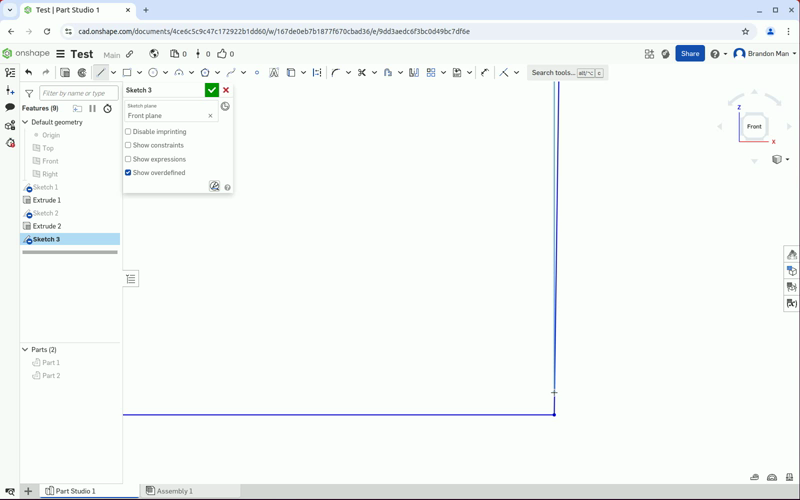
scroll(-6)
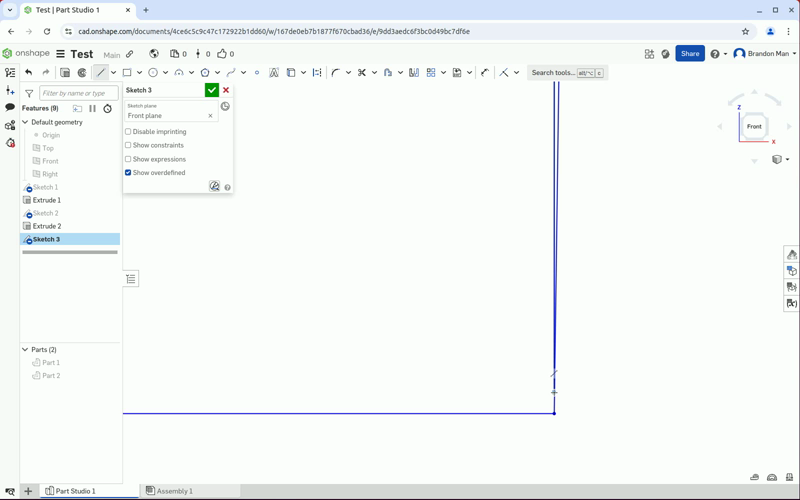
scroll(-6)
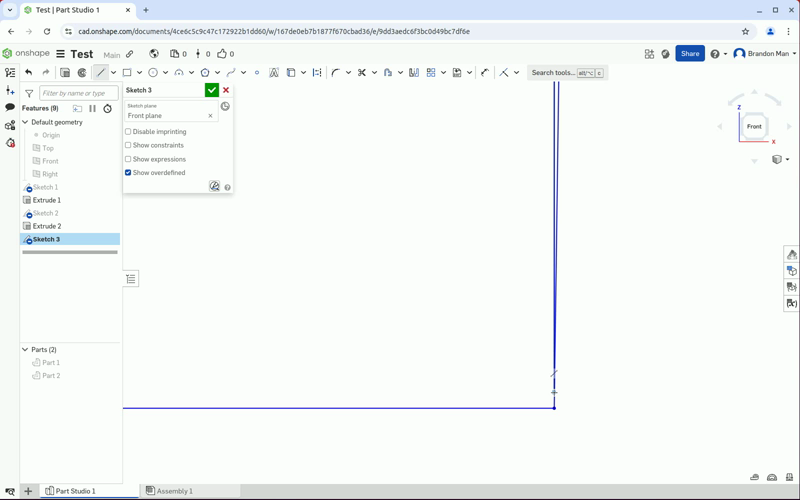
scroll(-6)
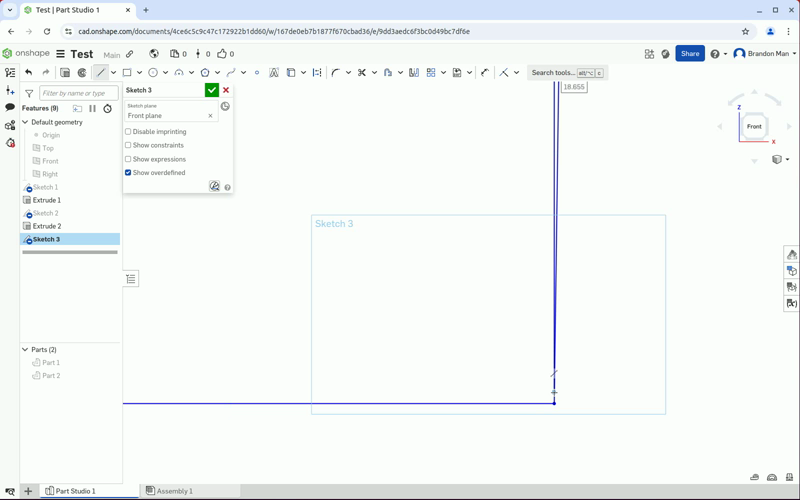
scroll(-6)
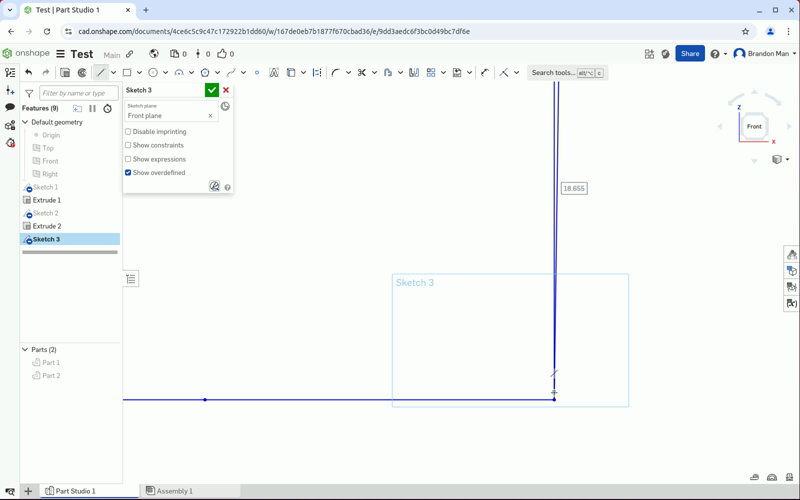
scroll(-6)
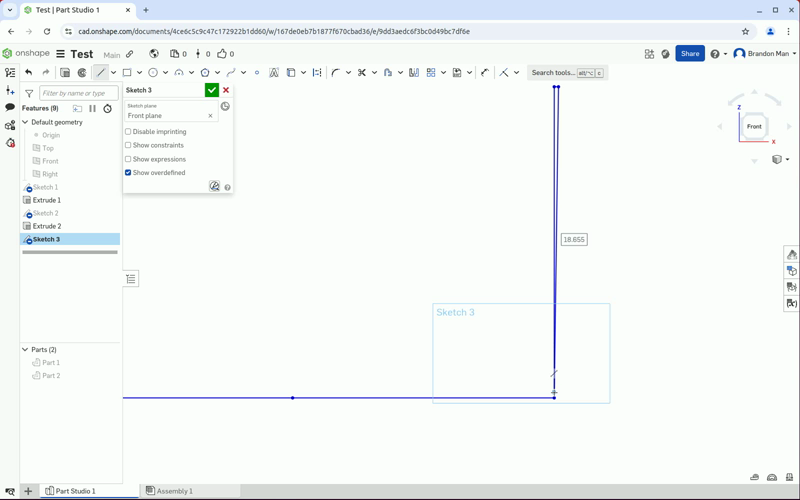
scroll(-6)
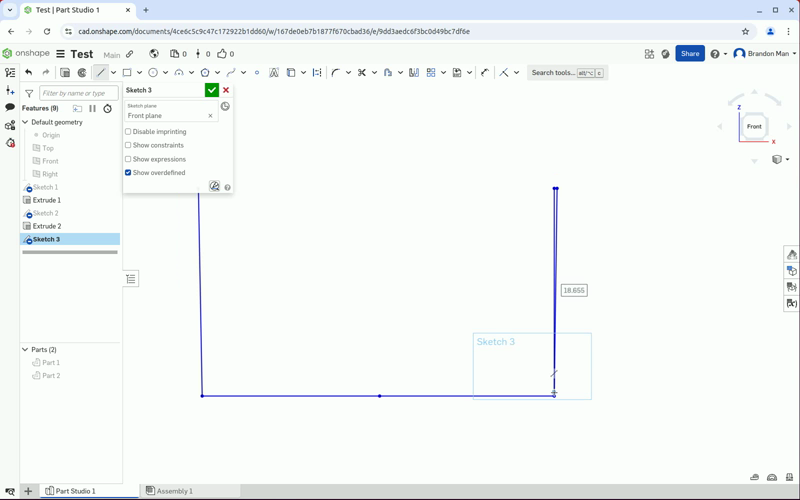
scroll(-6)
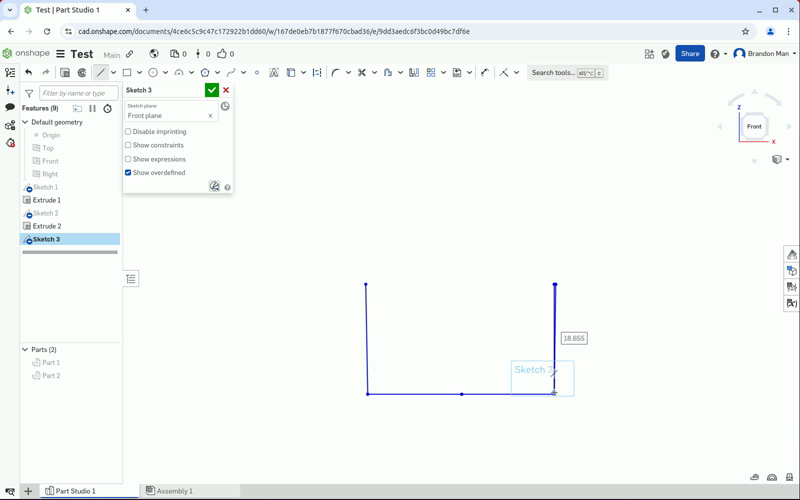
key_up(shift)
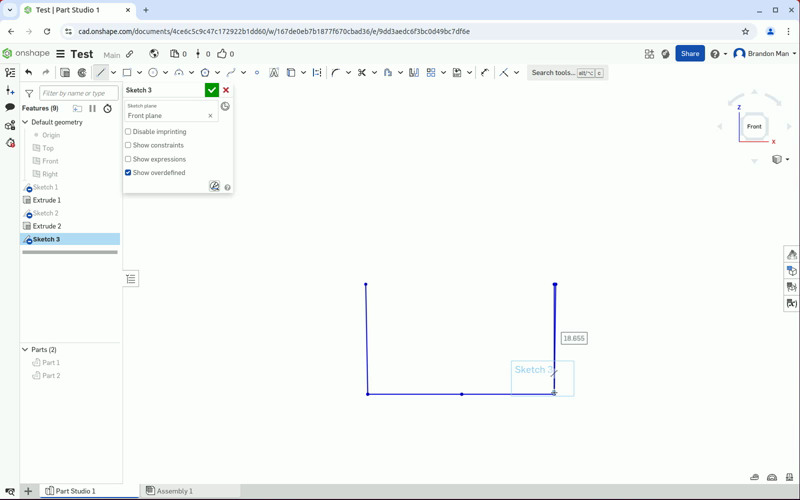
key_down(shift)
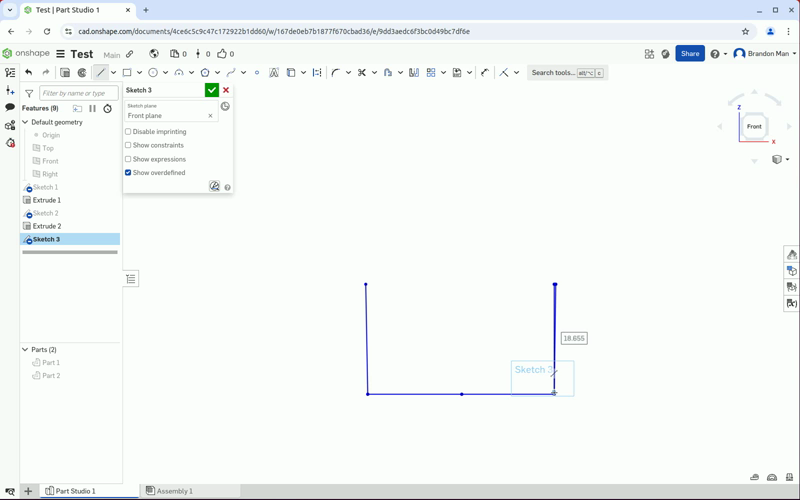
mouse_move(461, 392)
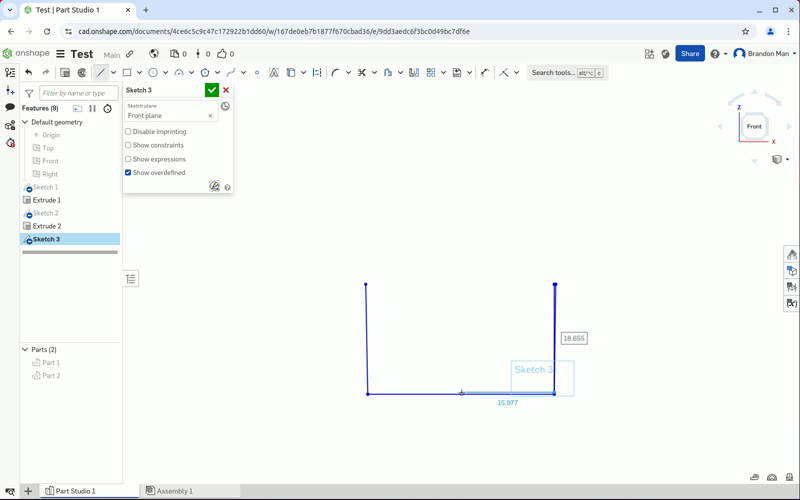
scroll(6)
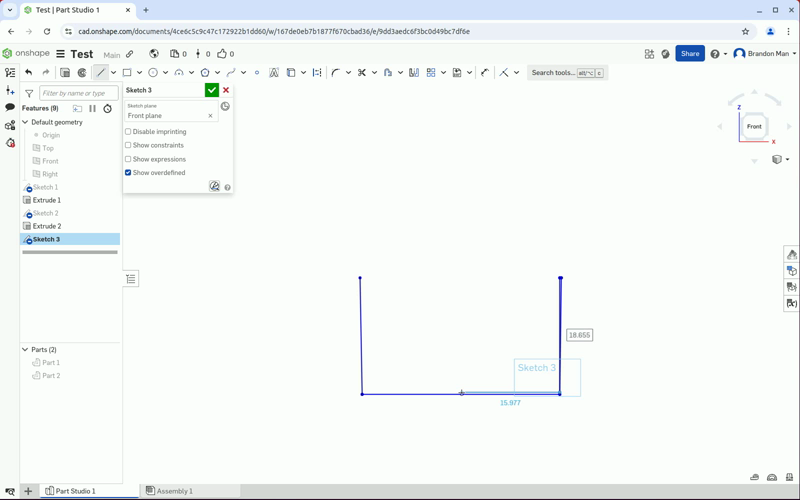
scroll(6)
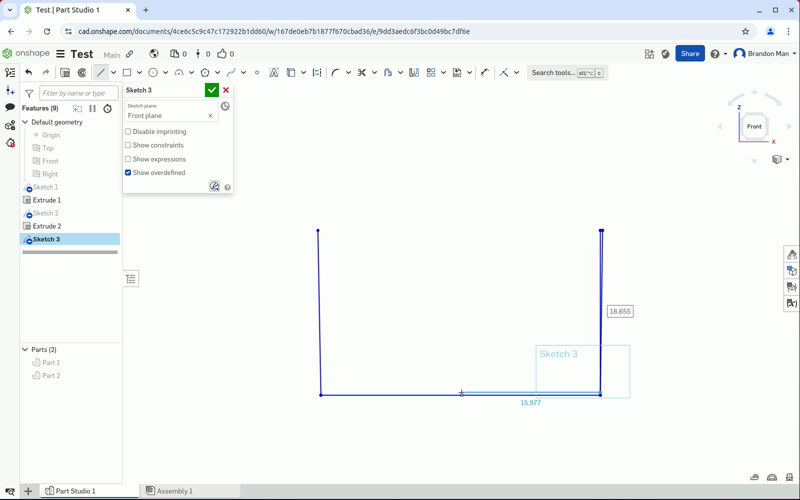
scroll(6)
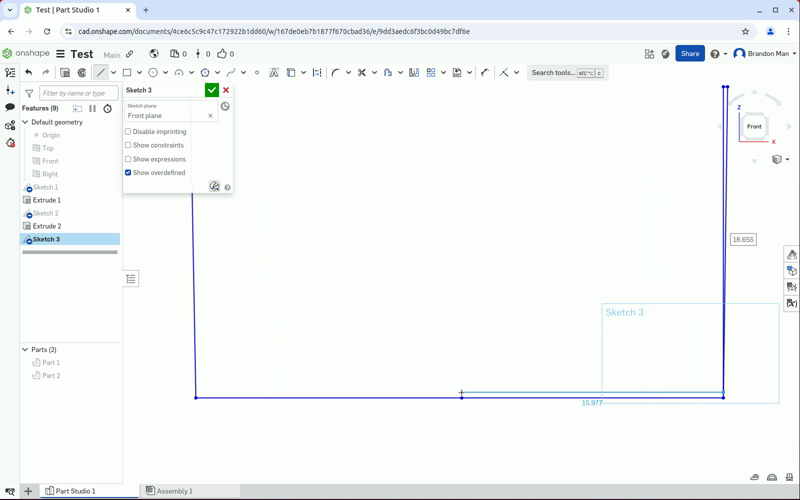
scroll(6)
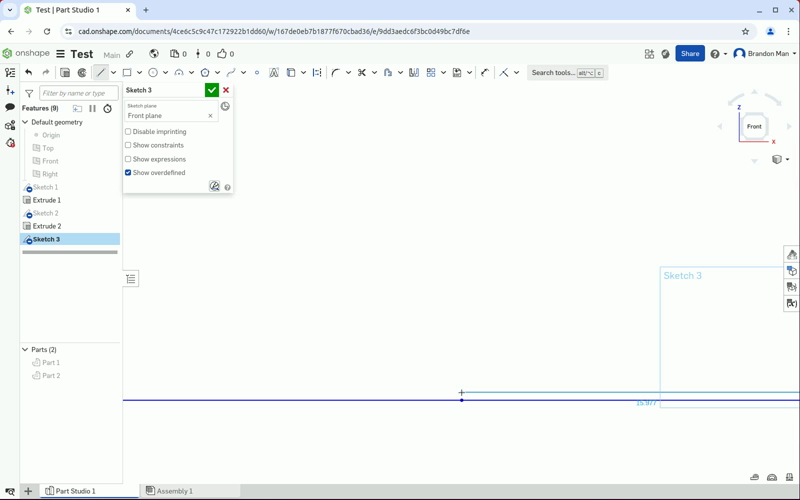
scroll(6)
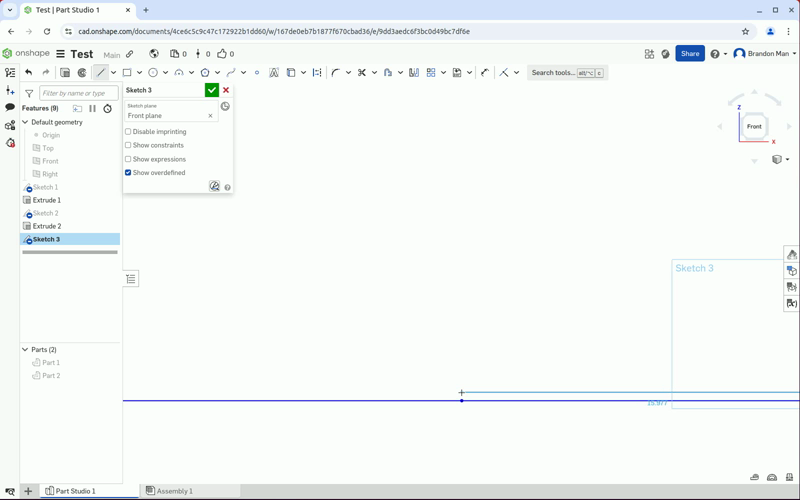
scroll(6)
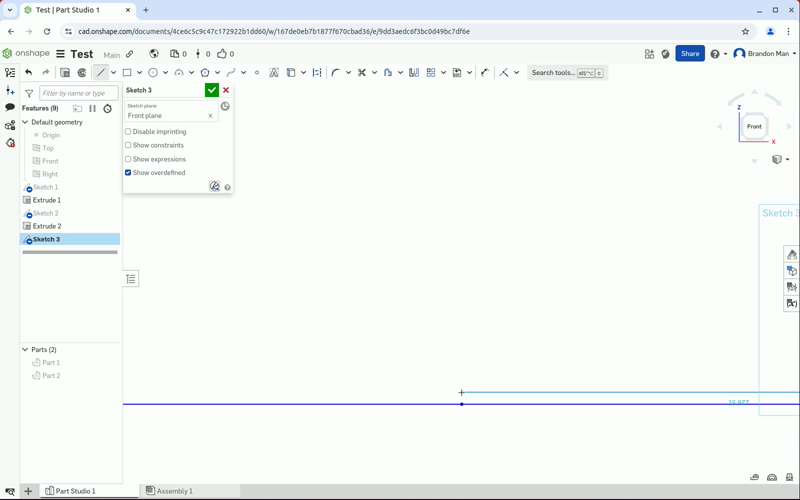
scroll(6)
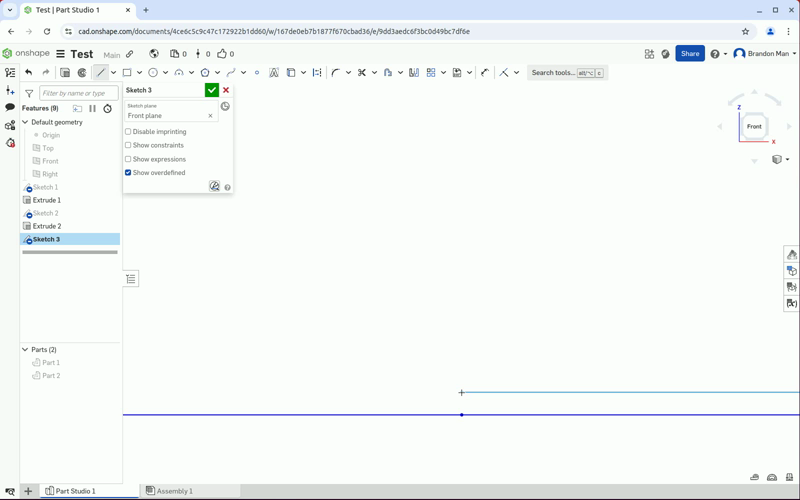
click(461, 392)
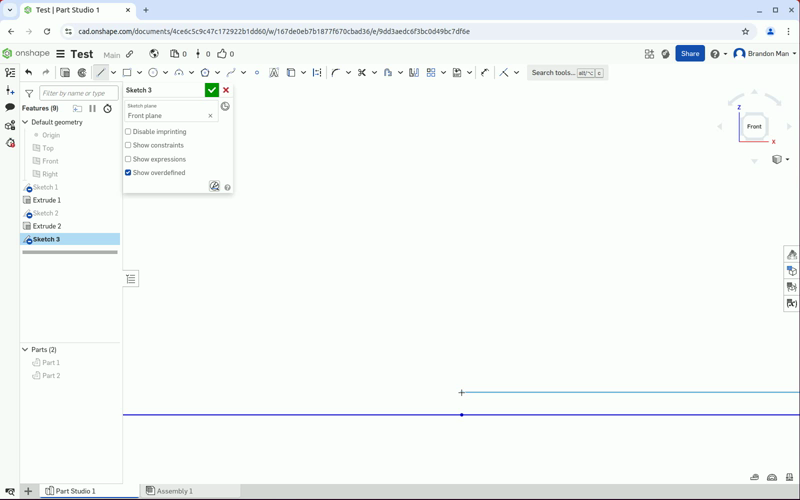
scroll(-6)
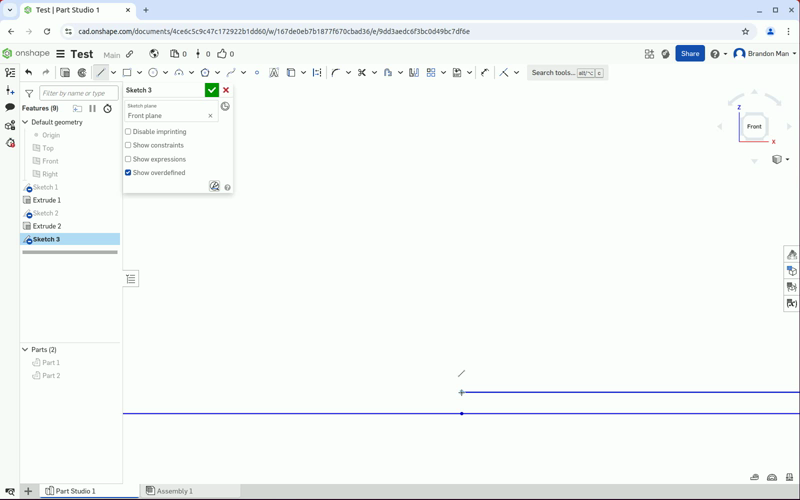
scroll(-6)
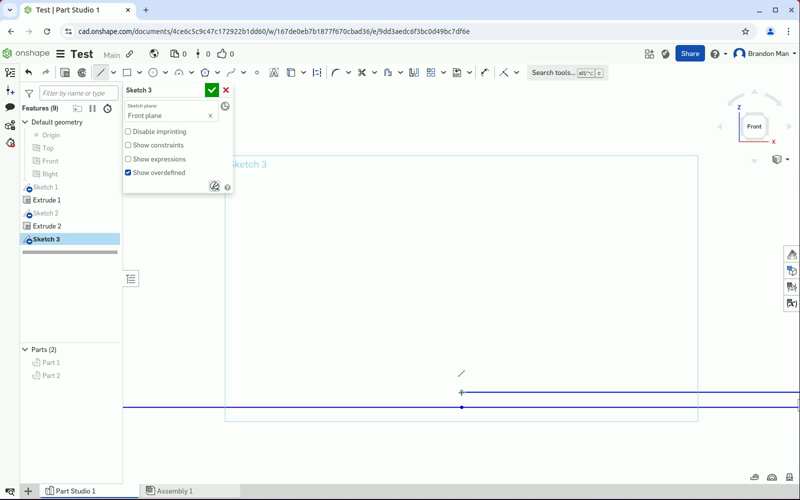
scroll(-6)
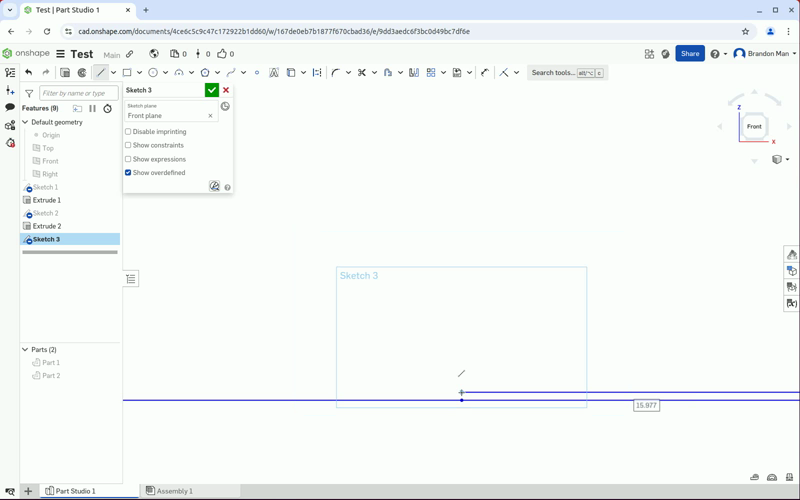
scroll(-6)
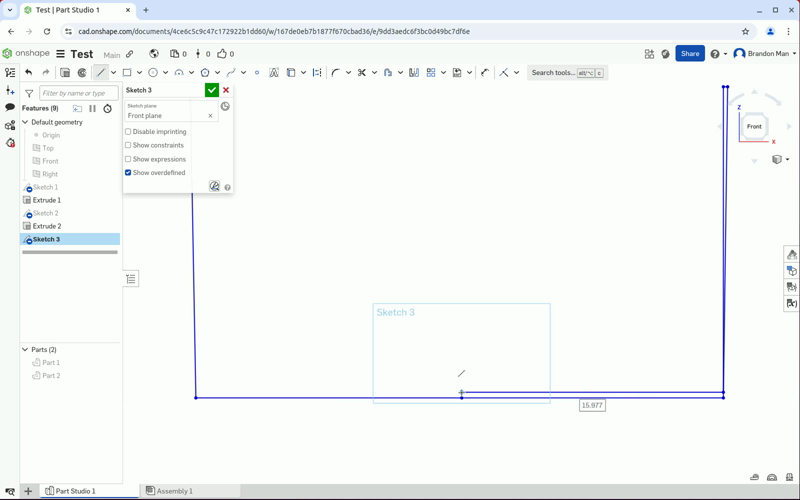
scroll(-6)
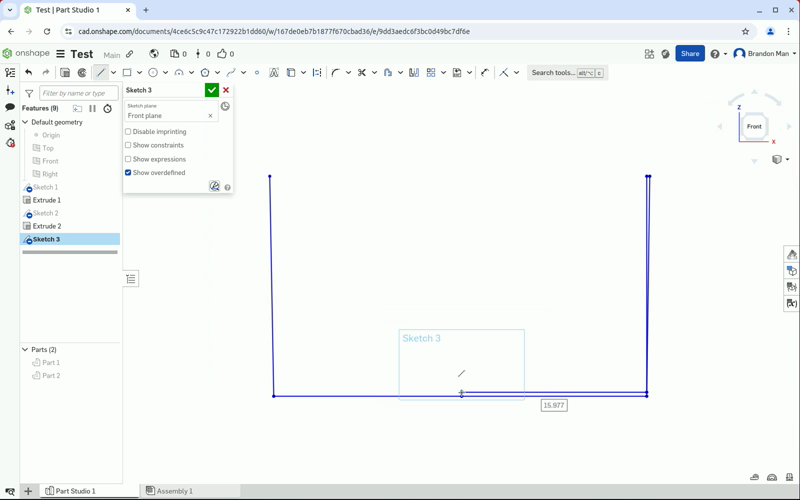
scroll(-6)
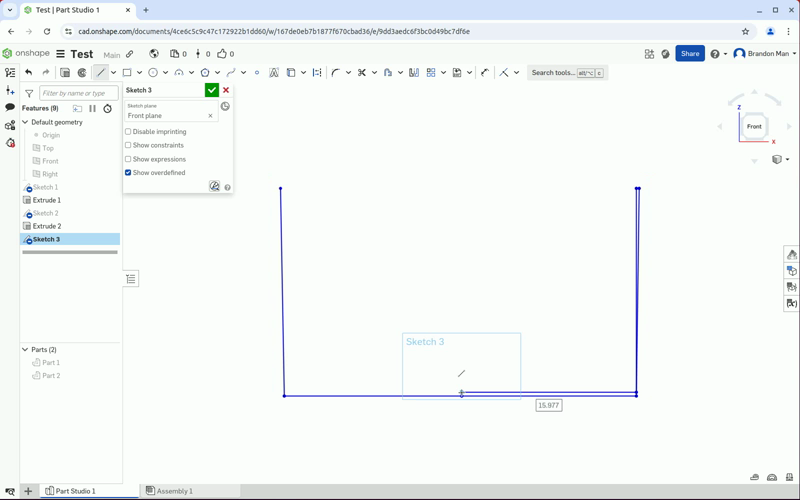
scroll(-6)
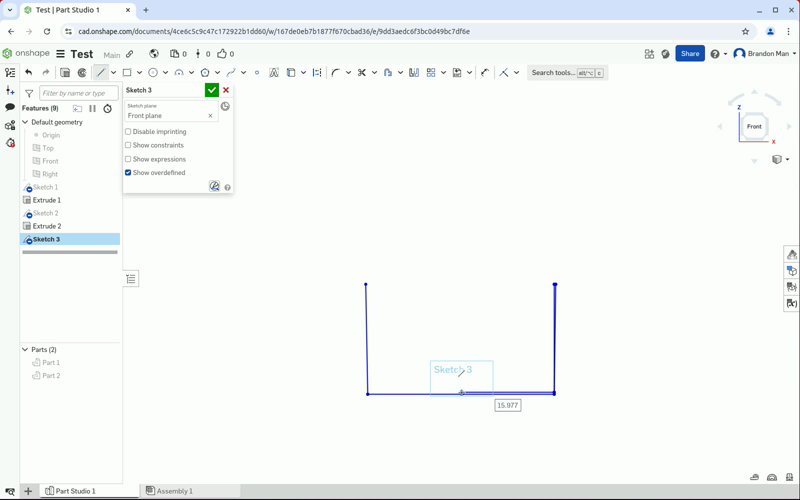
key_up(shift)
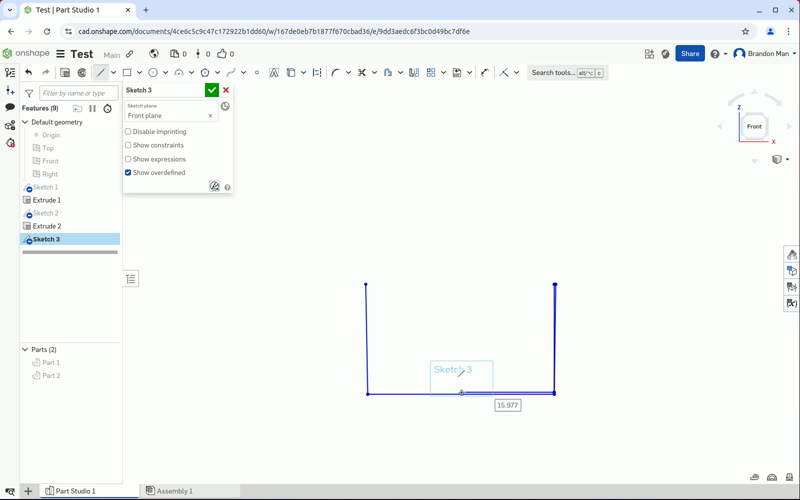
key_down(shift)
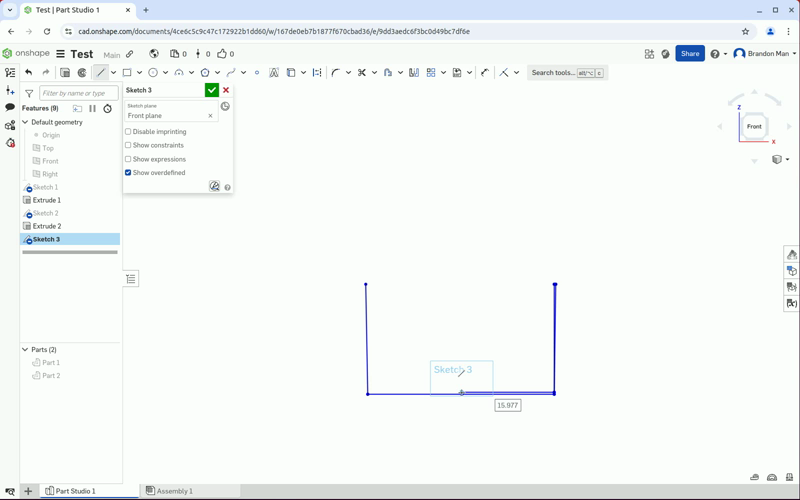
mouse_move(367, 392)
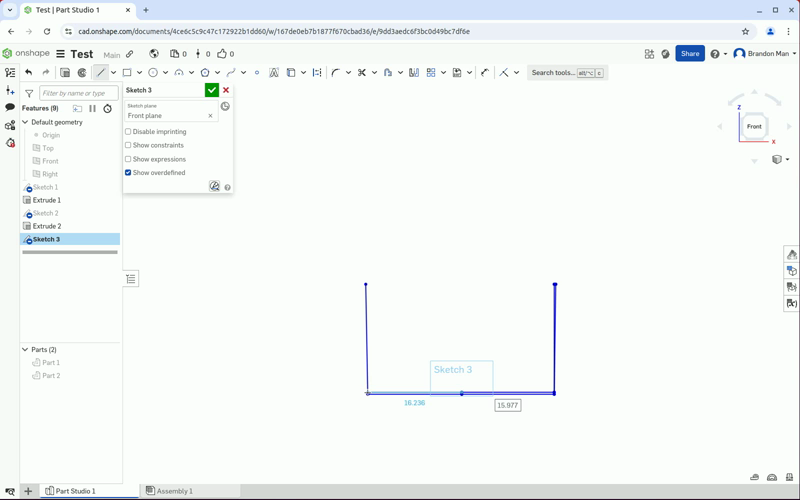
scroll(6)
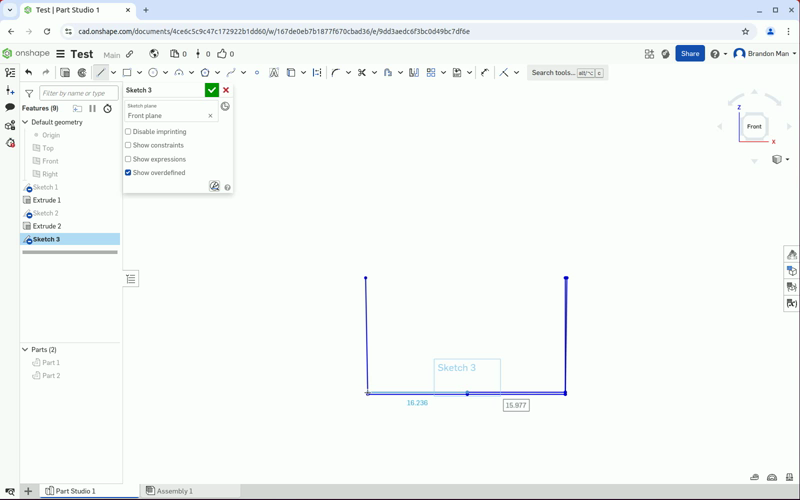
scroll(6)
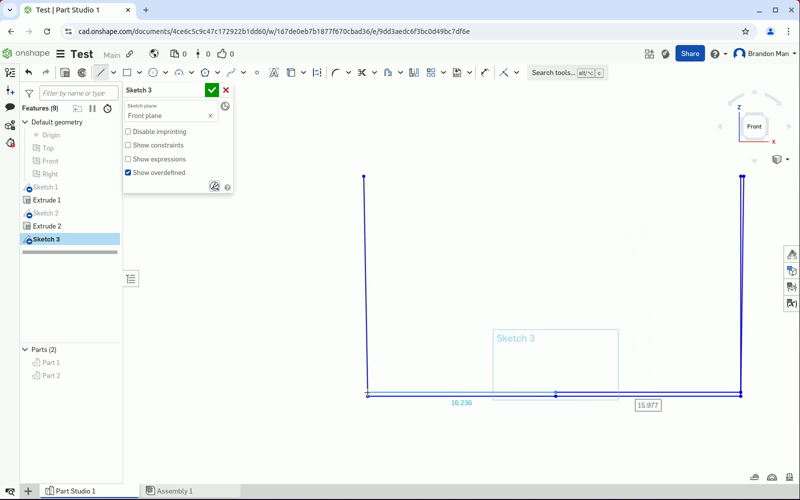
scroll(6)
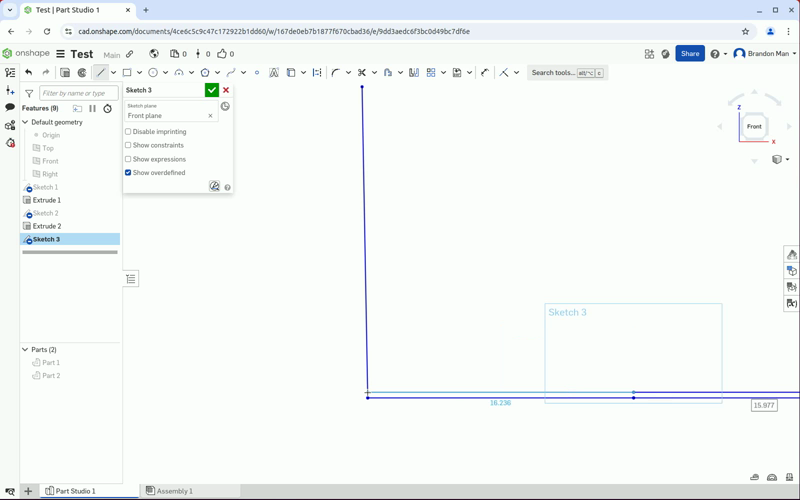
scroll(6)
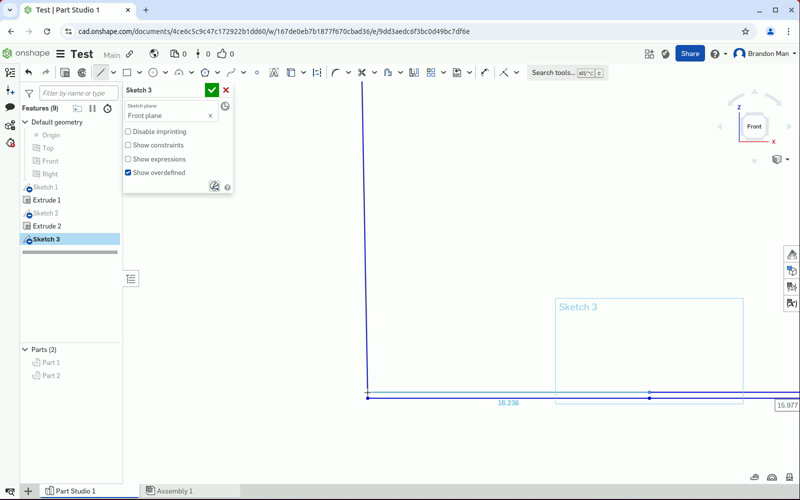
scroll(6)
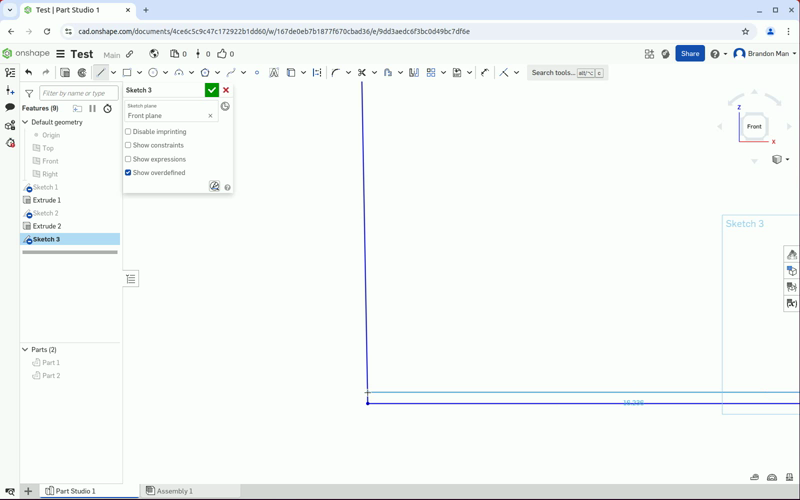
scroll(6)
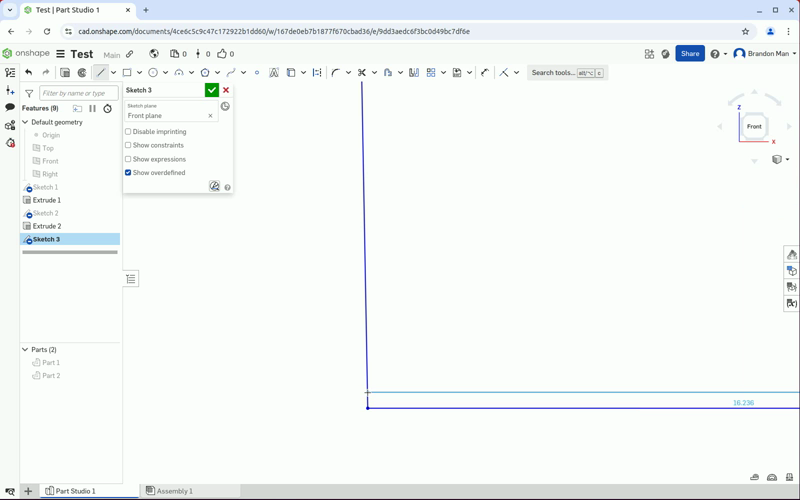
scroll(6)
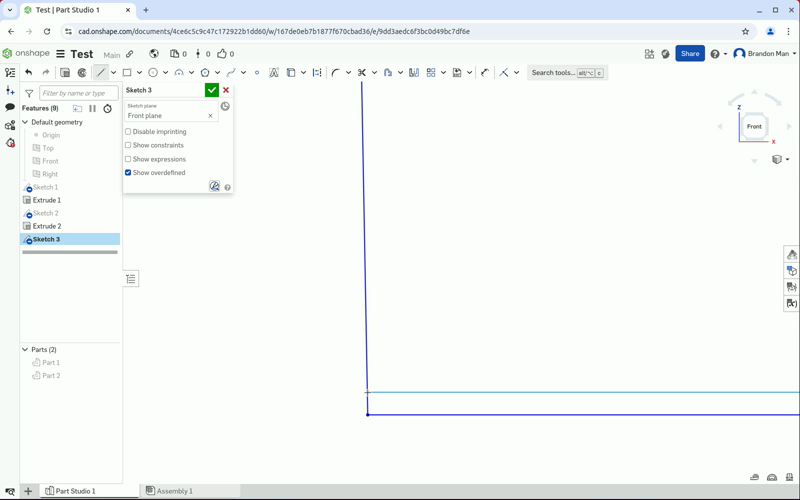
click(367, 392)
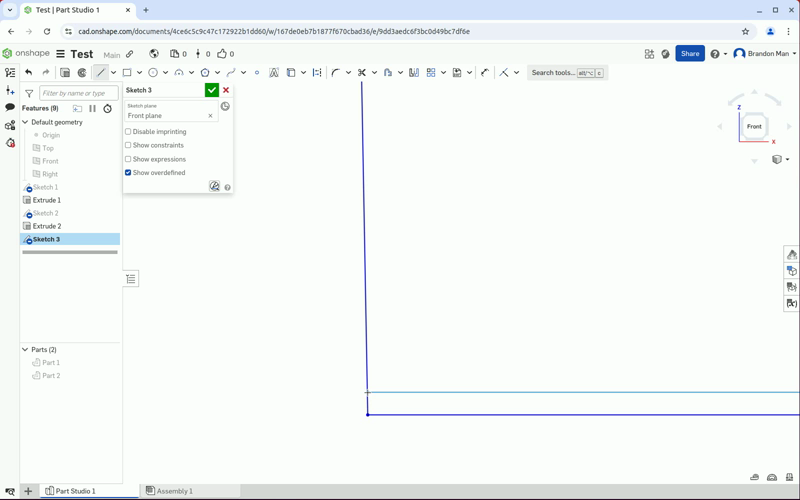
scroll(-6)
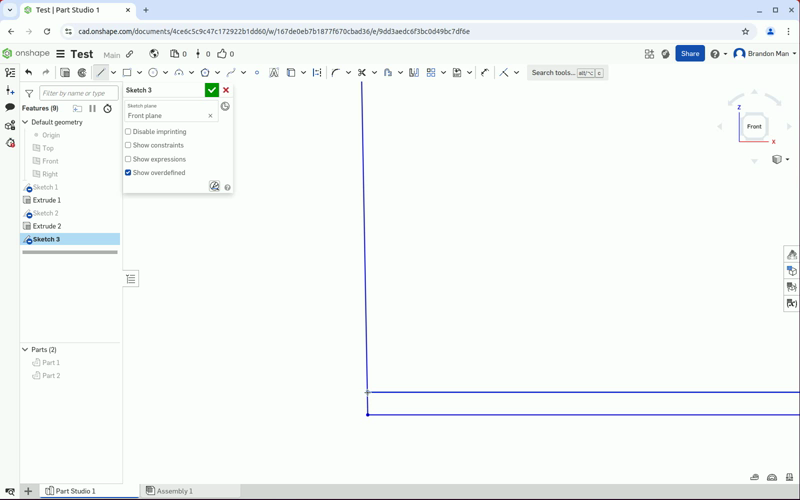
scroll(-6)
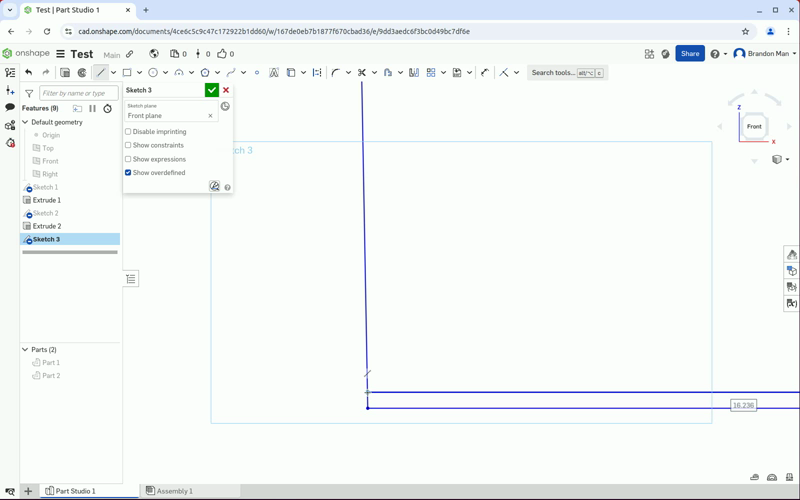
scroll(-6)
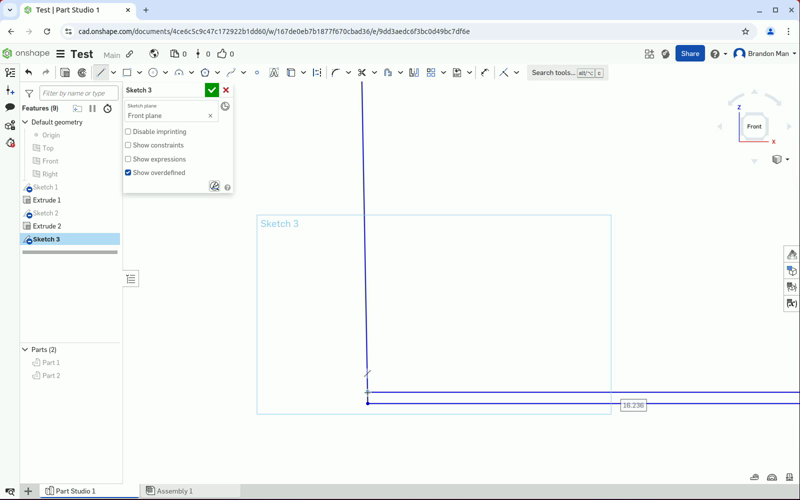
scroll(-6)
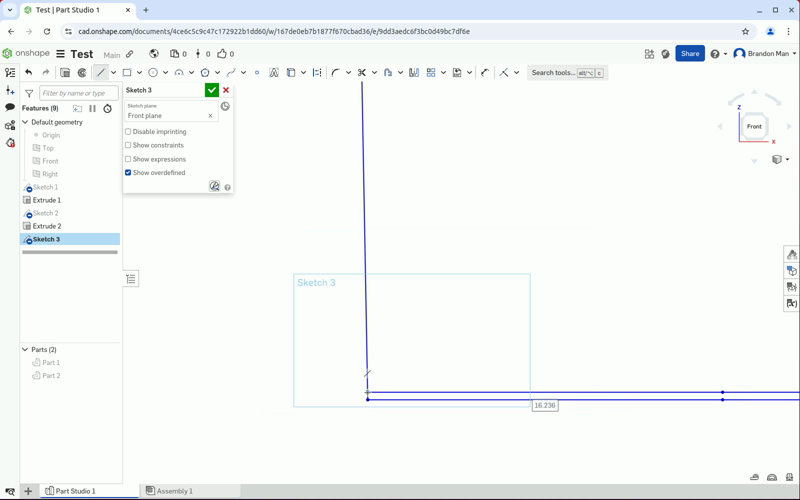
scroll(-6)
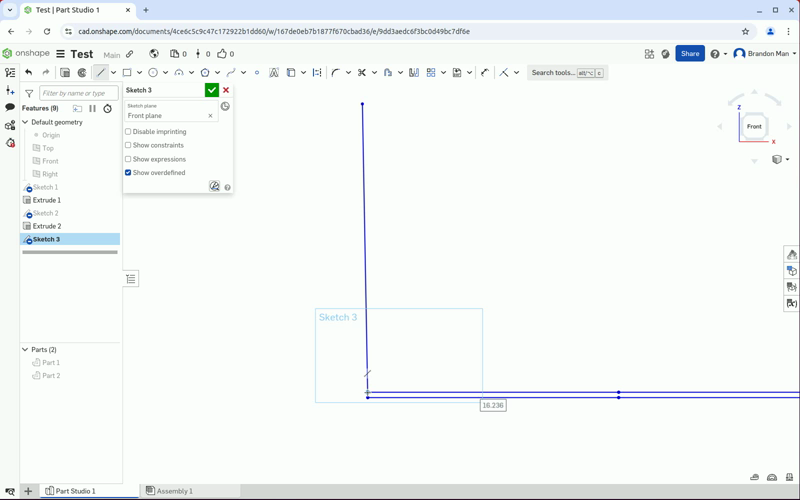
scroll(-6)
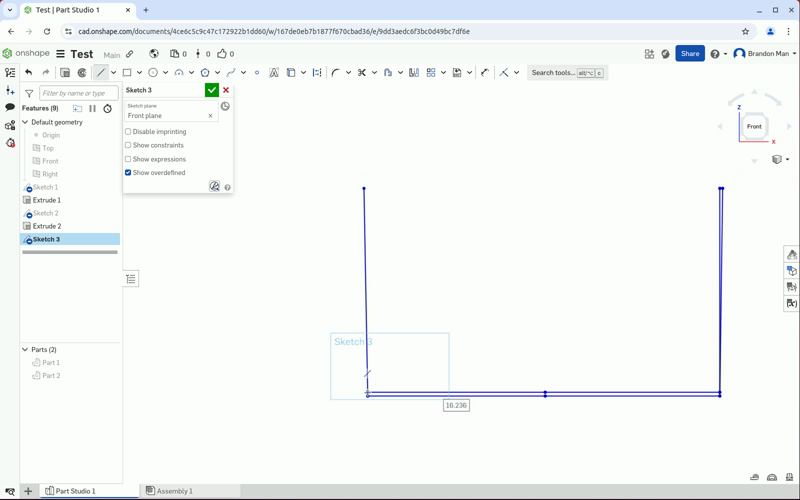
scroll(-6)
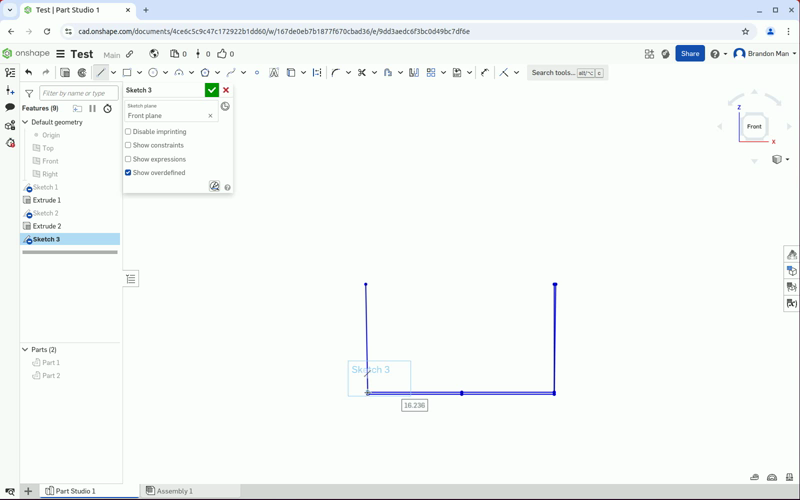
key_up(shift)
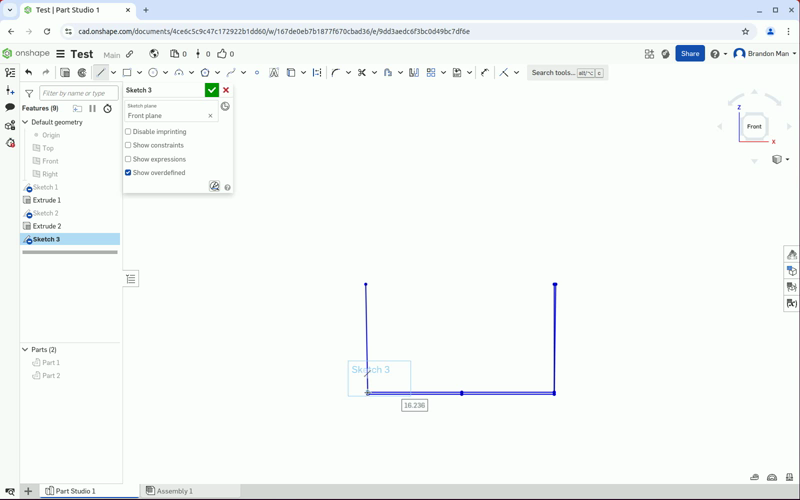
key_down(shift)
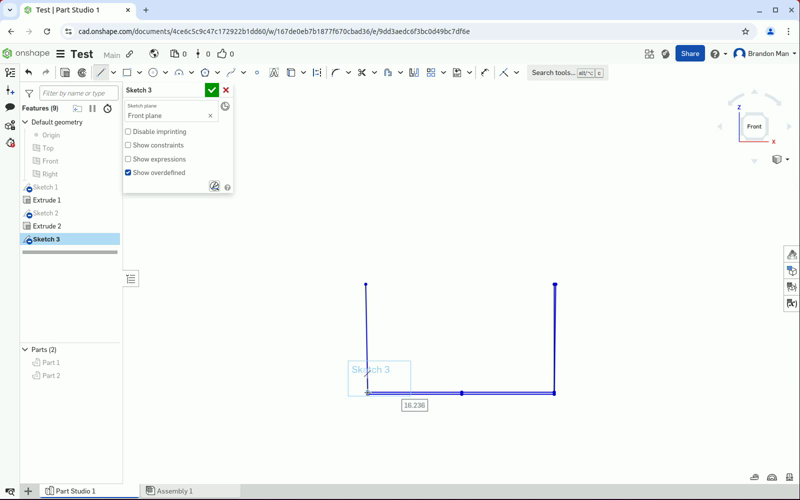
mouse_move(367, 284)
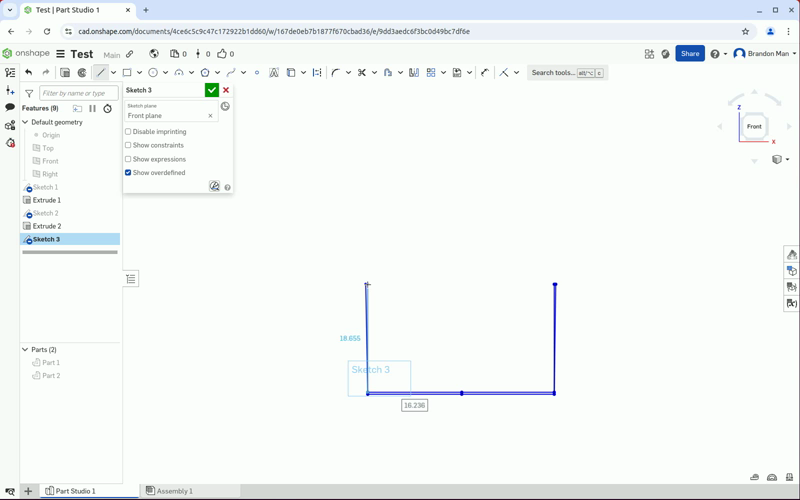
scroll(6)
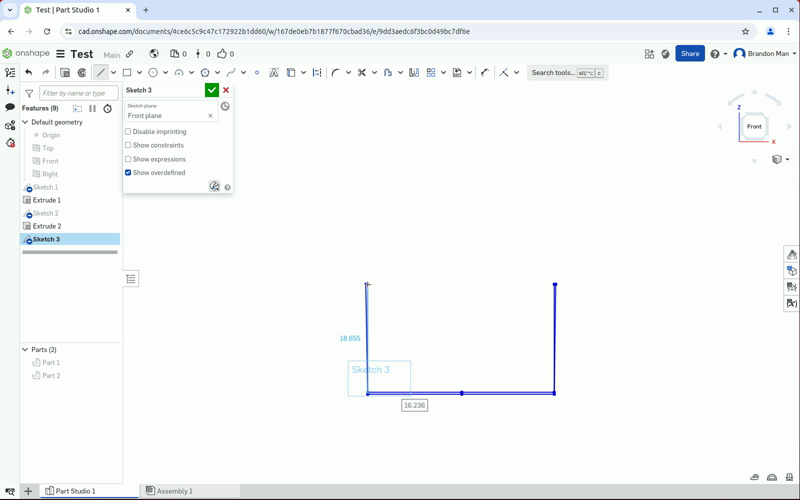
scroll(6)
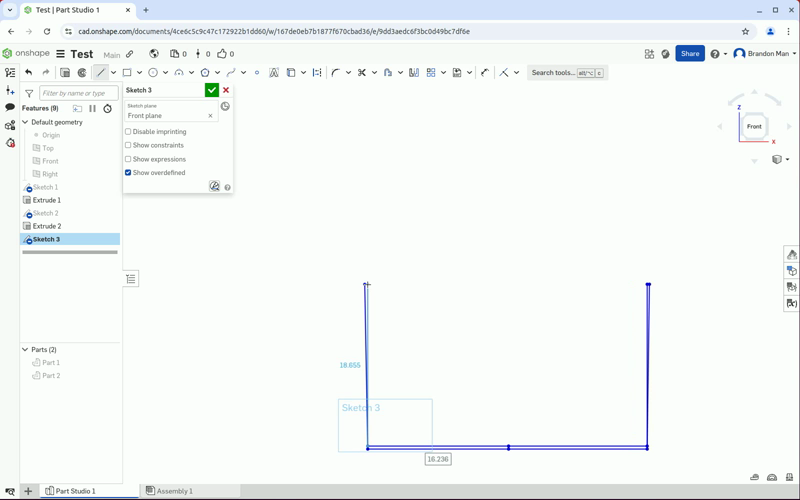
scroll(6)
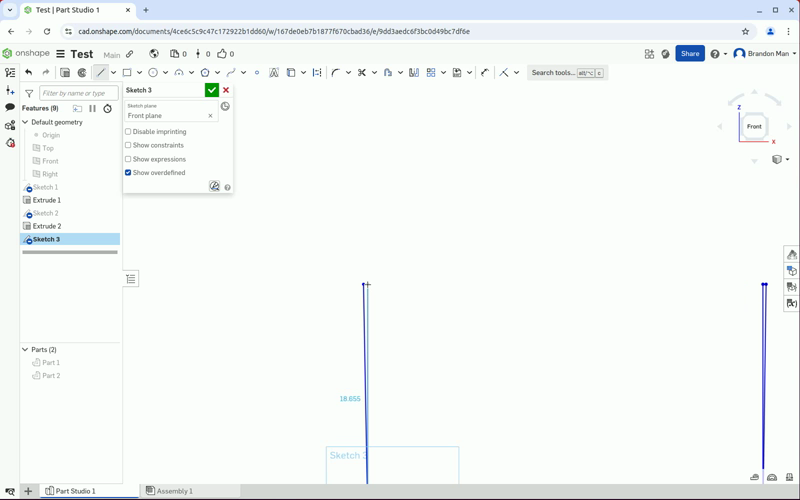
scroll(6)
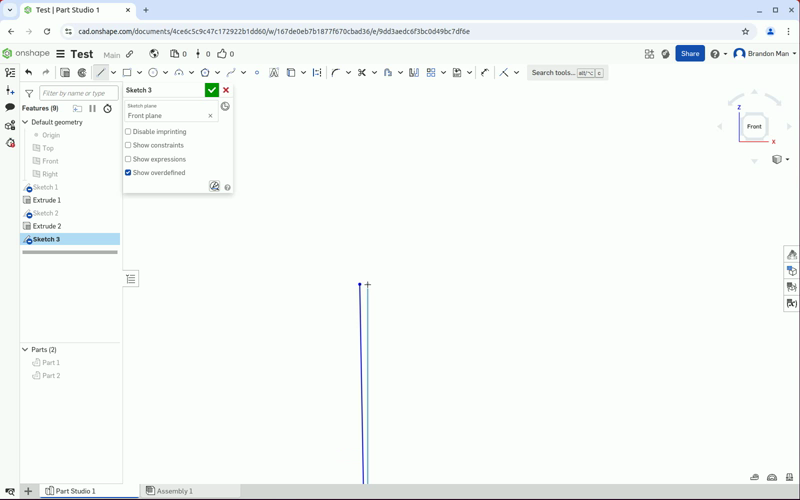
scroll(6)
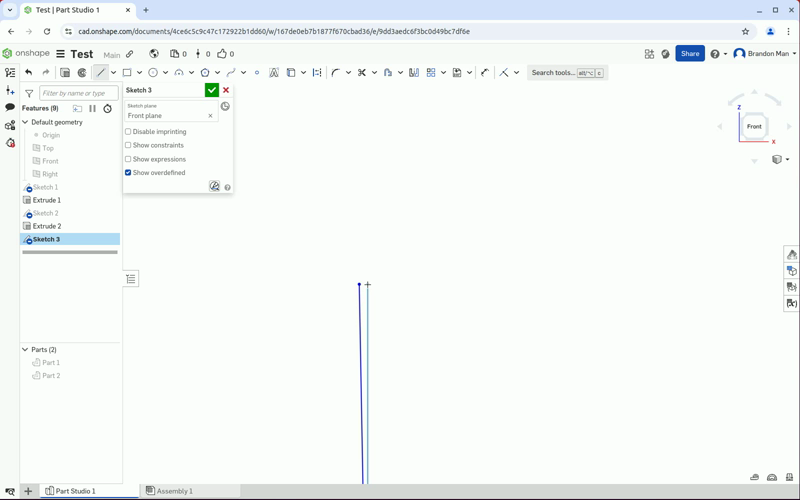
scroll(6)
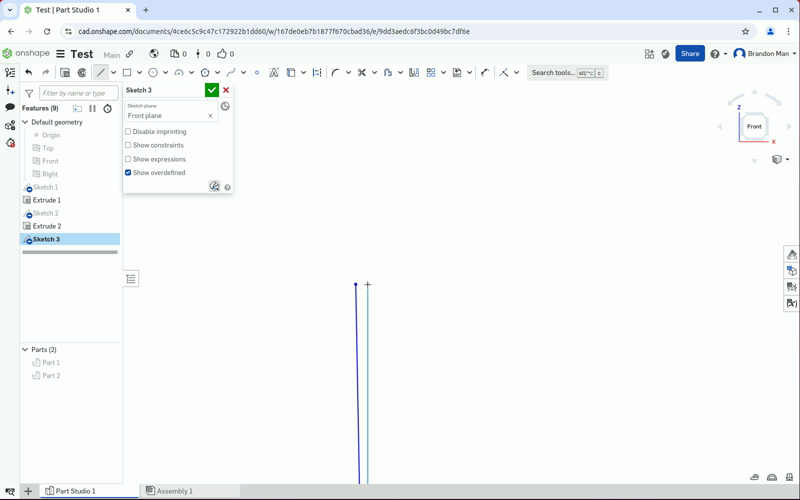
scroll(6)
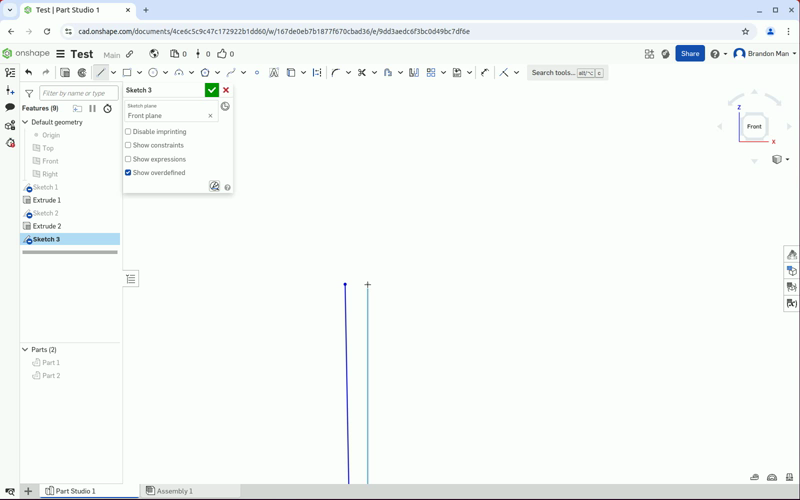
click(367, 284)
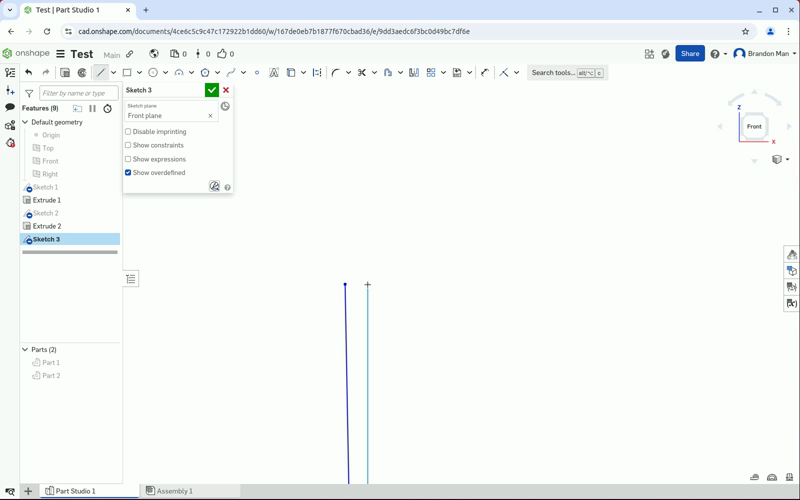
scroll(-6)
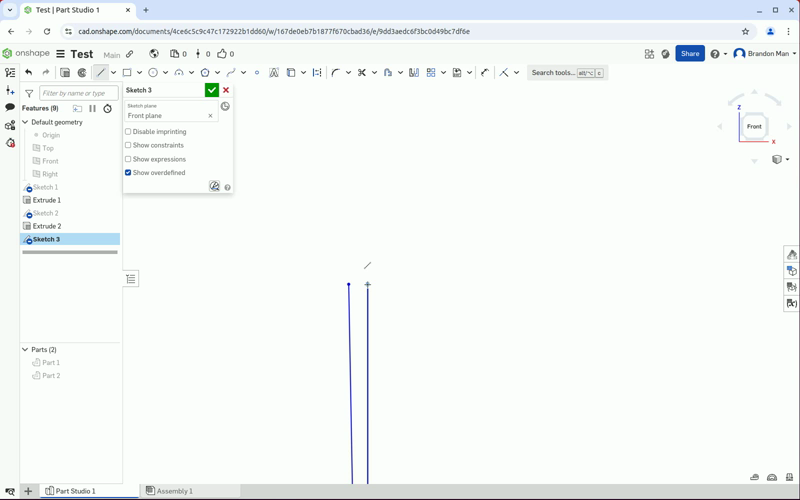
scroll(-6)
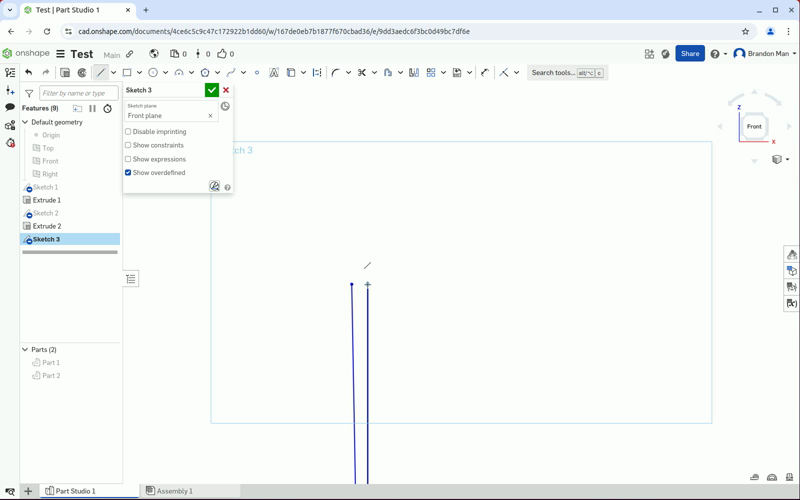
scroll(-6)
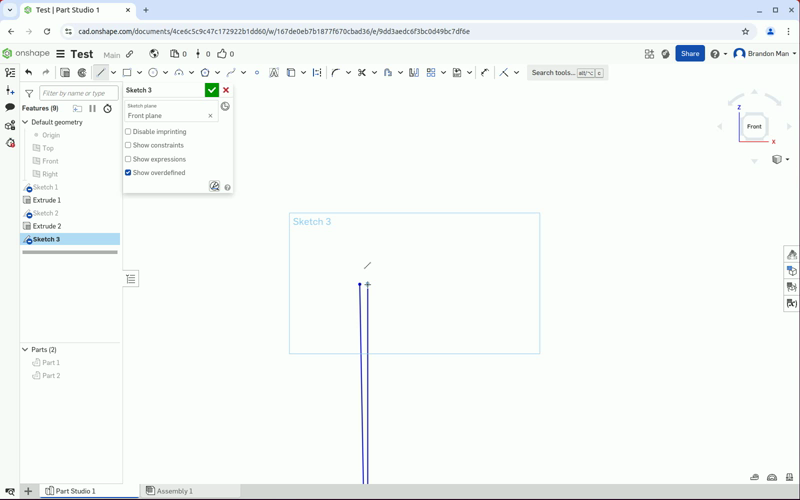
scroll(-6)
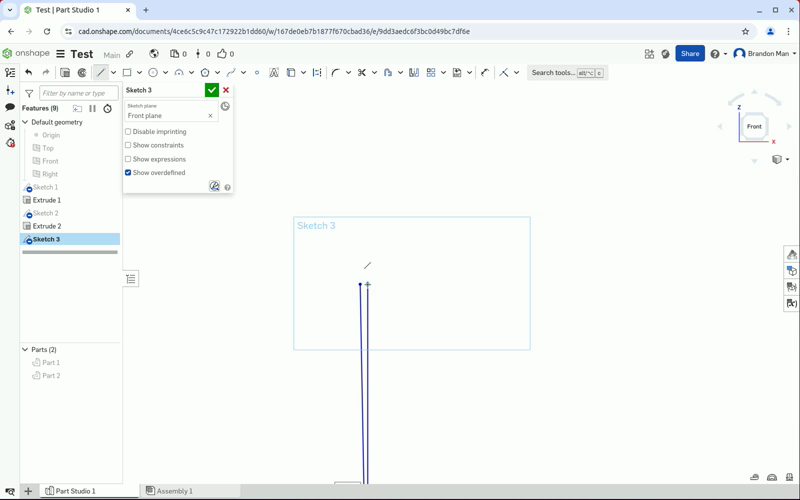
scroll(-6)
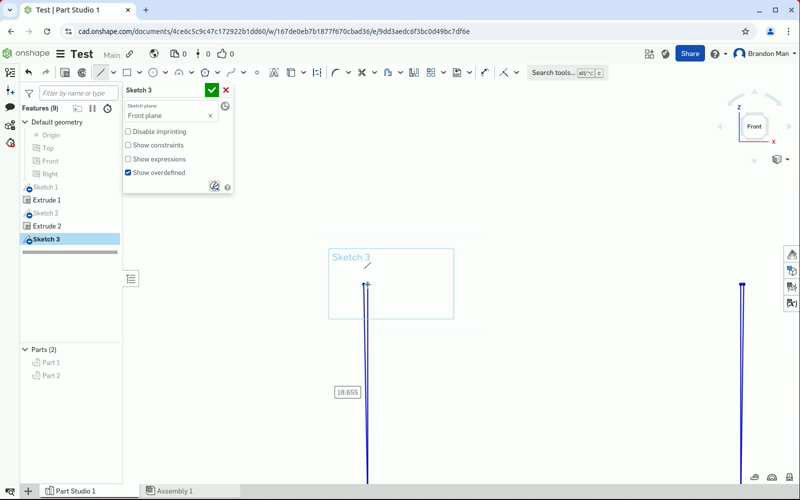
scroll(-6)
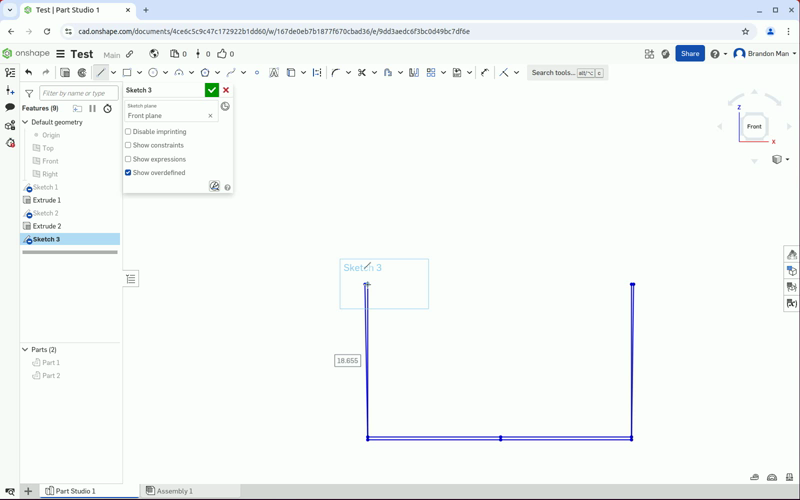
scroll(-6)
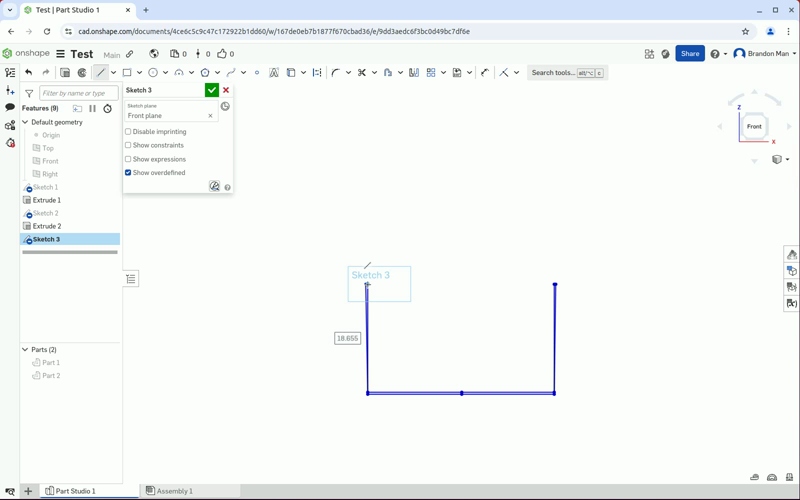
key_up(shift)
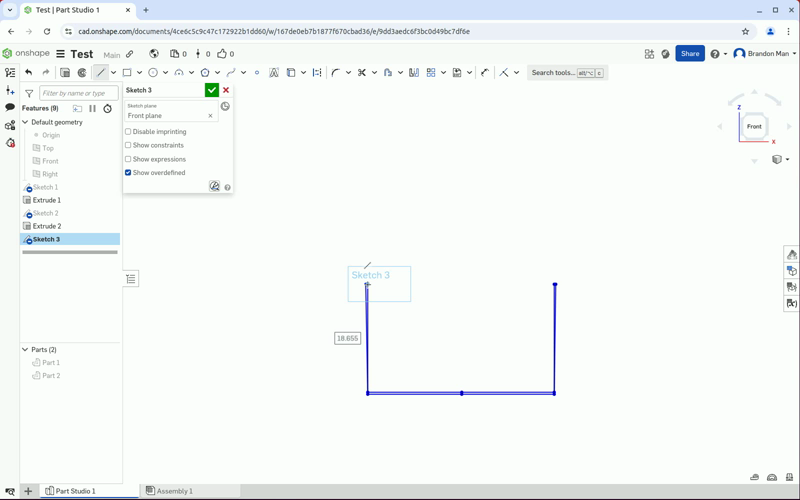
mouse_move(397, 284)
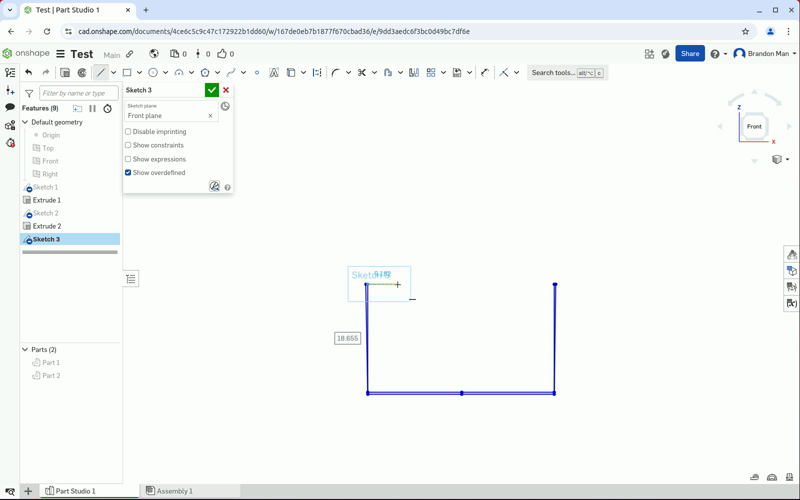
key_down(shift)
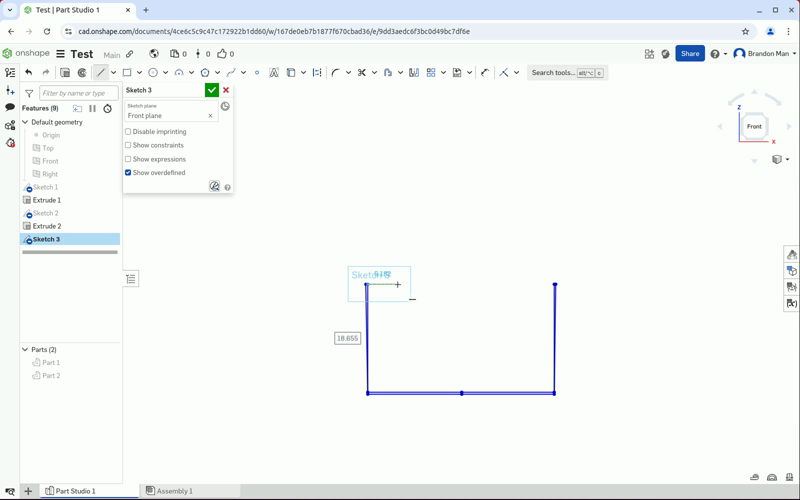
mouse_move(365, 284)
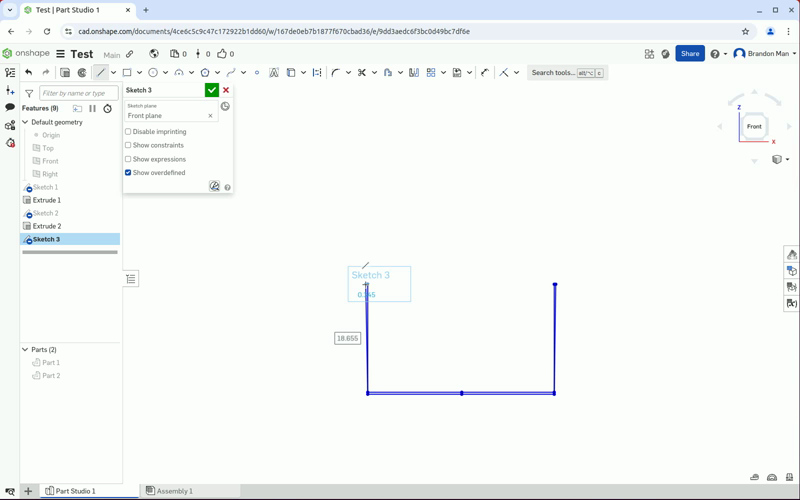
scroll(6)
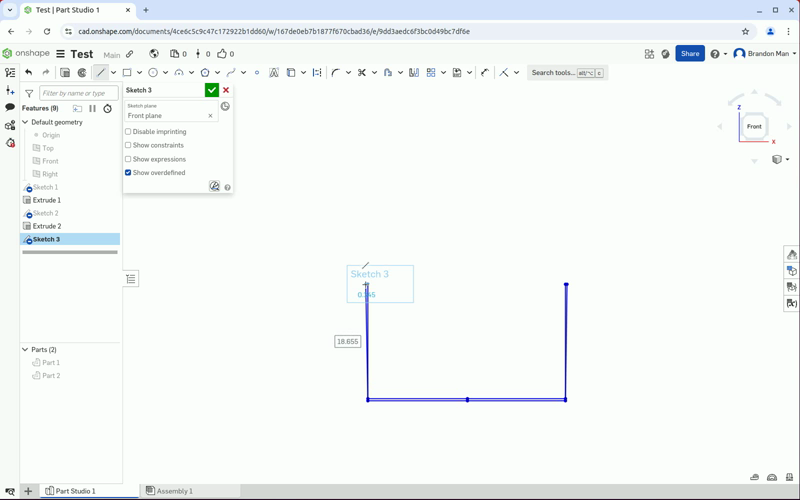
scroll(6)
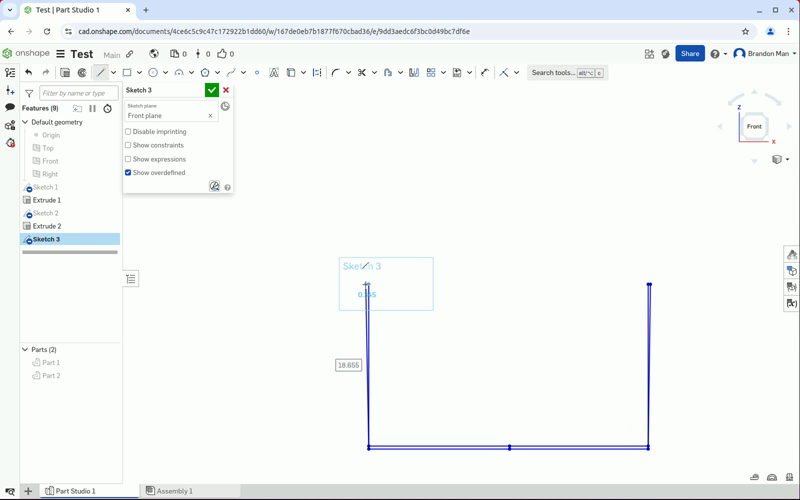
scroll(6)
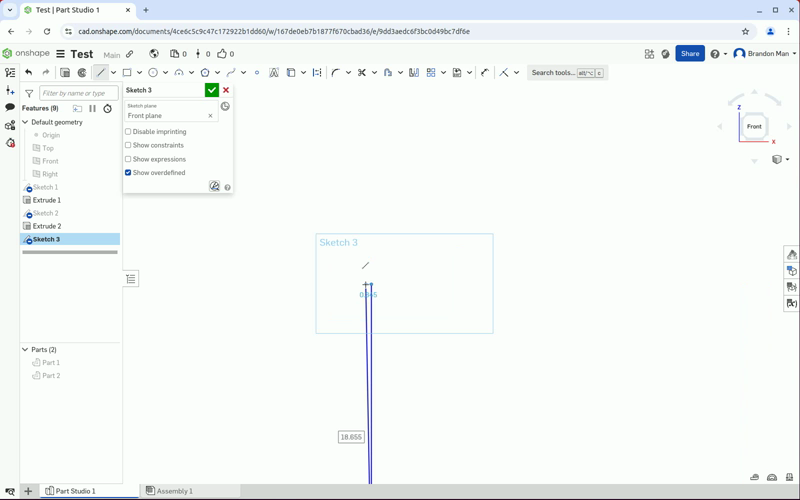
scroll(6)
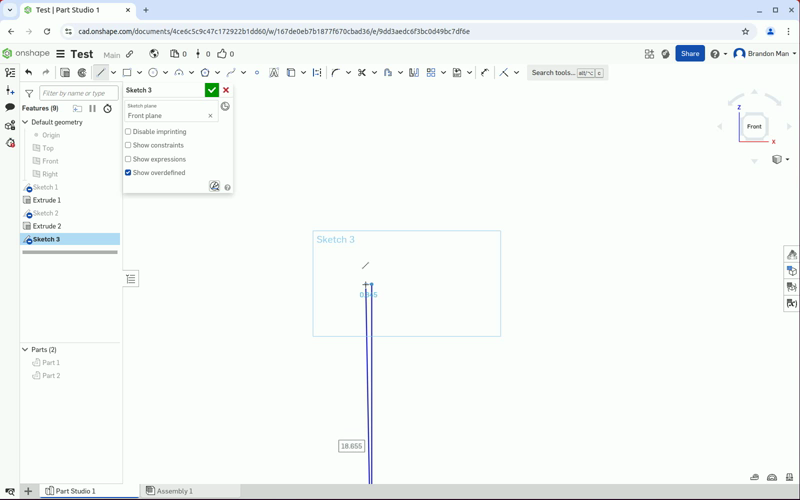
scroll(6)
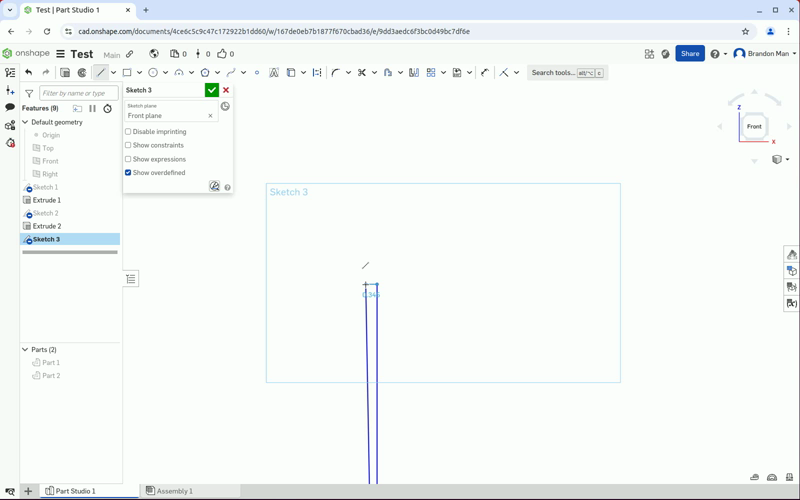
scroll(6)
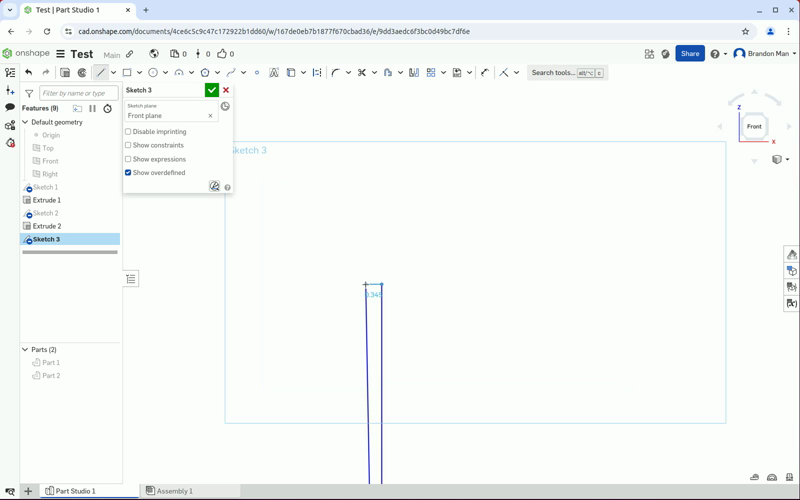
scroll(6)
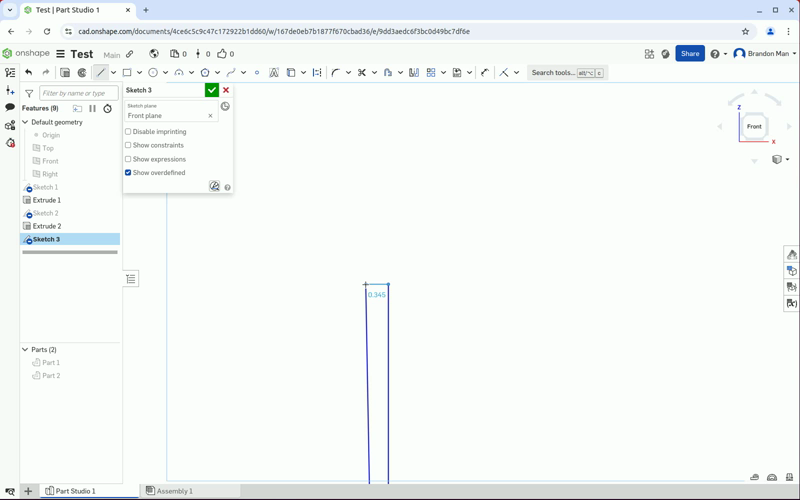
key_up(shift)
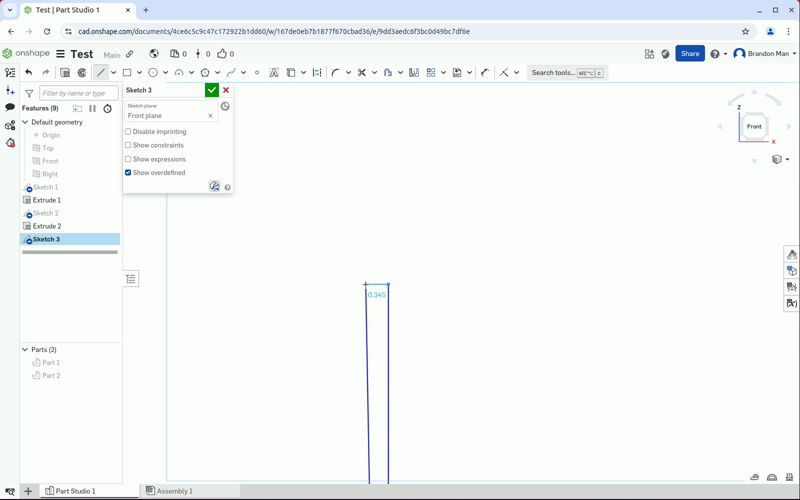
click(365, 284)
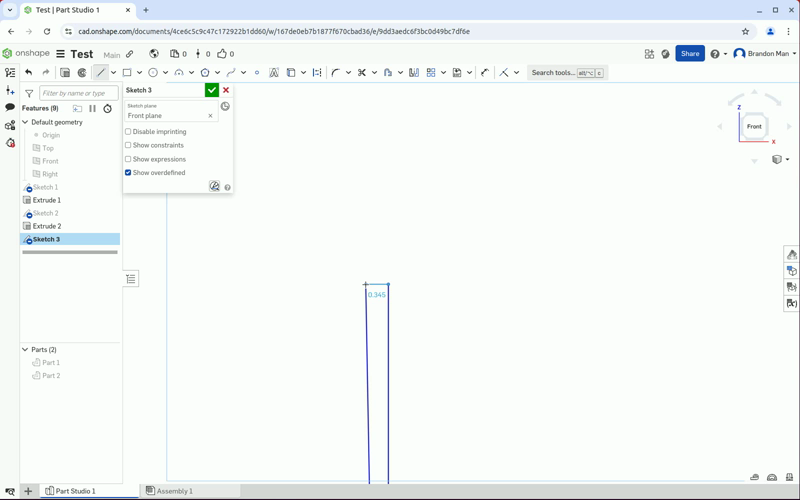
scroll(-6)
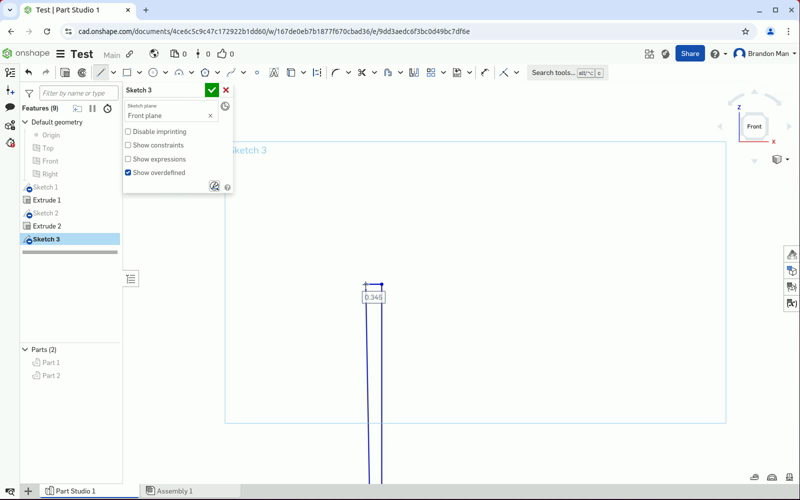
scroll(-6)
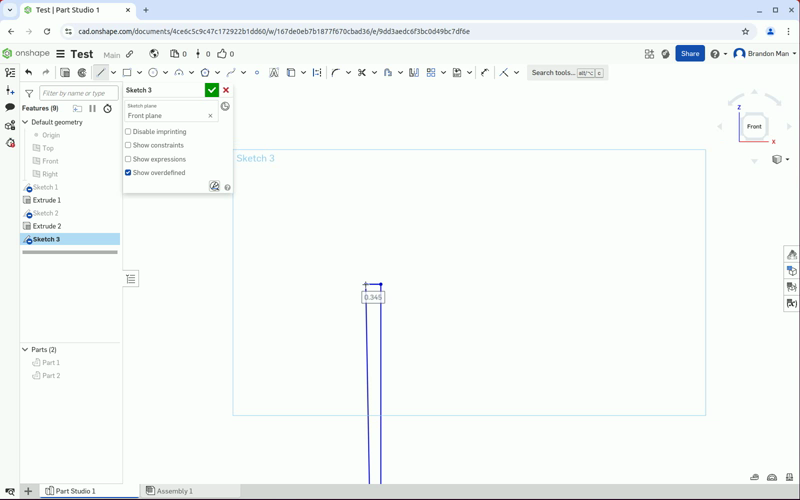
scroll(-6)
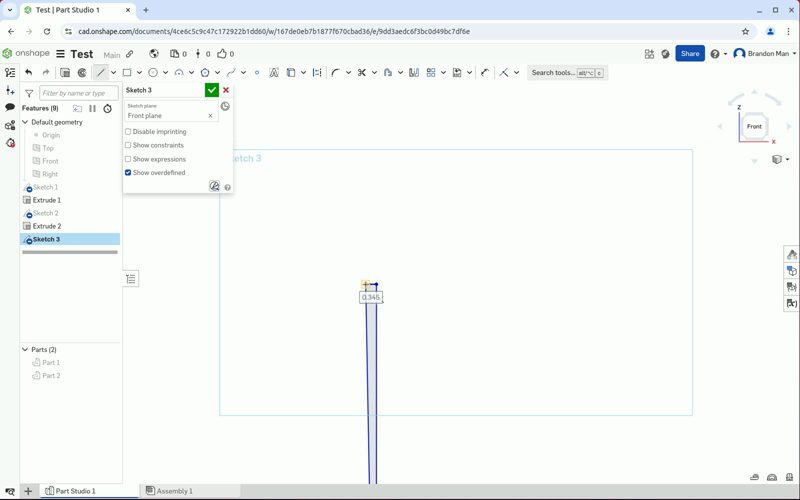
scroll(-6)
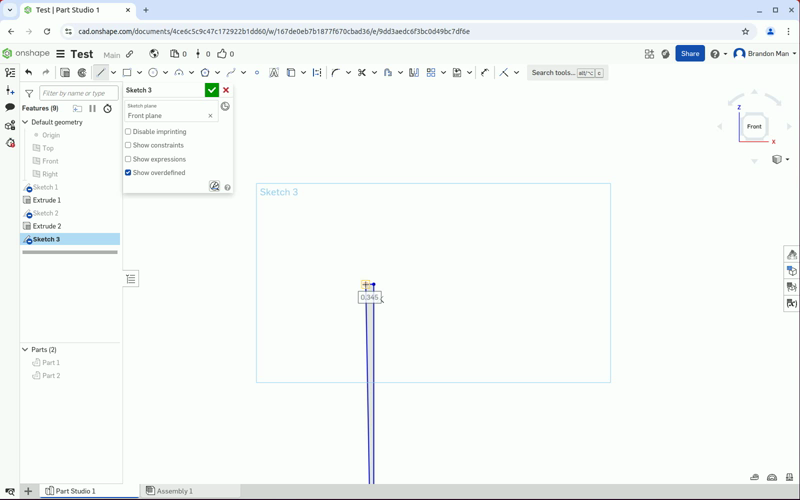
scroll(-6)
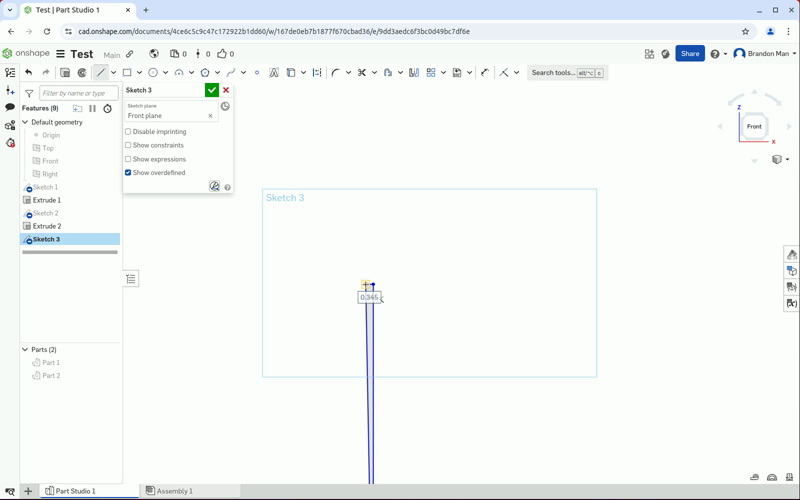
scroll(-6)
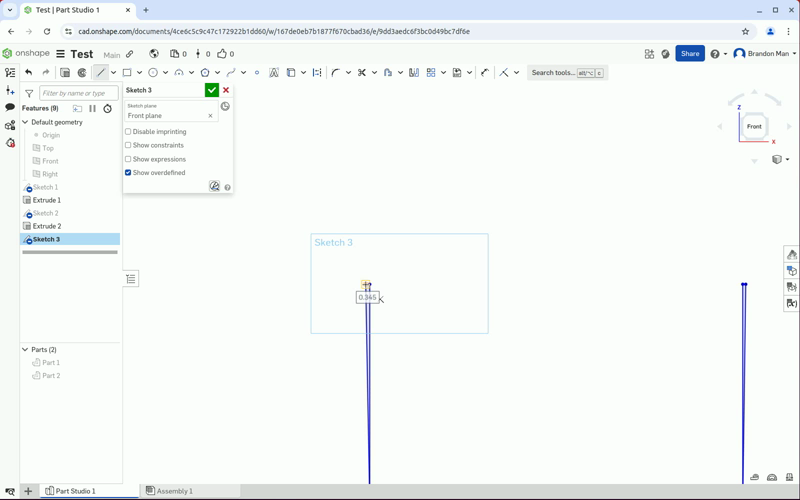
scroll(-6)
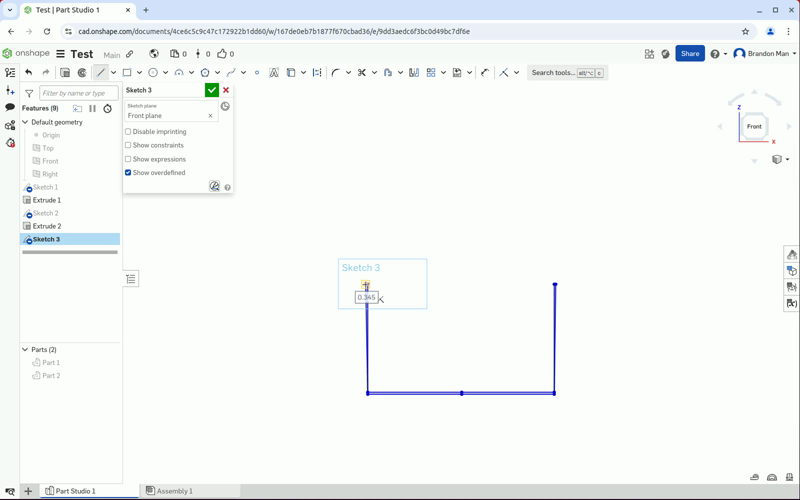
key(esc)
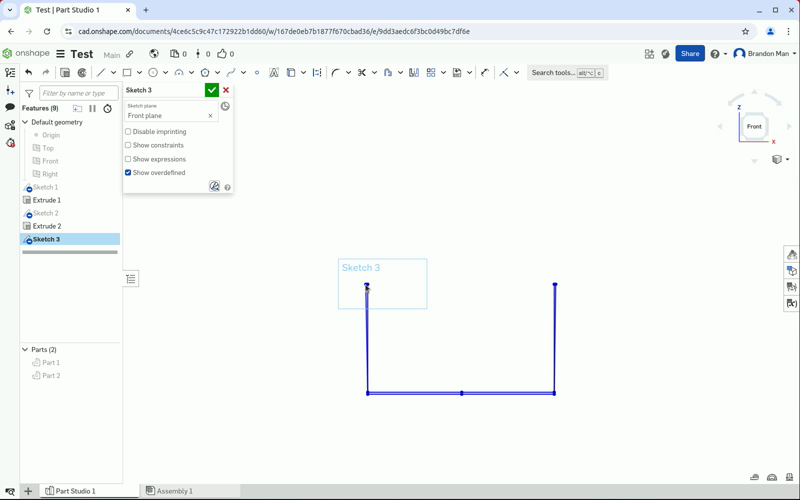
mouse_move(547, 393)
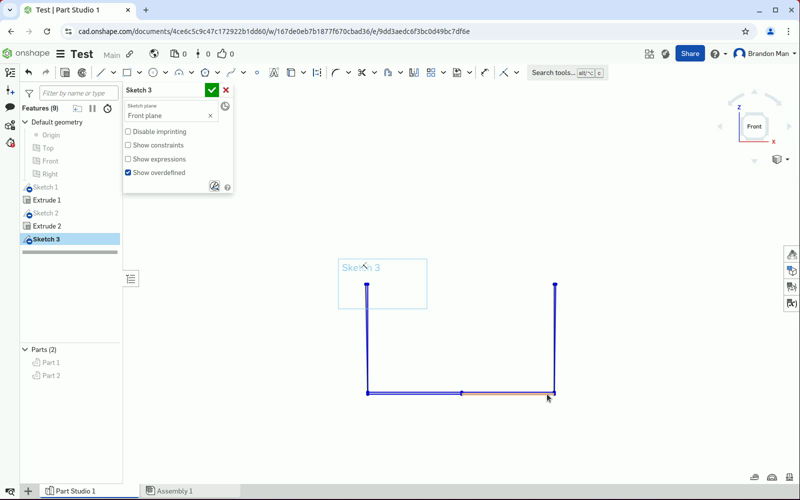
scroll(6)
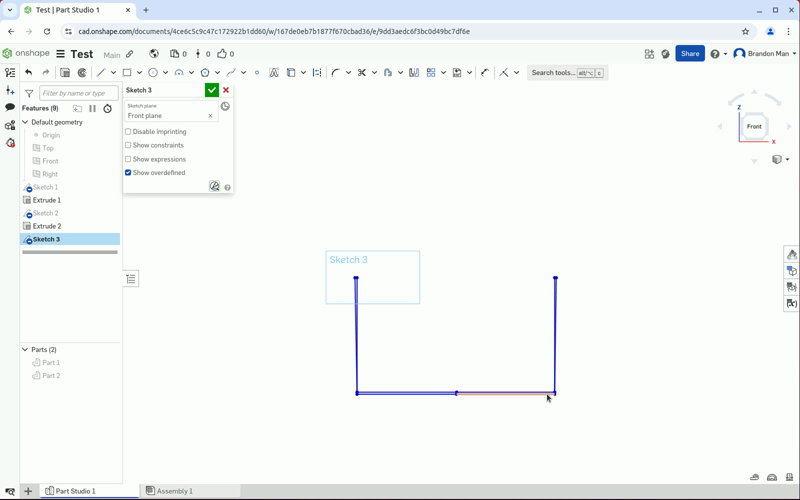
scroll(6)
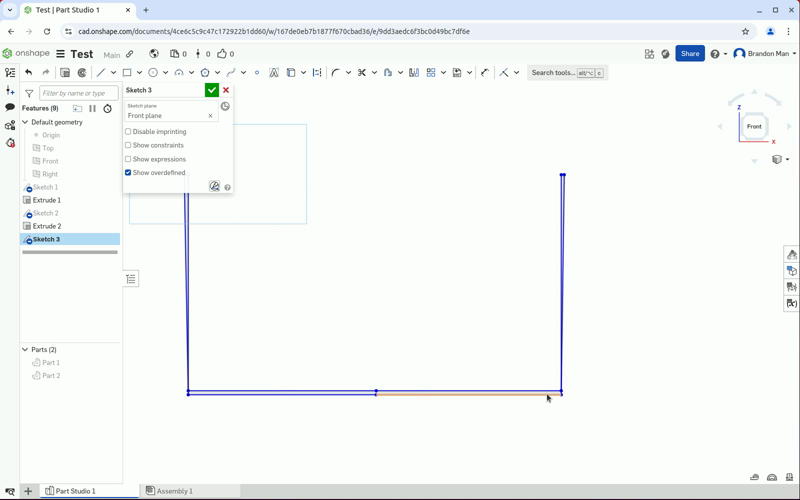
scroll(6)
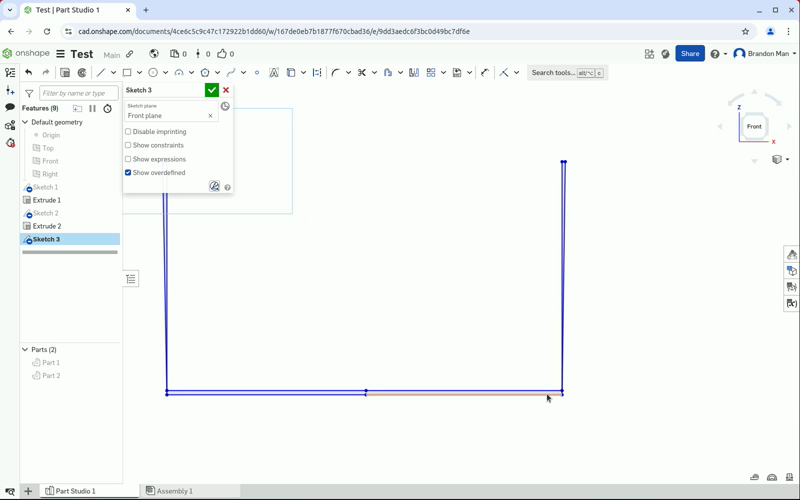
scroll(6)
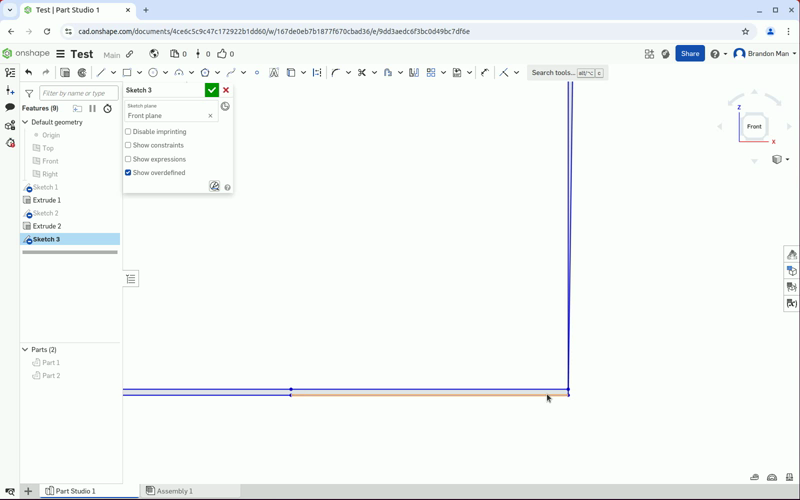
scroll(6)
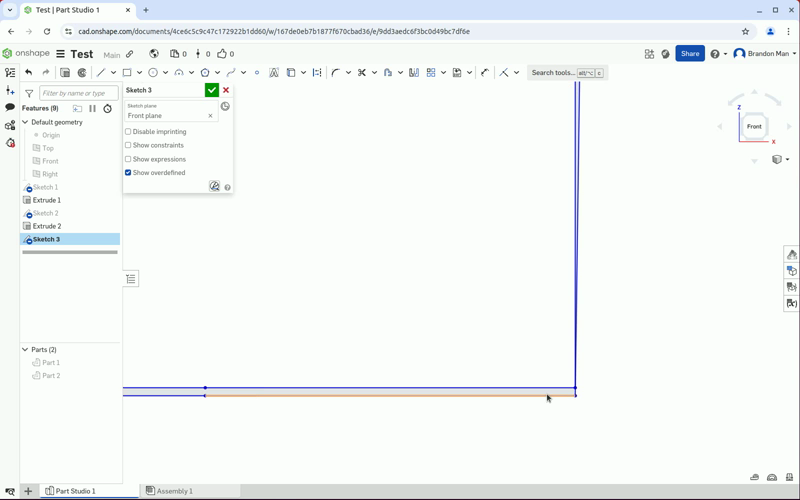
scroll(6)
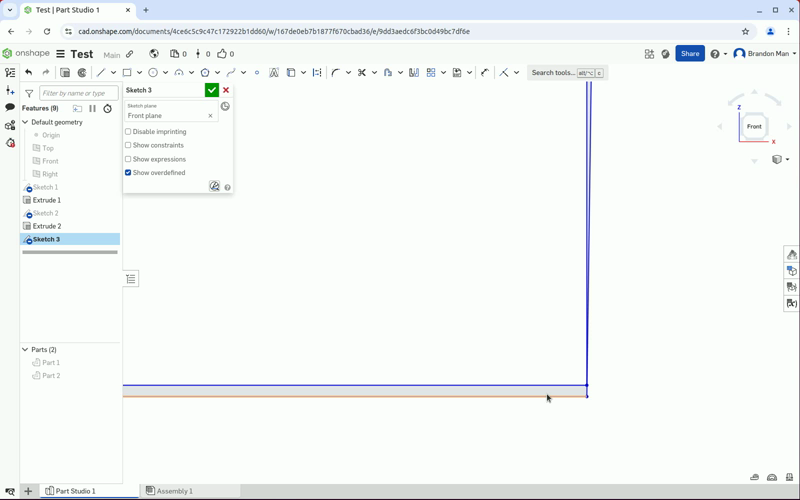
scroll(6)
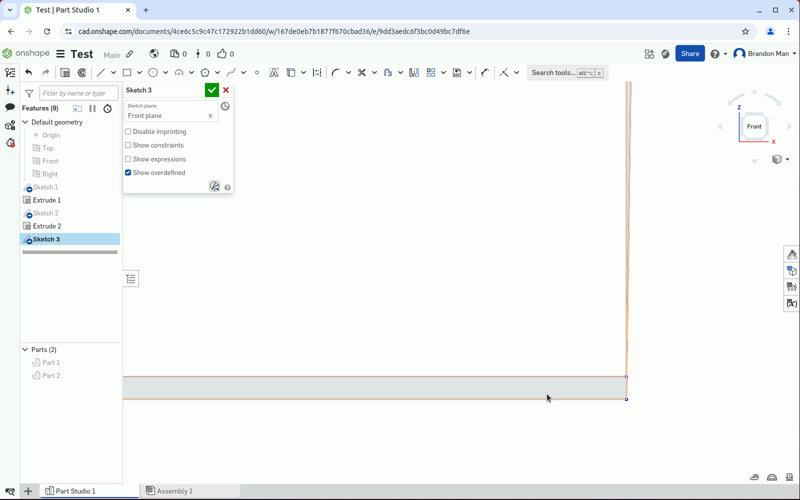
click(547, 393)
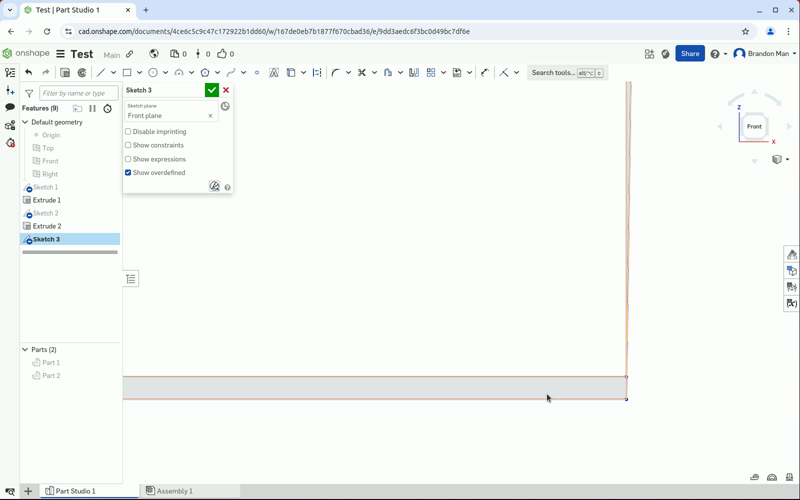
scroll(-6)
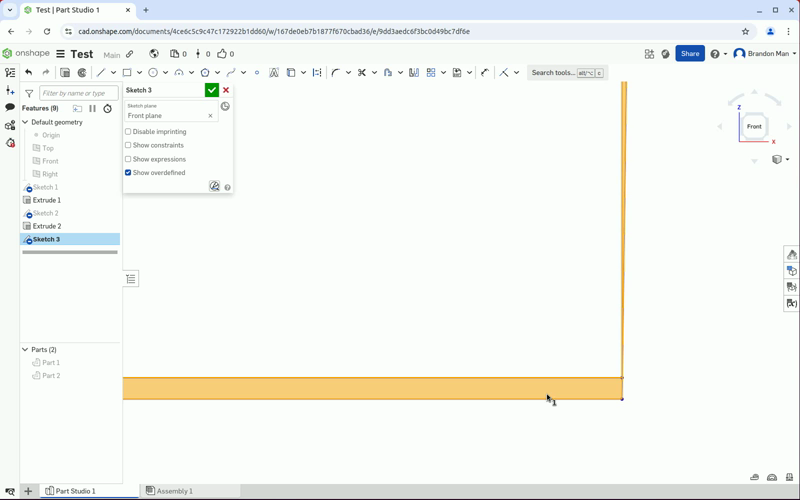
scroll(-6)
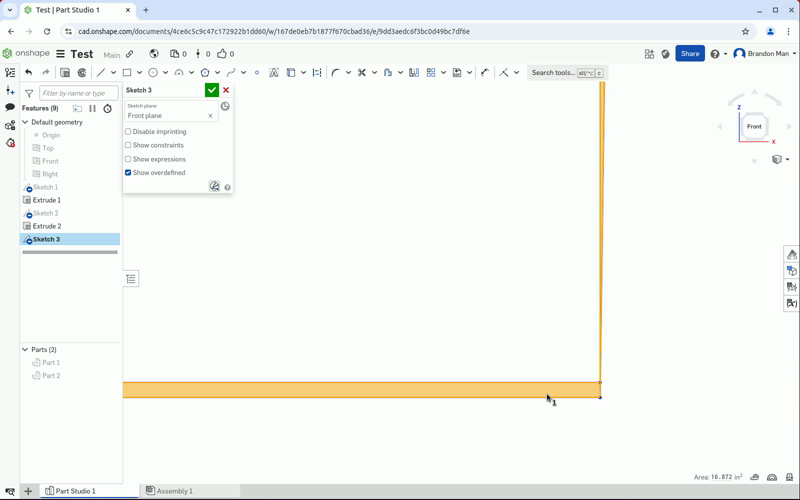
scroll(-6)
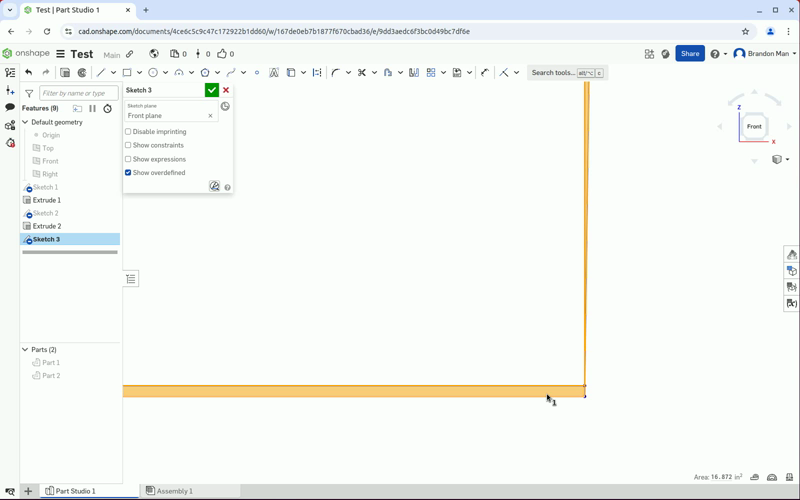
scroll(-6)
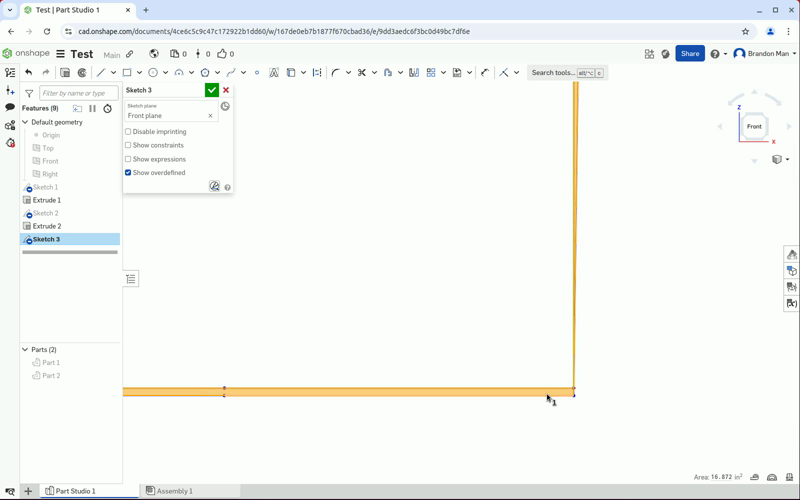
scroll(-6)
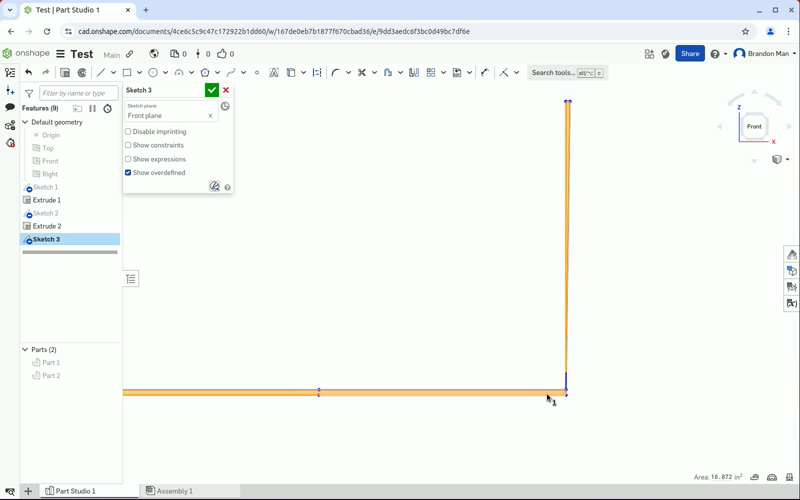
scroll(-6)
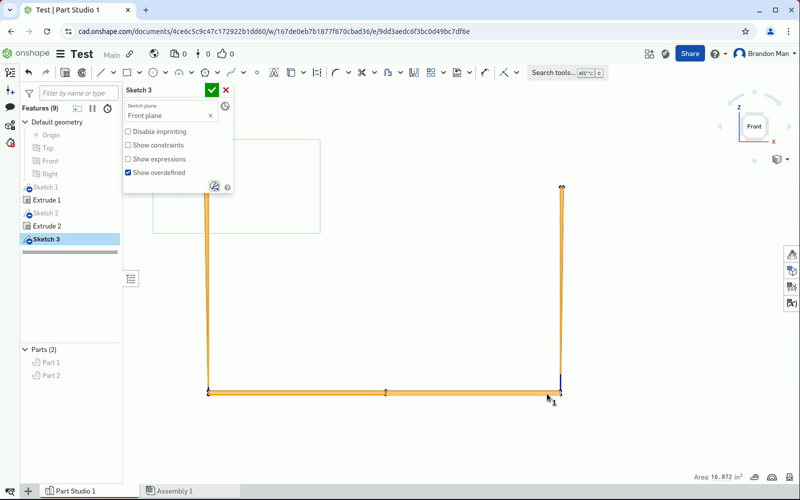
scroll(-6)
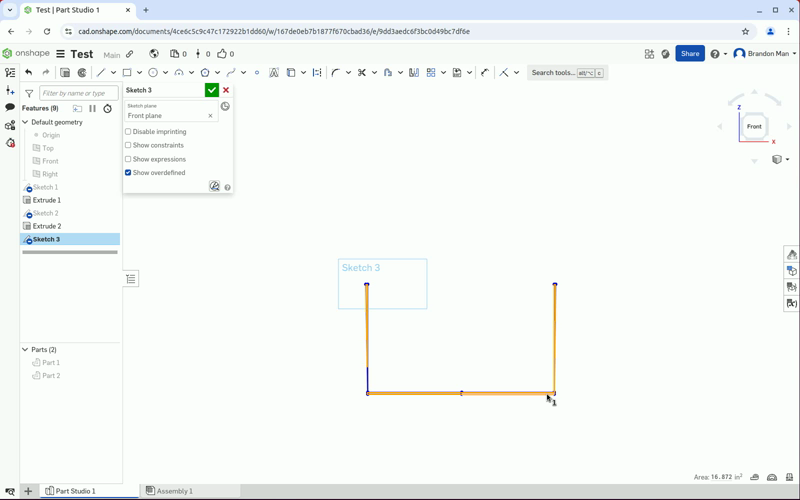
mouse_move(73, 352)
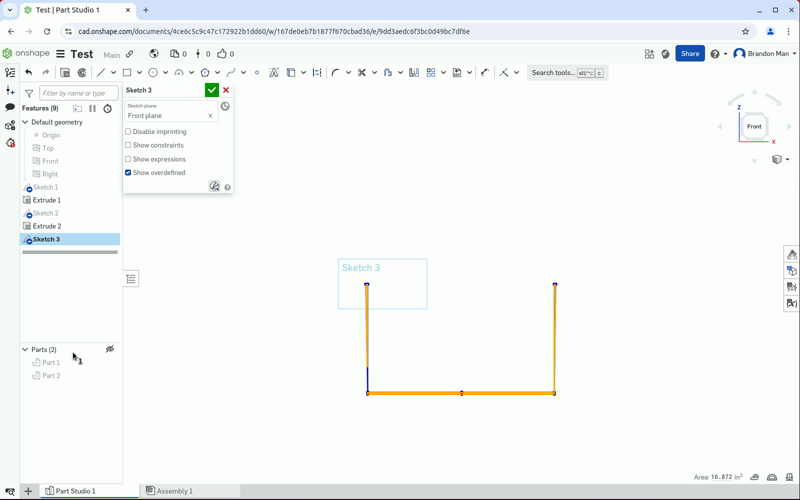
key(shift+y)
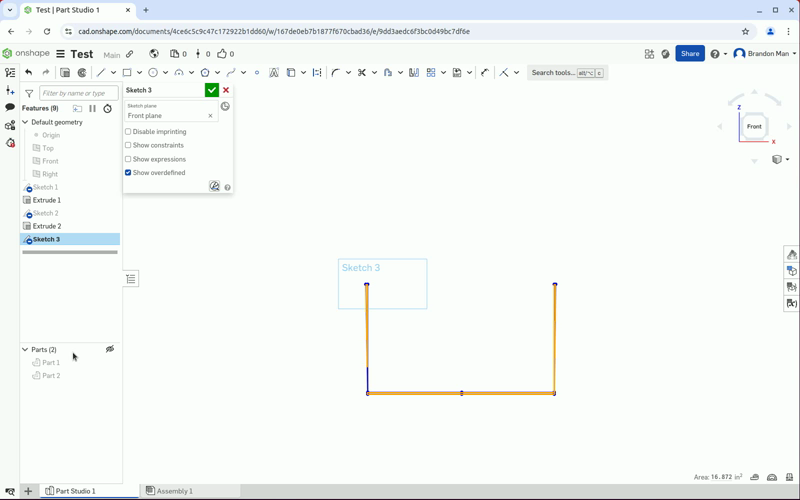
key(shift+e)
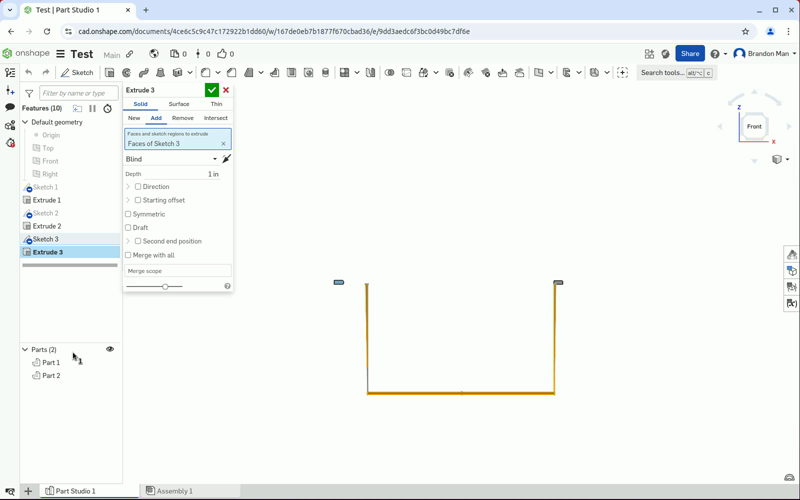
mouse_move(143, 106)
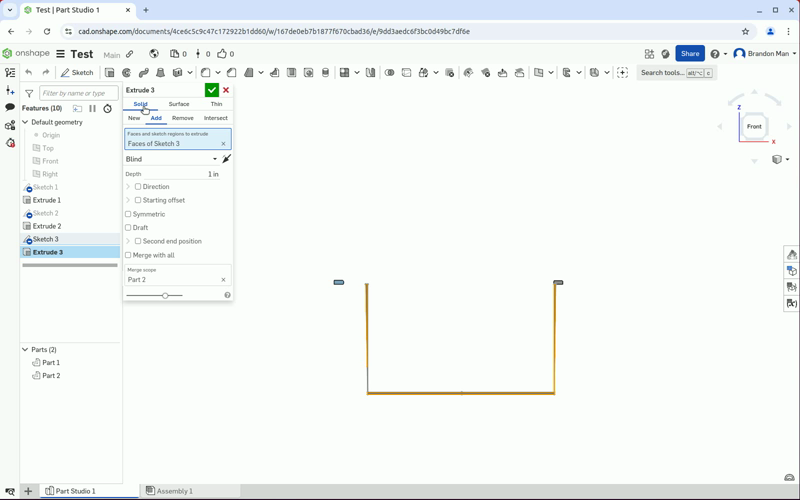
click(143, 106)
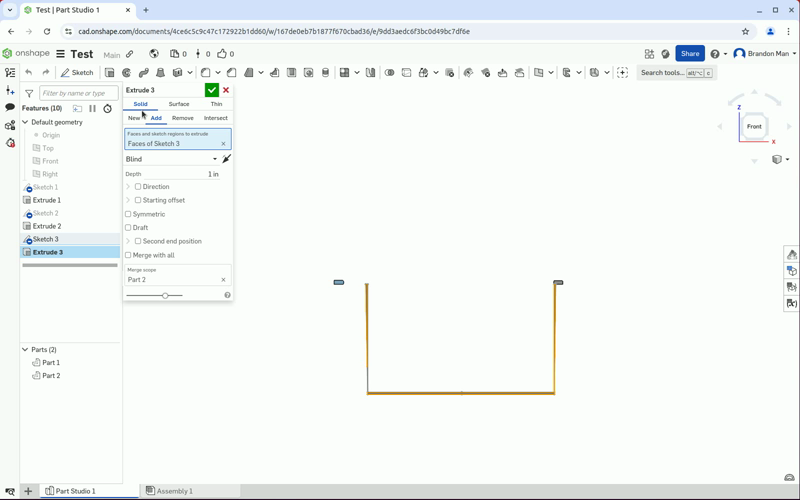
mouse_move(137, 120)
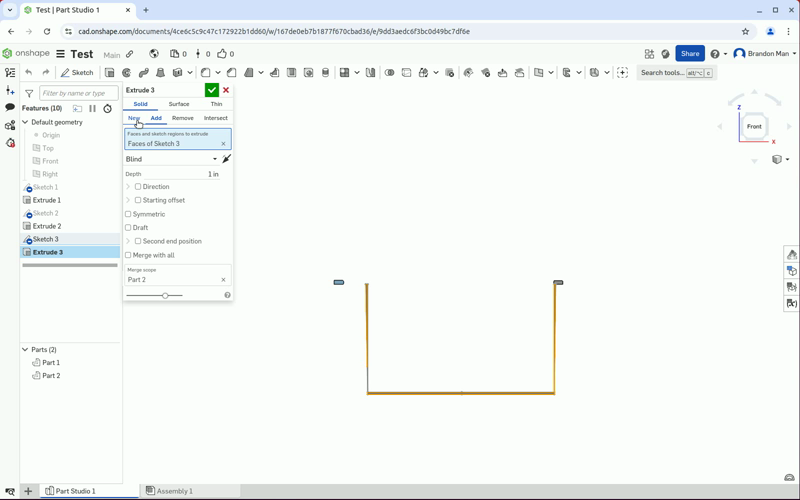
click(137, 120)
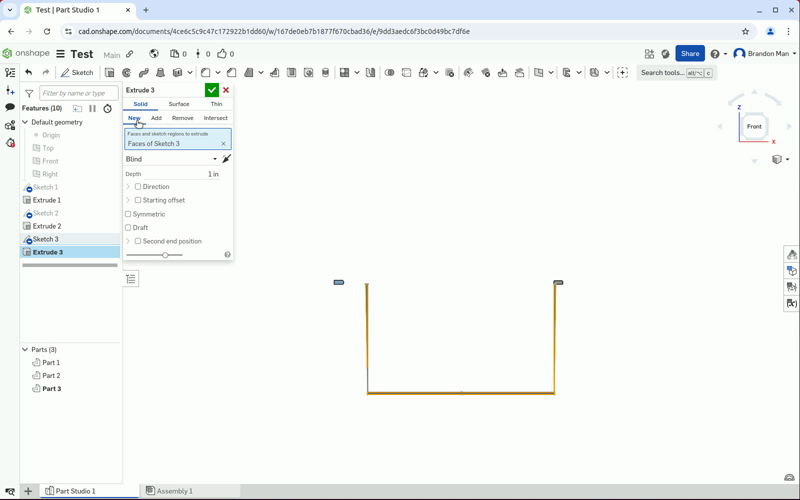
key(tab, 4)
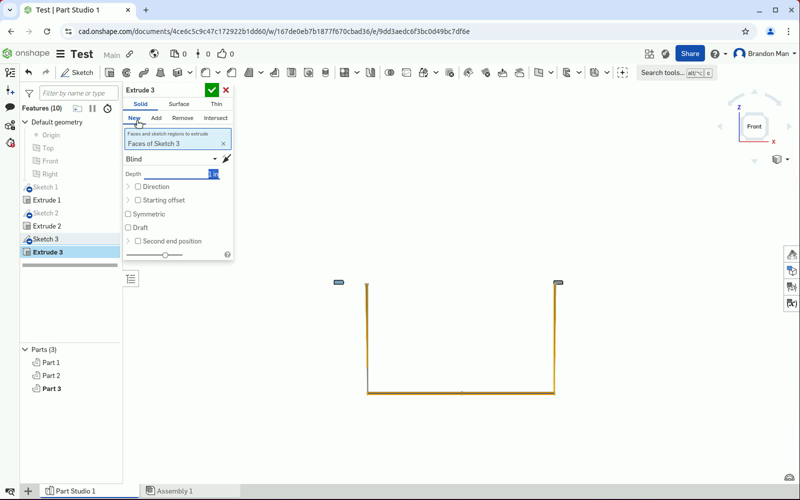
text(4.574)
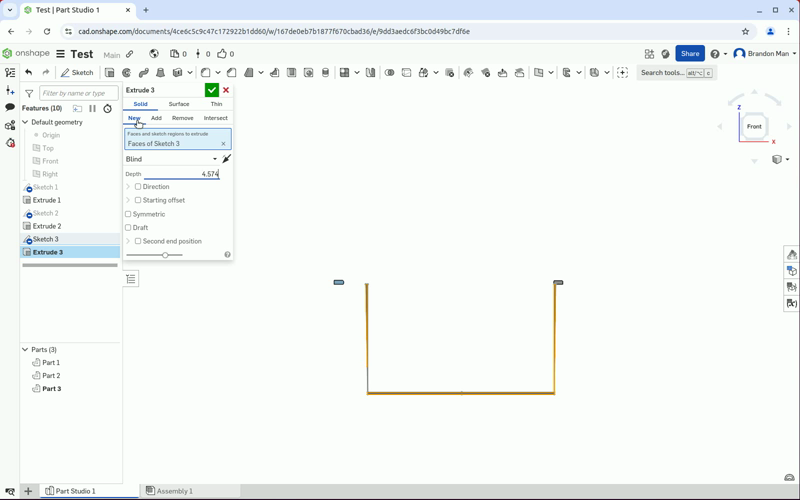
key(enter)
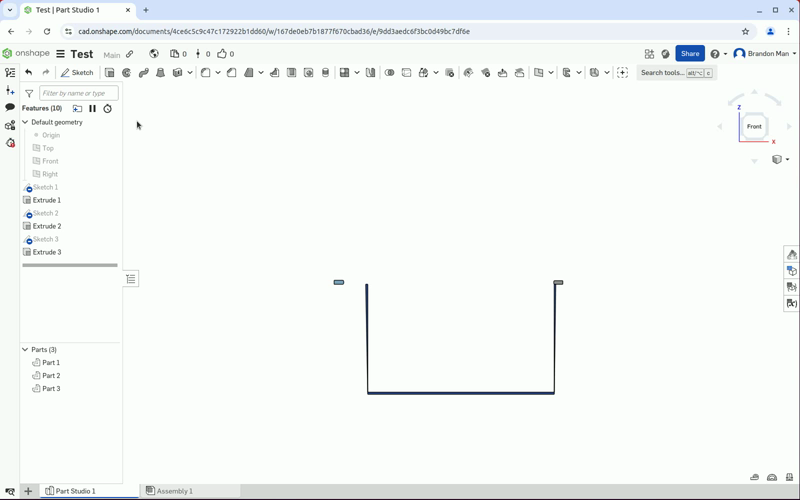
key(shift+h)
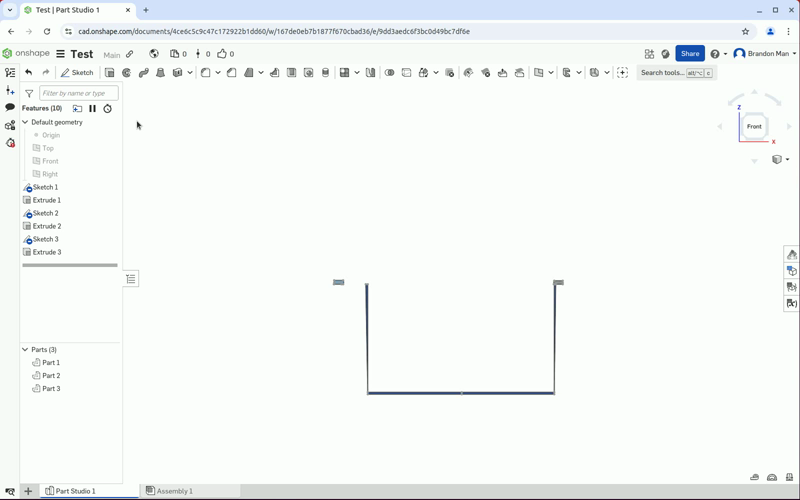
key(shift+h)
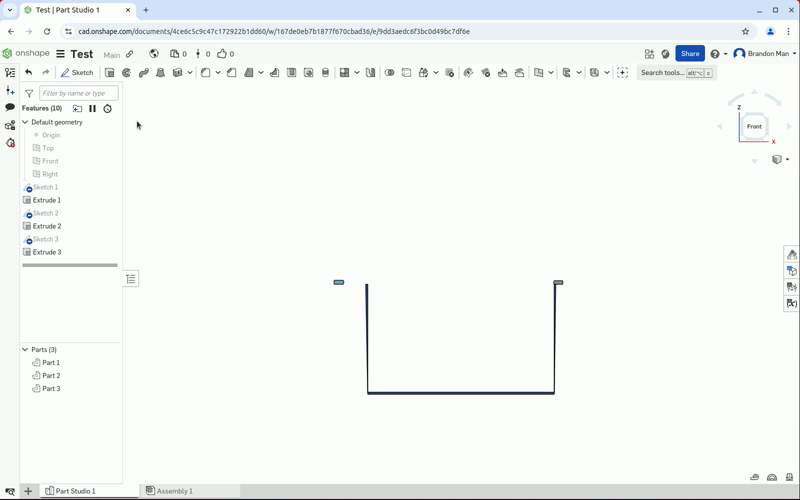
mouse_move(73, 189)
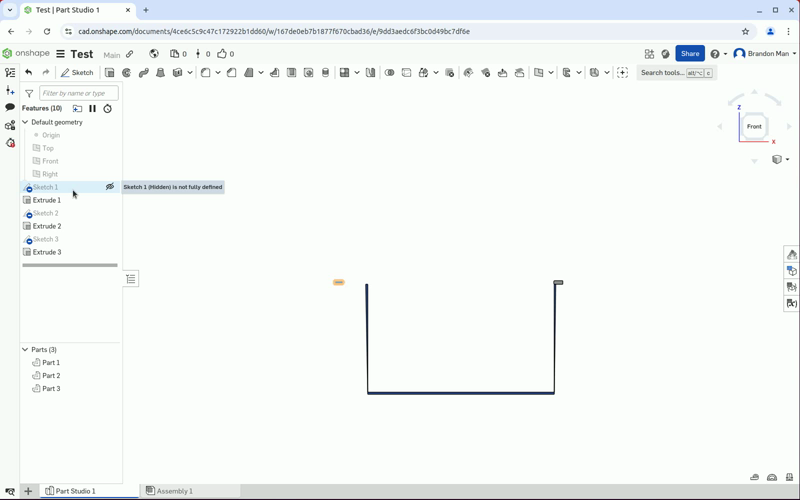
click(73, 189)
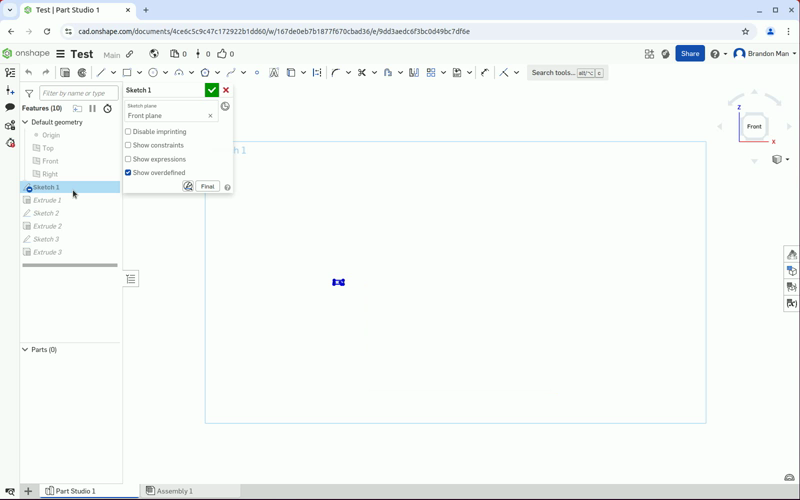
mouse_move(229, 92)
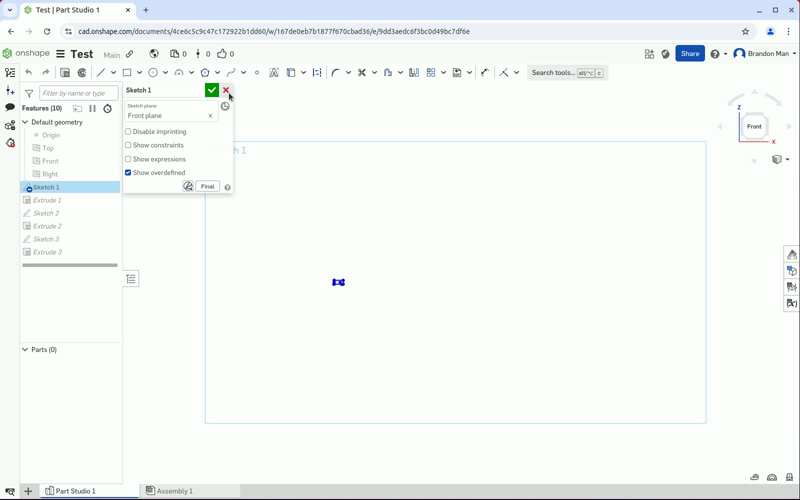
click(229, 92)
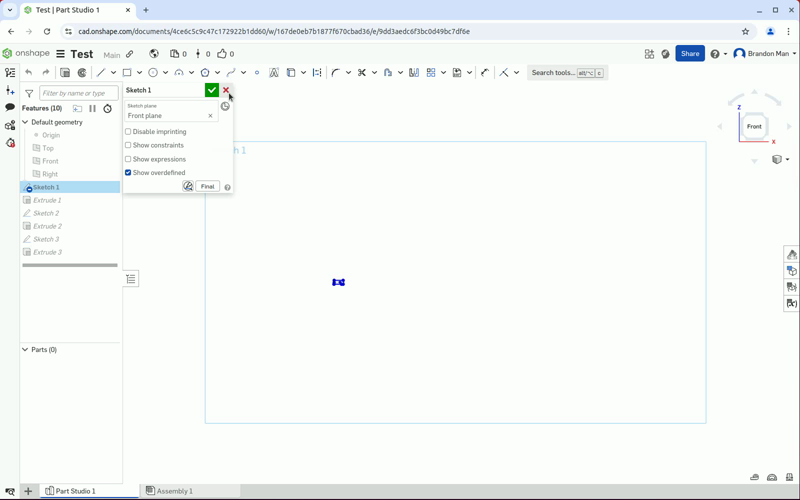
key(shift+s)
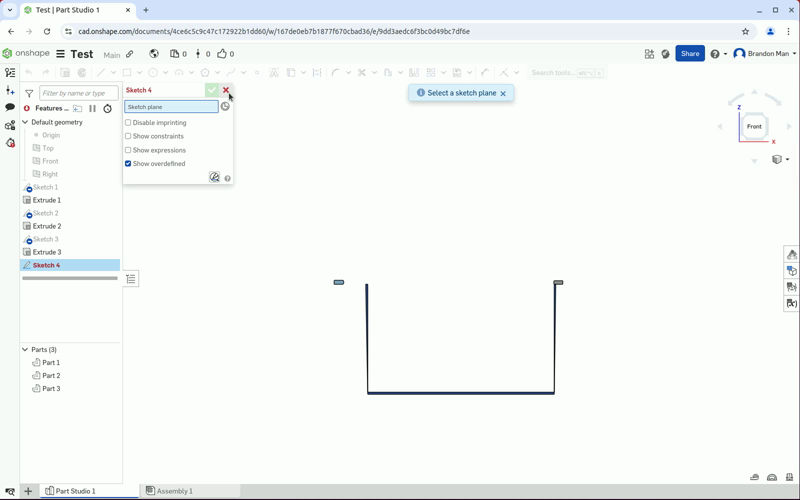
mouse_move(73, 163)
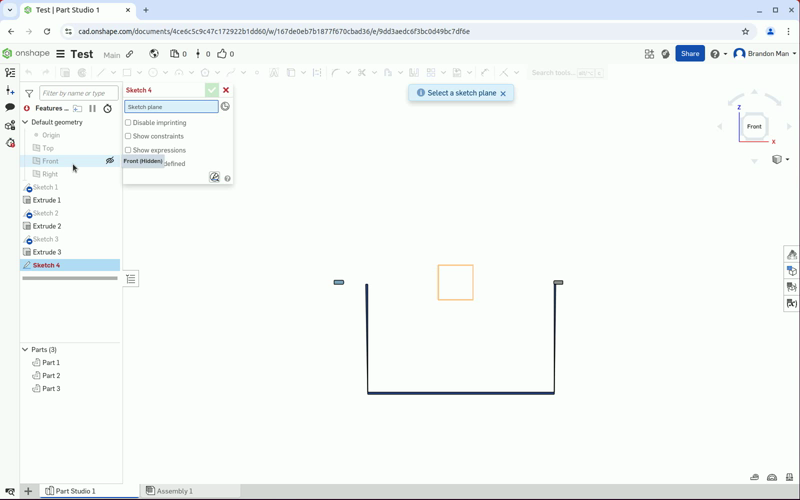
click(73, 163)
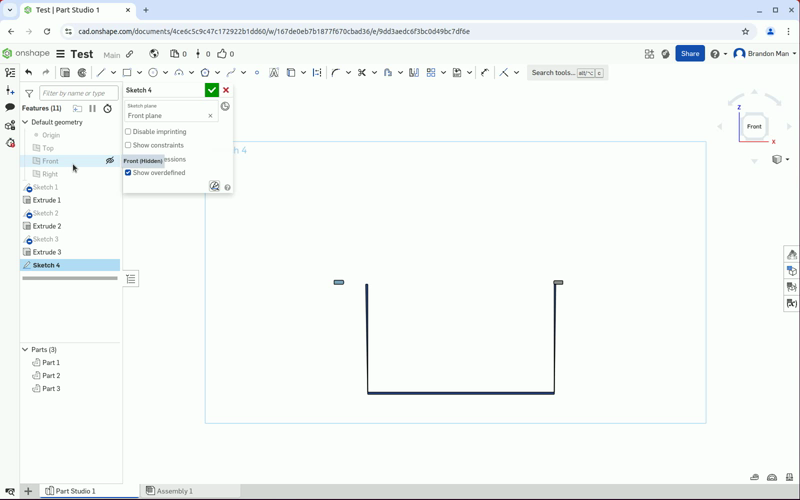
mouse_move(73, 352)
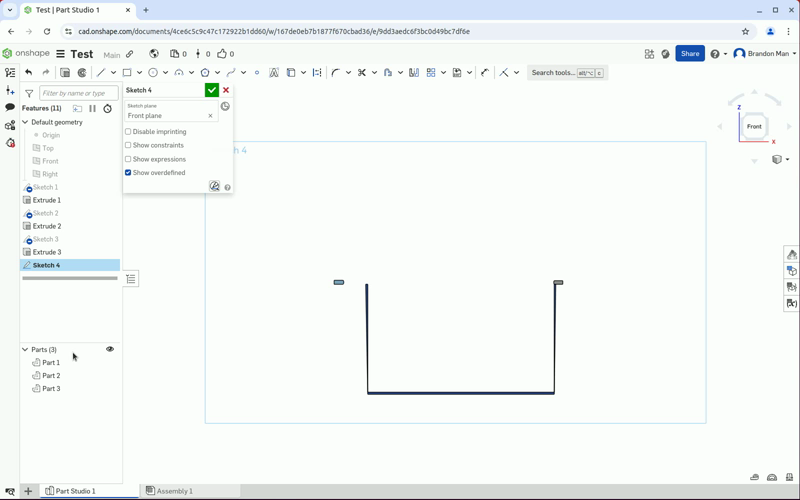
key(y)
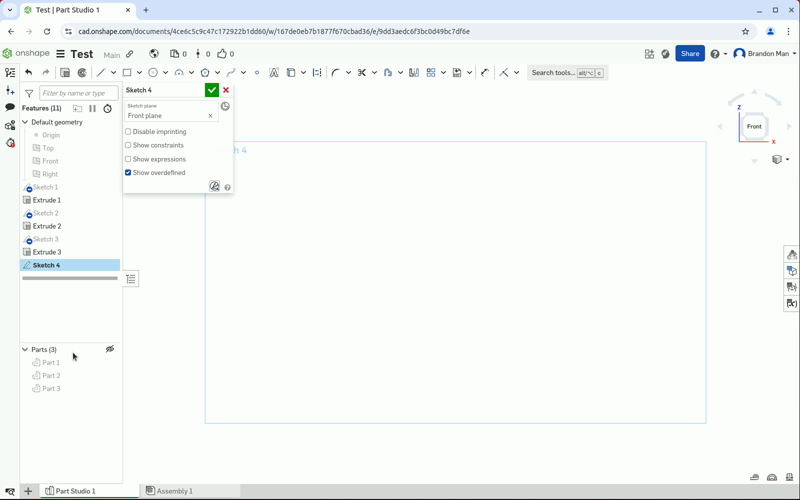
key(c)
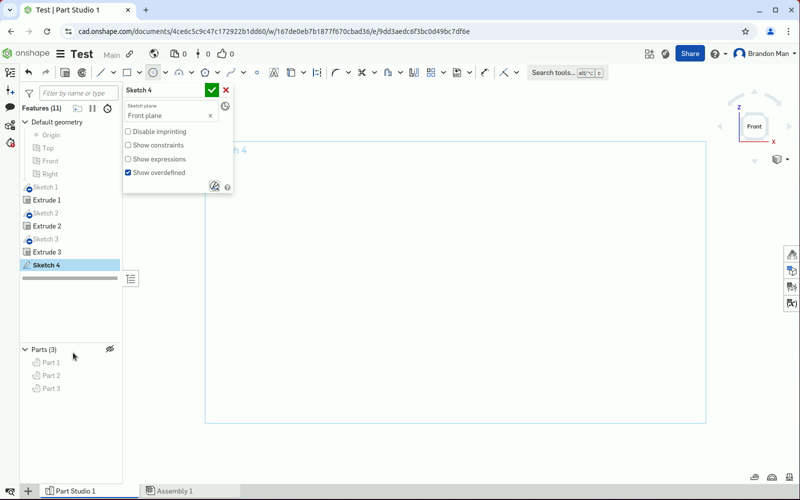
key_down(shift)
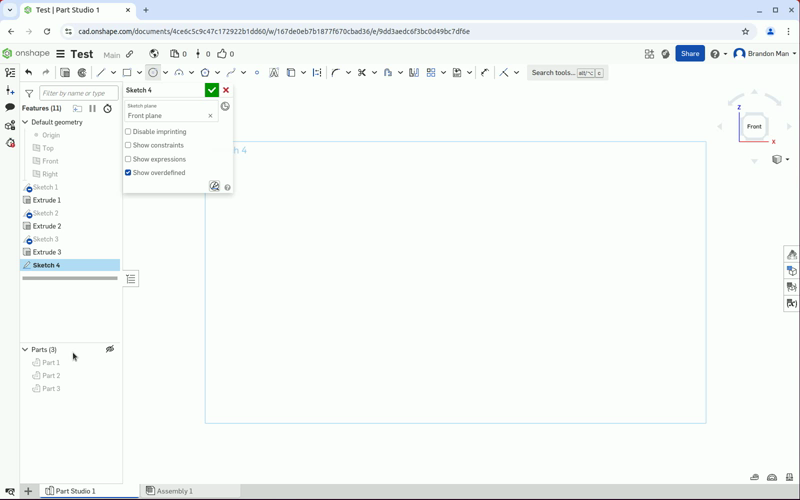
mouse_move(461, 282)
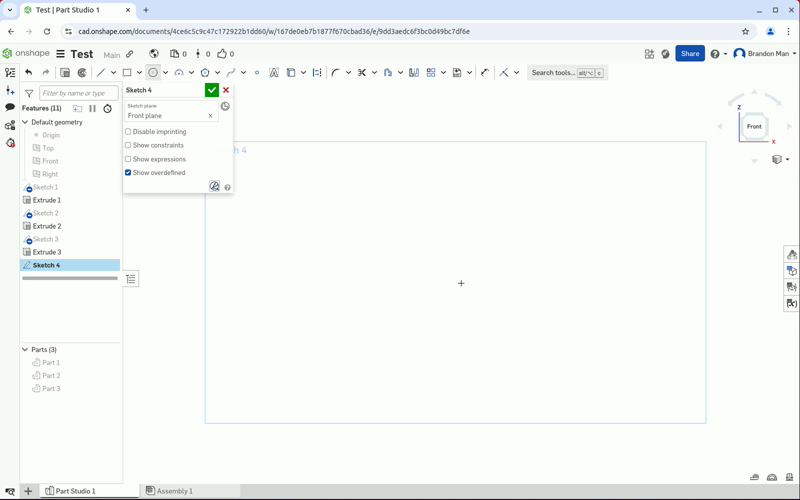
click(461, 282)
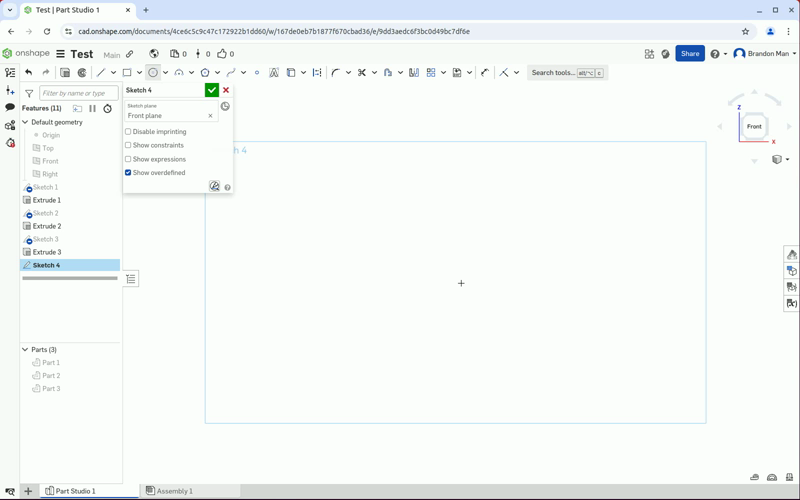
key_up(shift)
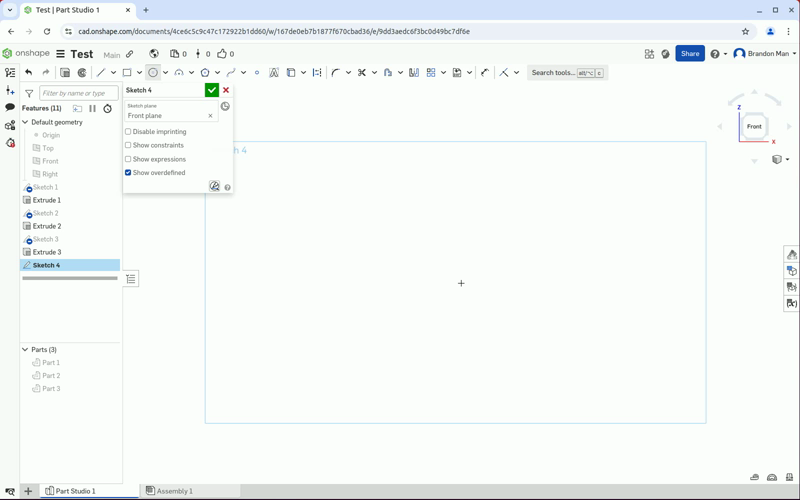
mouse_move(555, 282)
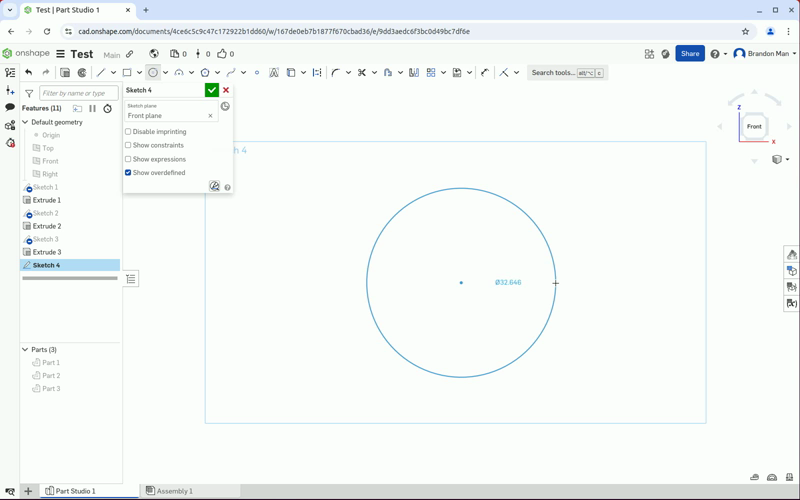
click(555, 282)
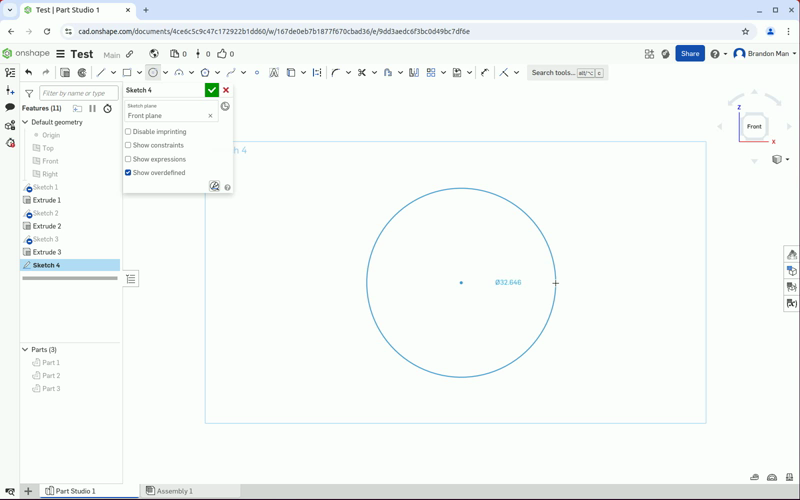
key(esc)
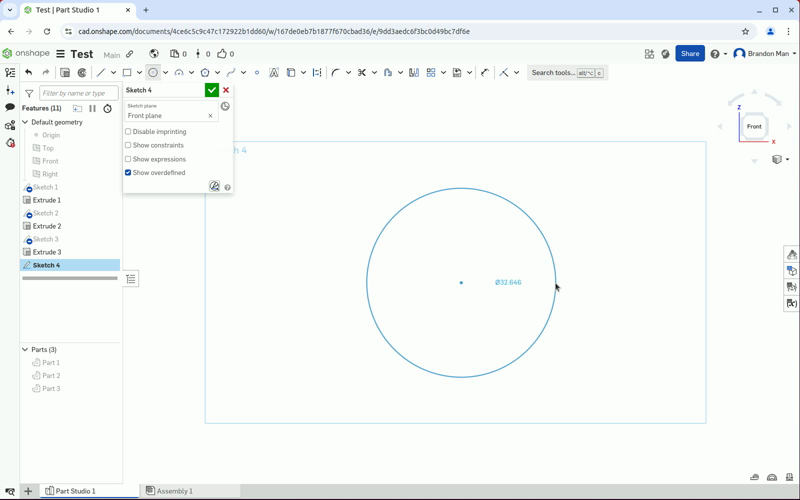
key(c)
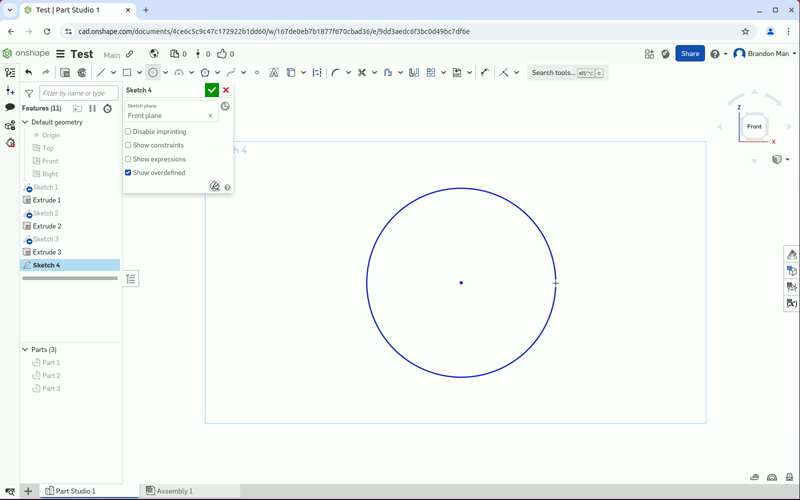
key_down(shift)
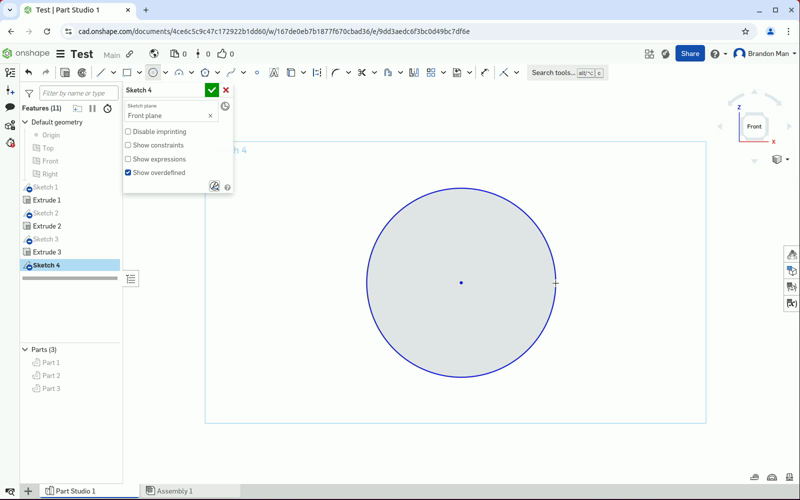
mouse_move(461, 282)
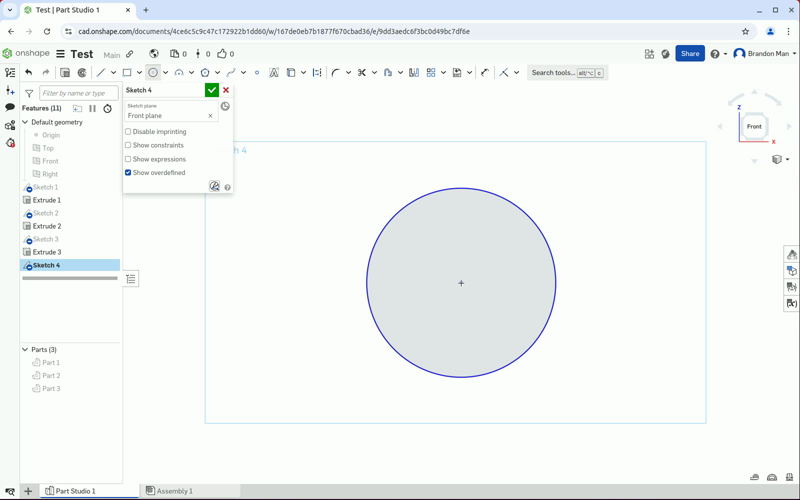
click(461, 282)
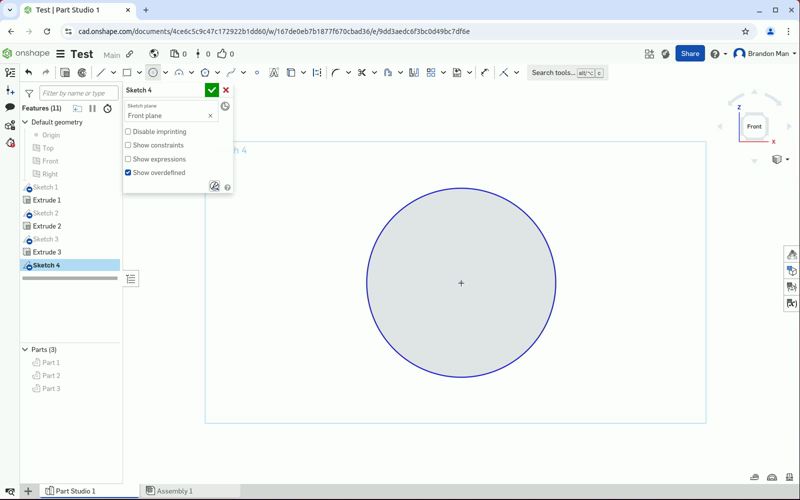
key_up(shift)
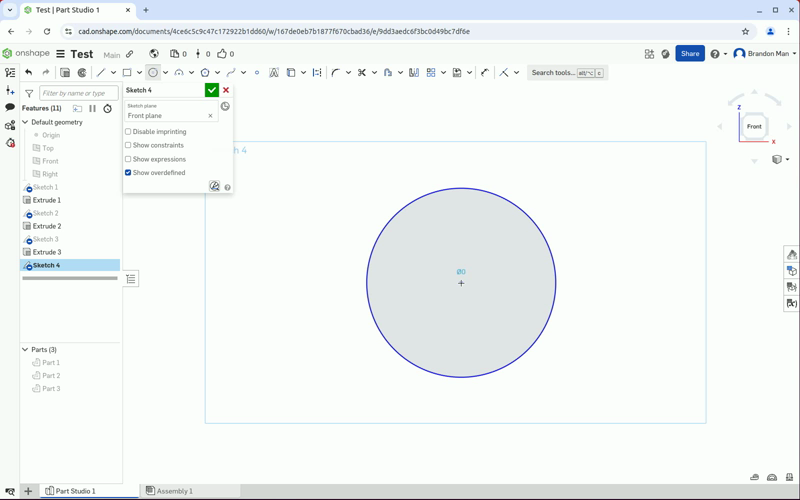
mouse_move(553, 282)
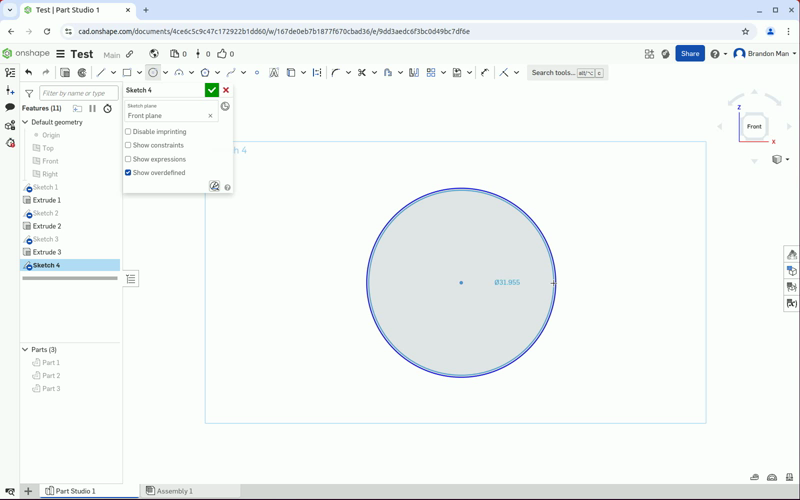
scroll(6)
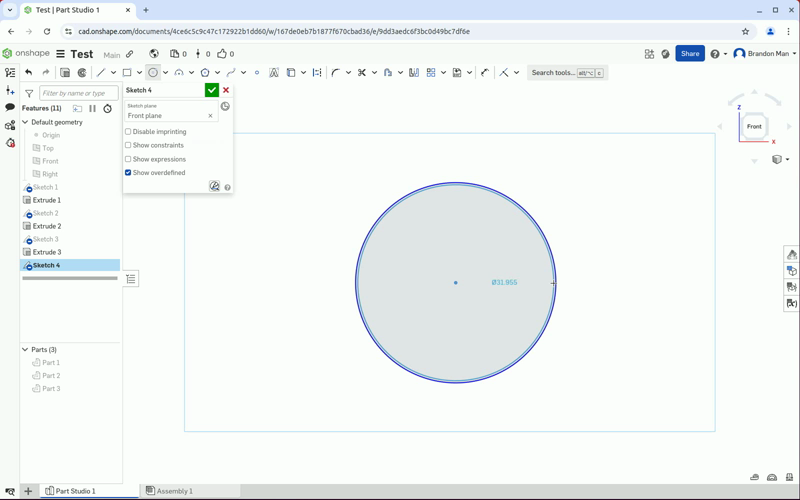
scroll(6)
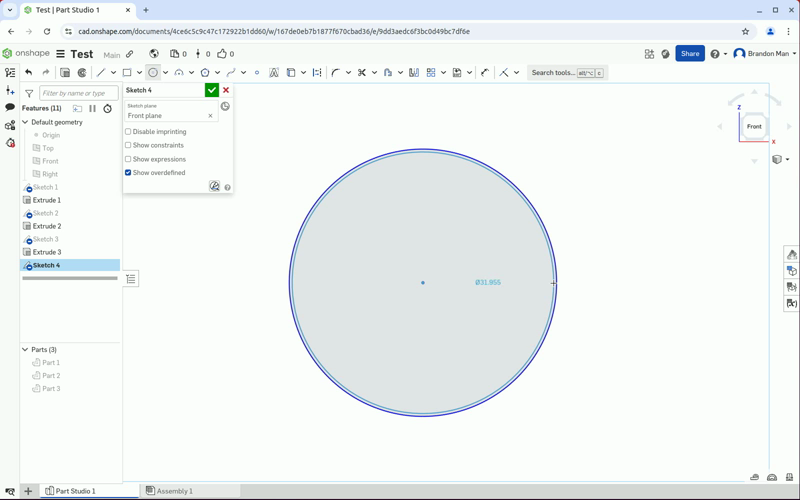
scroll(6)
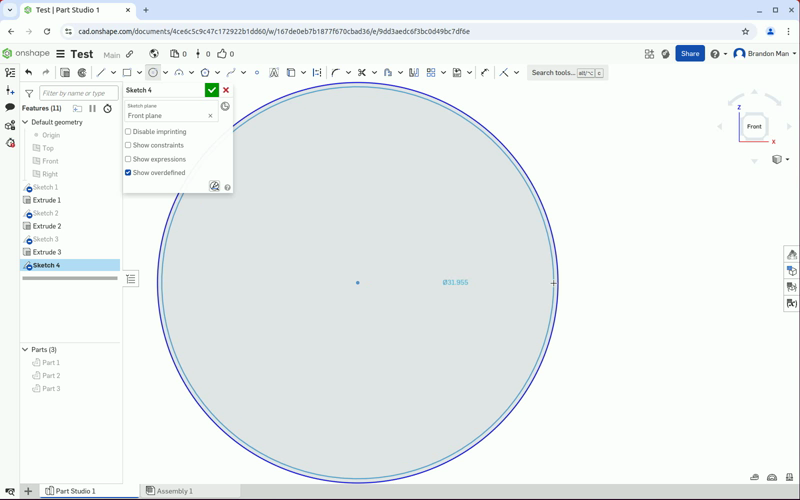
scroll(6)
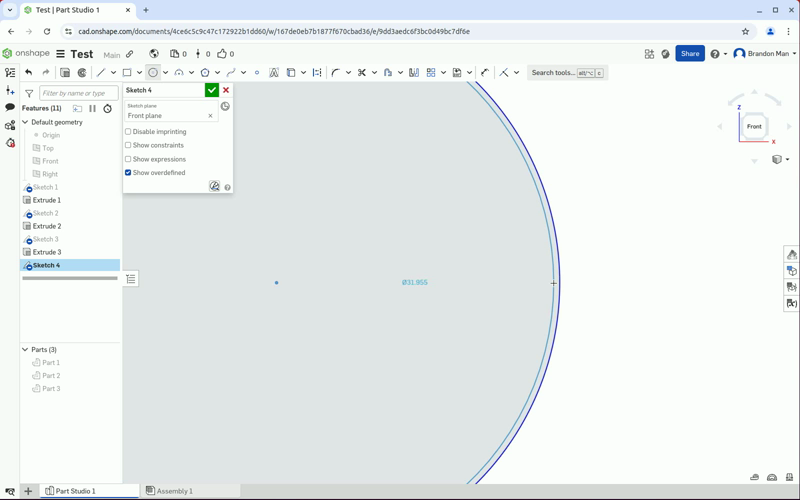
scroll(6)
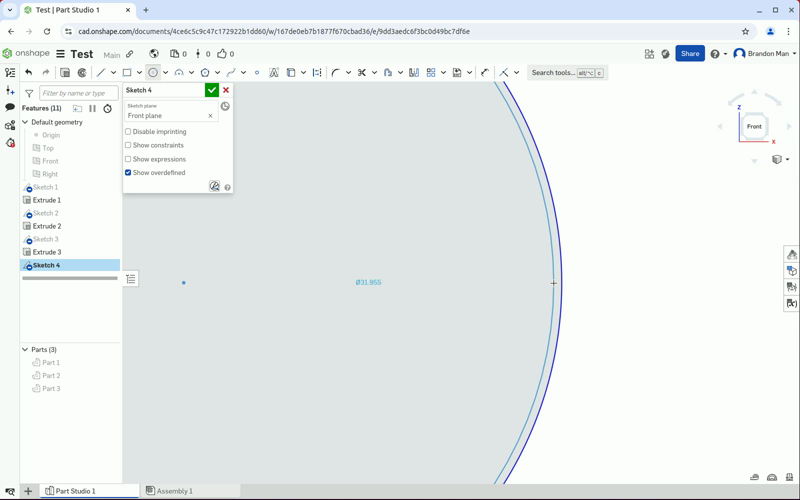
scroll(6)
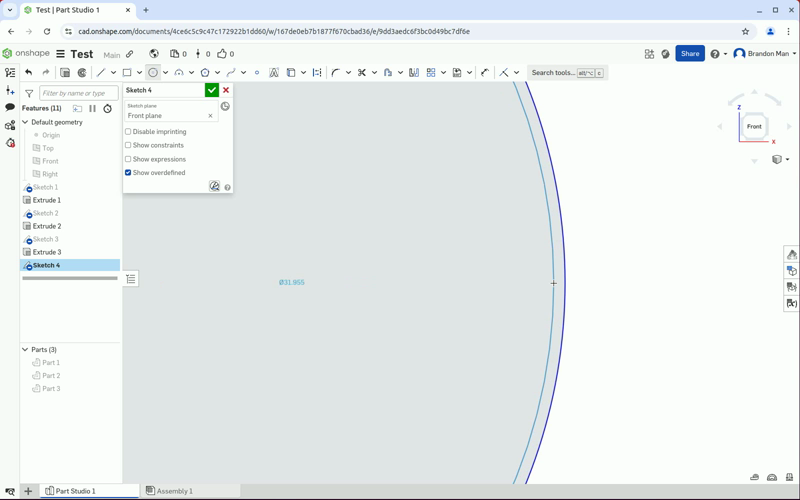
scroll(6)
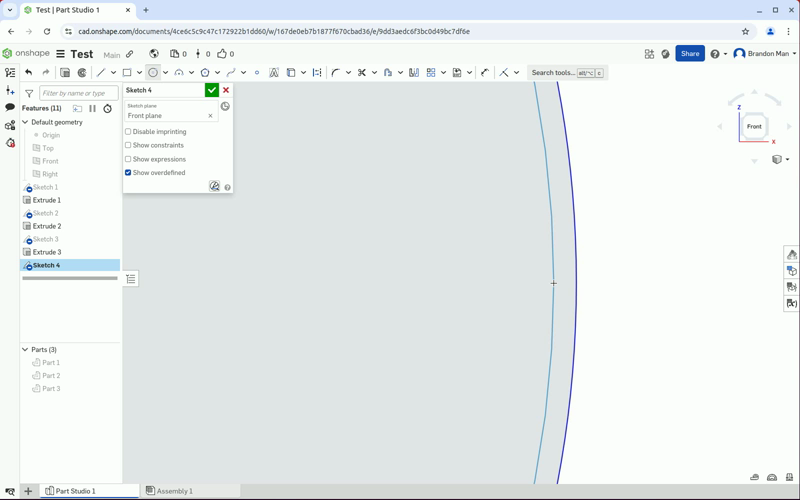
click(553, 282)
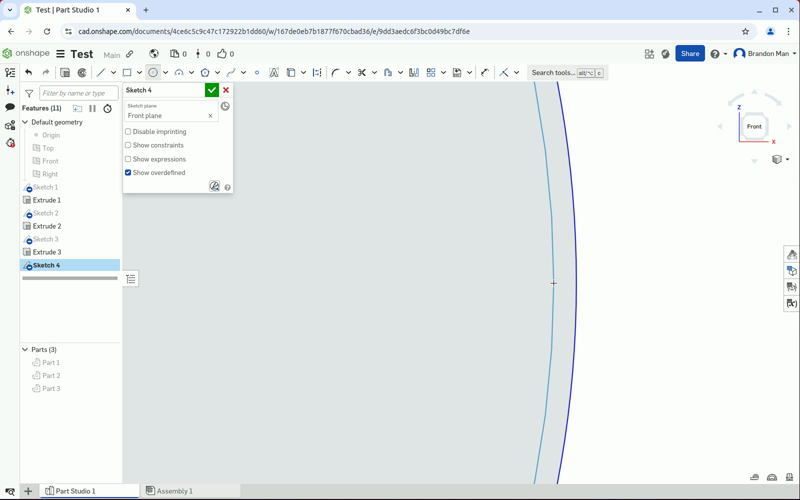
scroll(-6)
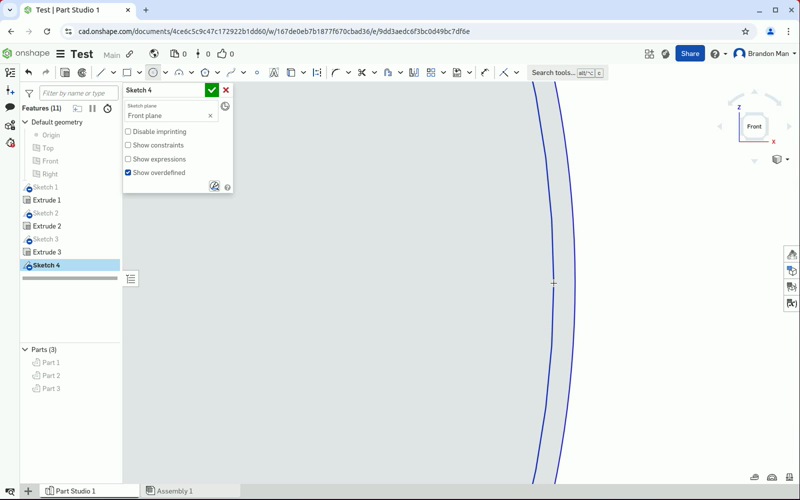
scroll(-6)
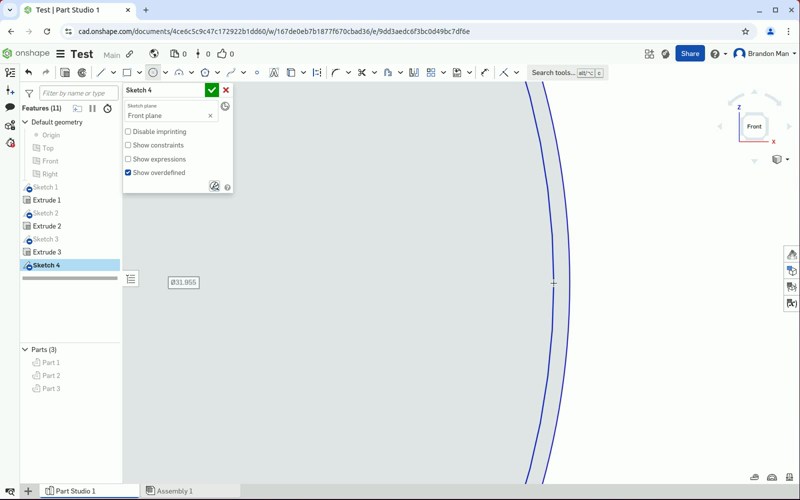
scroll(-6)
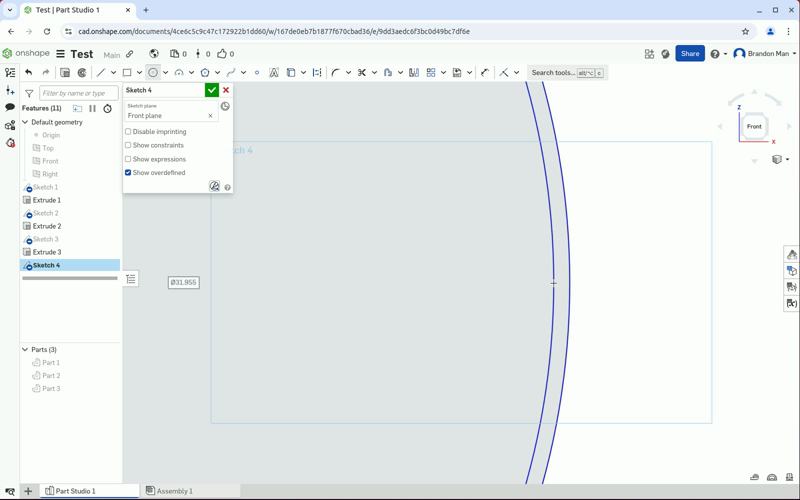
scroll(-6)
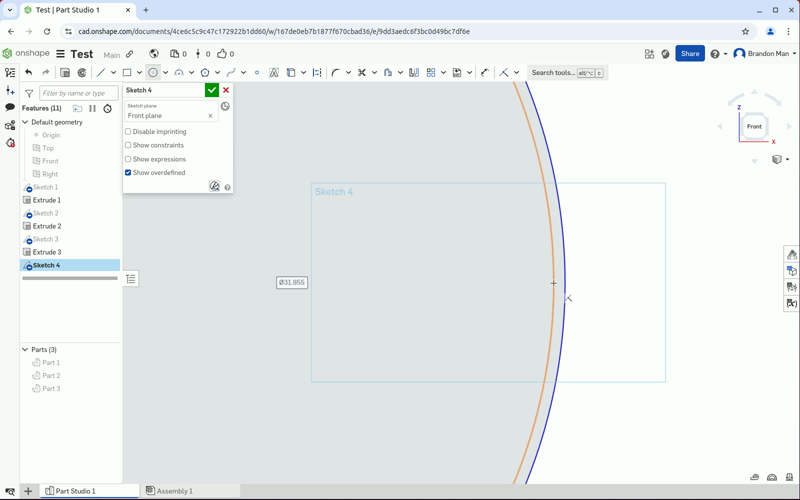
scroll(-6)
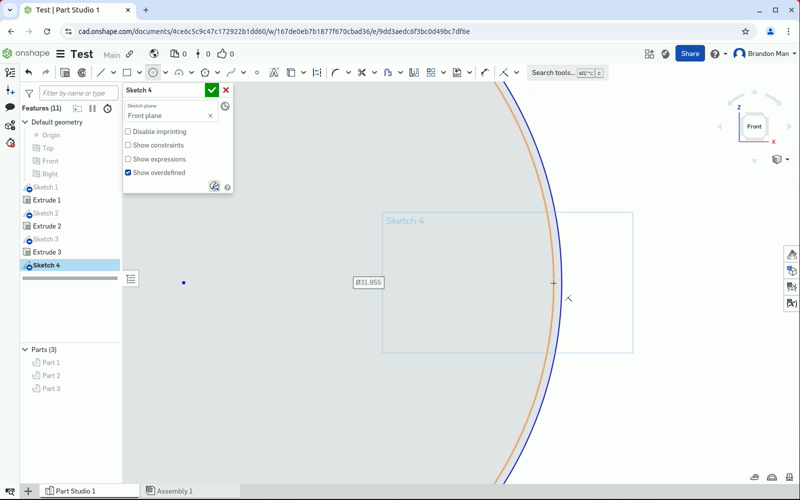
scroll(-6)
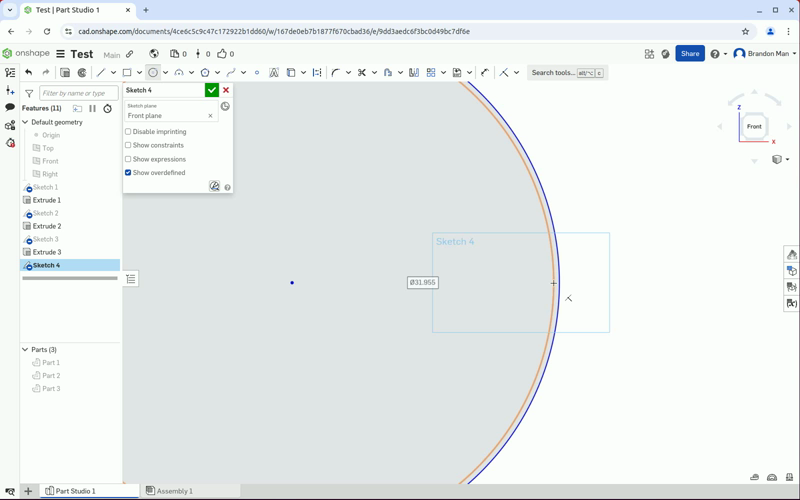
scroll(-6)
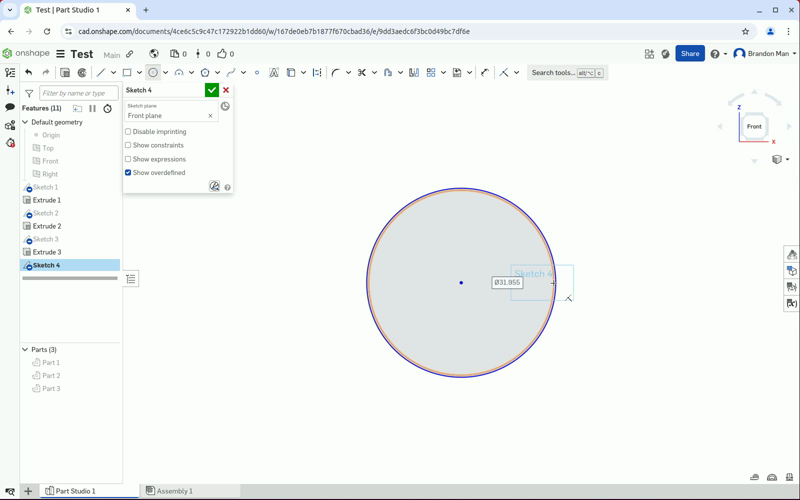
key(esc)
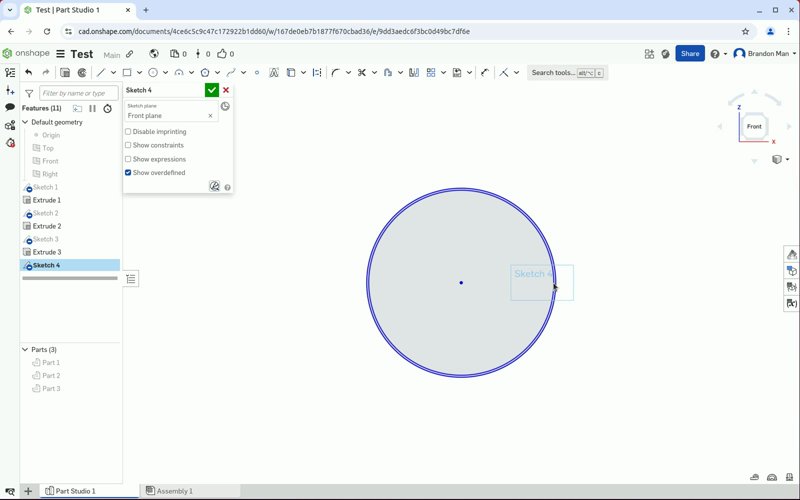
mouse_move(552, 301)
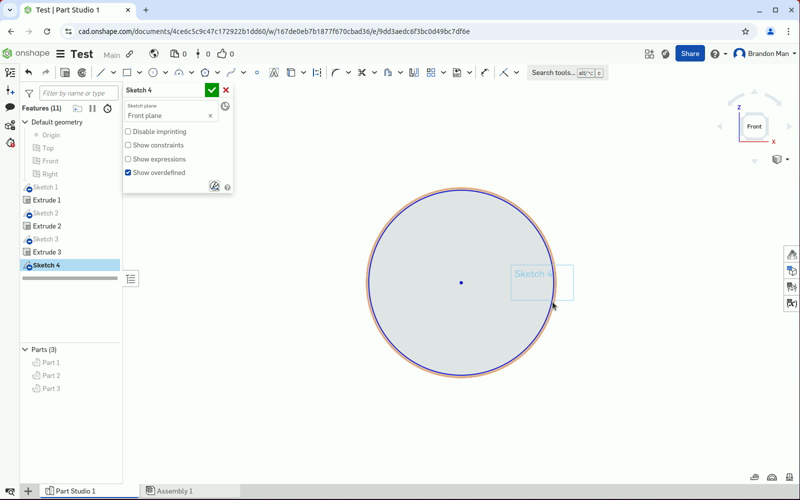
scroll(6)
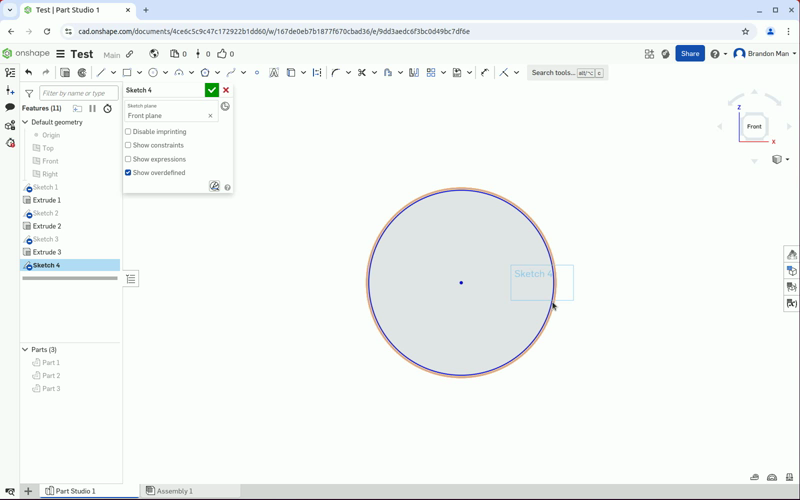
scroll(6)
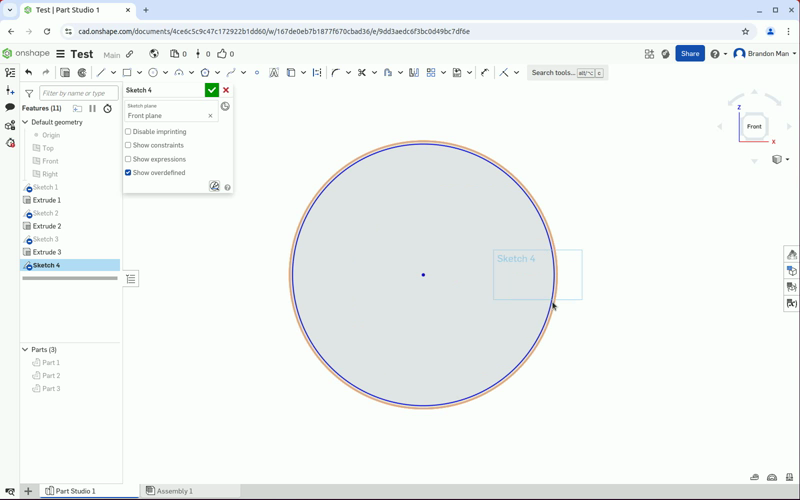
scroll(6)
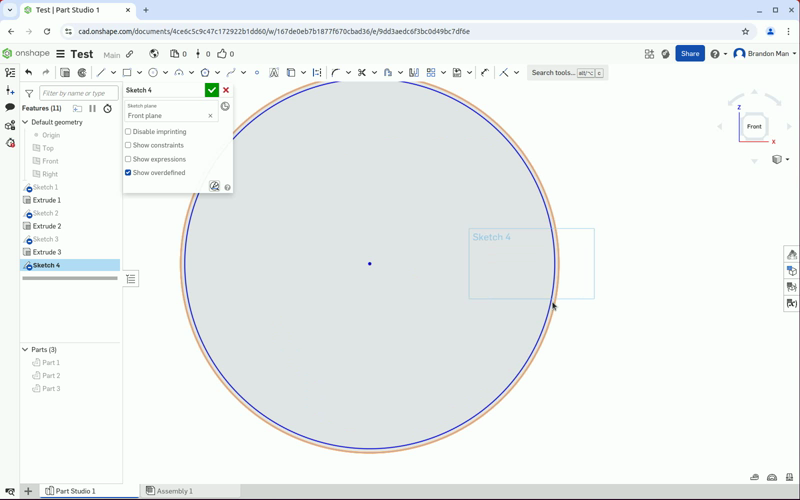
scroll(6)
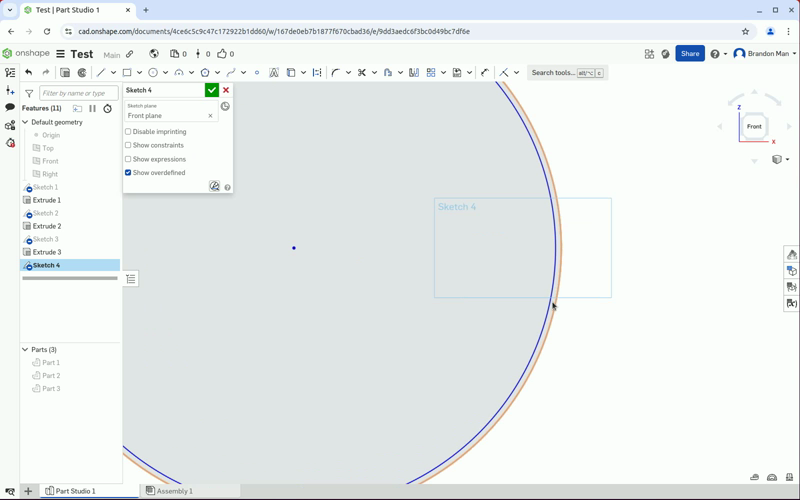
scroll(6)
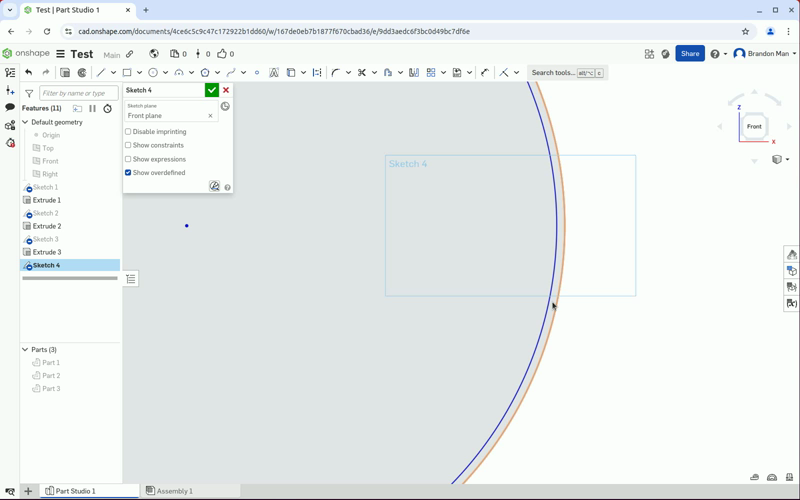
scroll(6)
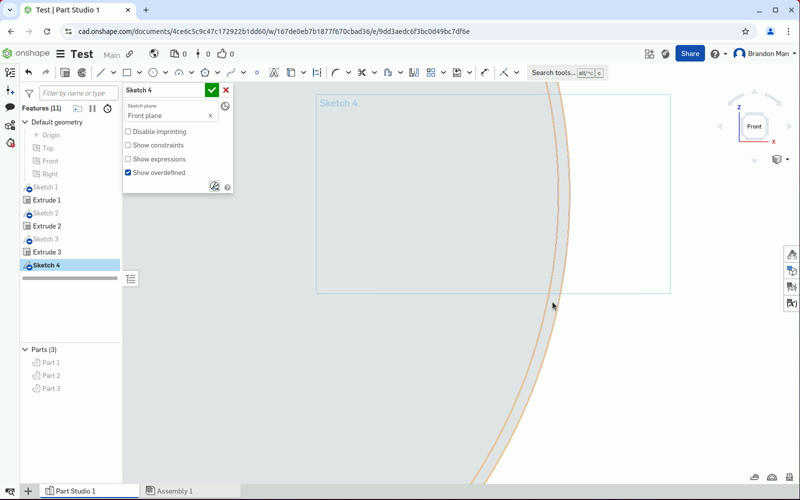
scroll(6)
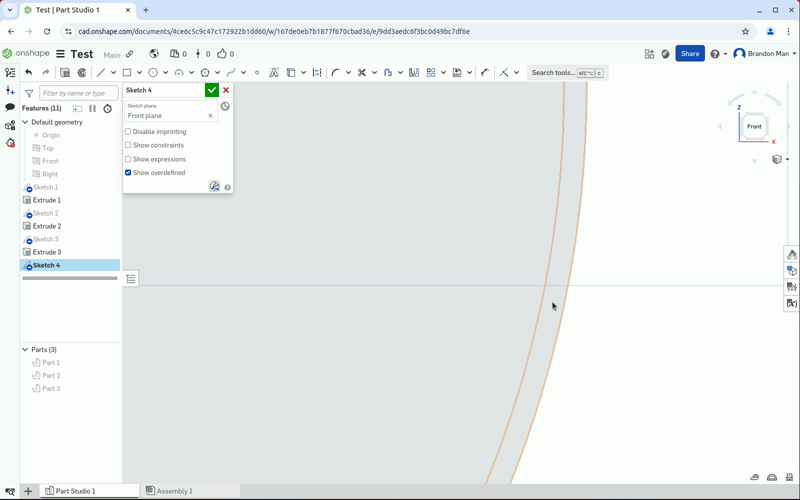
click(552, 301)
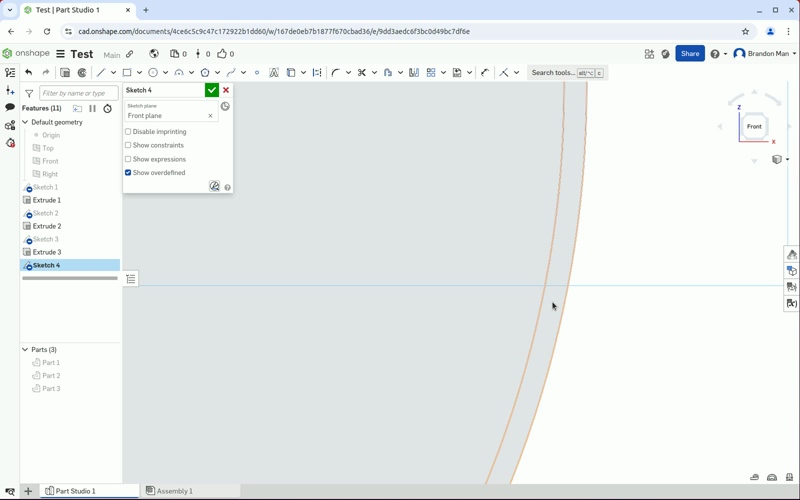
scroll(-6)
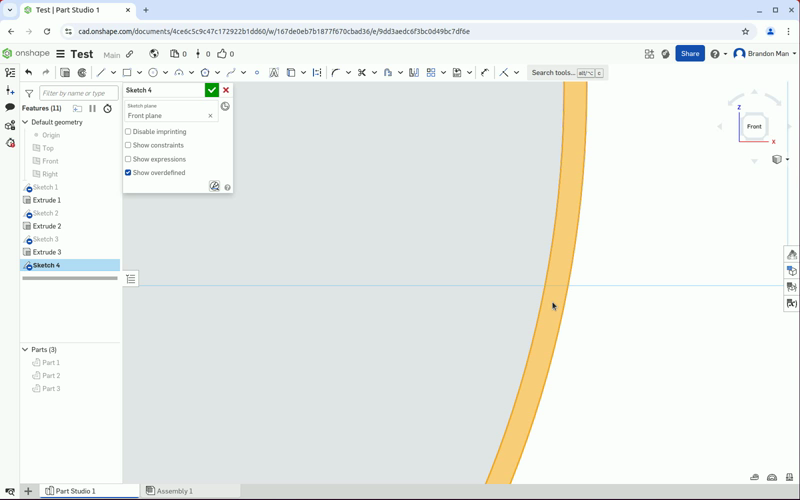
scroll(-6)
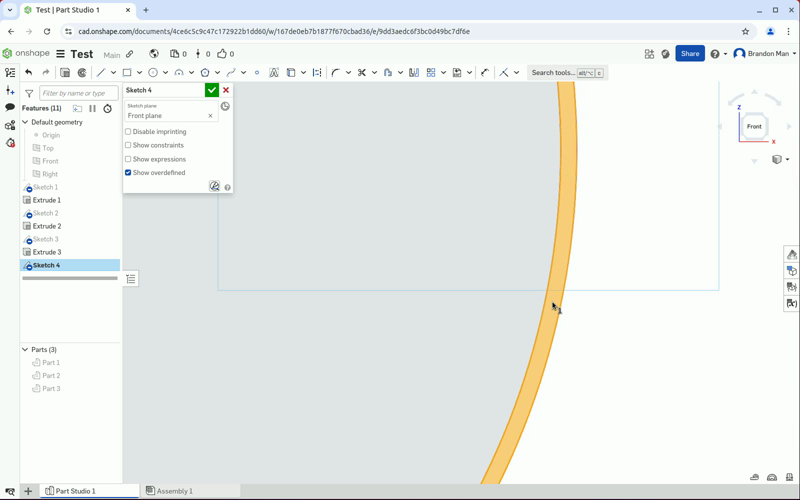
scroll(-6)
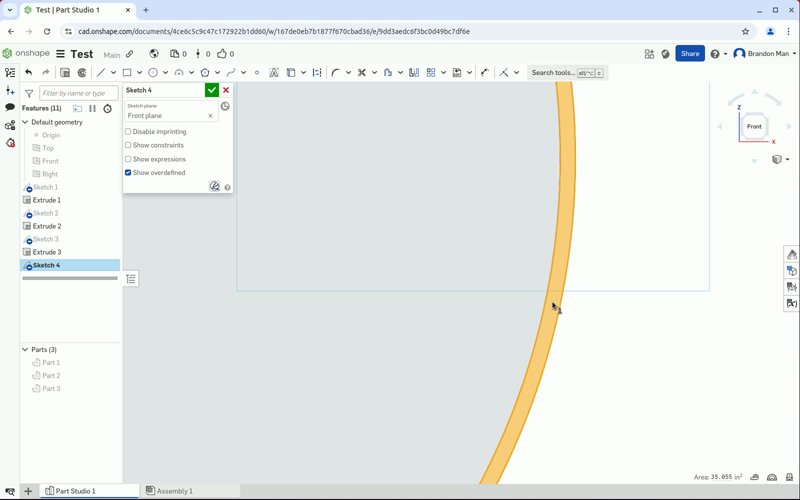
scroll(-6)
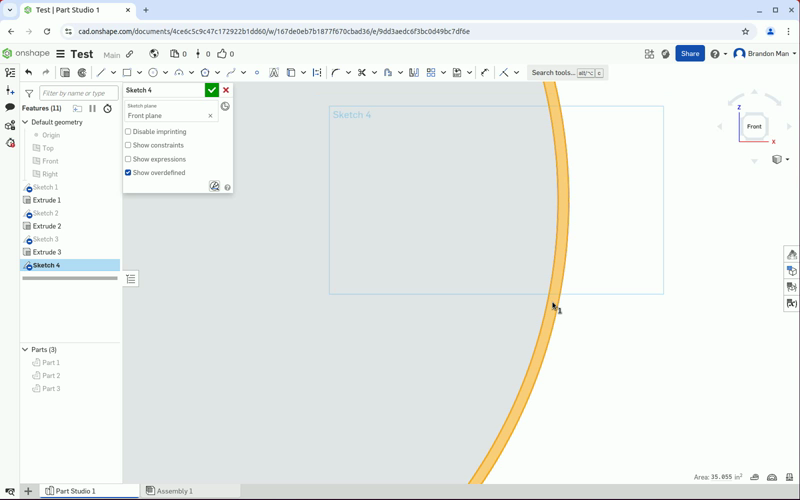
scroll(-6)
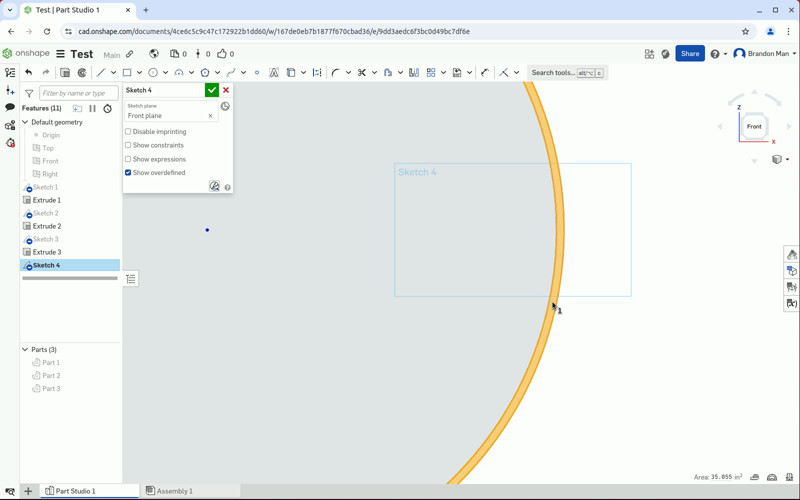
scroll(-6)
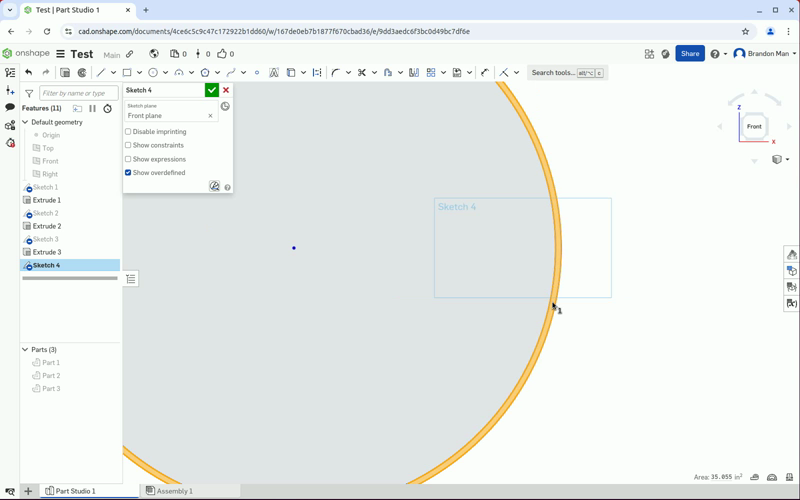
scroll(-6)
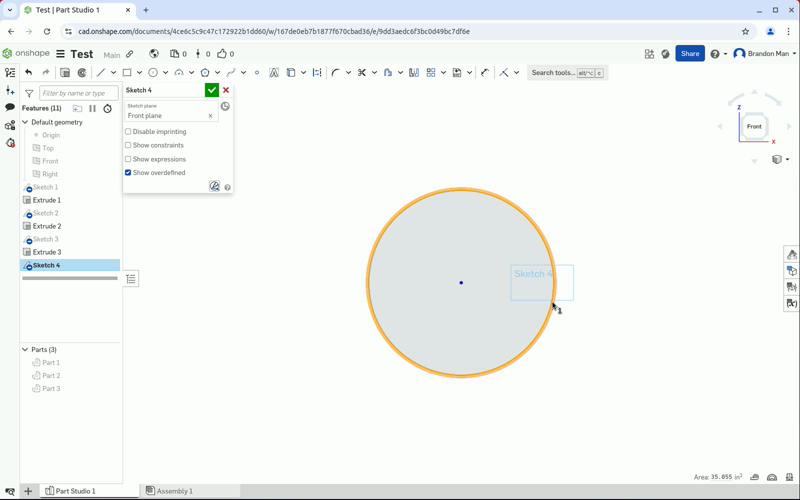
mouse_move(73, 352)
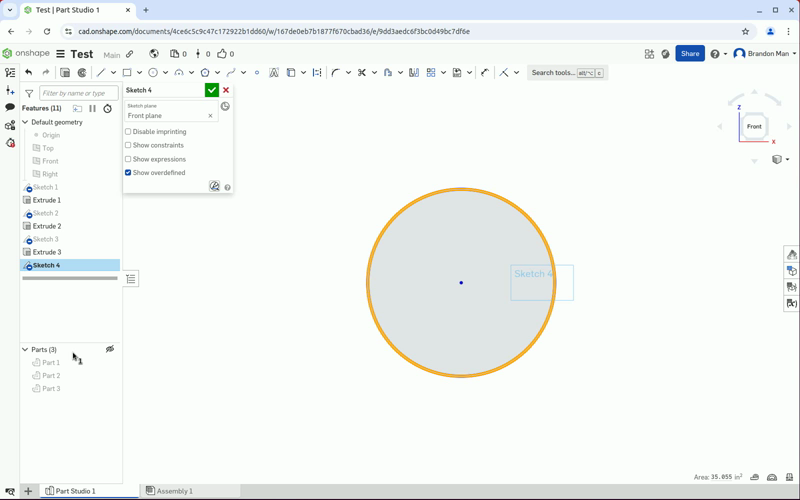
key(shift+y)
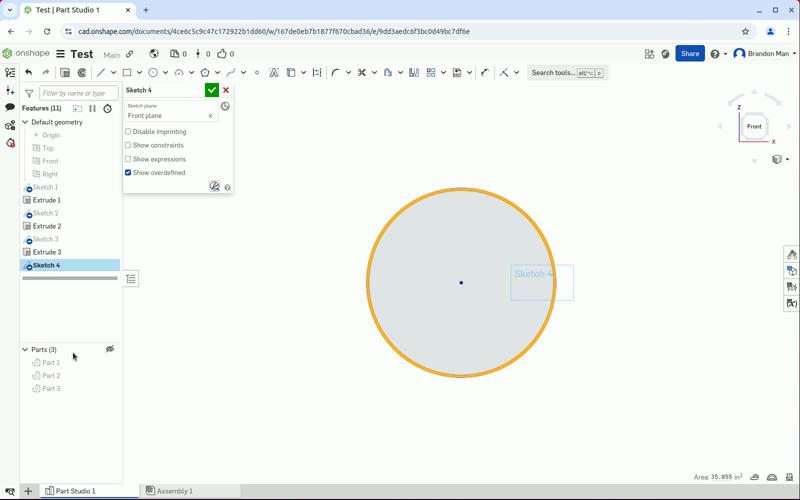
key(shift+e)
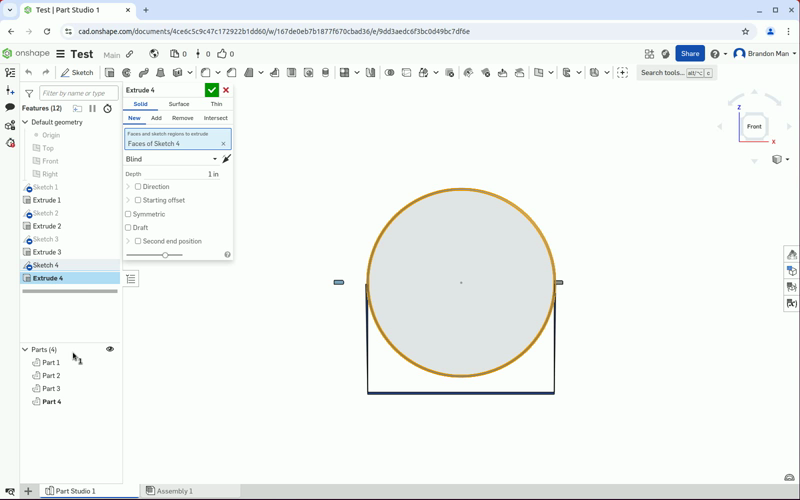
mouse_move(143, 106)
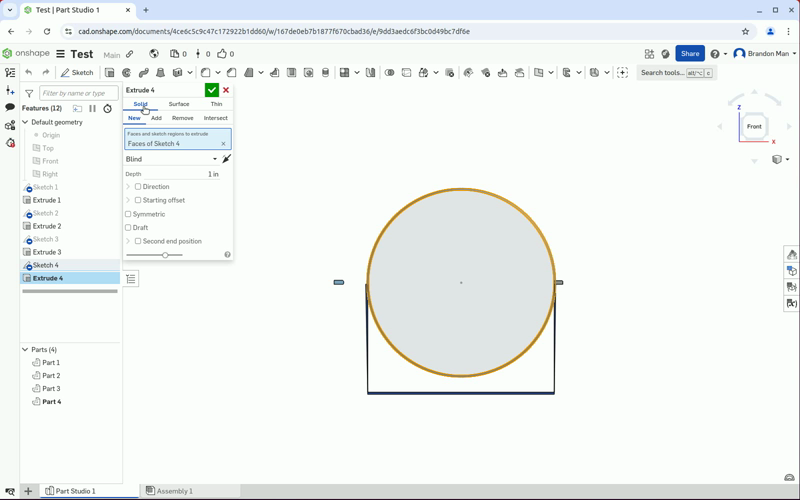
click(143, 106)
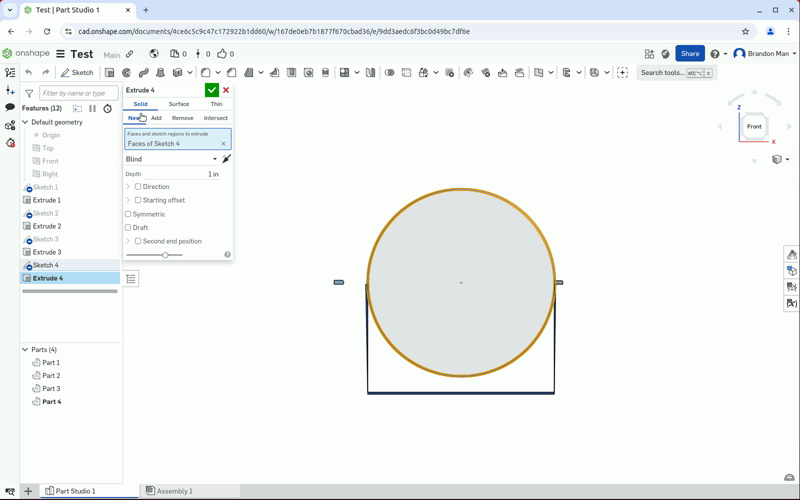
mouse_move(137, 120)
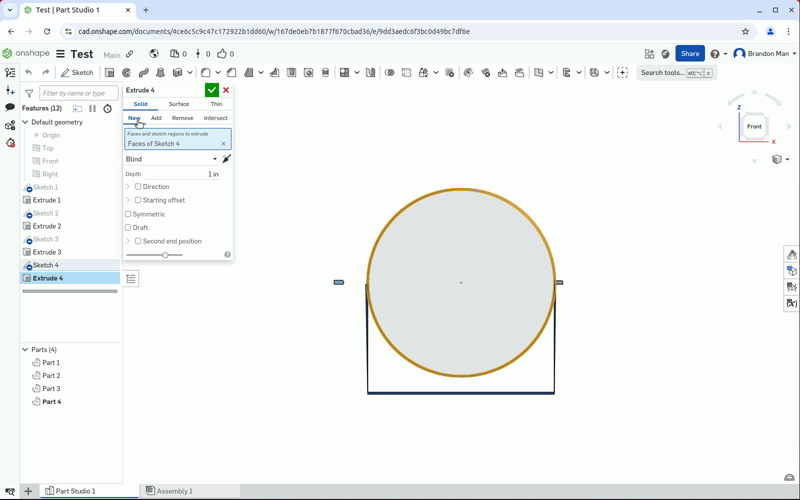
click(137, 120)
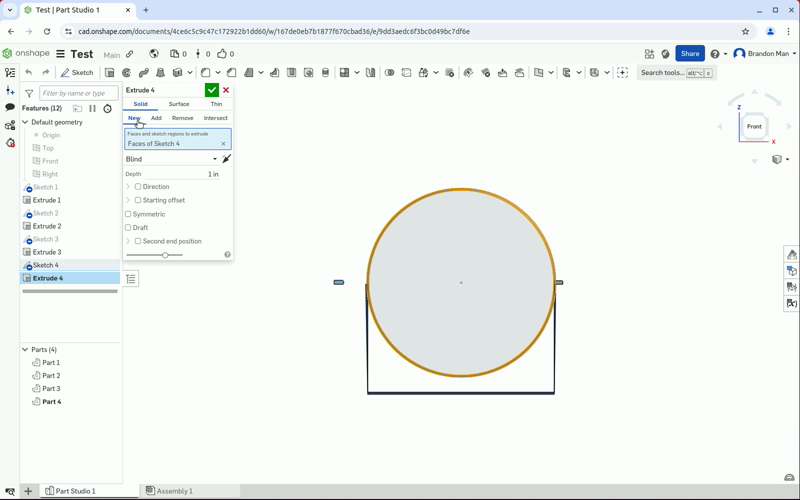
key(tab, 4)
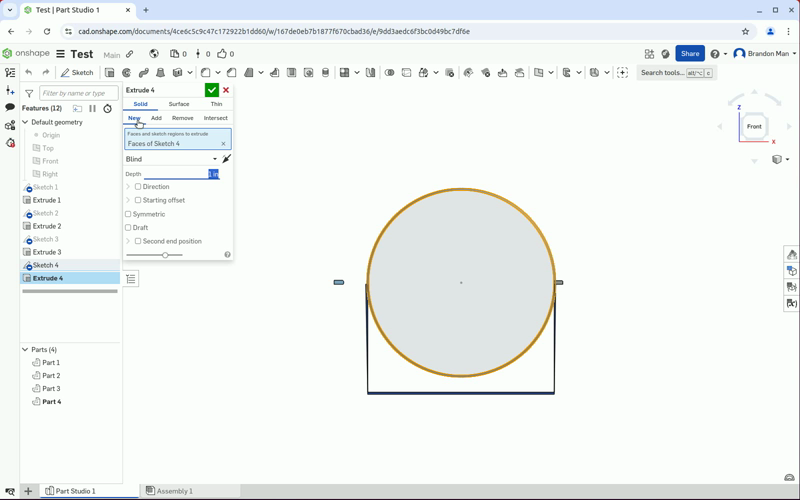
text(4.574)
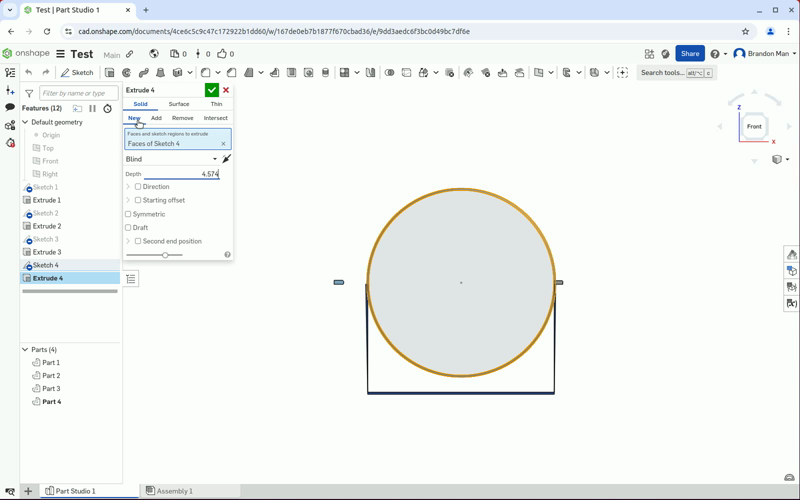
key(enter)
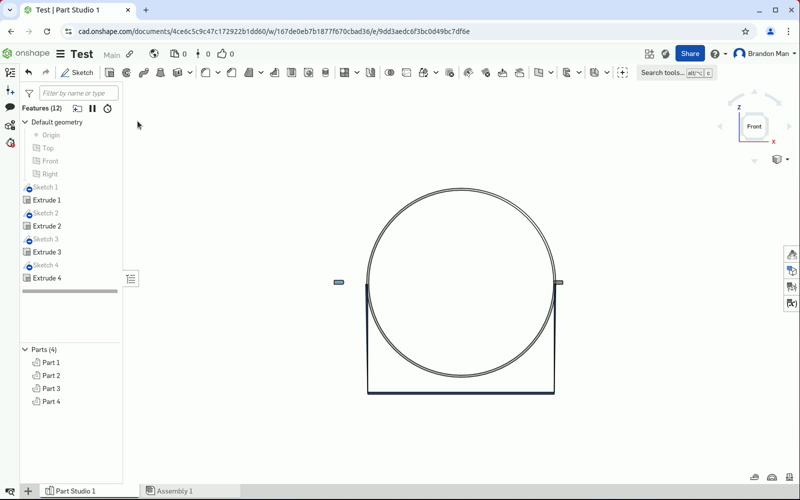
key(shift+h)
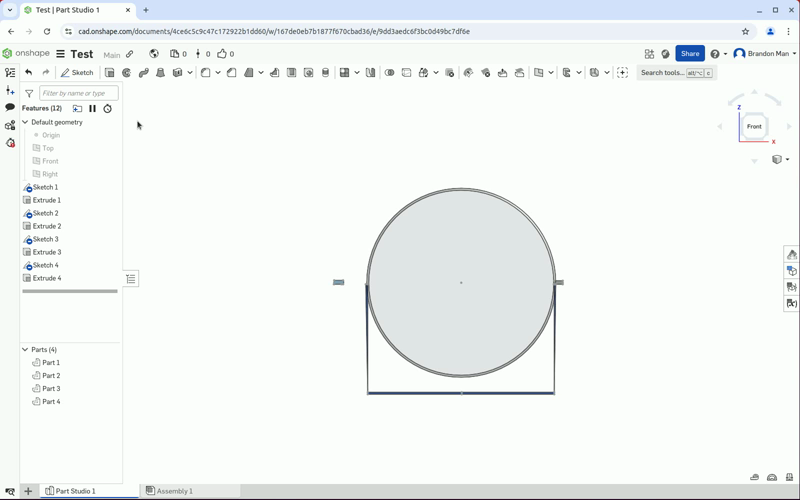
key(shift+h)
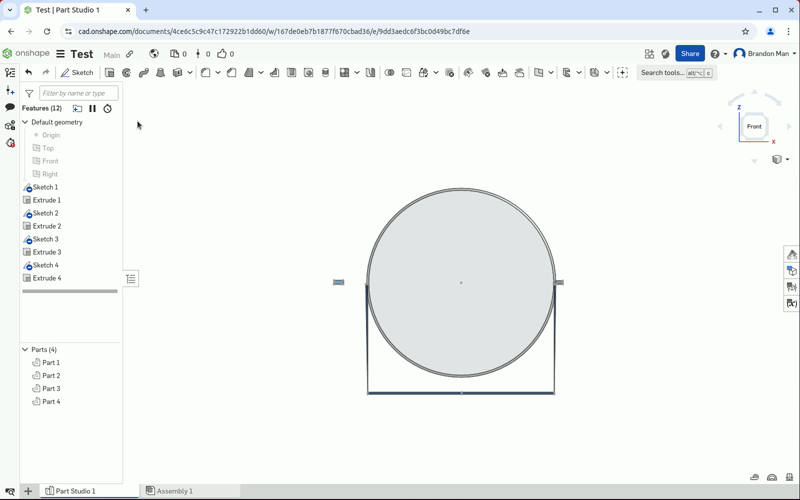
key(shift+7)
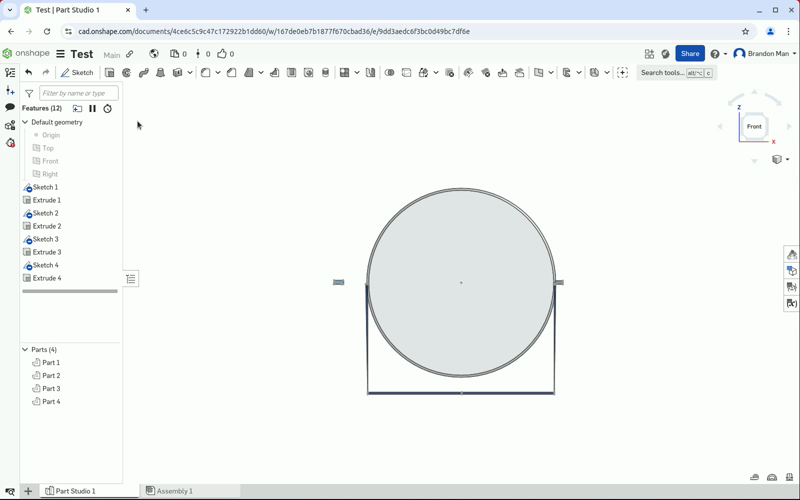
key(left, 2)
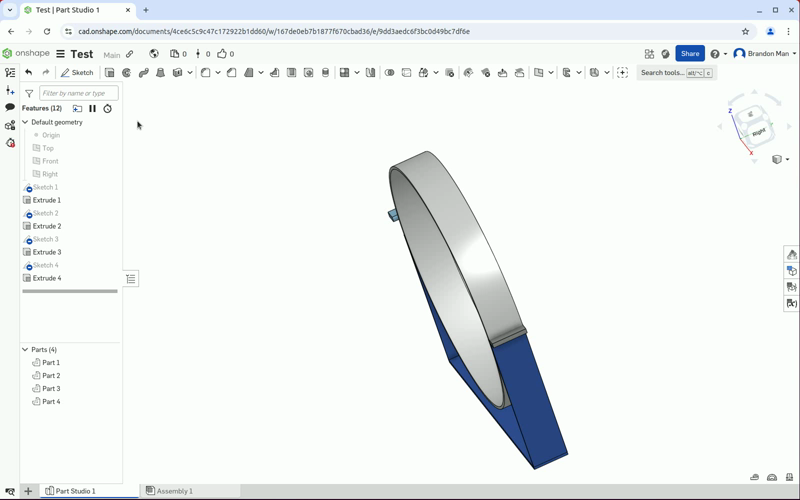
key(down, 2)
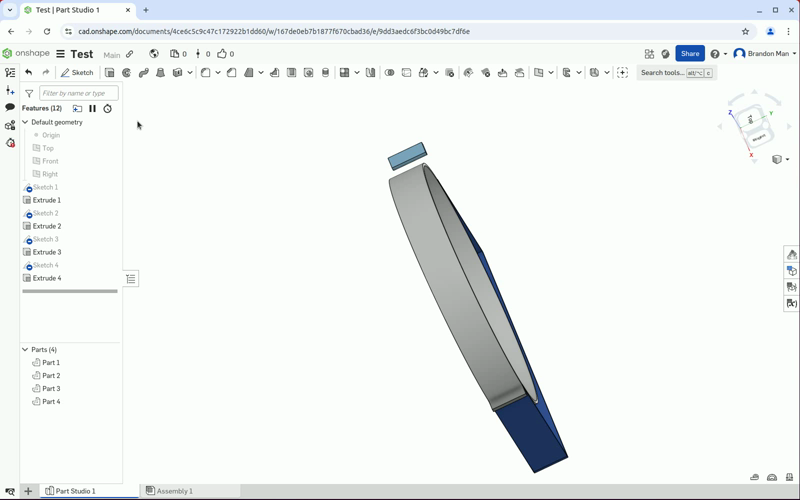
key(up, 2)
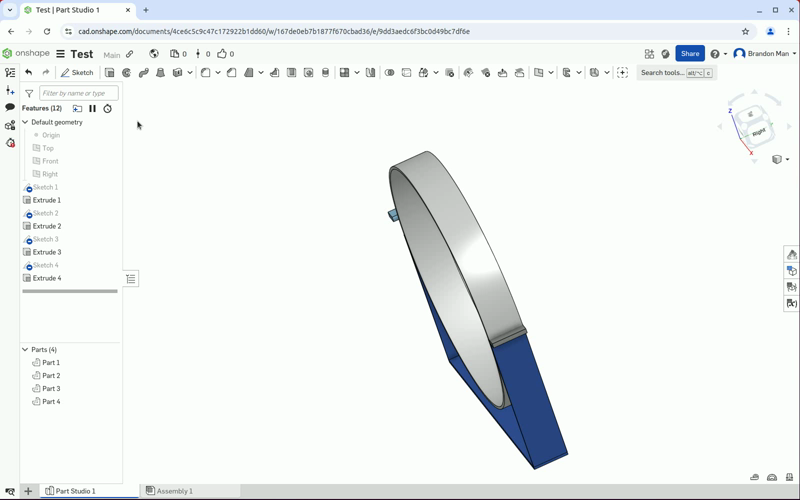
key(right, 2)
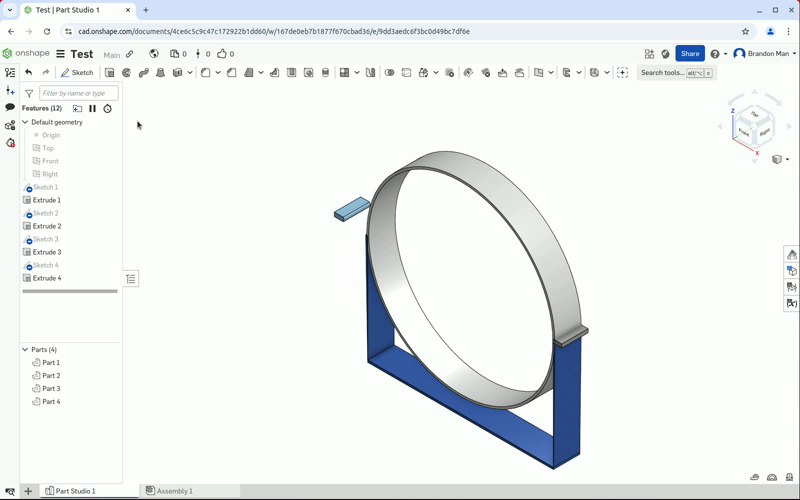
mouse_move(73, 189)
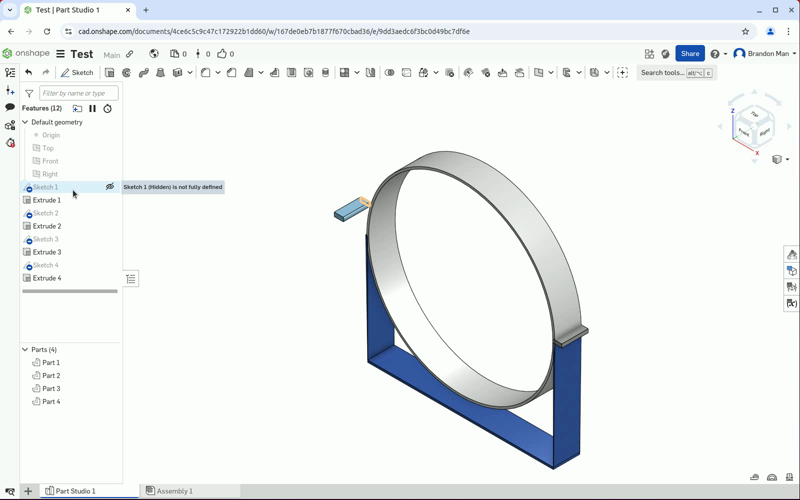
click(73, 189)